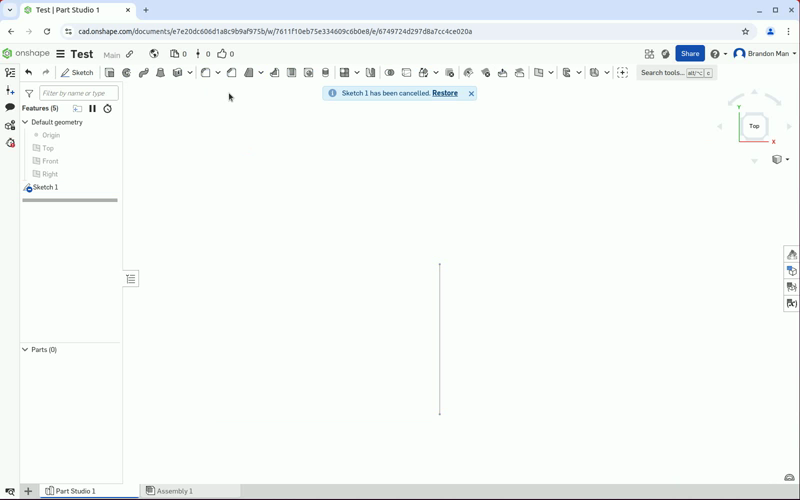
key(shift+h)
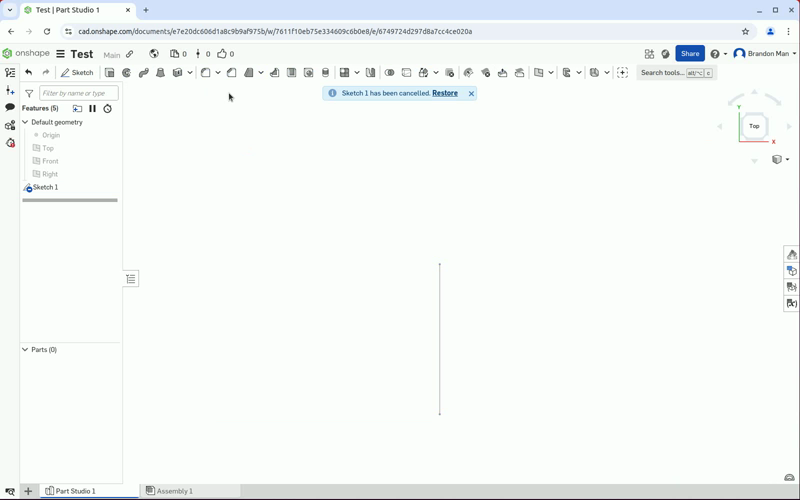
key(shift+s)
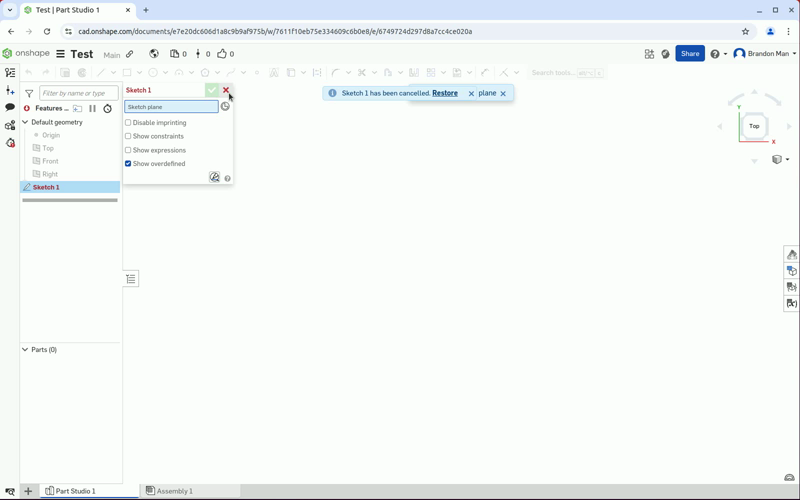
mouse_move(73, 150)
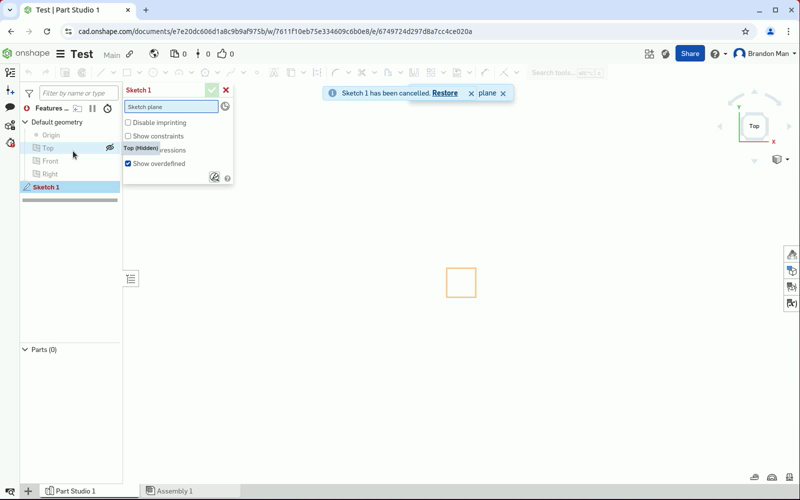
click(73, 150)
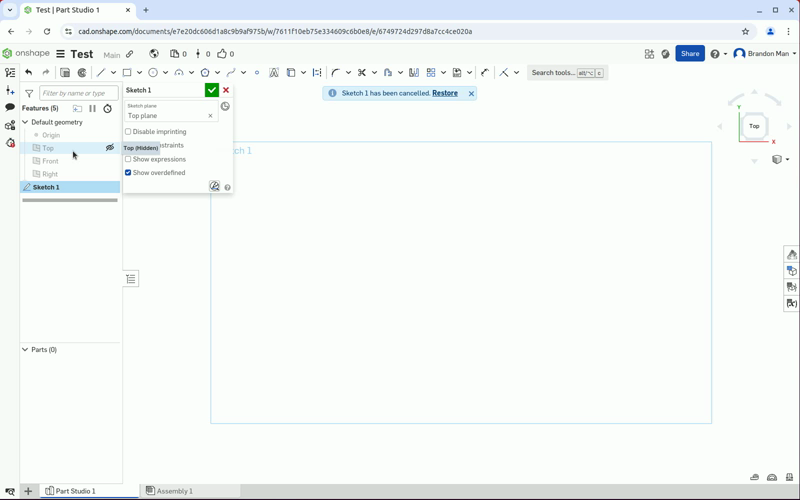
mouse_move(73, 352)
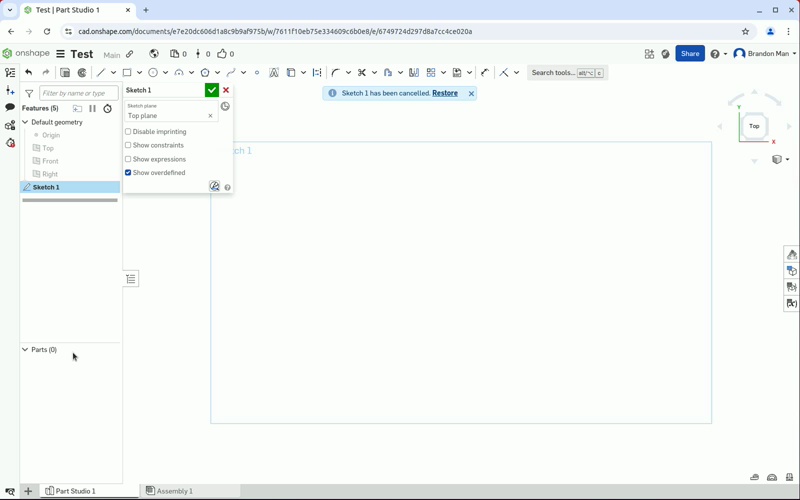
key(y)
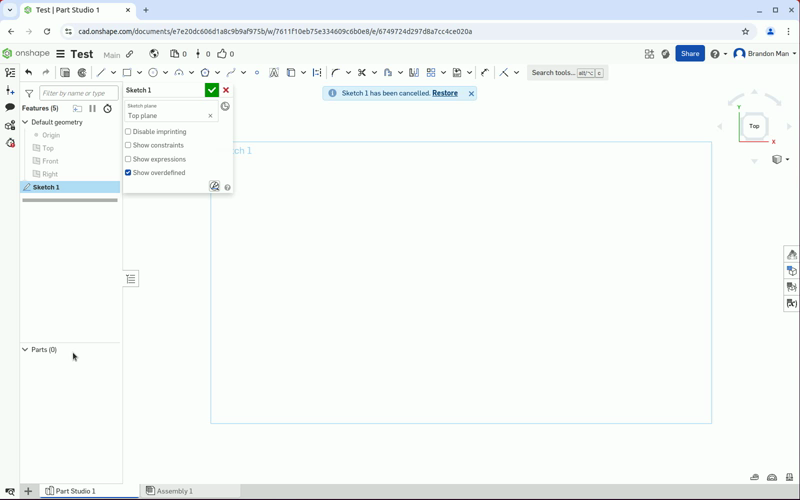
key(l)
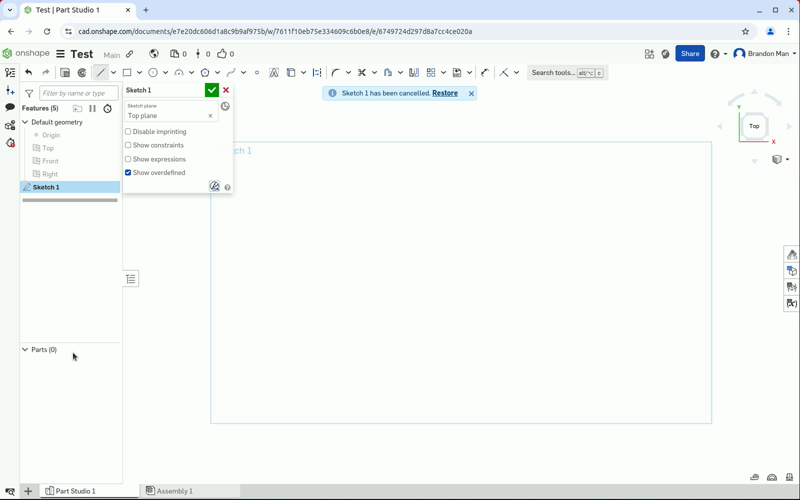
key_down(shift)
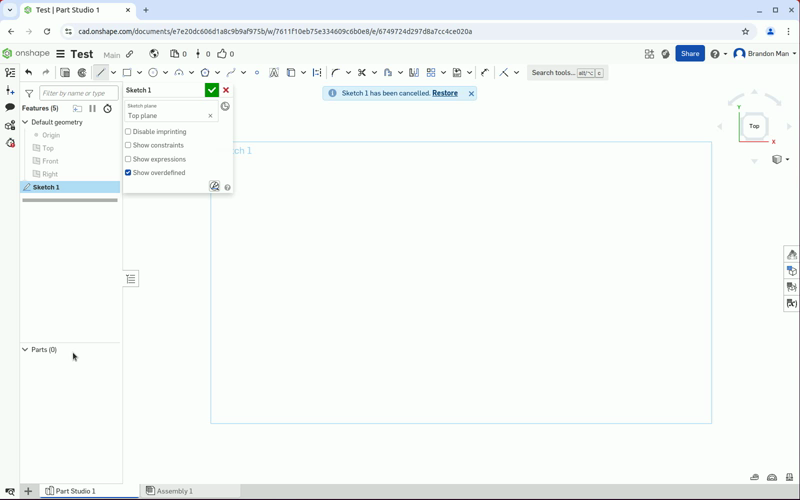
mouse_move(348, 292)
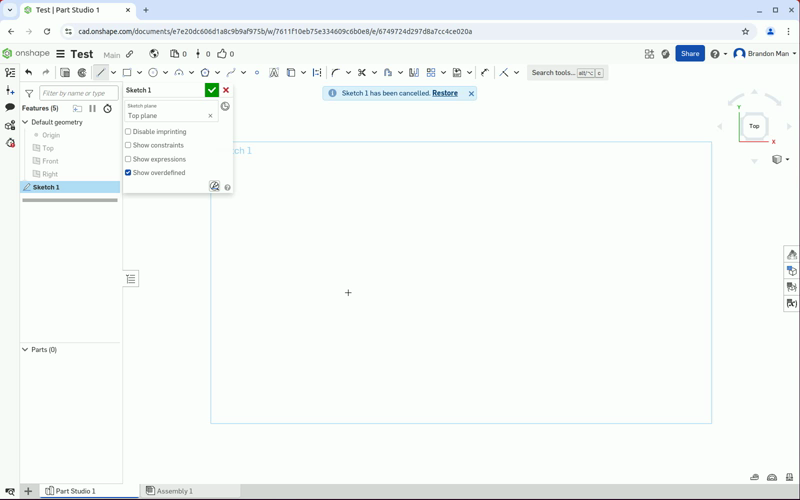
click(348, 292)
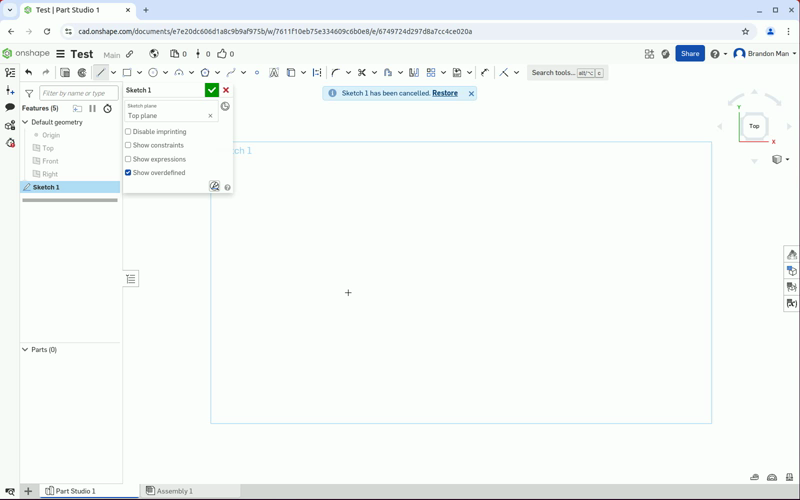
key_up(shift)
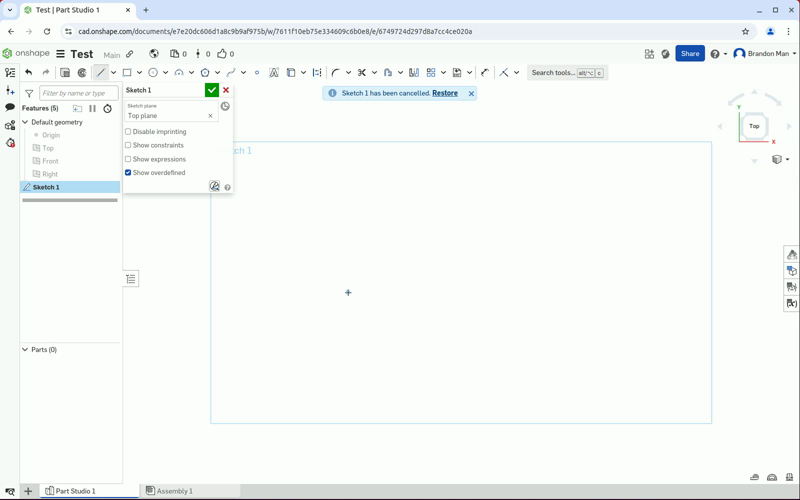
key_down(shift)
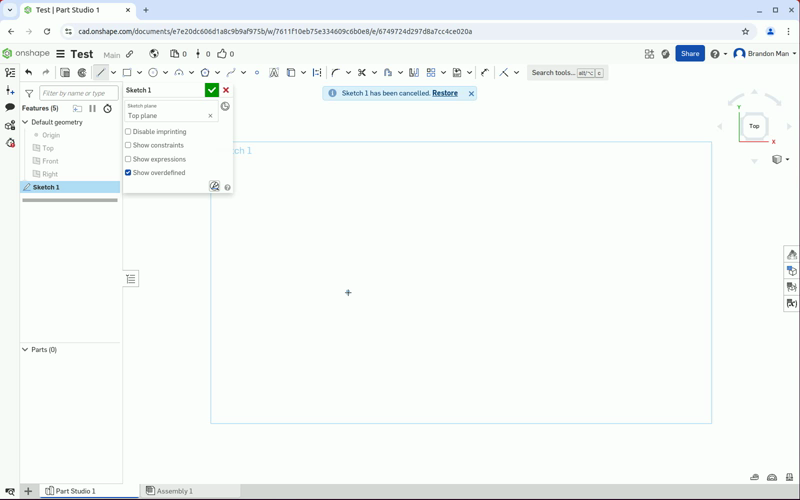
mouse_move(378, 292)
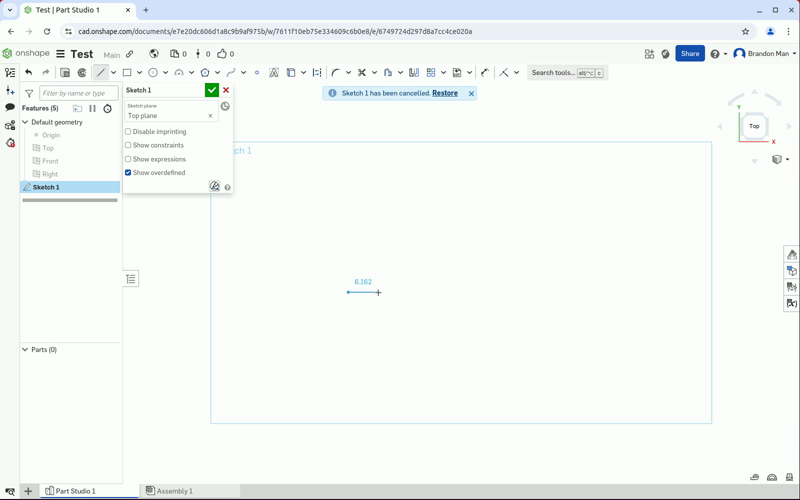
mouse_move(395, 292)
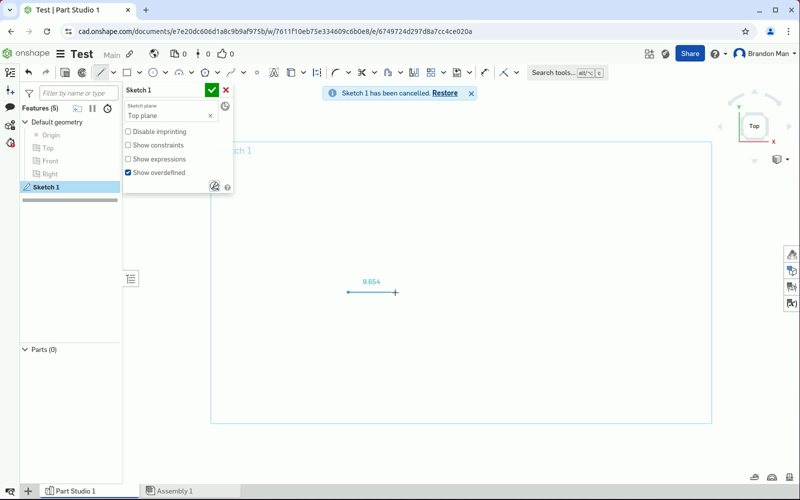
click(395, 292)
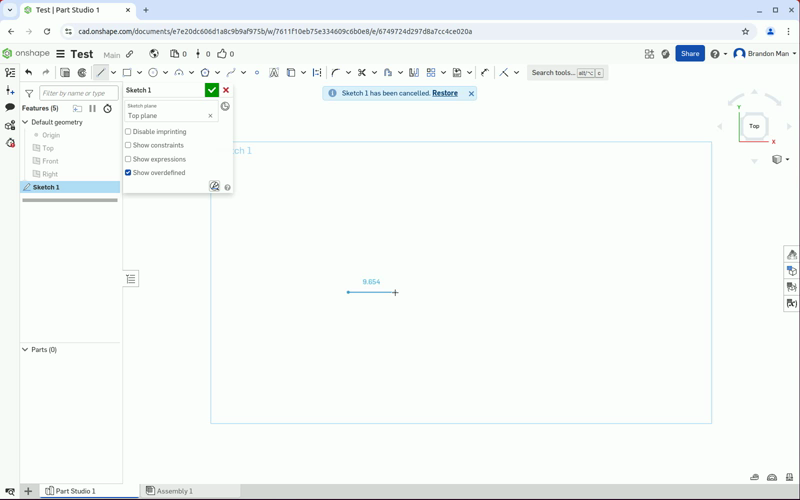
key_up(shift)
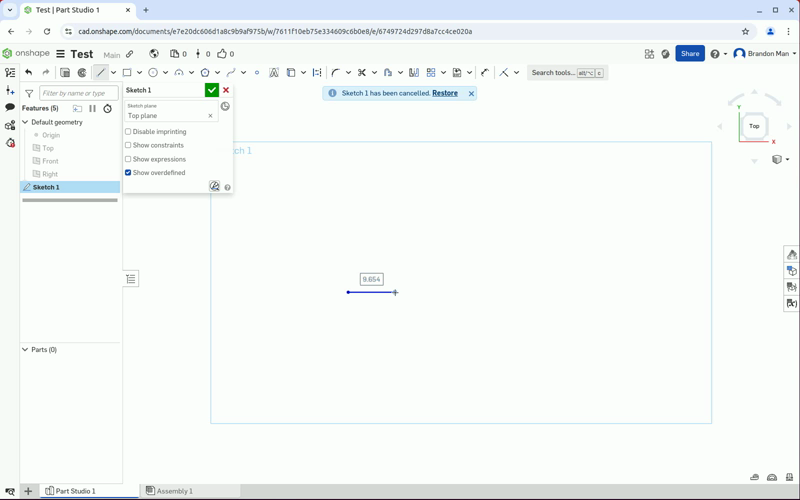
key(esc)
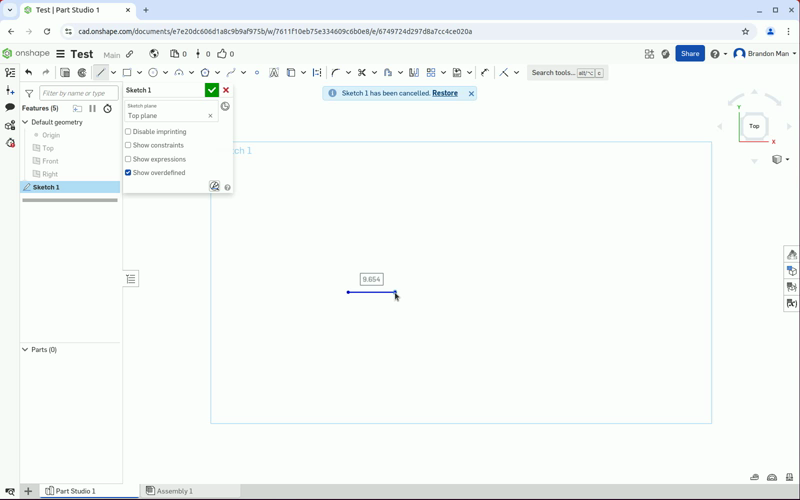
key(a)
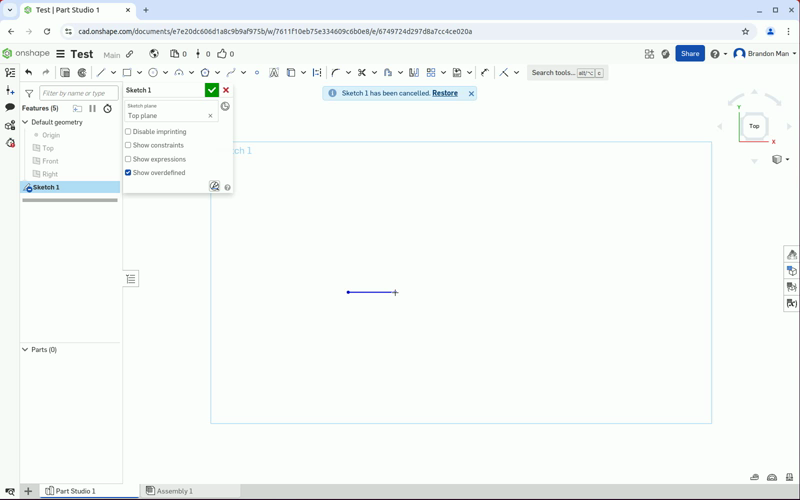
mouse_move(395, 292)
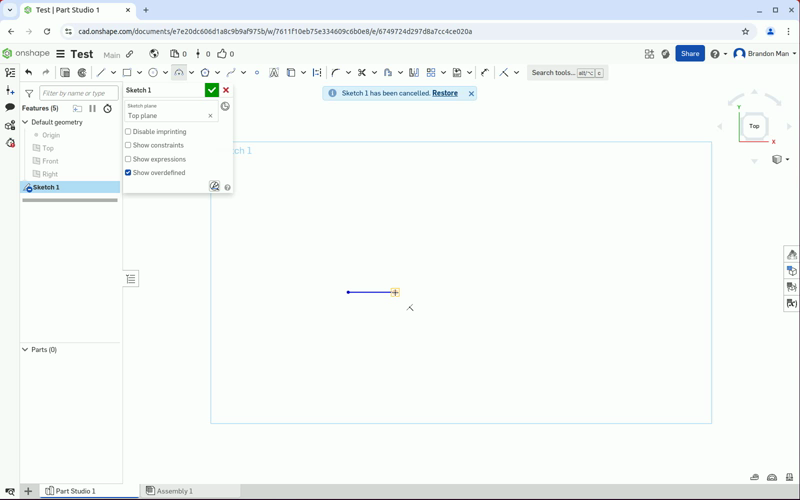
click(395, 292)
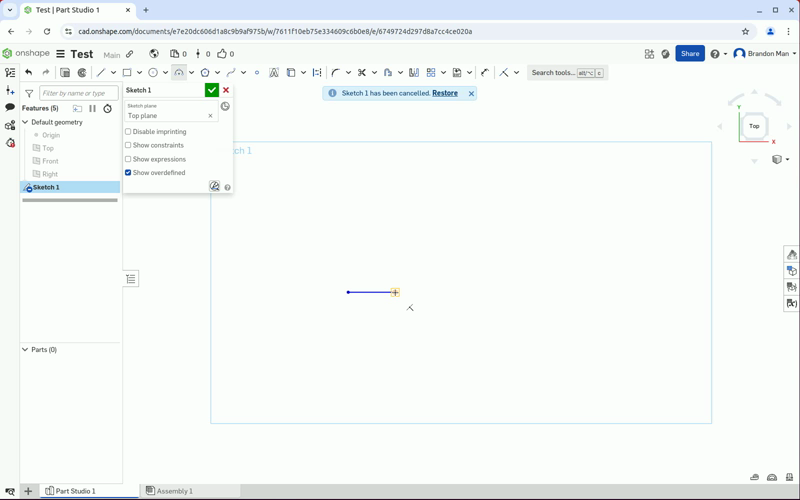
key_down(shift)
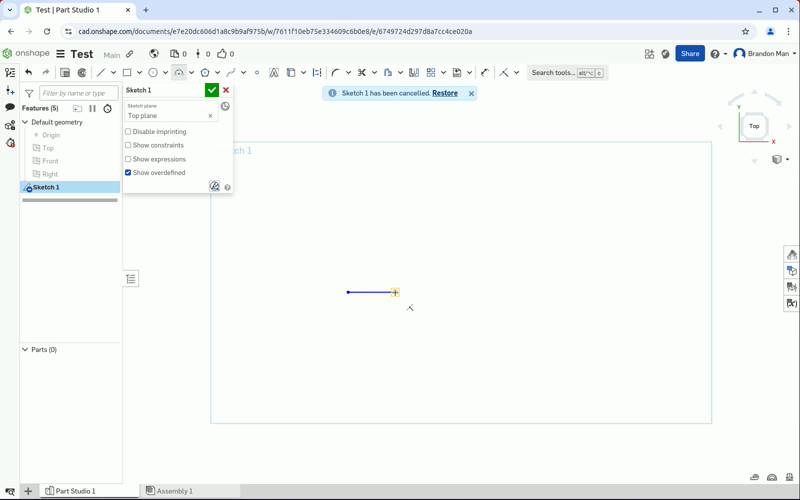
mouse_move(404, 282)
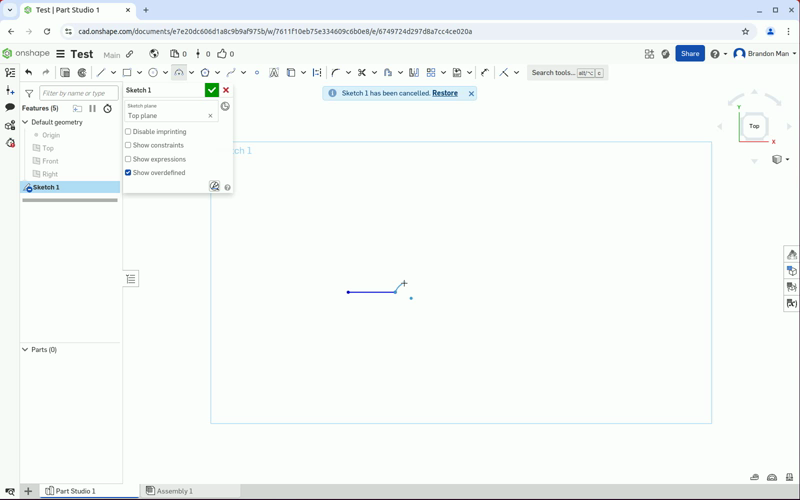
click(404, 282)
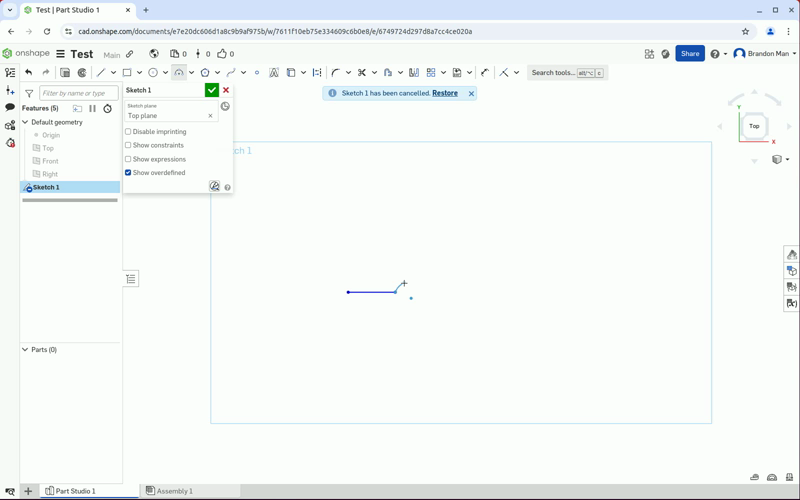
mouse_move(401, 289)
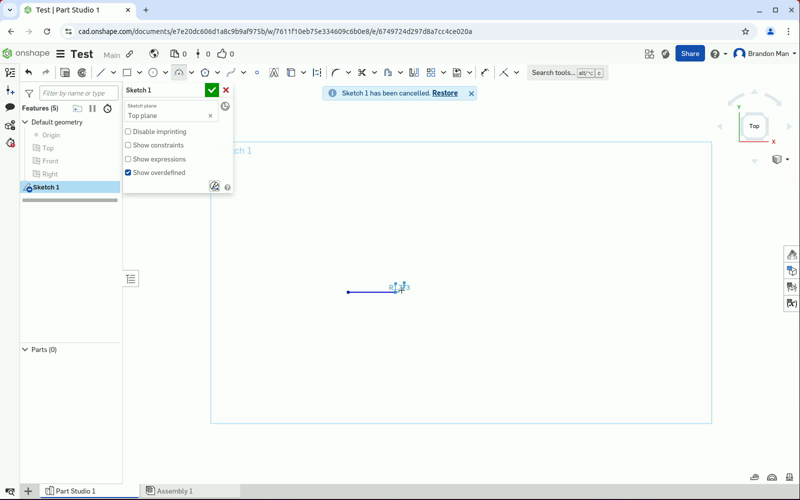
click(401, 289)
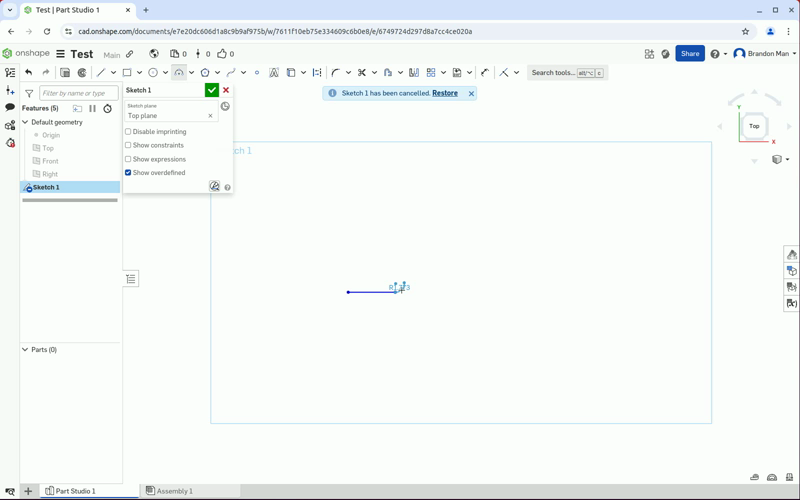
key_up(shift)
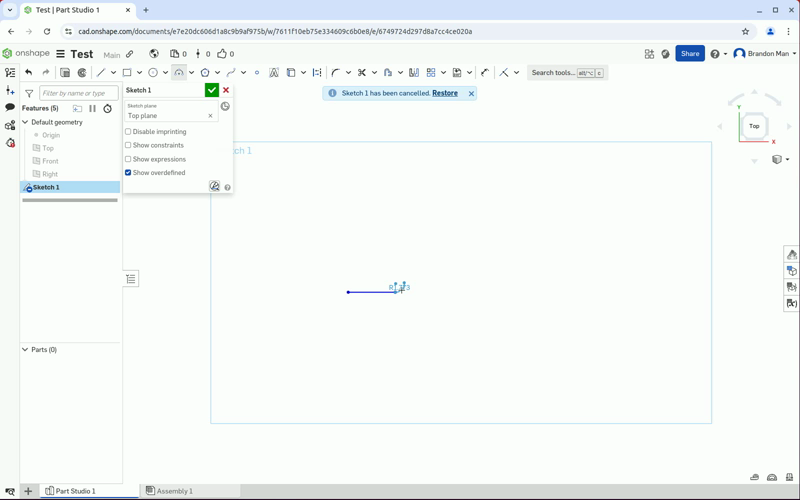
key(esc)
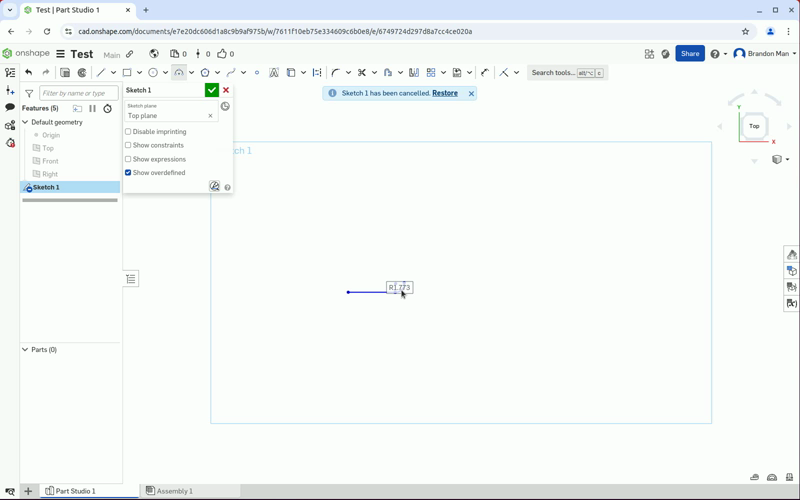
key(l)
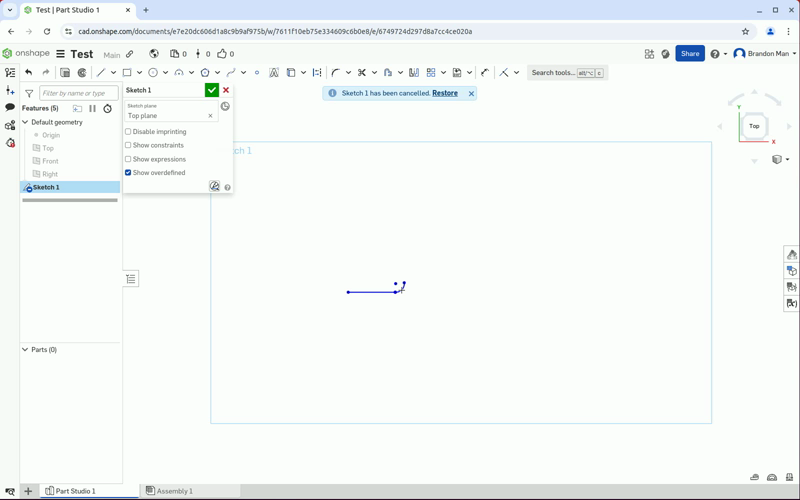
mouse_move(404, 282)
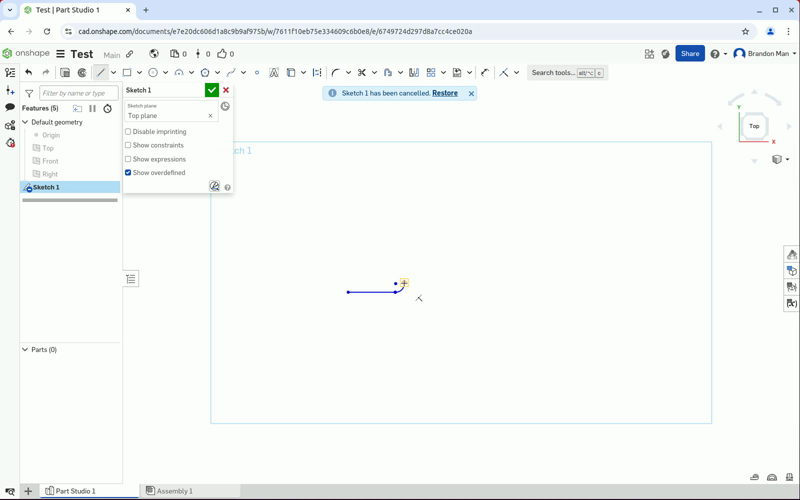
click(404, 282)
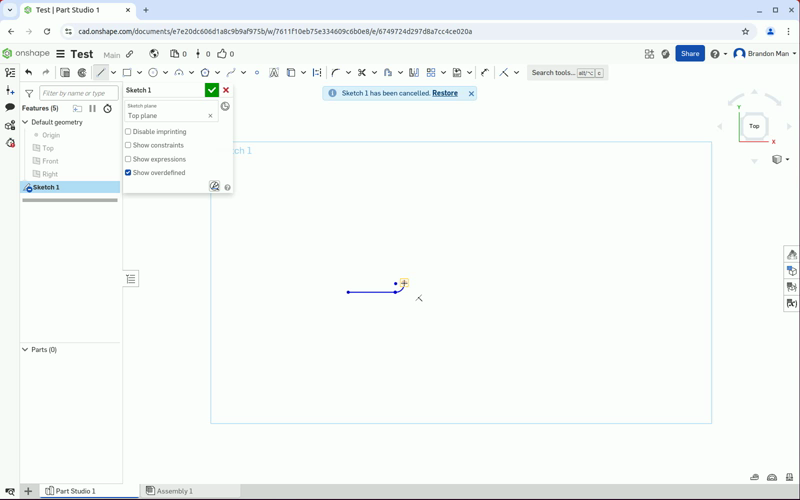
key_down(shift)
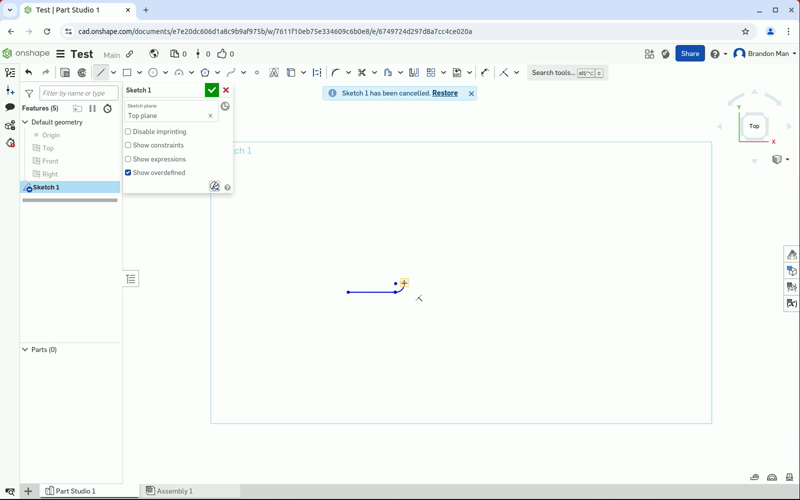
mouse_move(434, 282)
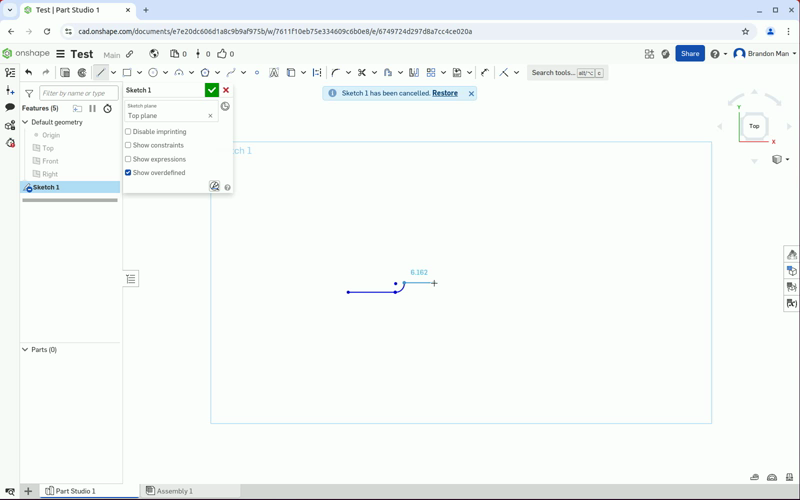
mouse_move(404, 235)
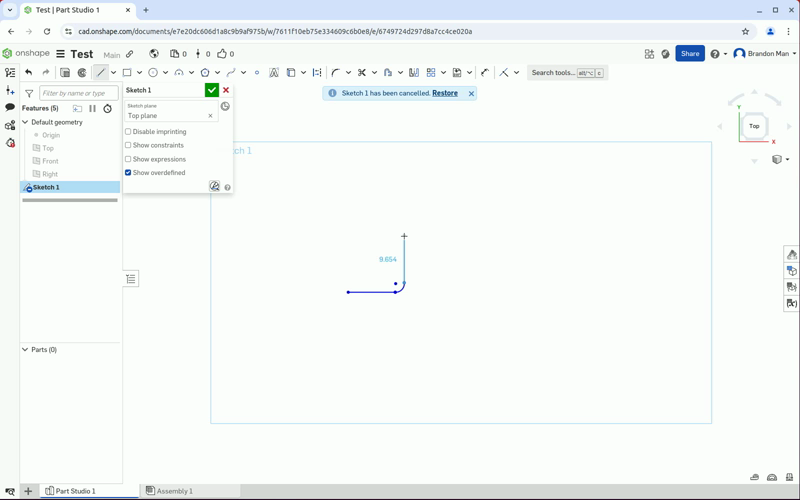
click(404, 235)
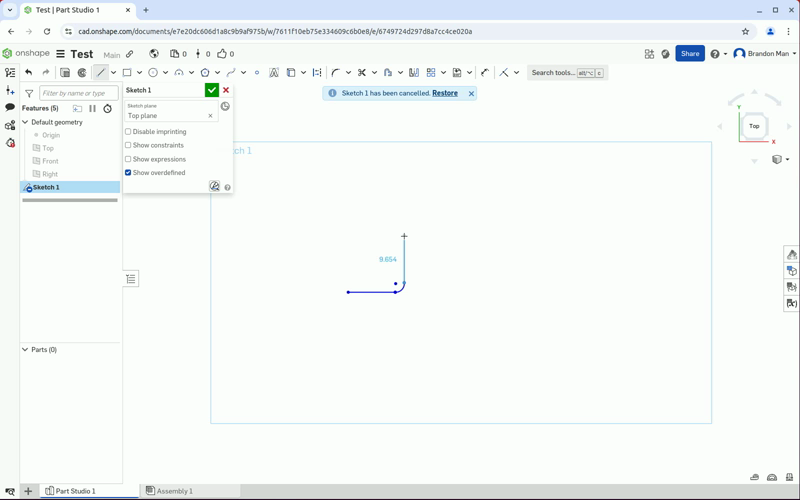
key_up(shift)
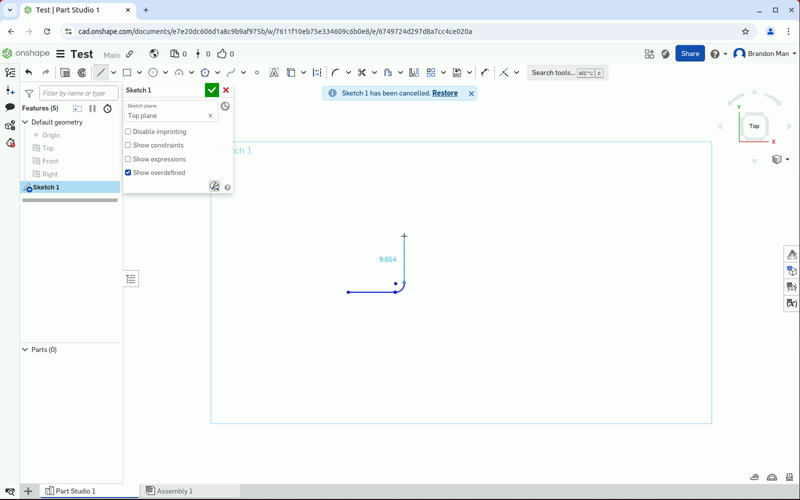
key_down(shift)
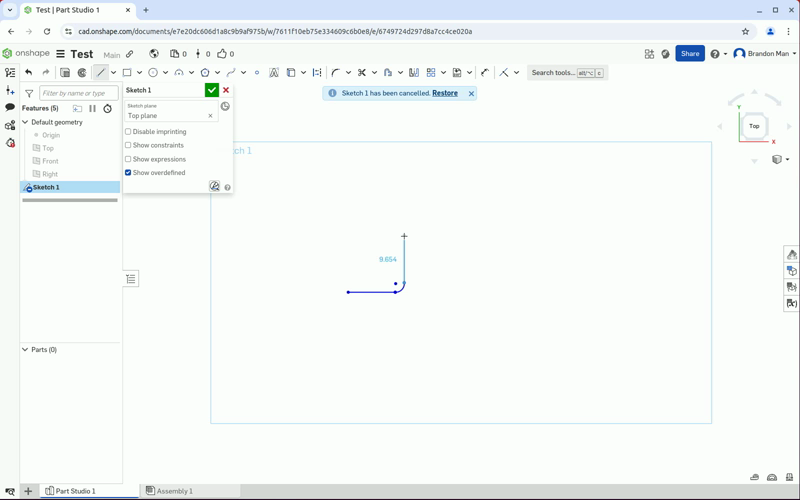
mouse_move(434, 235)
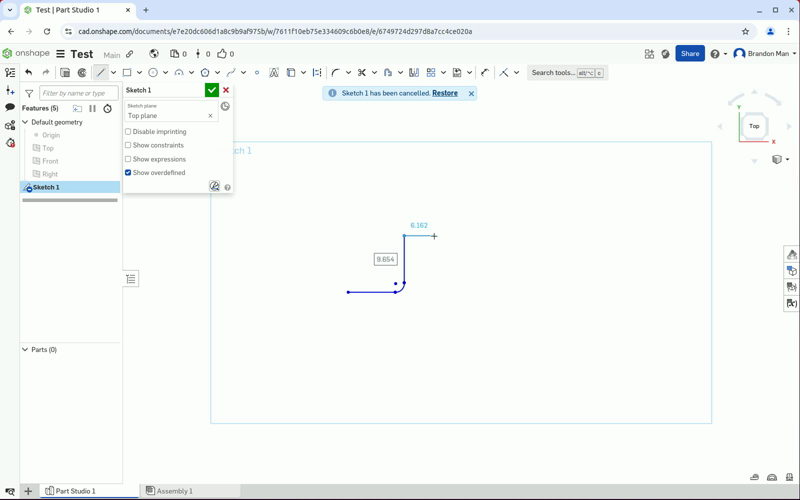
mouse_move(359, 235)
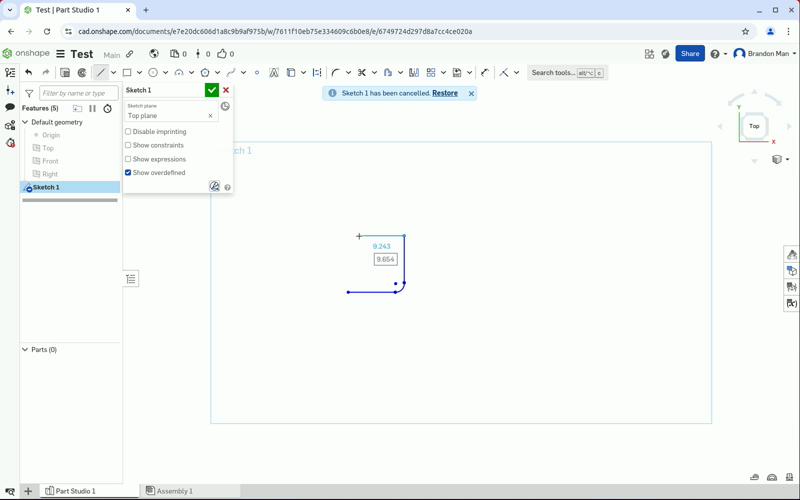
click(359, 235)
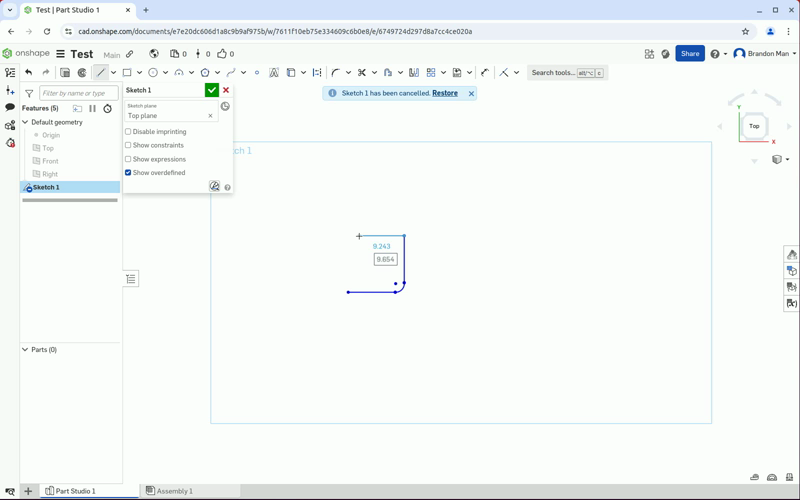
key_up(shift)
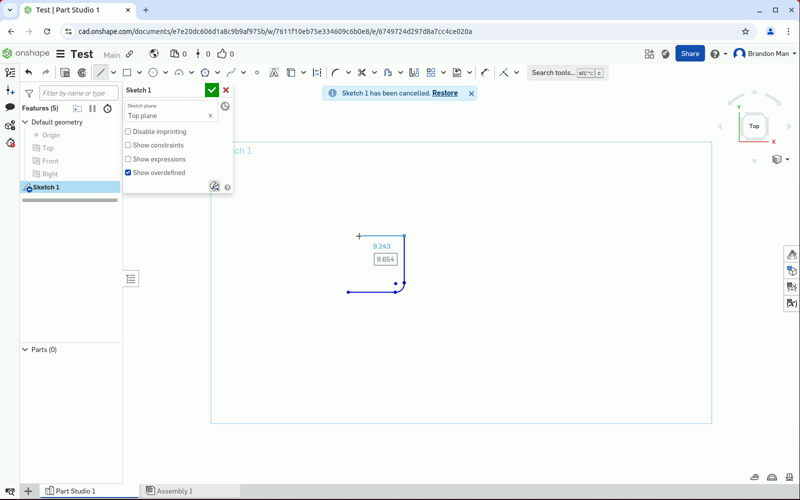
key_down(shift)
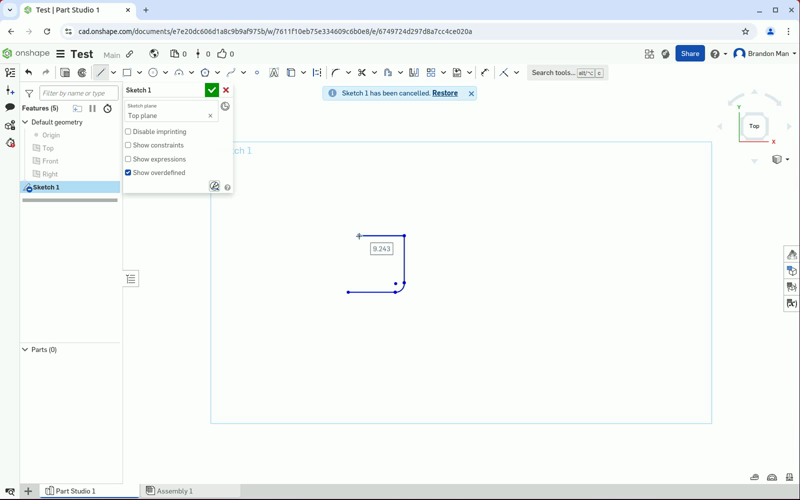
mouse_move(389, 235)
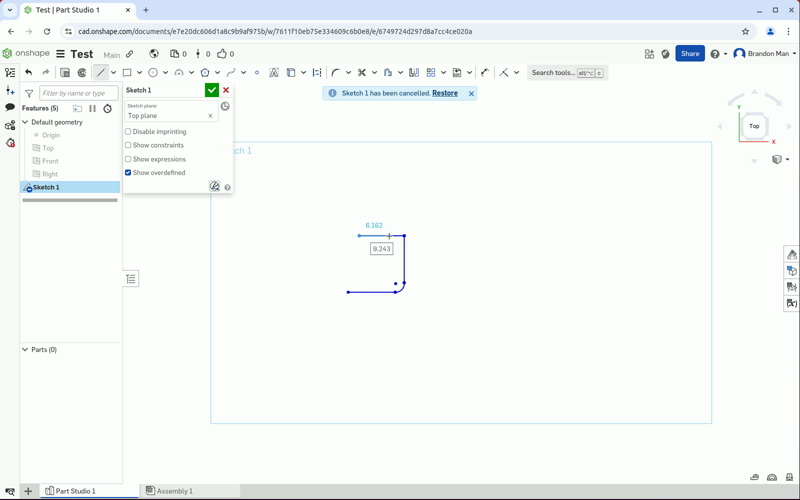
mouse_move(353, 247)
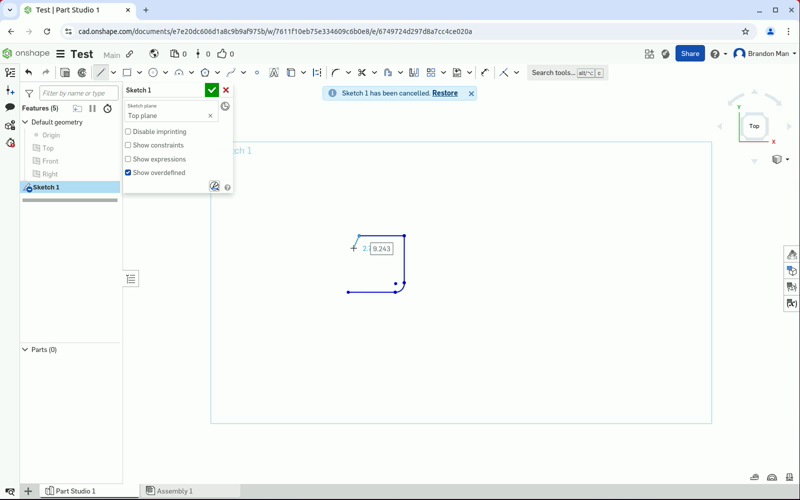
click(353, 247)
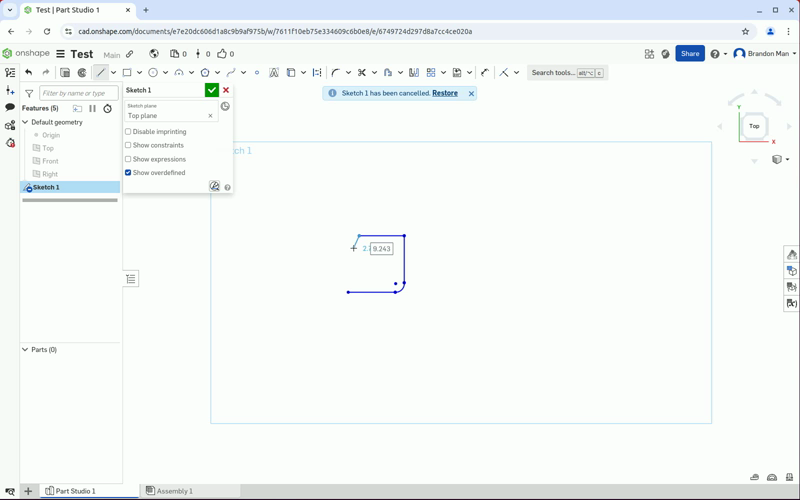
key_up(shift)
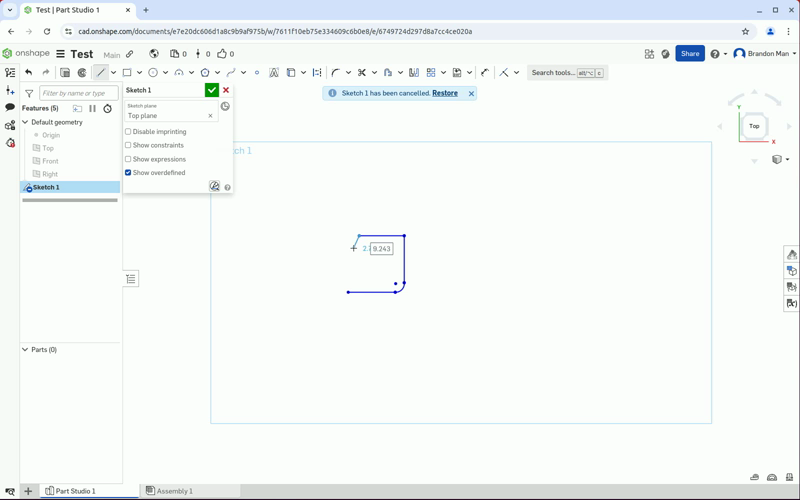
key_down(shift)
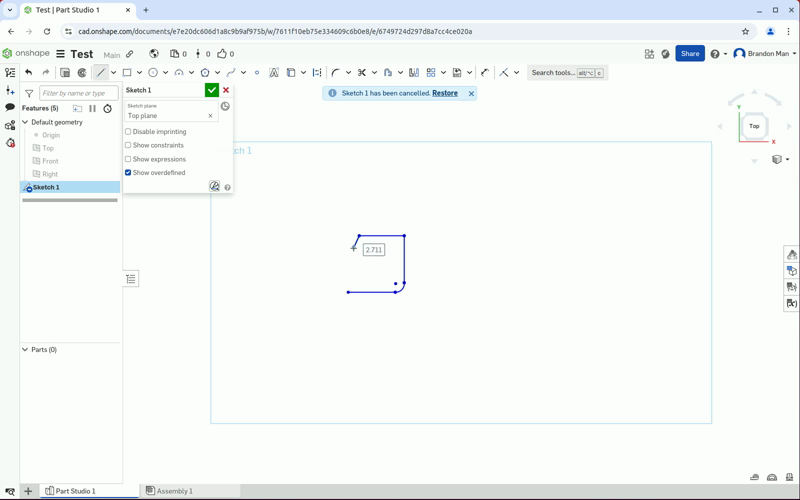
mouse_move(383, 247)
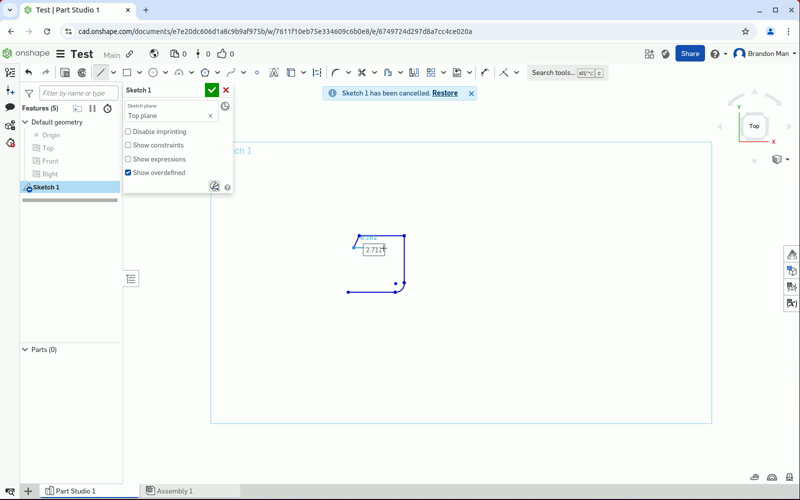
mouse_move(348, 270)
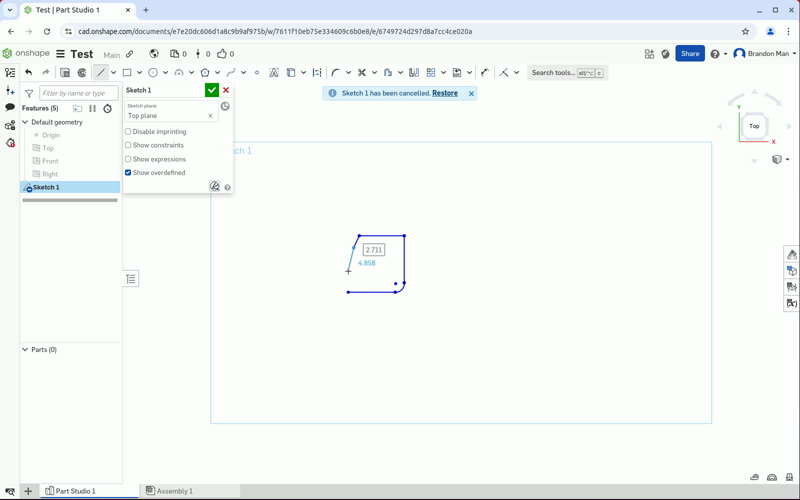
click(348, 270)
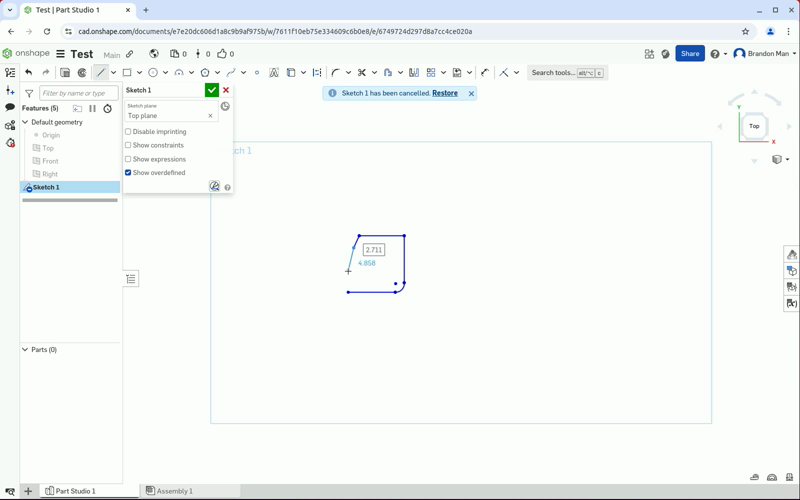
key_up(shift)
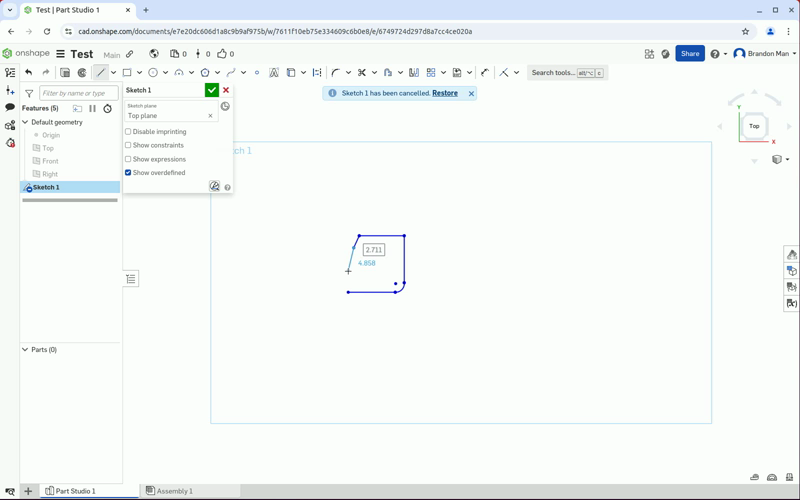
mouse_move(378, 270)
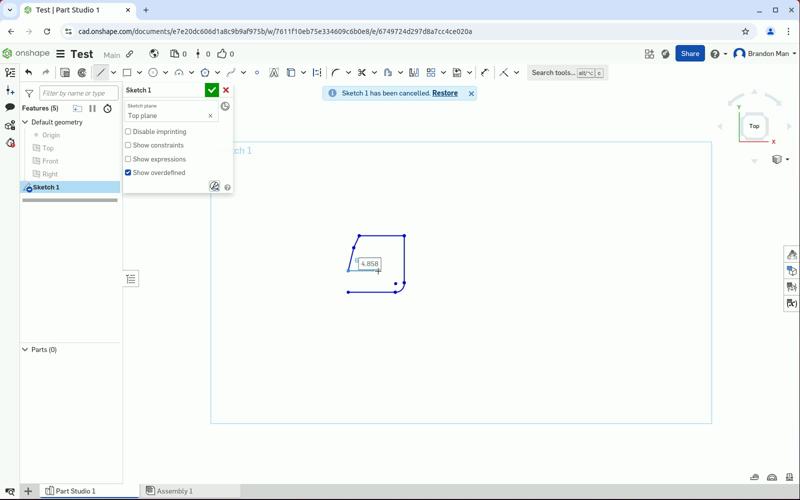
key_down(shift)
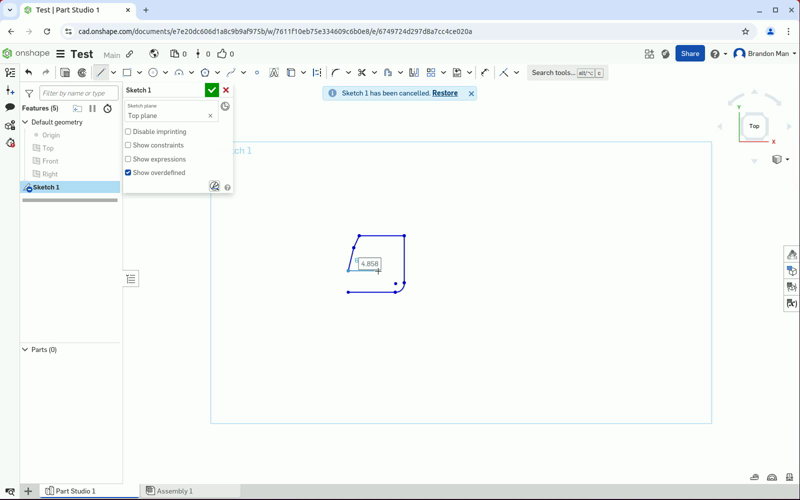
mouse_move(348, 292)
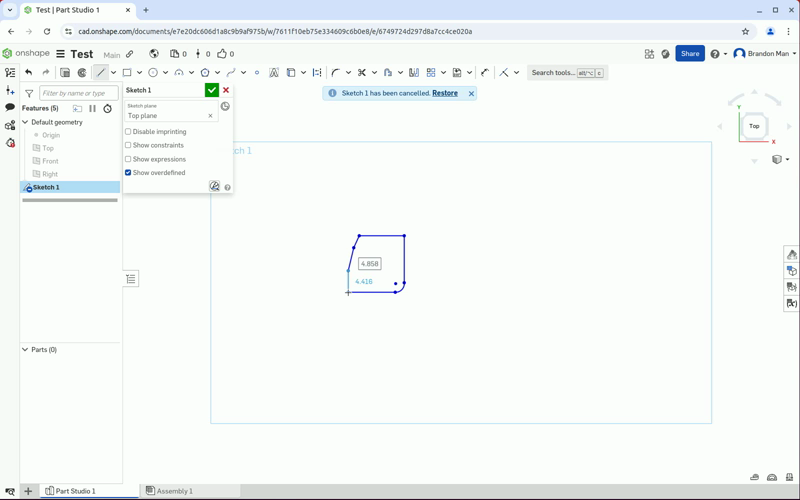
key_up(shift)
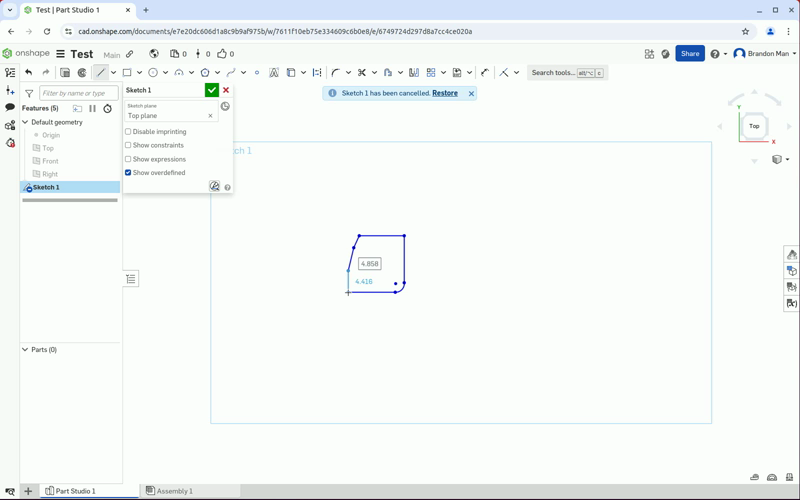
click(348, 292)
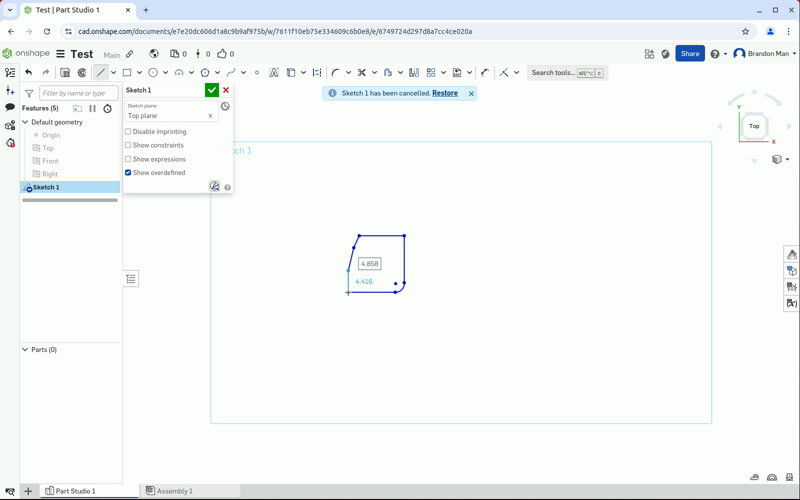
key(esc)
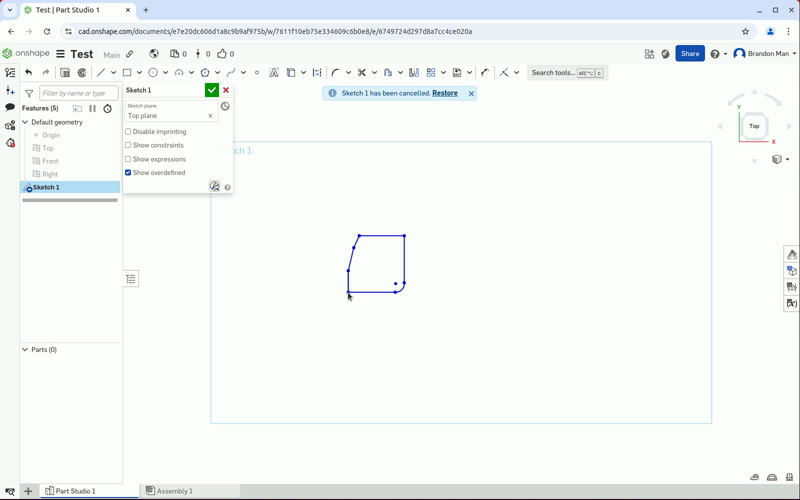
mouse_move(372, 247)
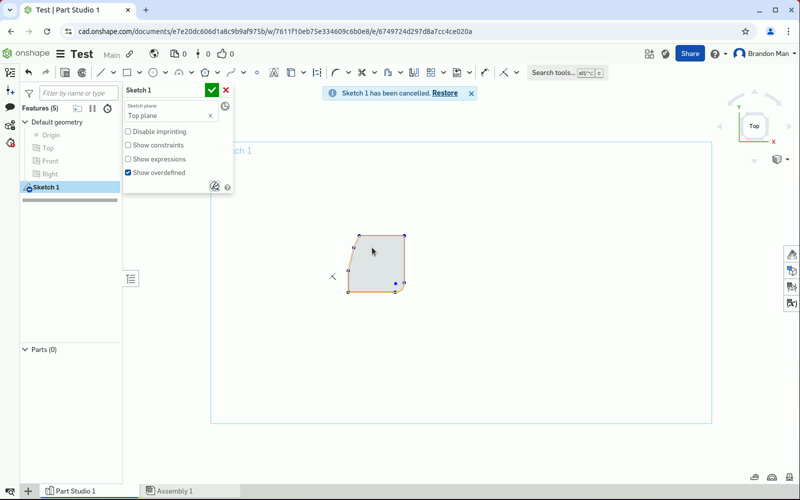
click(372, 247)
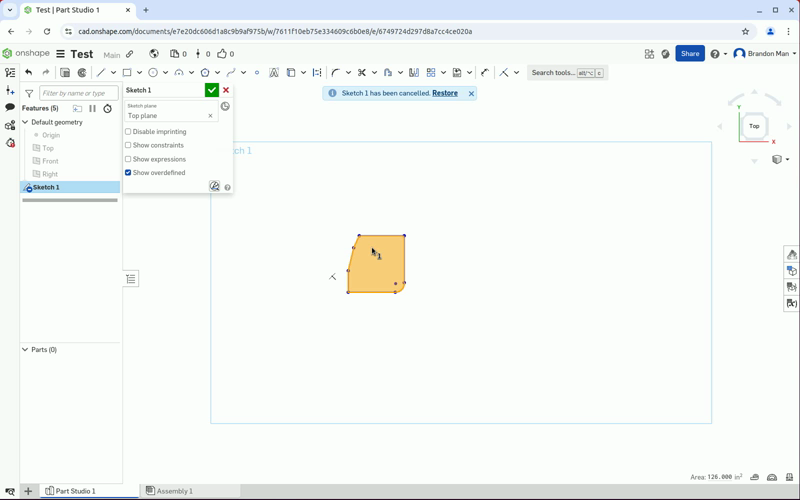
mouse_move(73, 352)
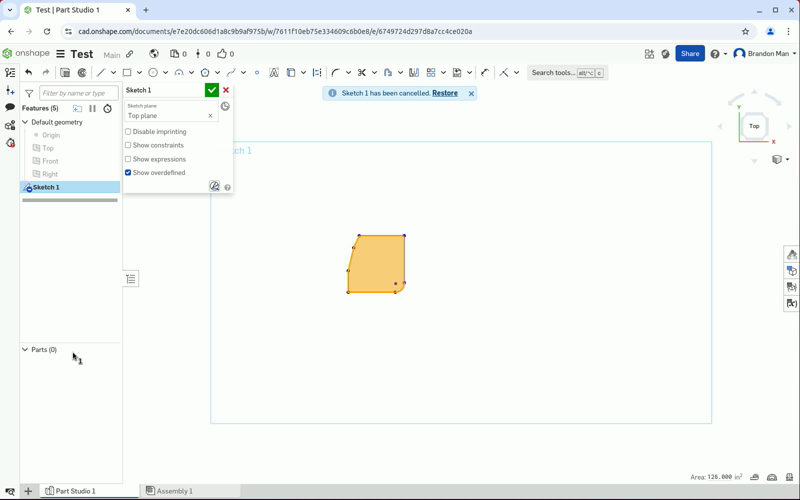
key(shift+y)
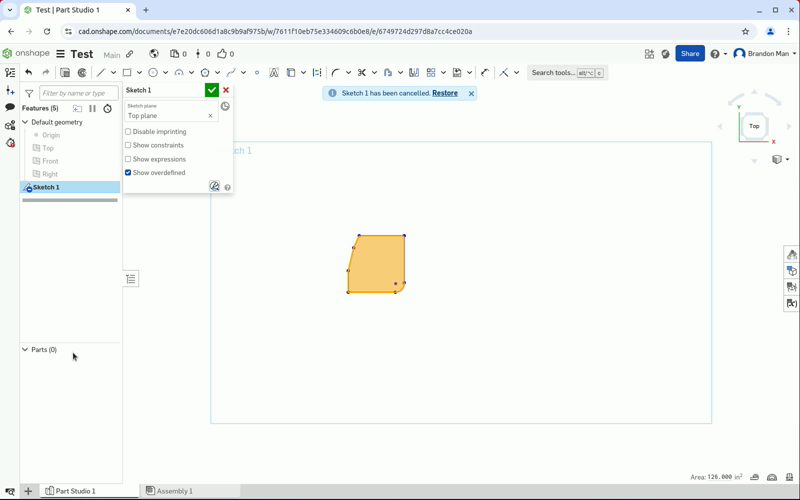
key(shift+e)
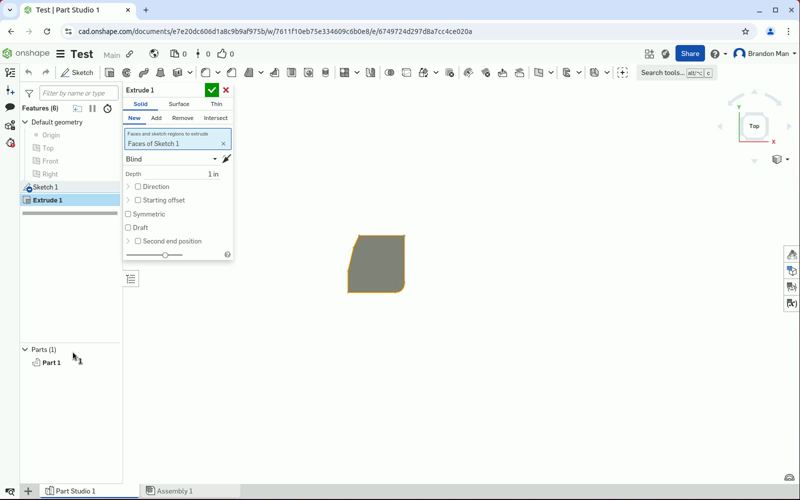
mouse_move(143, 106)
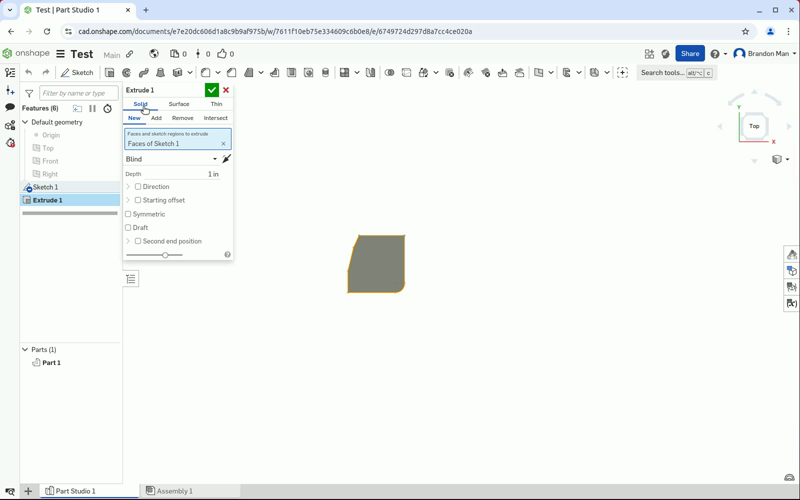
click(143, 106)
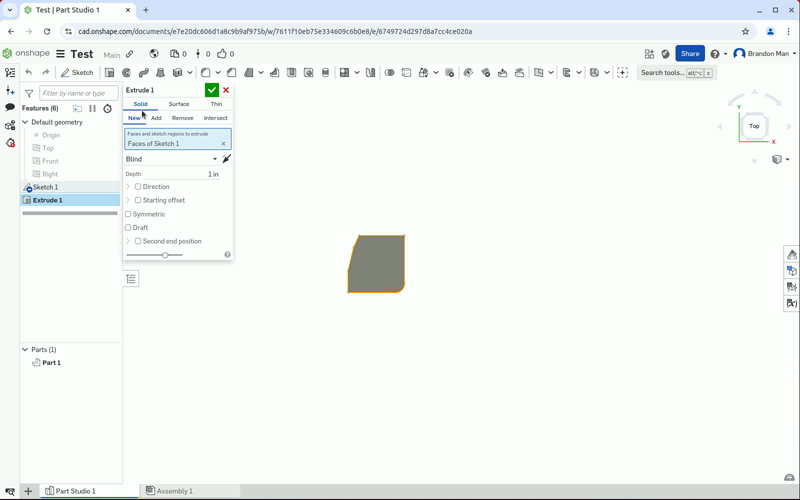
mouse_move(137, 120)
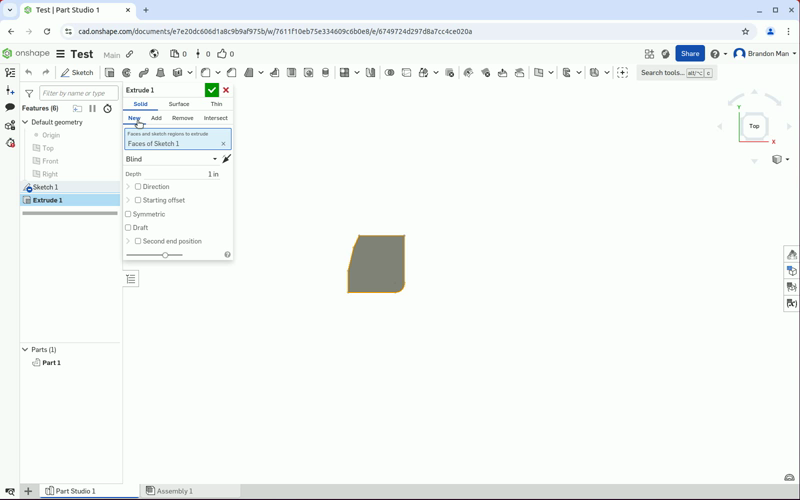
click(137, 120)
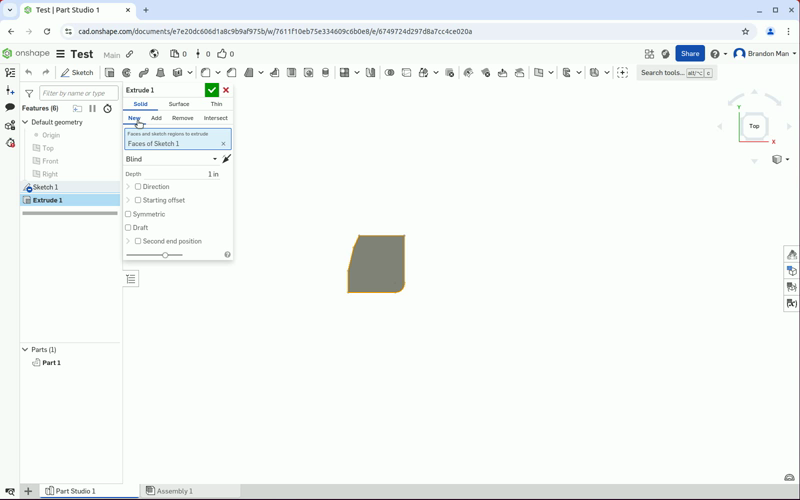
key(tab, 4)
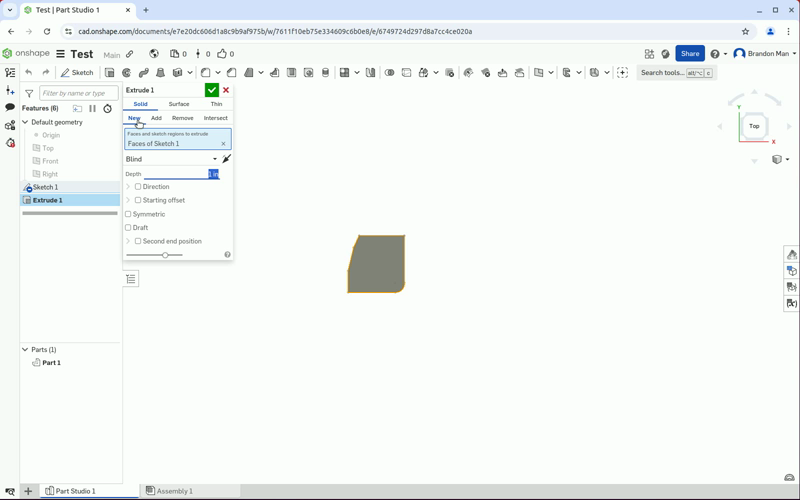
text(0.722)
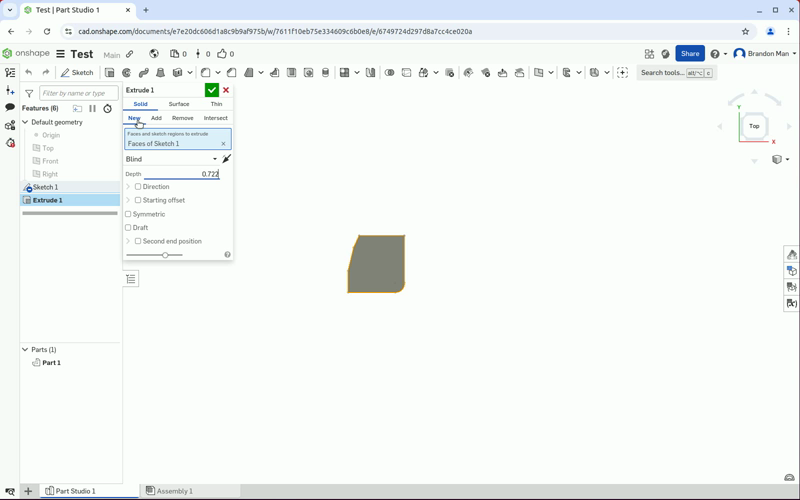
key(enter)
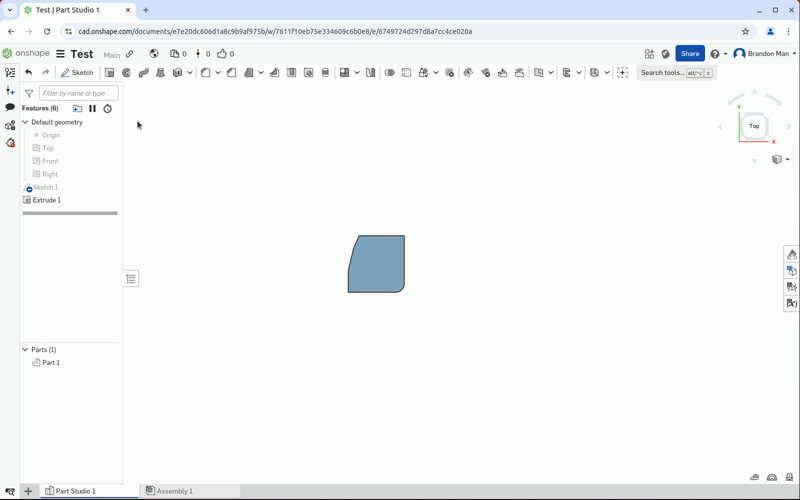
key(shift+h)
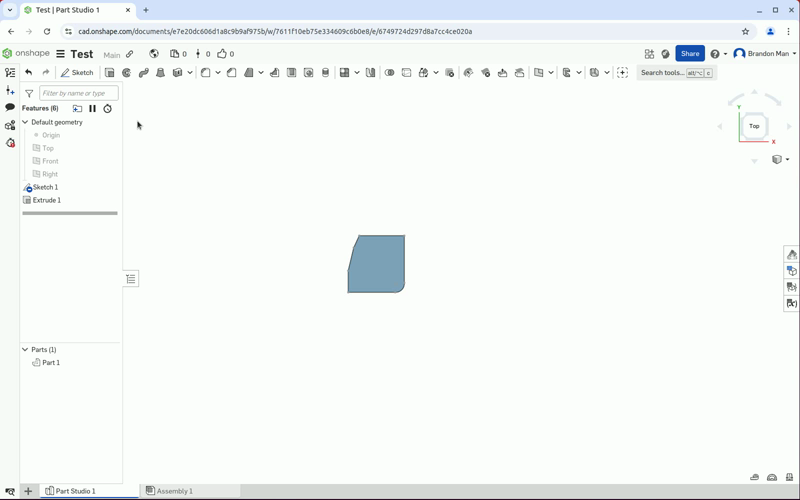
key(shift+h)
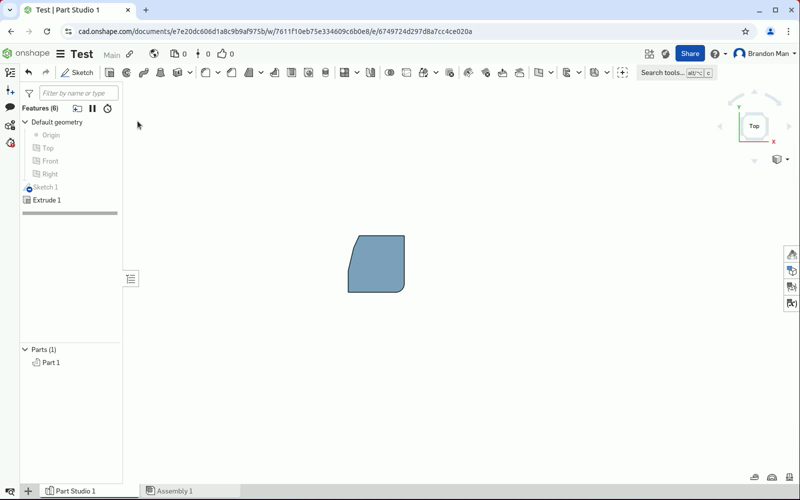
mouse_move(73, 189)
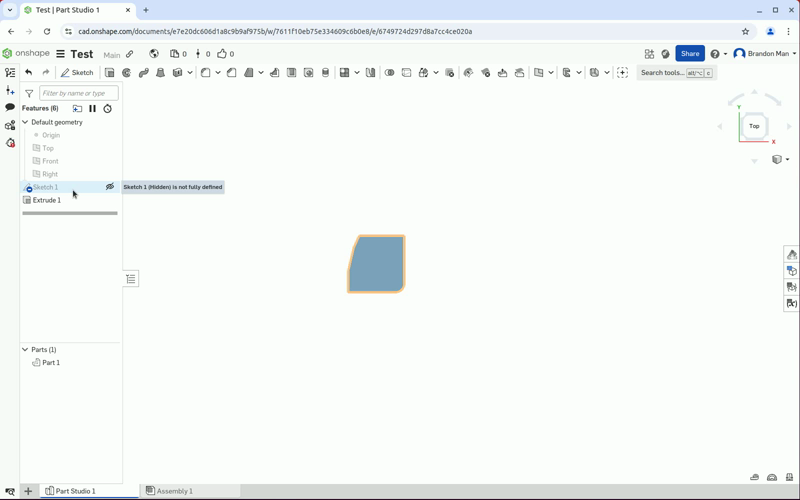
click(73, 189)
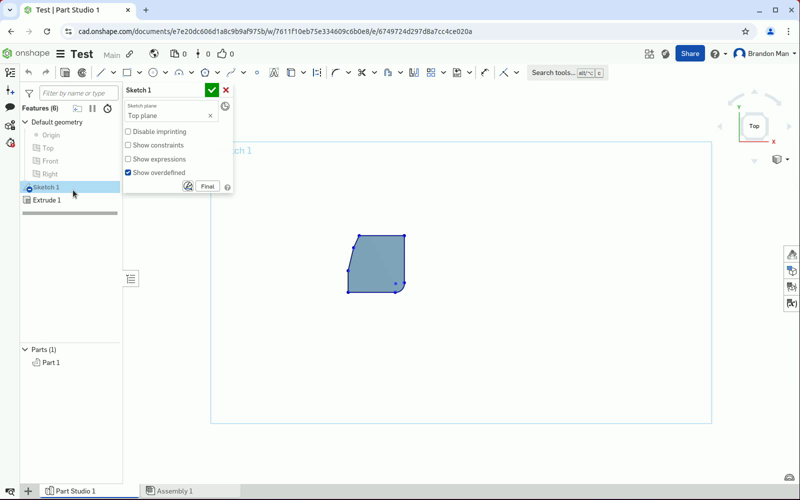
mouse_move(229, 92)
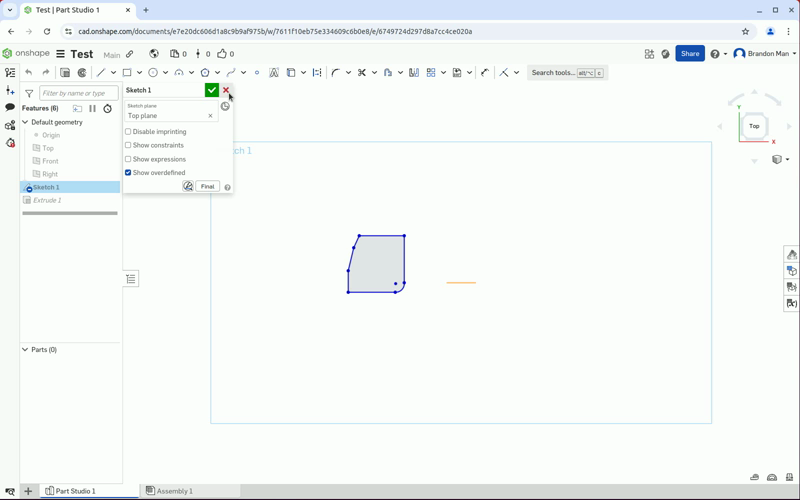
click(229, 92)
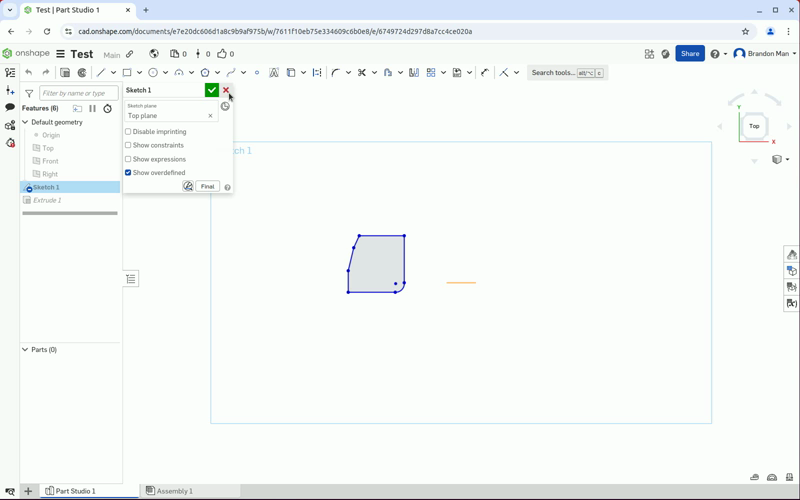
key(shift+s)
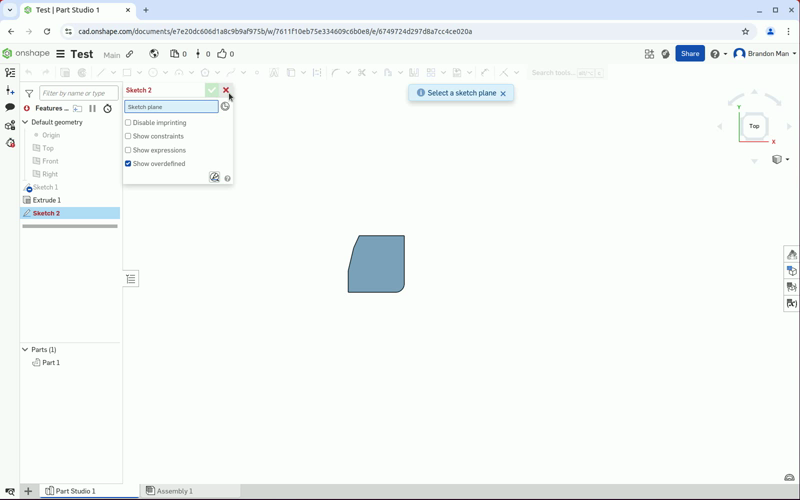
mouse_move(73, 150)
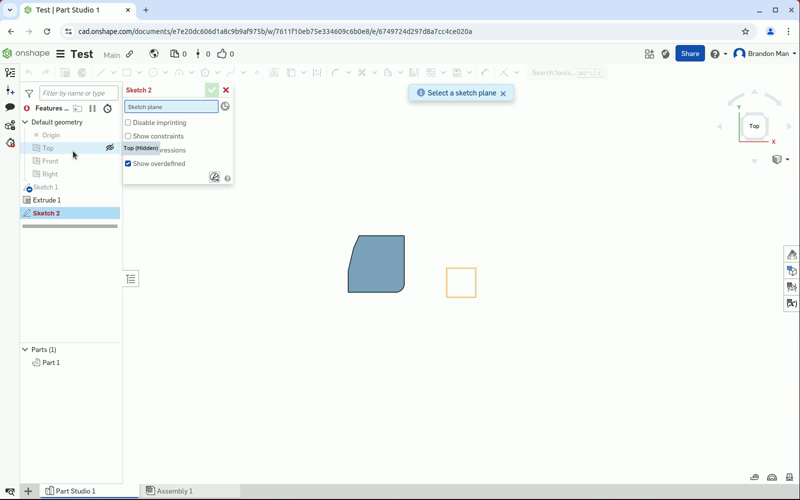
click(73, 150)
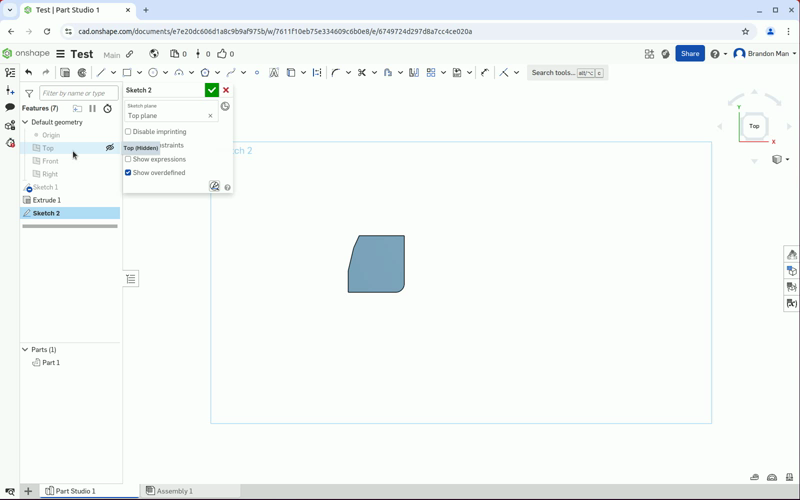
mouse_move(73, 352)
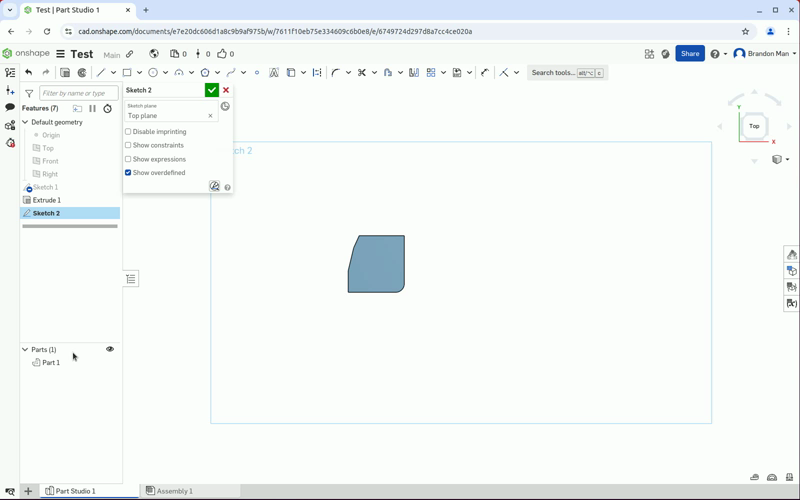
key(y)
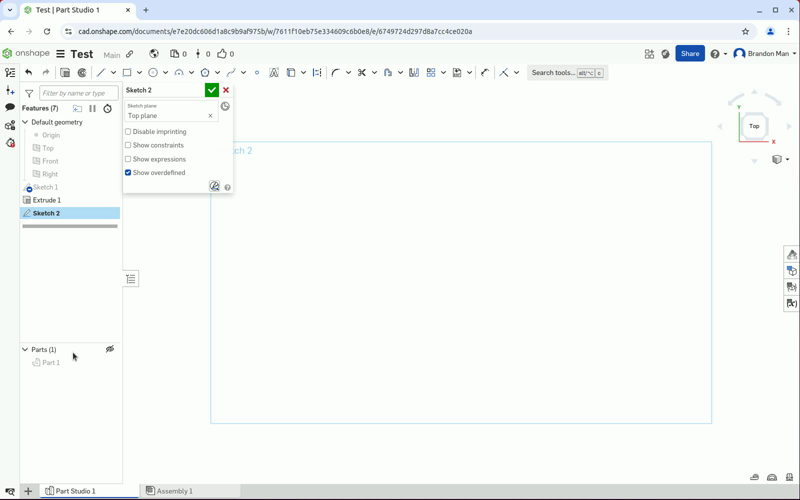
key(l)
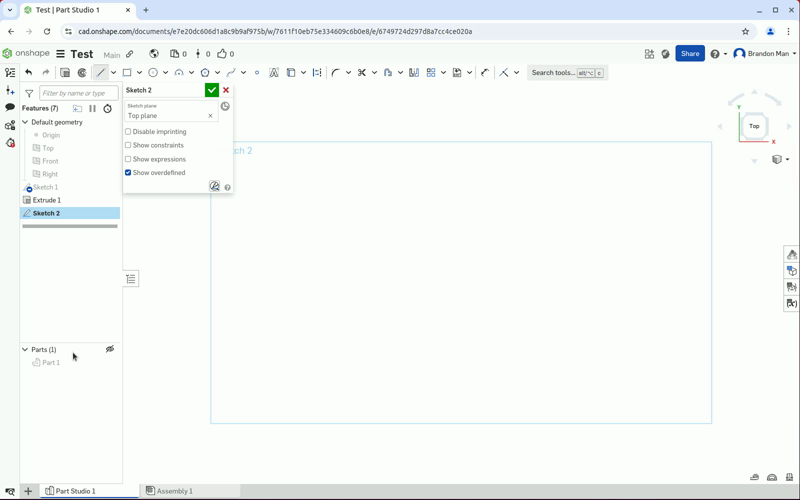
key_down(shift)
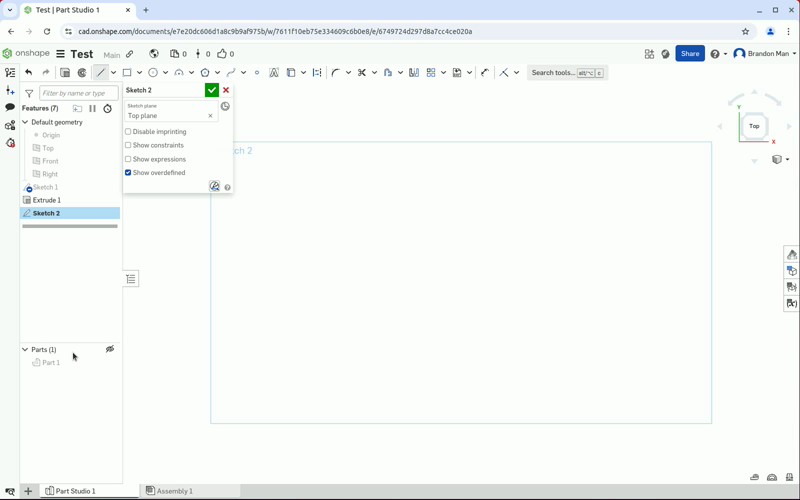
mouse_move(516, 339)
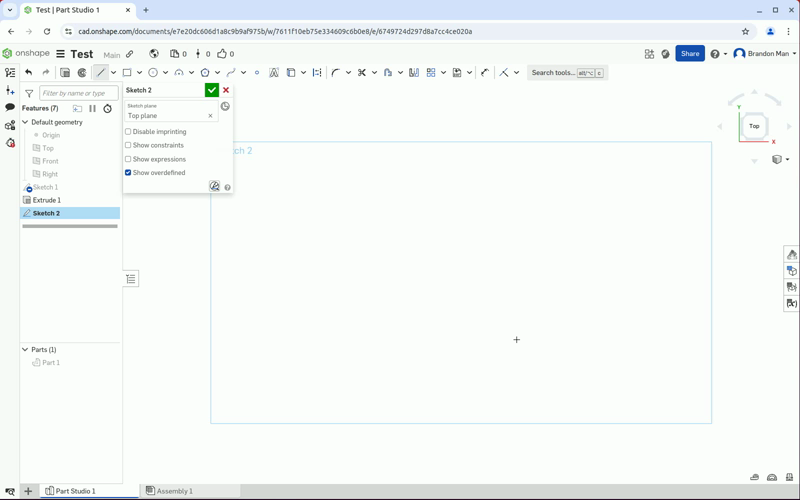
click(516, 339)
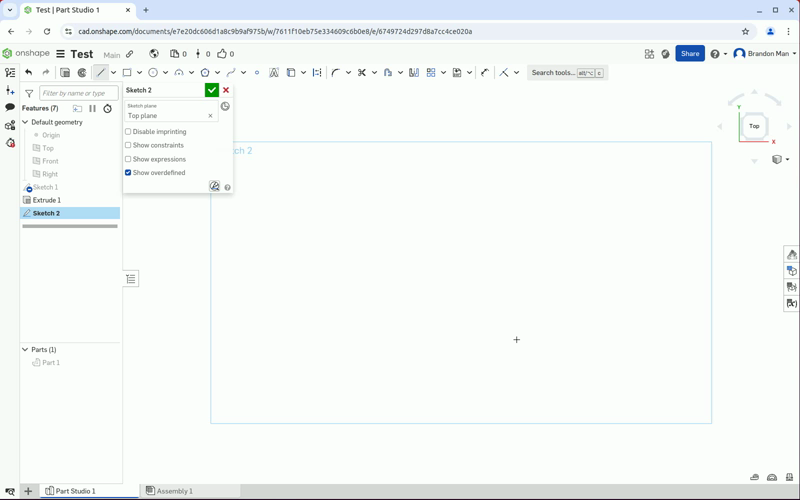
key_up(shift)
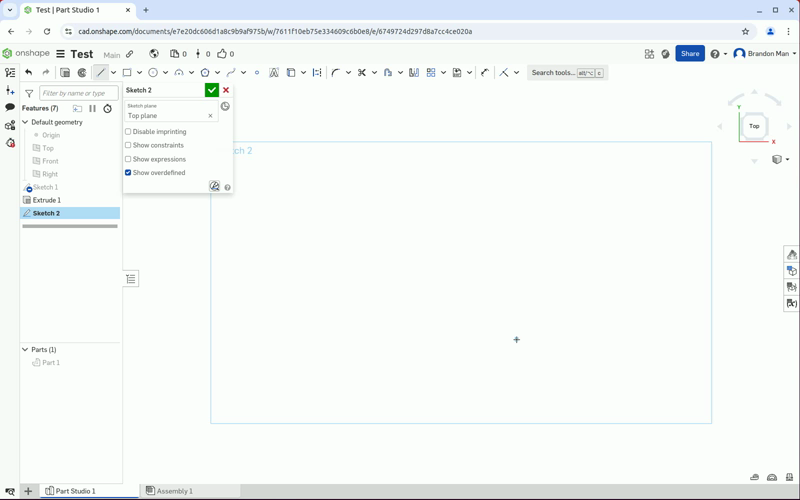
key_down(shift)
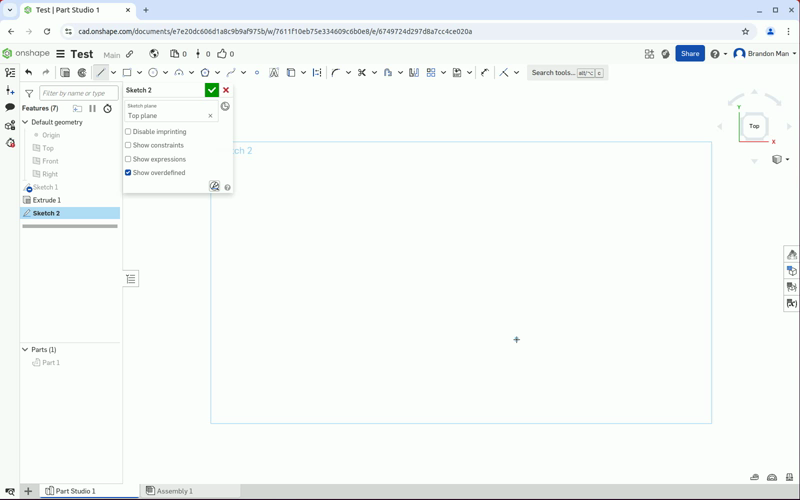
mouse_move(546, 339)
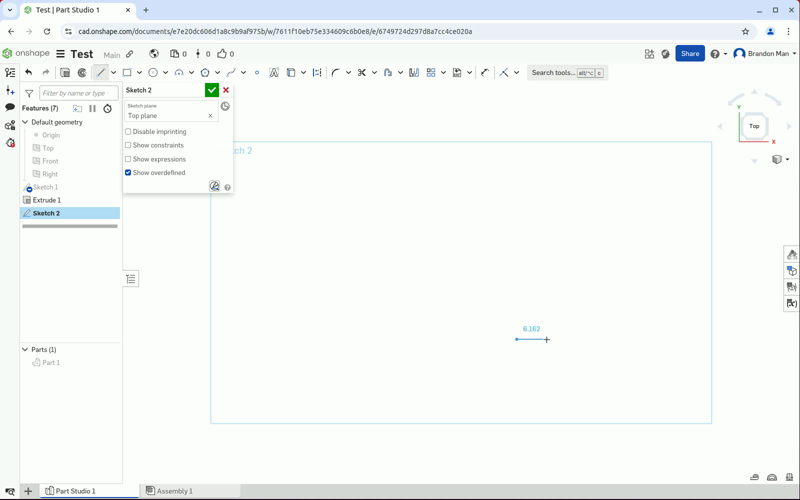
mouse_move(558, 339)
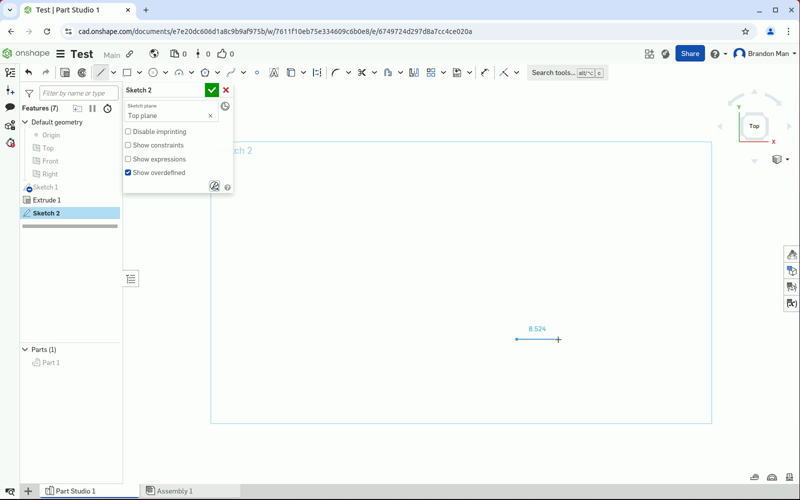
click(558, 339)
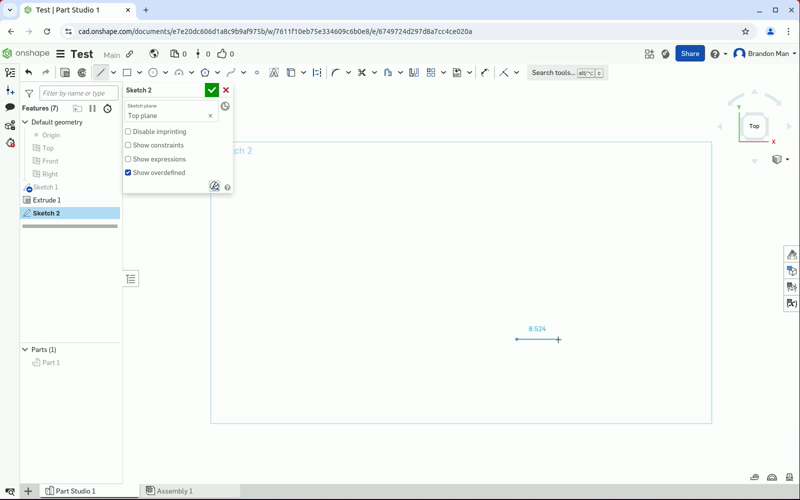
key_up(shift)
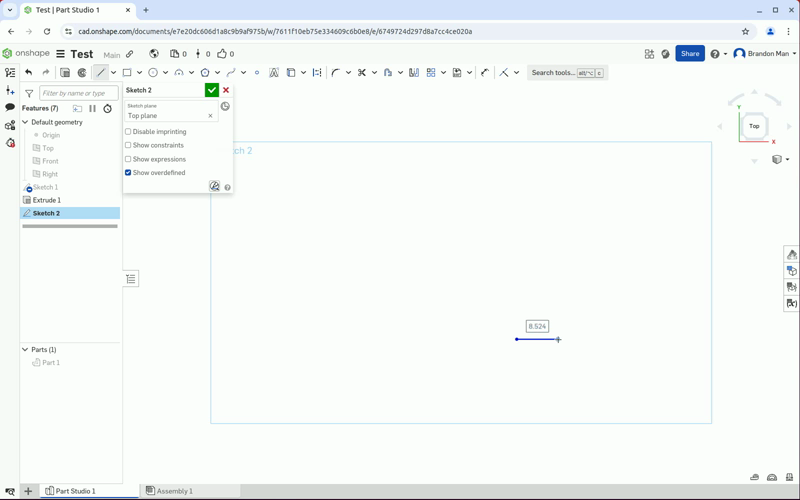
key_down(shift)
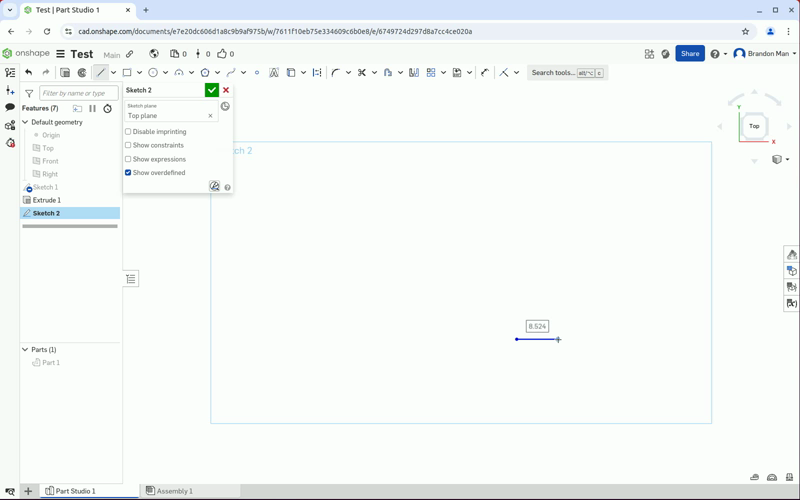
mouse_move(588, 339)
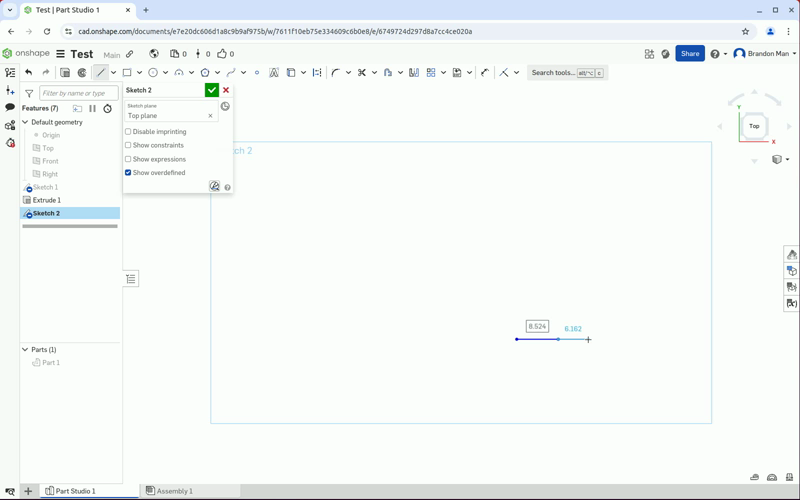
mouse_move(568, 317)
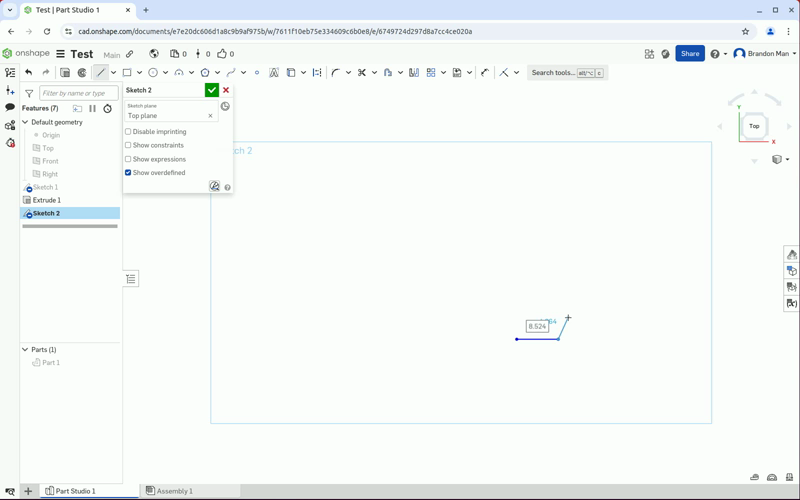
click(568, 317)
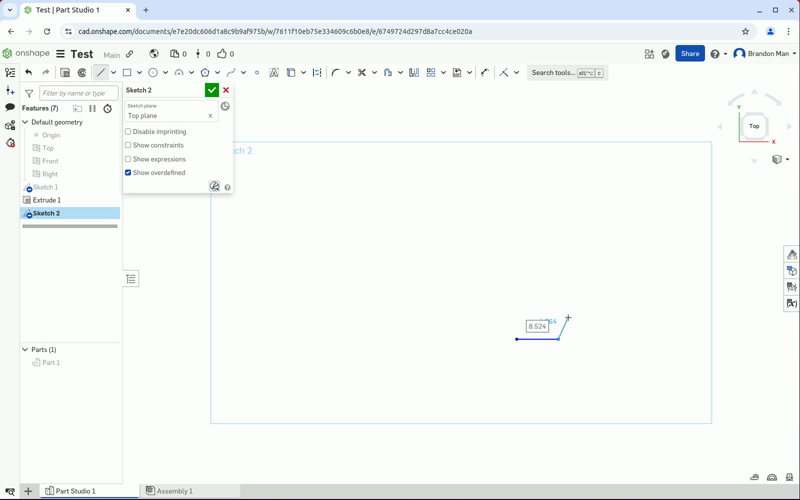
key_up(shift)
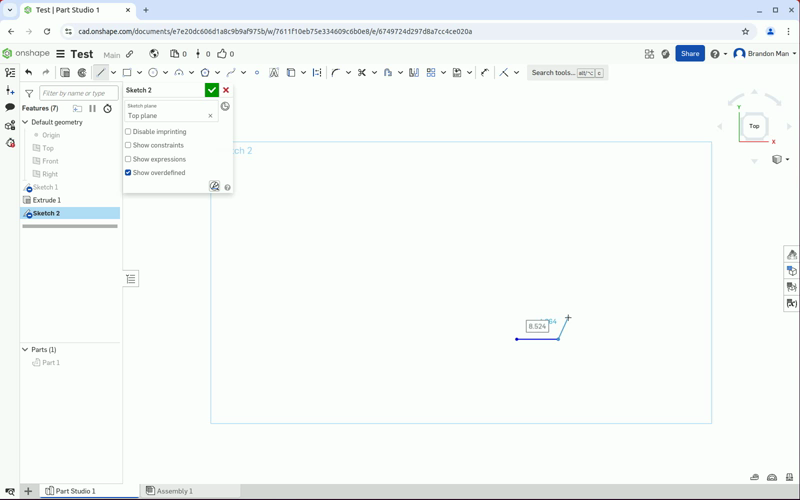
key_down(shift)
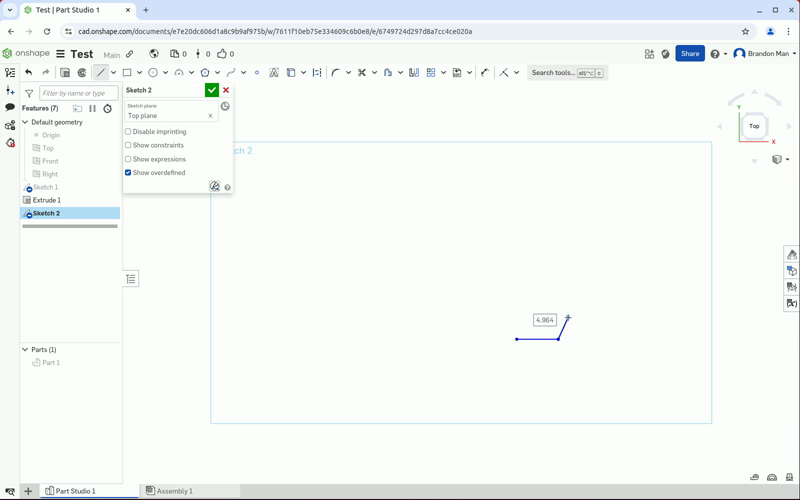
mouse_move(589, 317)
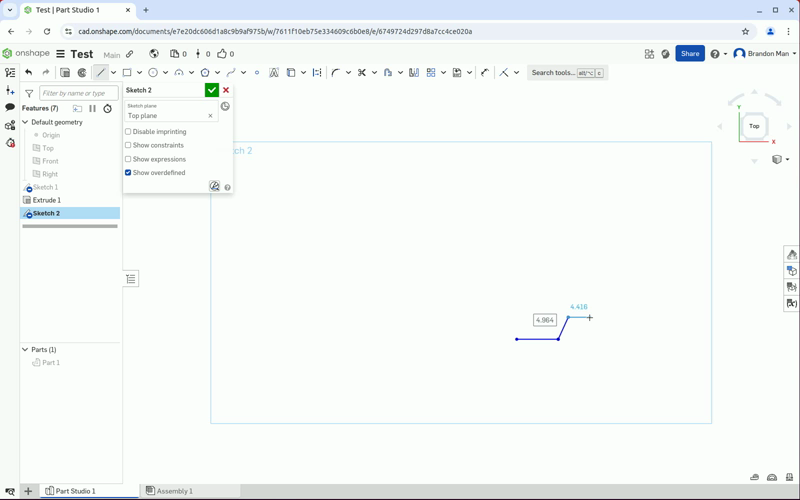
mouse_move(572, 294)
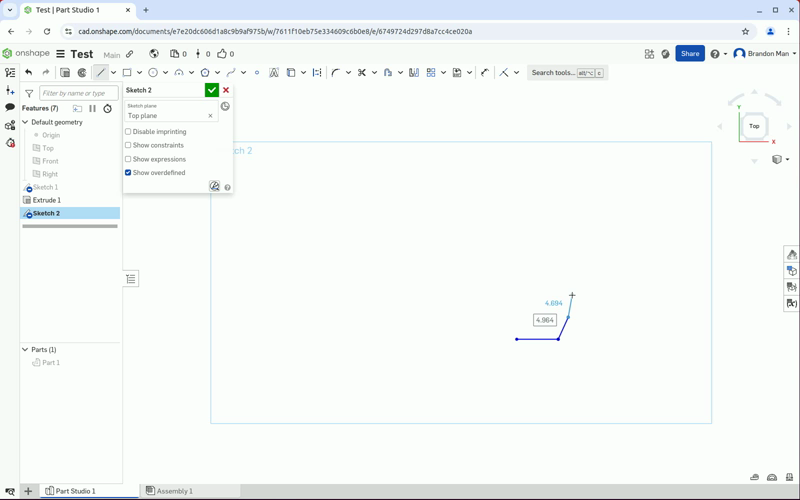
click(572, 294)
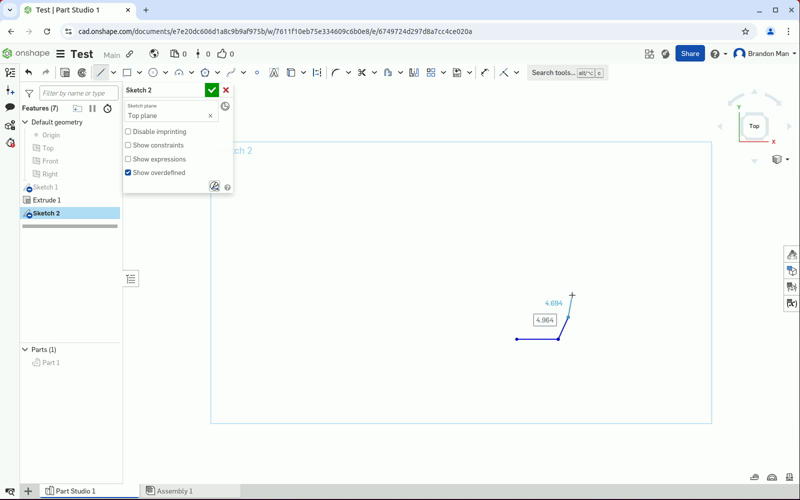
key_up(shift)
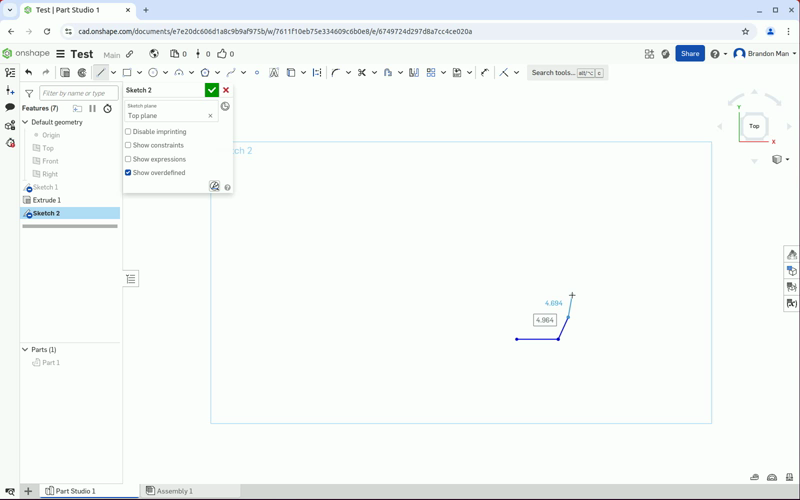
key_down(shift)
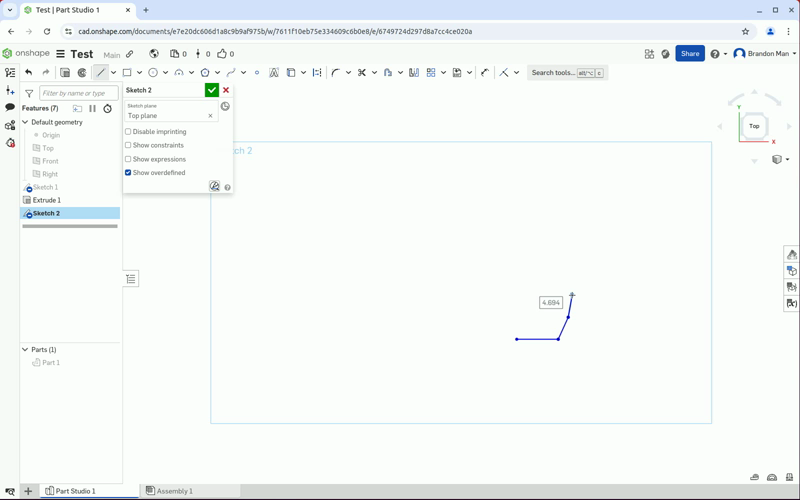
mouse_move(589, 294)
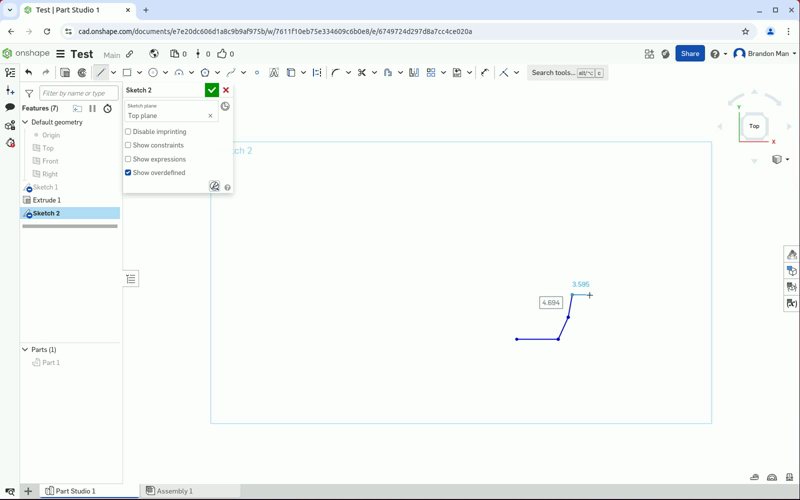
mouse_move(572, 270)
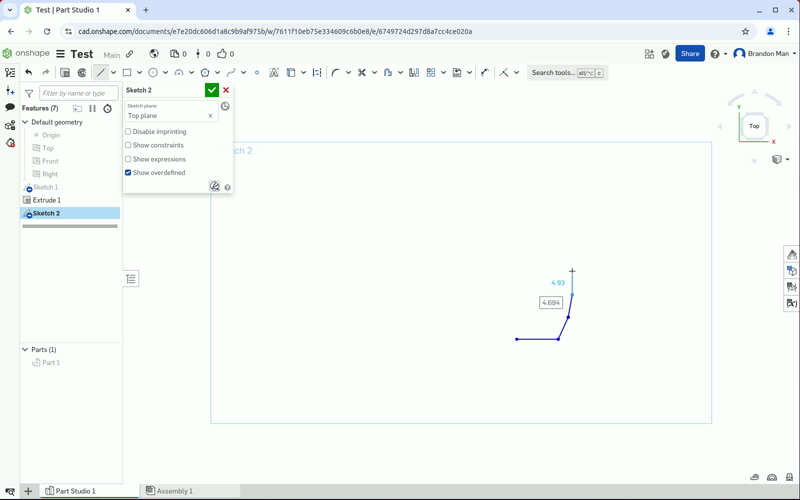
click(572, 270)
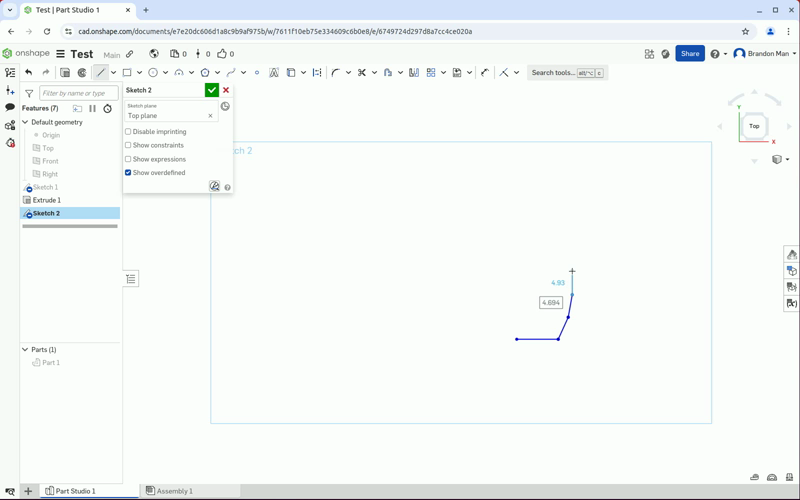
key_up(shift)
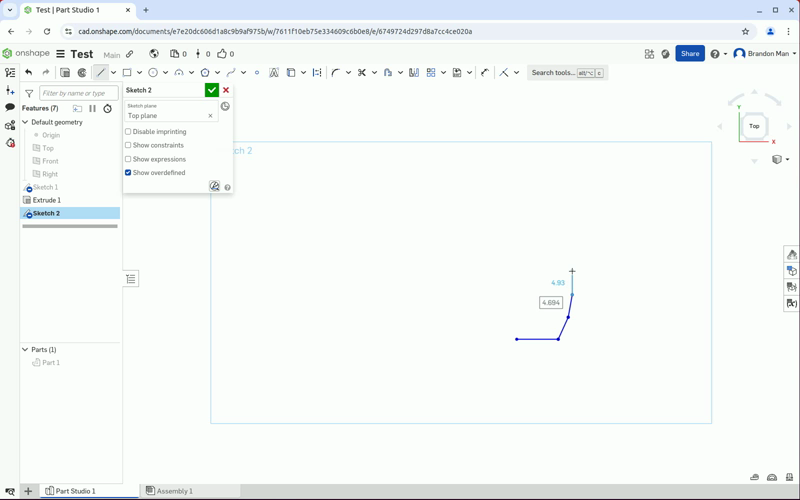
key_down(shift)
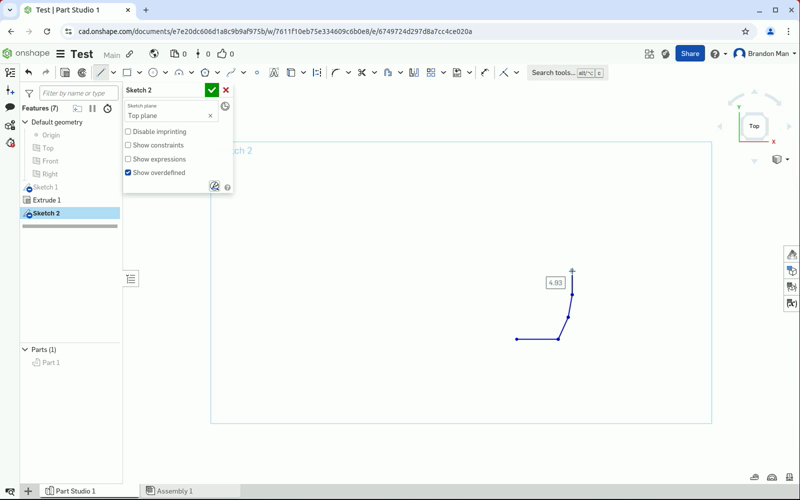
mouse_move(589, 270)
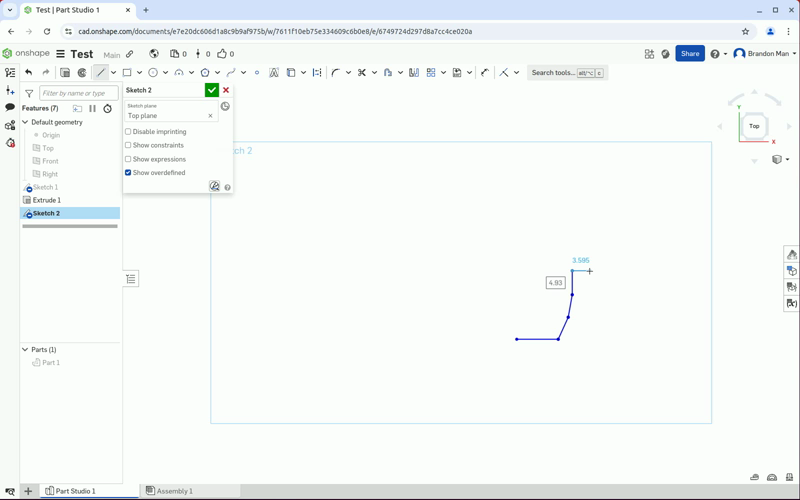
mouse_move(568, 247)
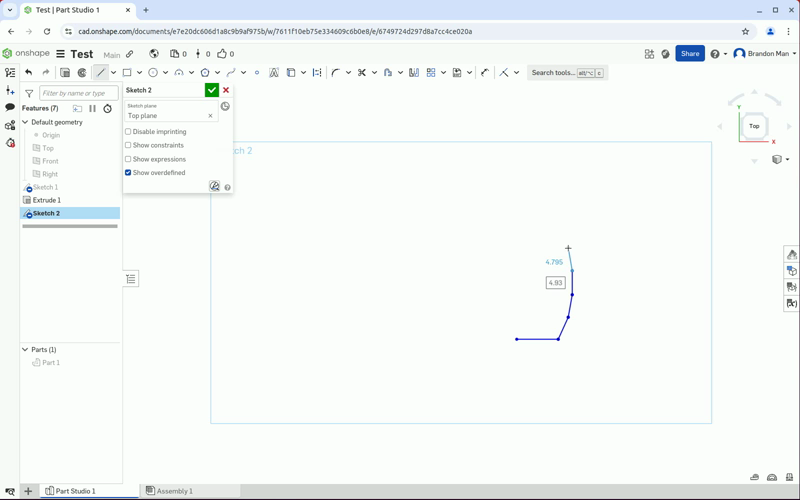
click(568, 247)
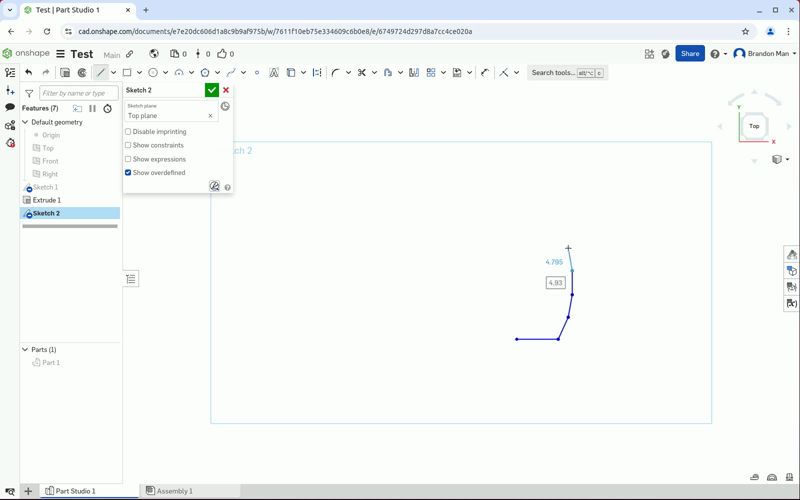
key_up(shift)
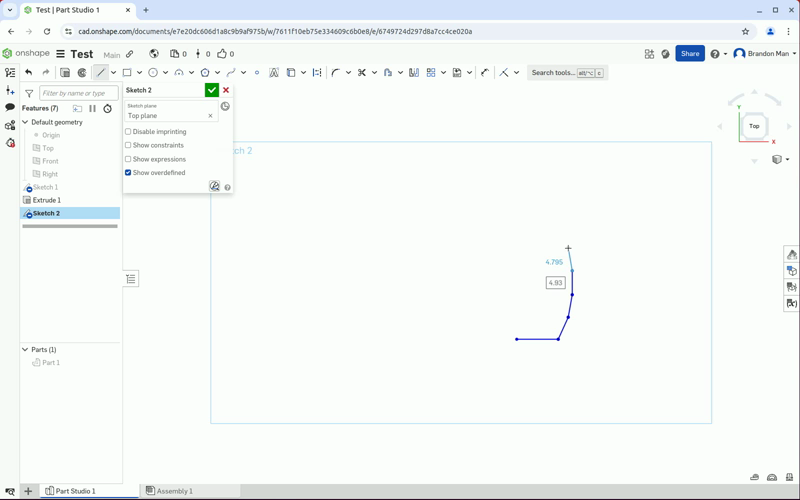
key_down(shift)
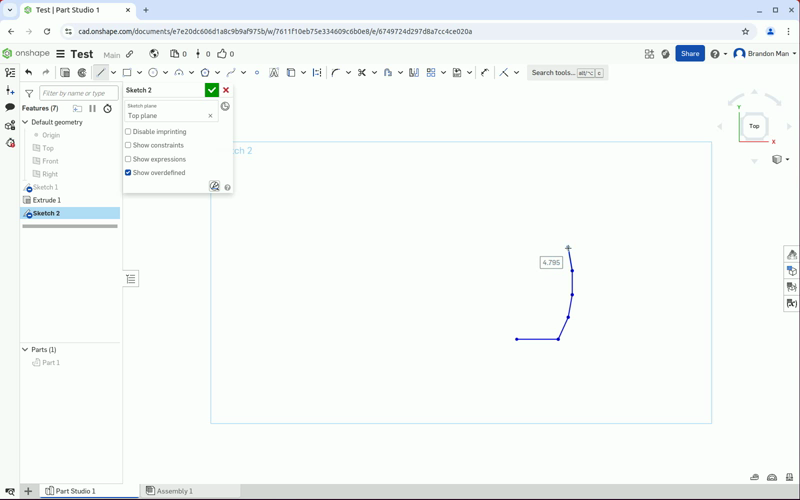
mouse_move(589, 247)
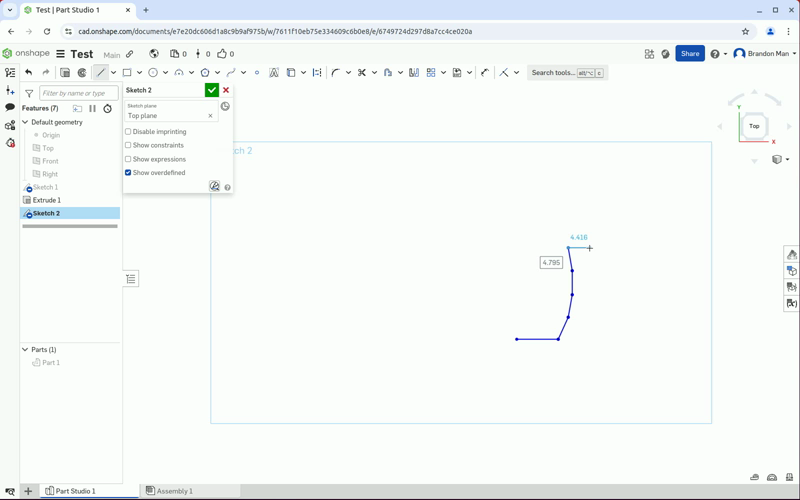
mouse_move(562, 235)
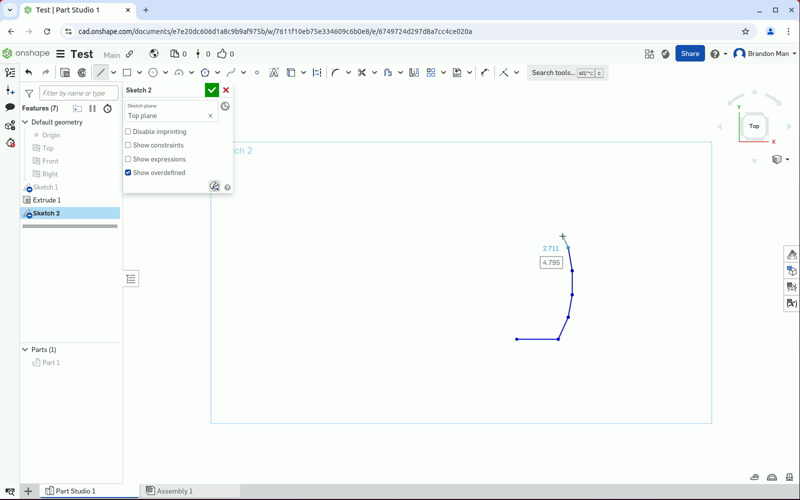
click(562, 235)
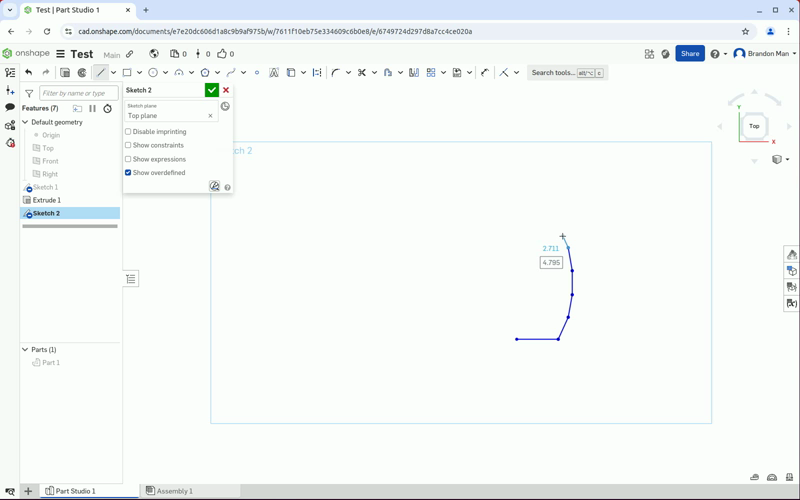
key_up(shift)
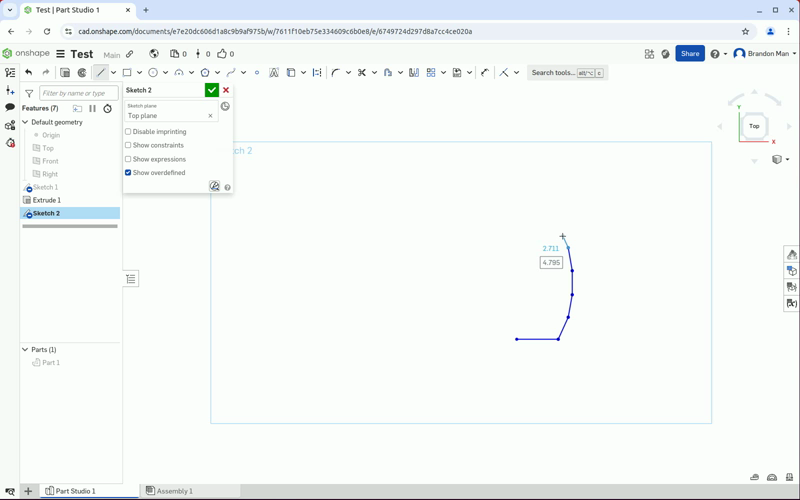
key_down(shift)
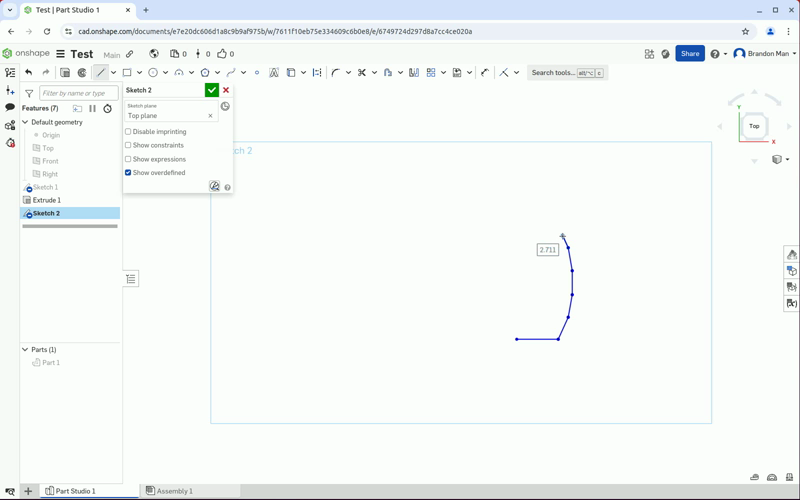
mouse_move(589, 235)
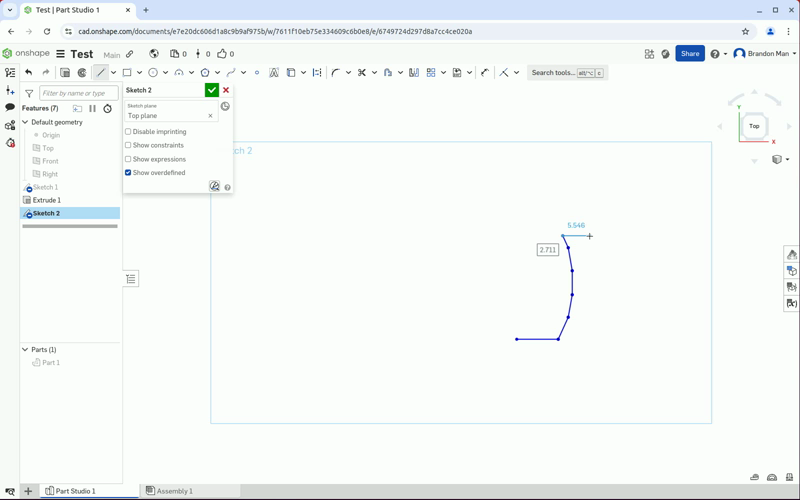
mouse_move(516, 235)
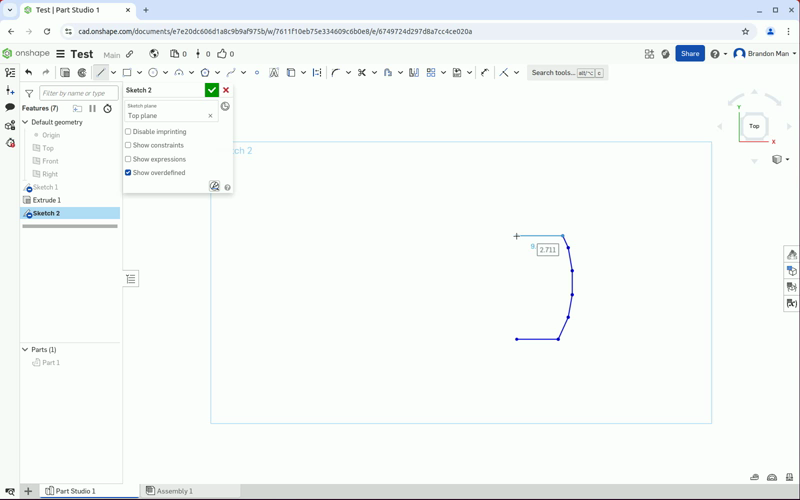
click(516, 235)
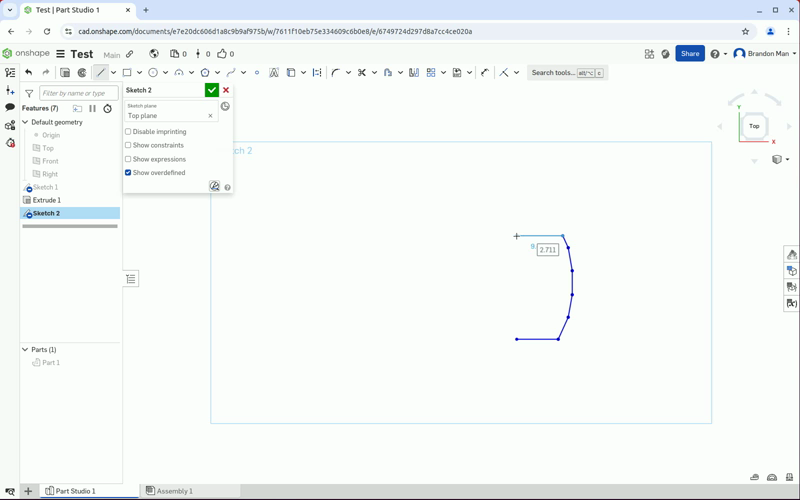
key_up(shift)
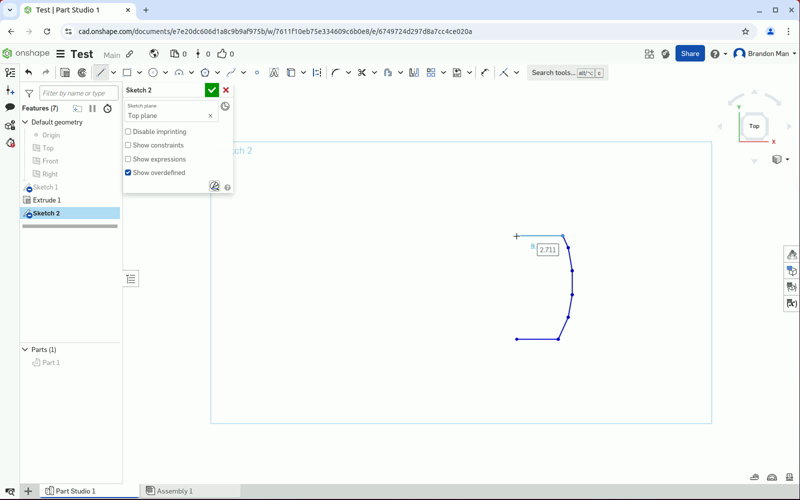
key_down(shift)
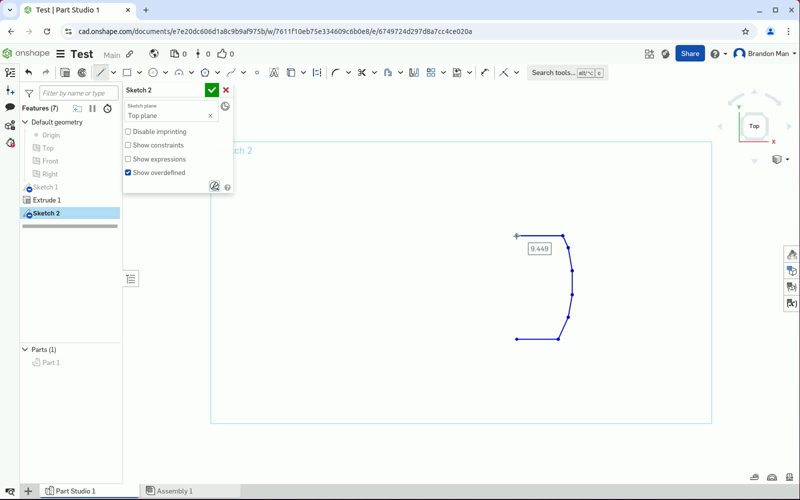
mouse_move(516, 339)
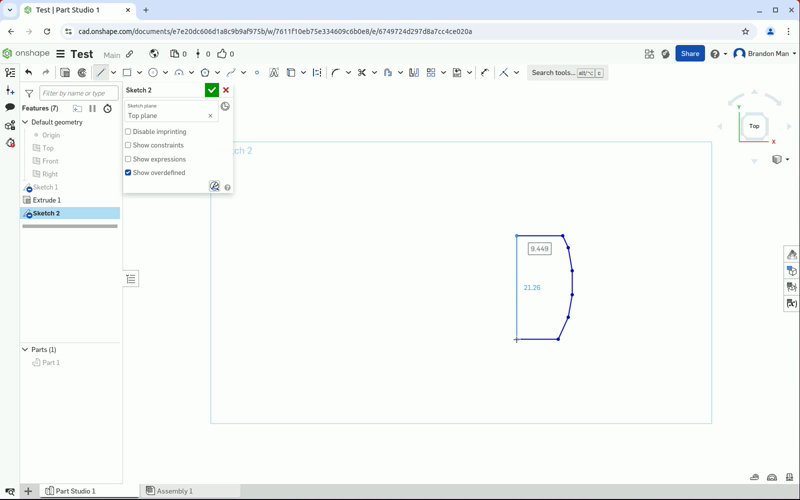
key_up(shift)
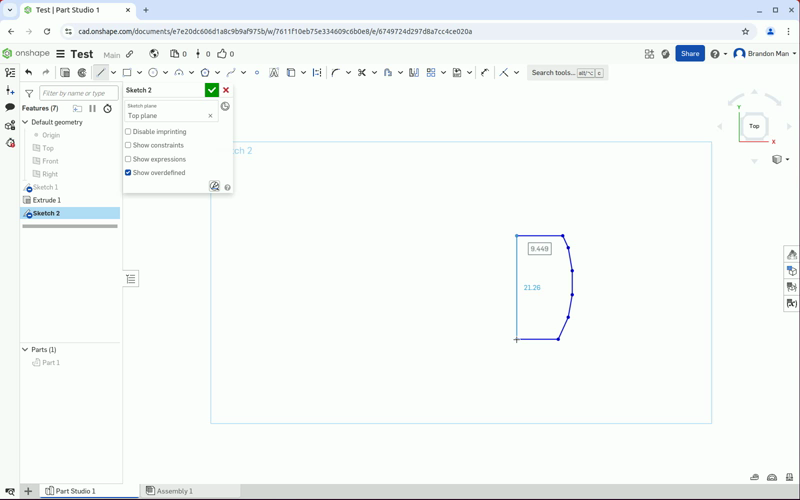
click(516, 339)
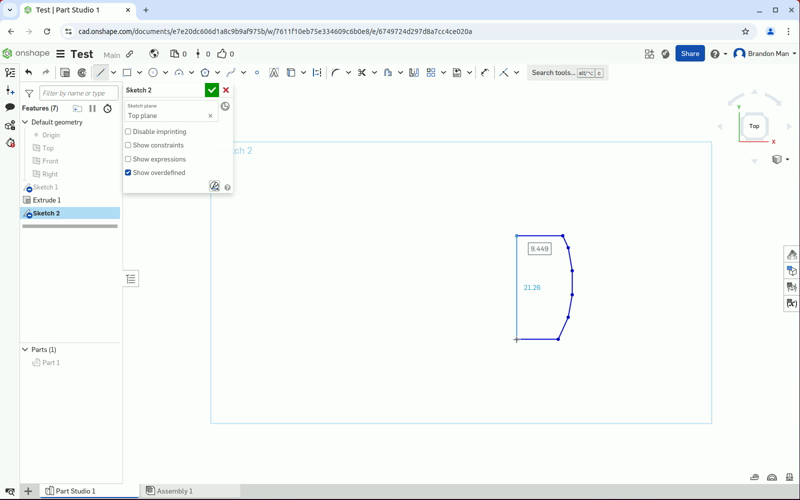
key(esc)
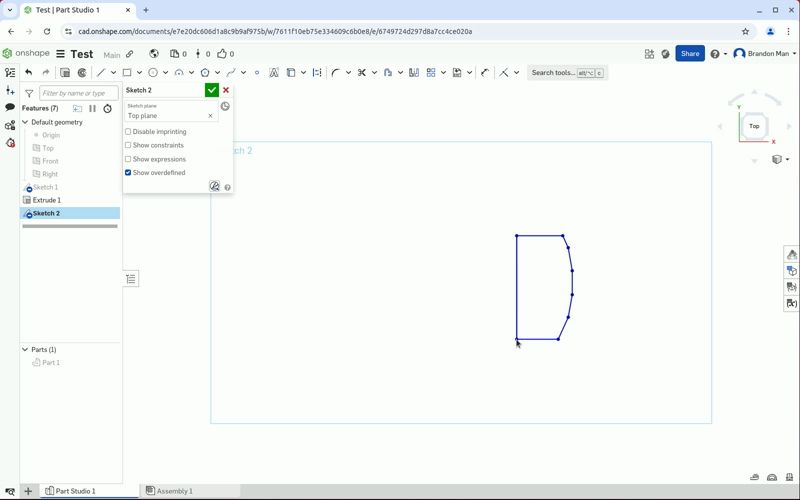
mouse_move(531, 315)
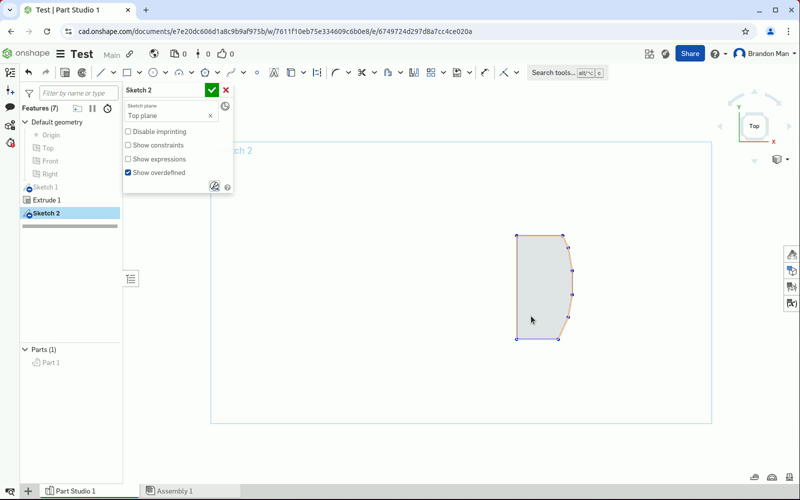
click(531, 315)
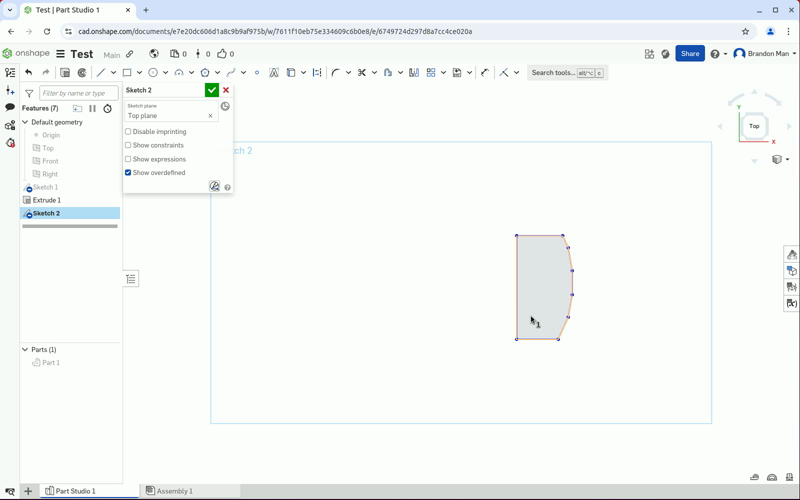
mouse_move(73, 352)
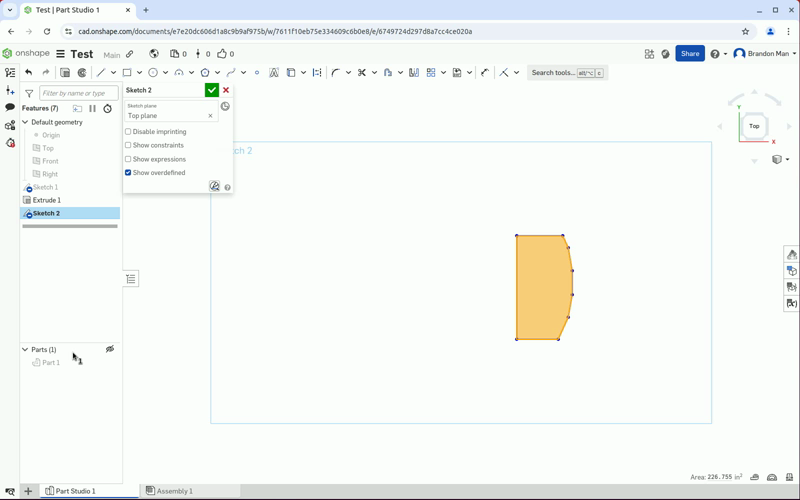
key(shift+y)
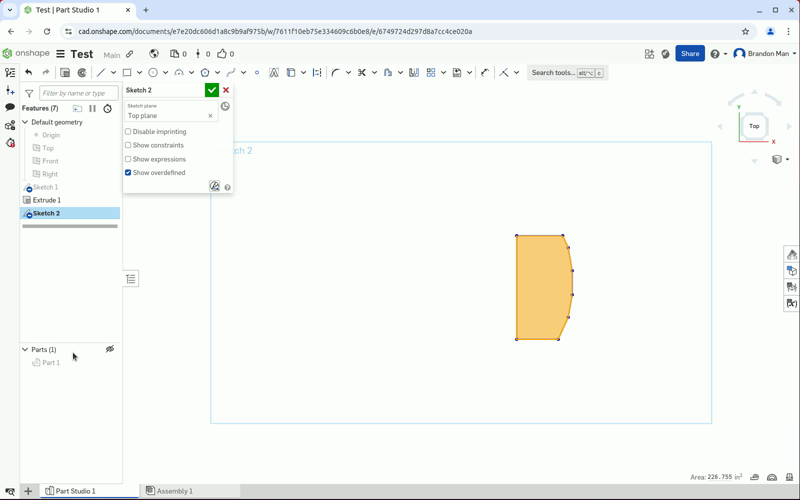
key(shift+e)
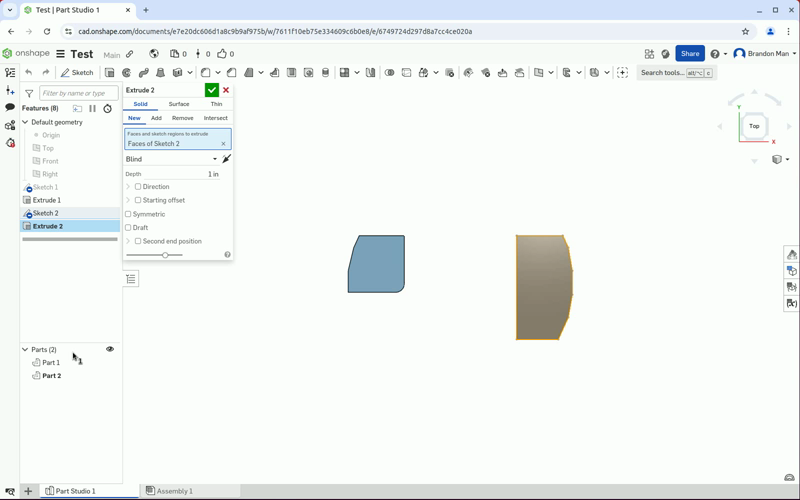
mouse_move(143, 106)
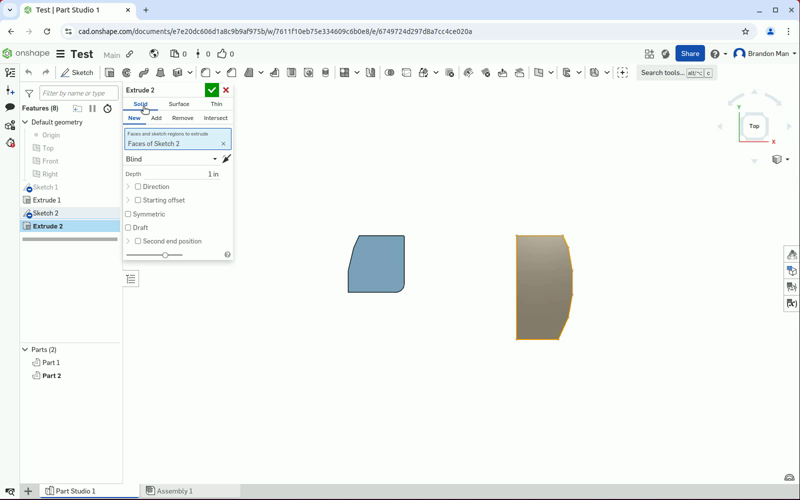
click(143, 106)
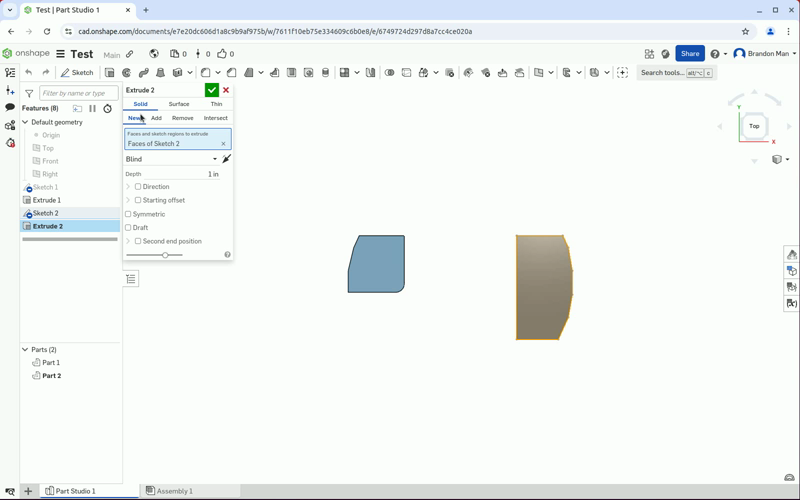
mouse_move(137, 120)
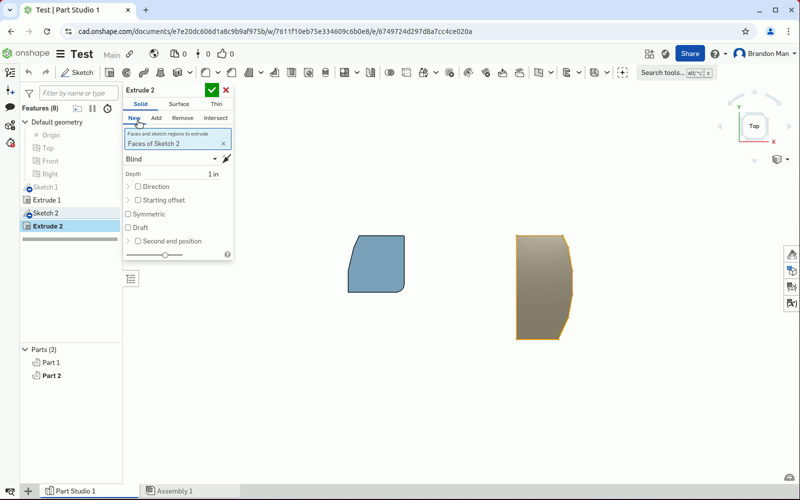
click(137, 120)
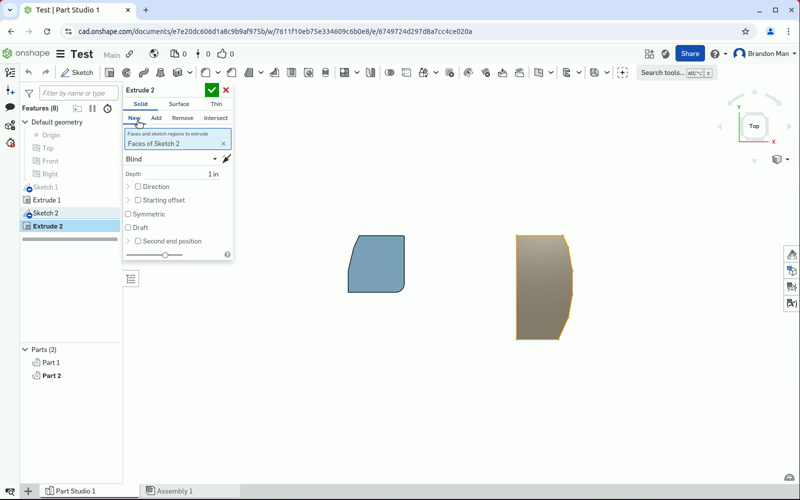
key(tab, 4)
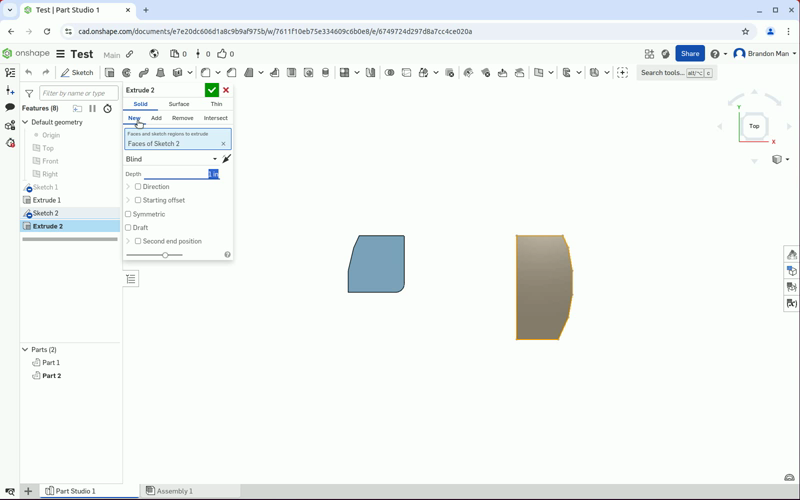
text(0.722)
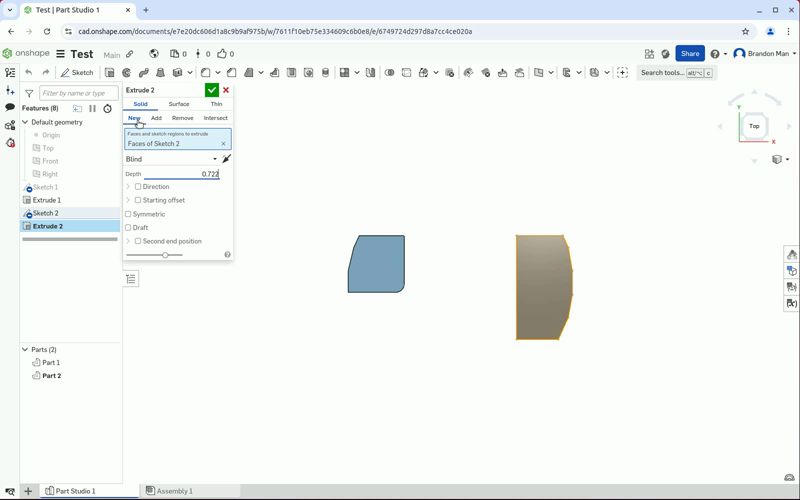
key(enter)
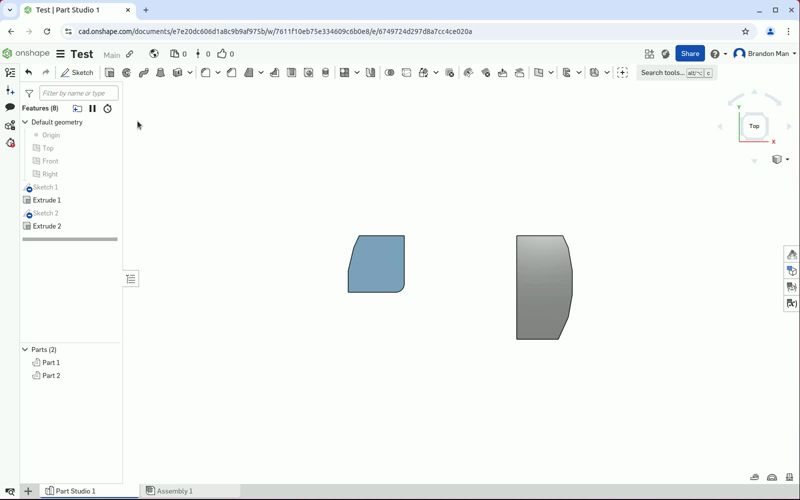
key(shift+h)
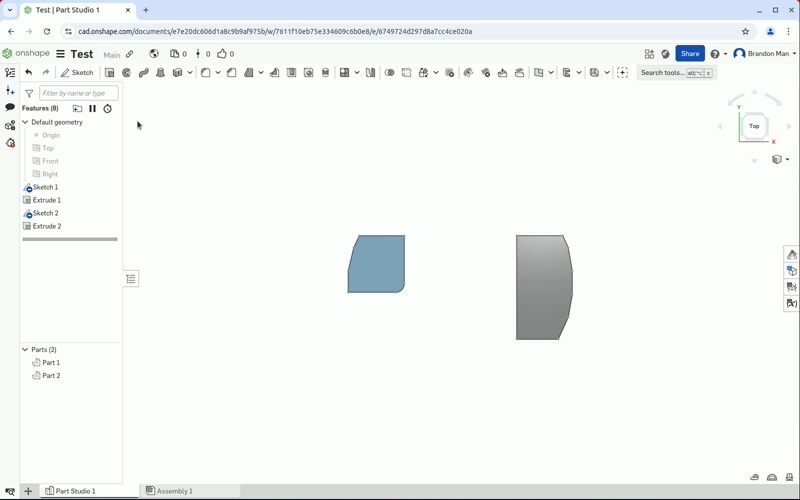
key(shift+h)
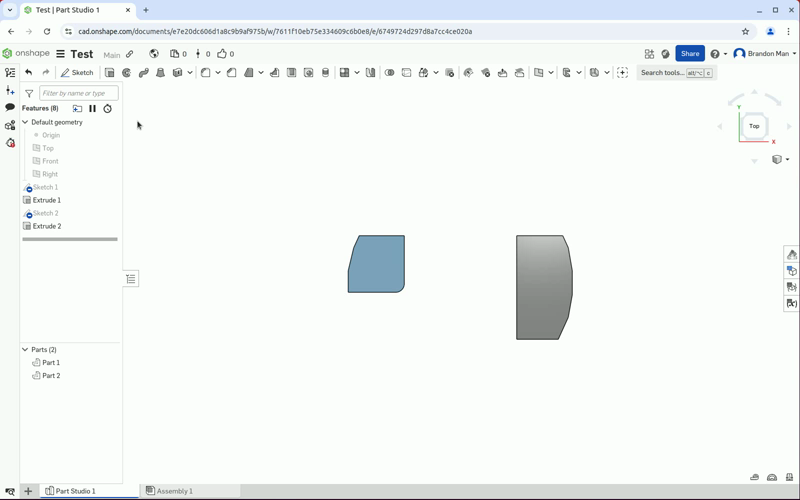
mouse_move(73, 189)
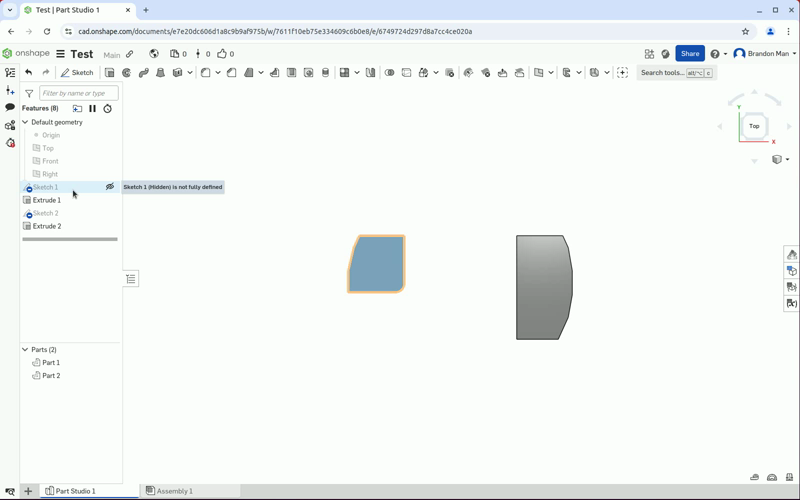
click(73, 189)
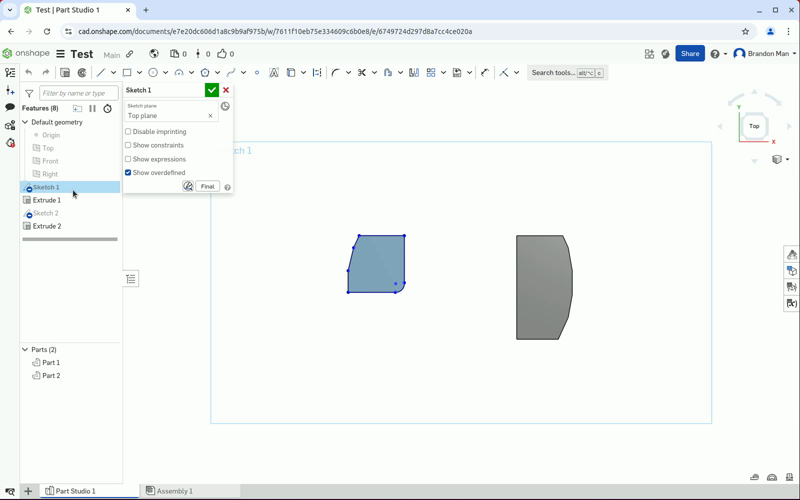
mouse_move(229, 92)
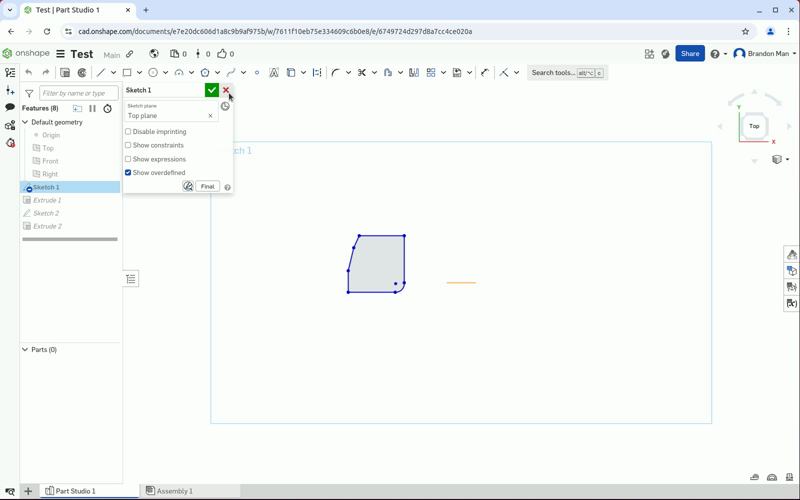
click(229, 92)
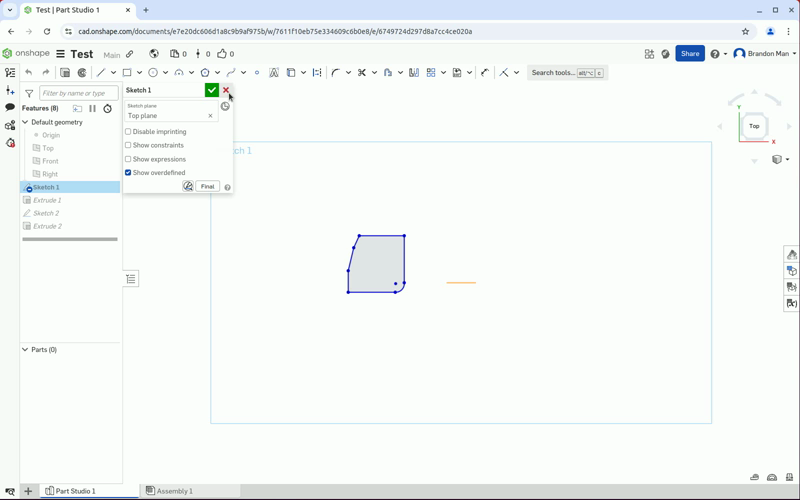
key(shift+s)
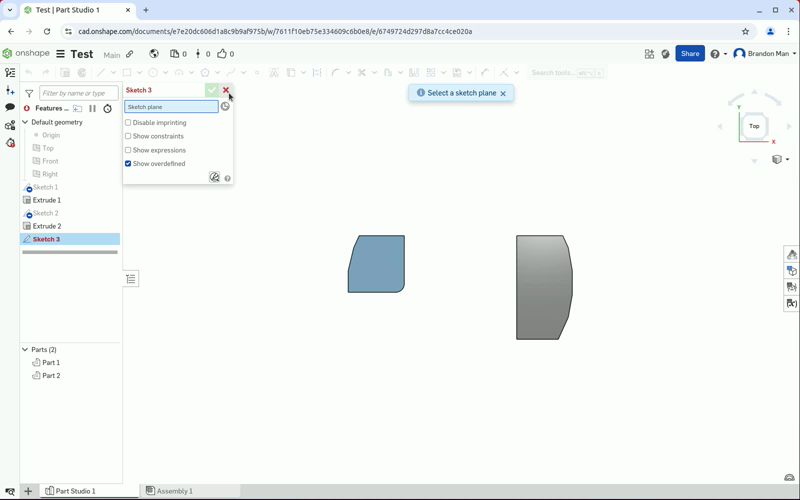
mouse_move(73, 150)
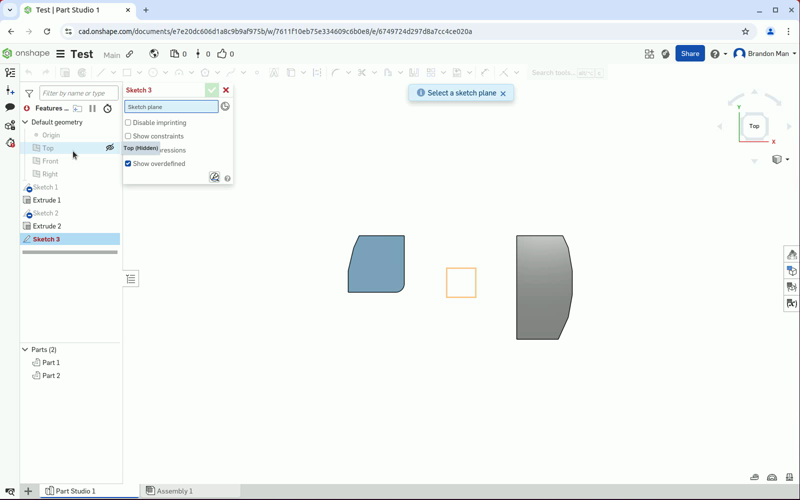
click(73, 150)
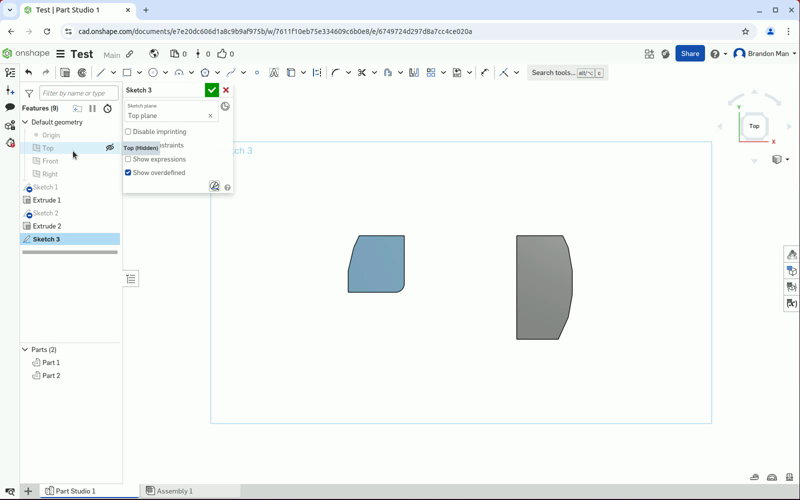
mouse_move(73, 352)
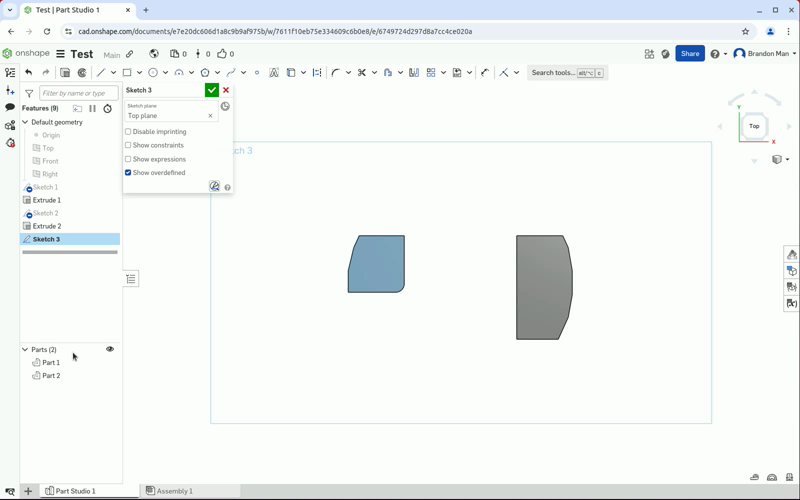
key(y)
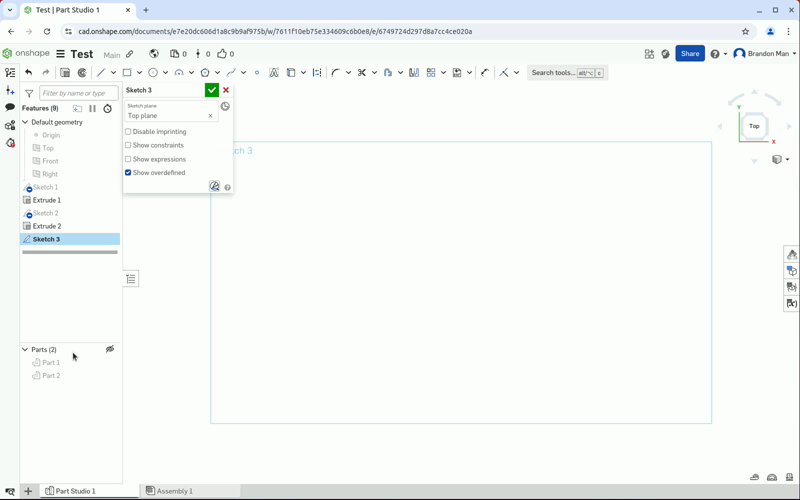
key(l)
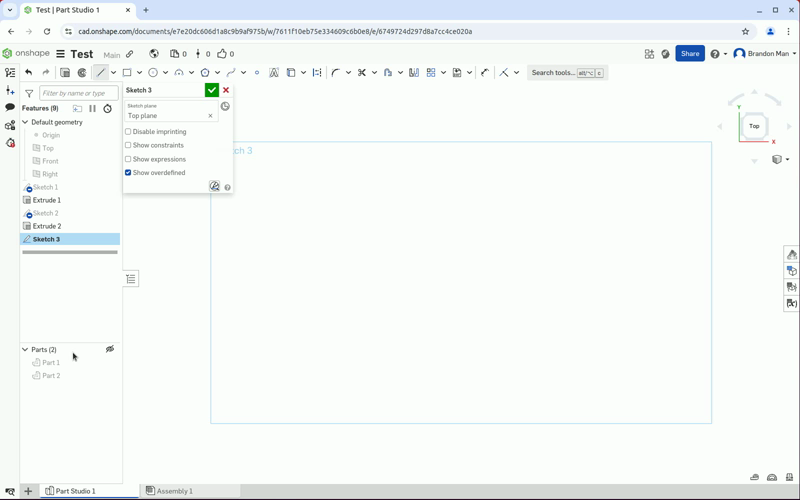
key_down(shift)
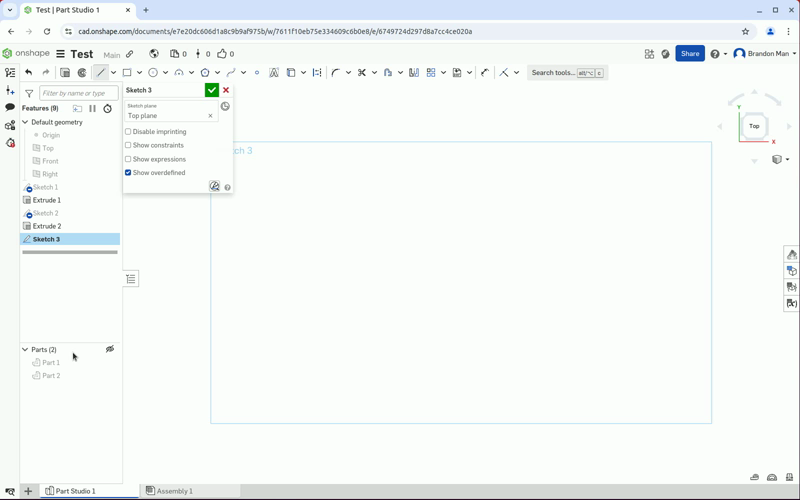
mouse_move(413, 226)
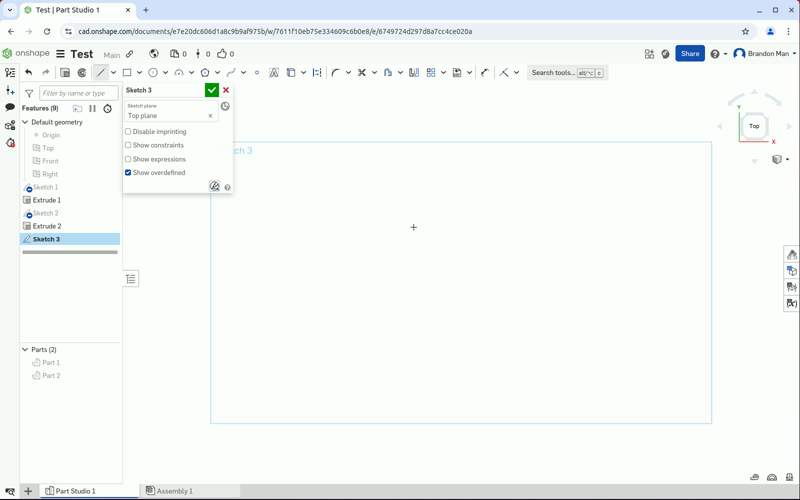
click(413, 226)
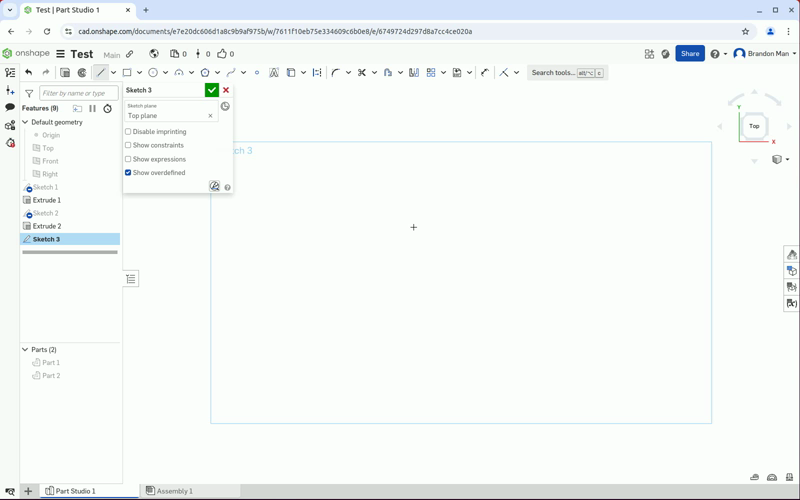
key_up(shift)
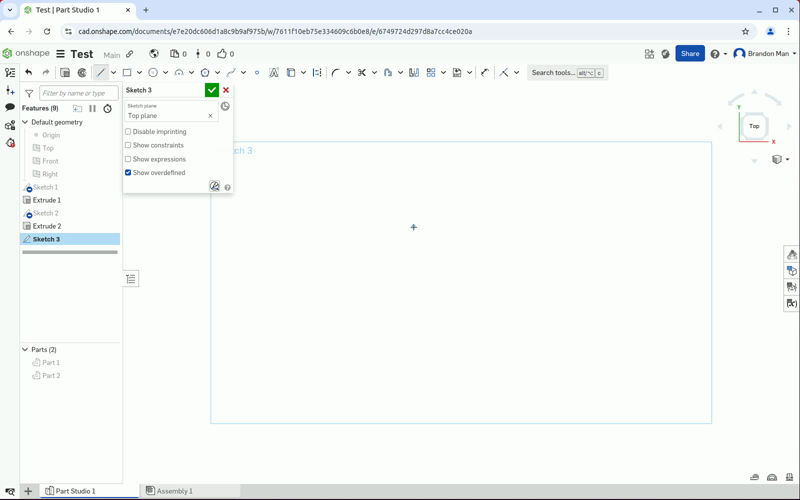
key_down(shift)
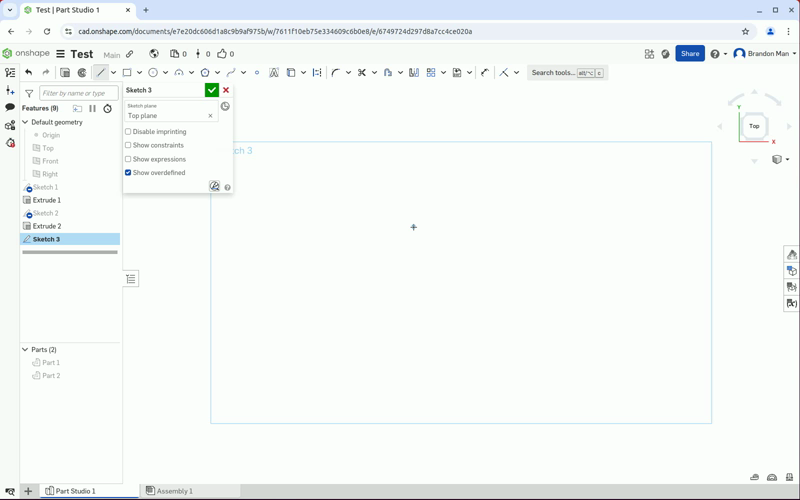
mouse_move(507, 226)
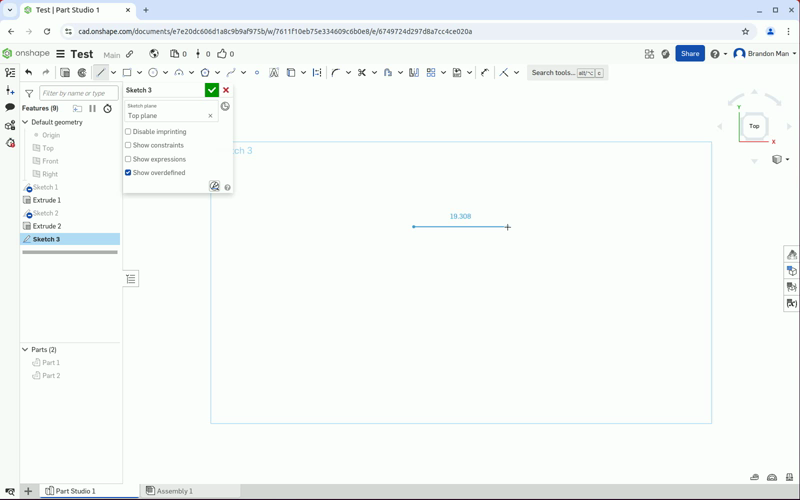
click(507, 226)
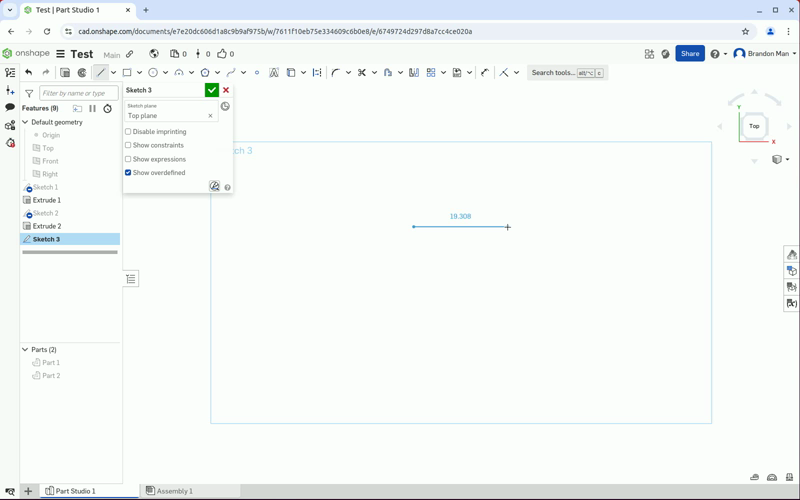
key_up(shift)
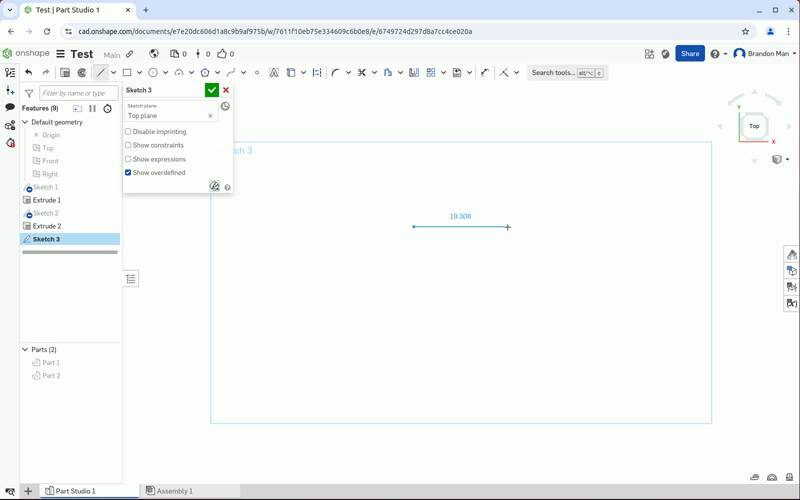
key_down(shift)
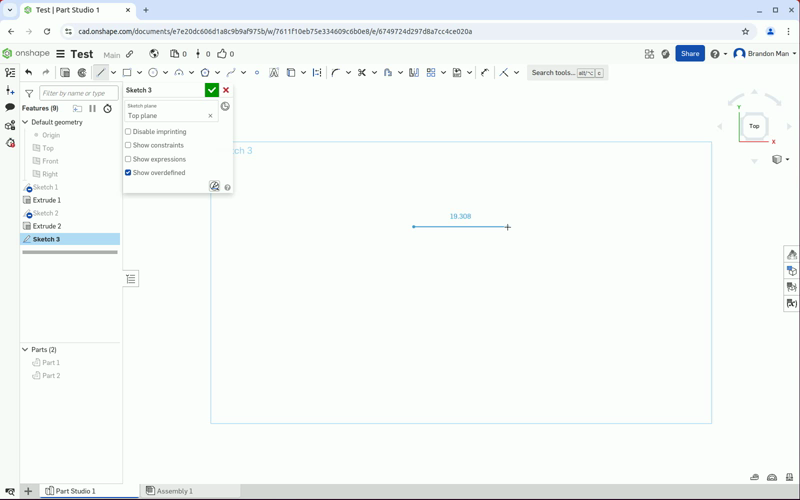
mouse_move(537, 226)
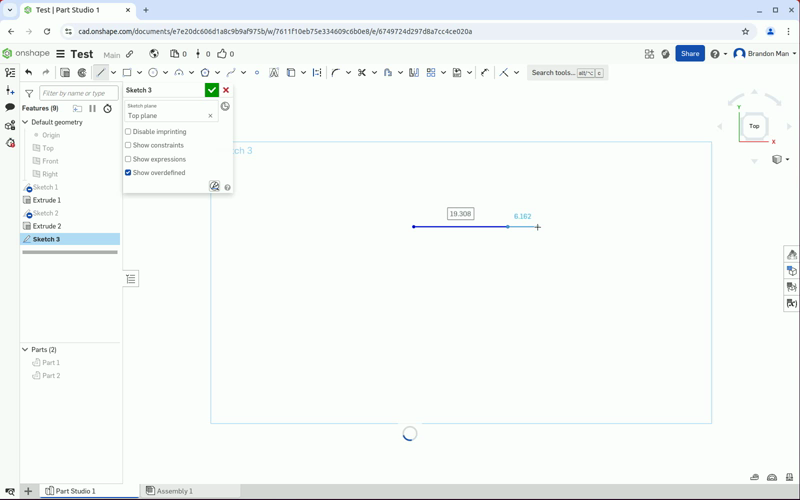
mouse_move(507, 181)
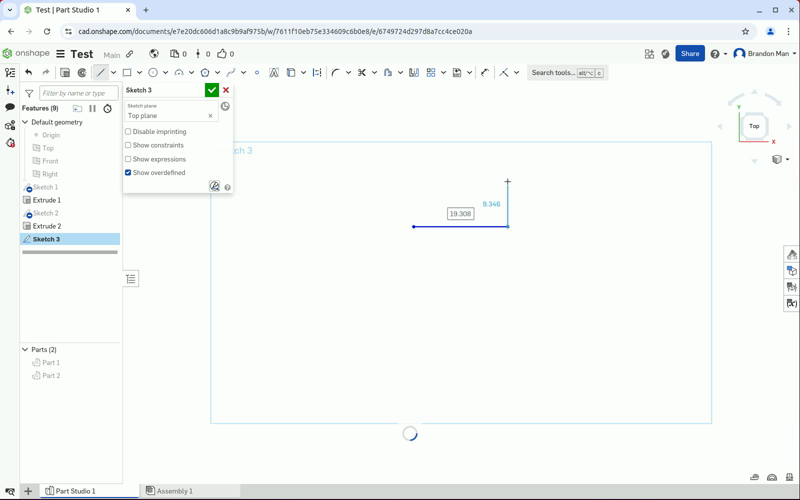
click(507, 181)
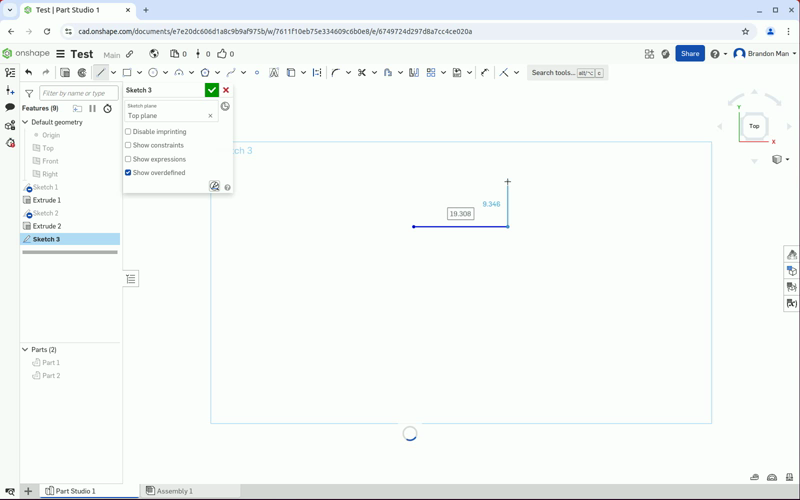
key_up(shift)
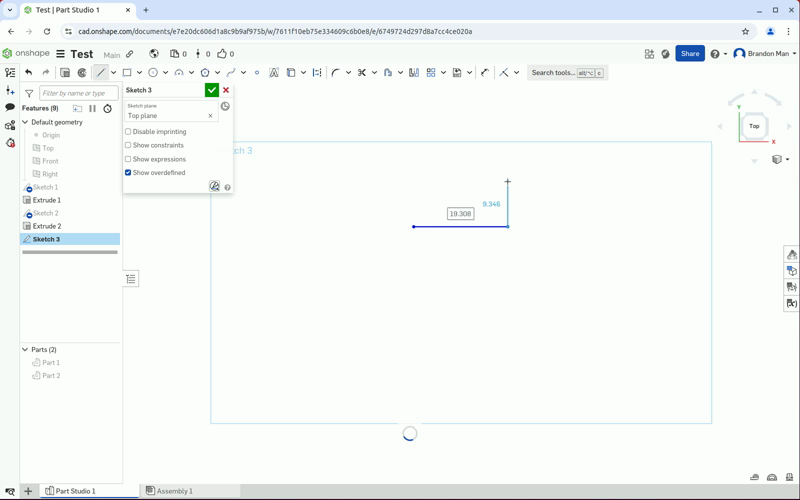
key_down(shift)
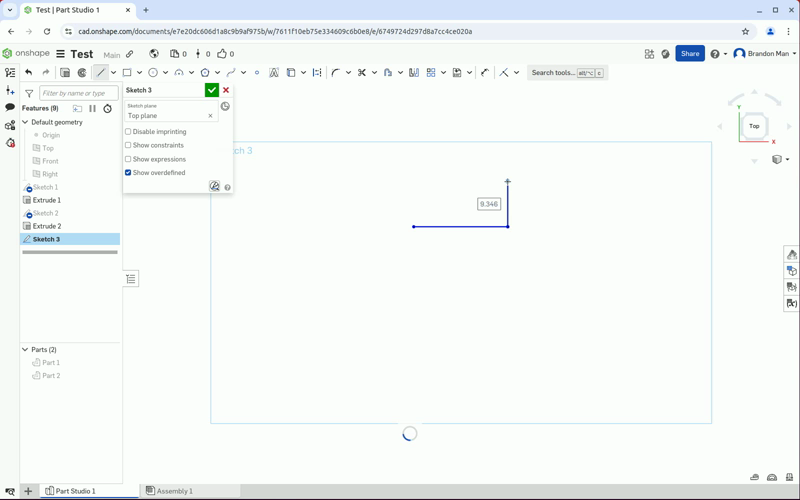
mouse_move(537, 181)
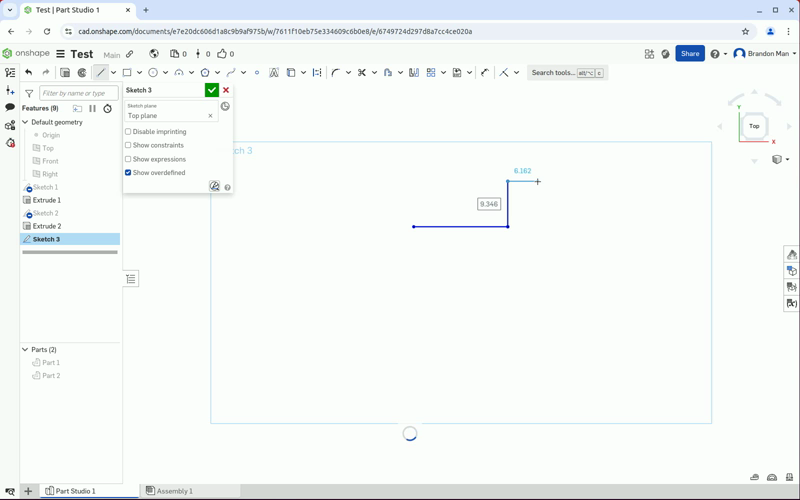
mouse_move(507, 180)
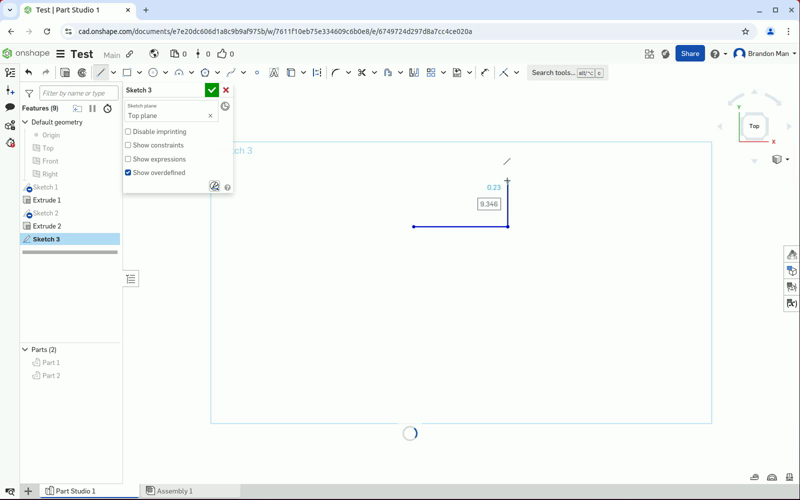
scroll(6)
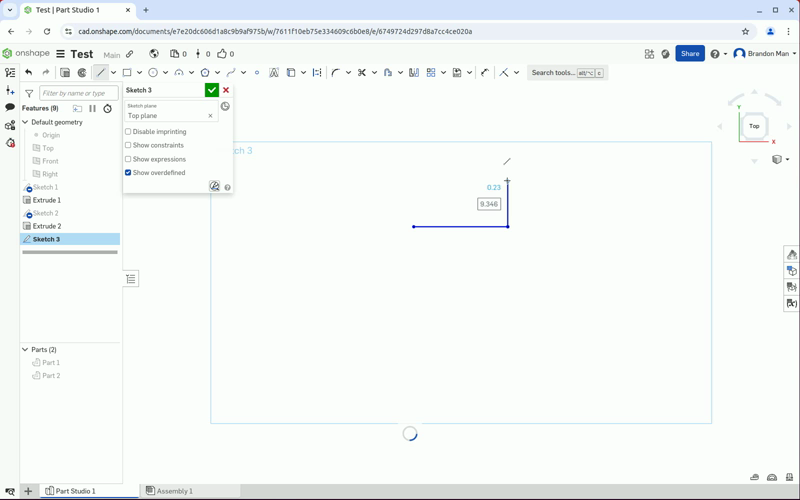
scroll(6)
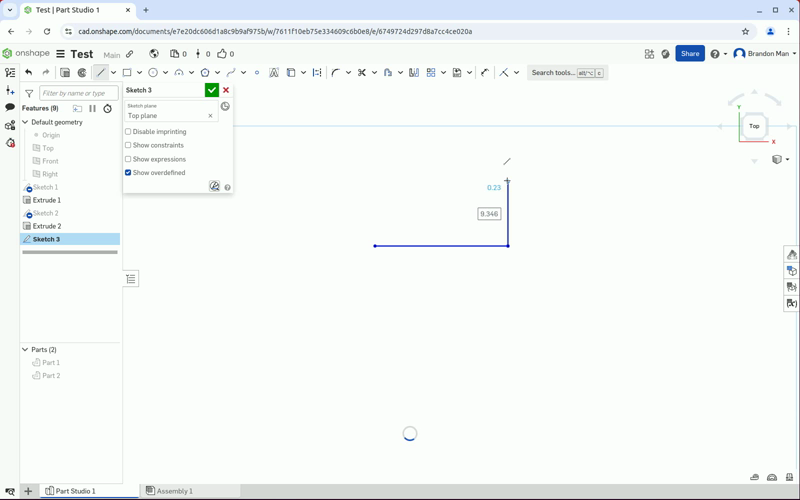
scroll(6)
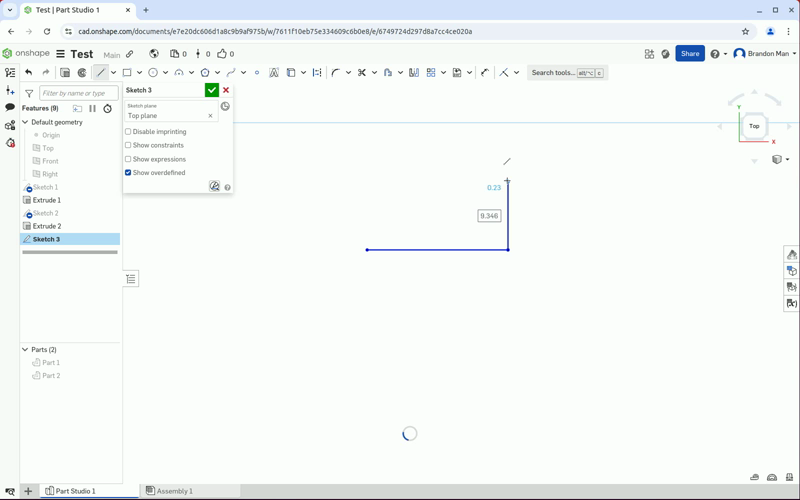
scroll(6)
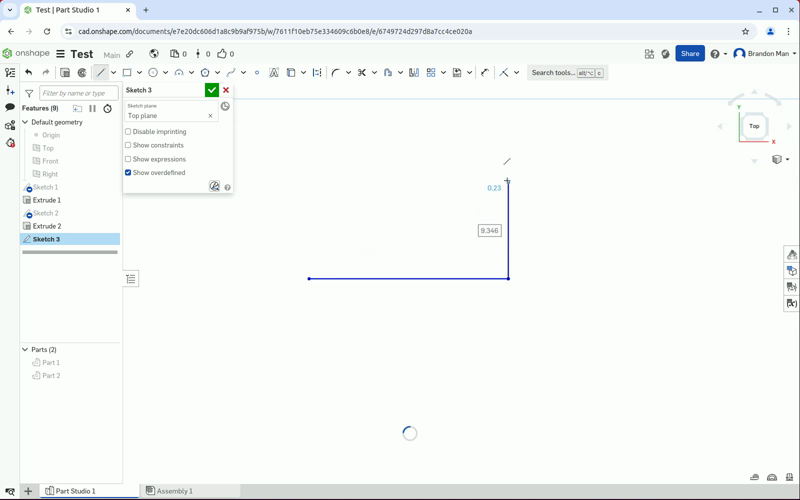
scroll(6)
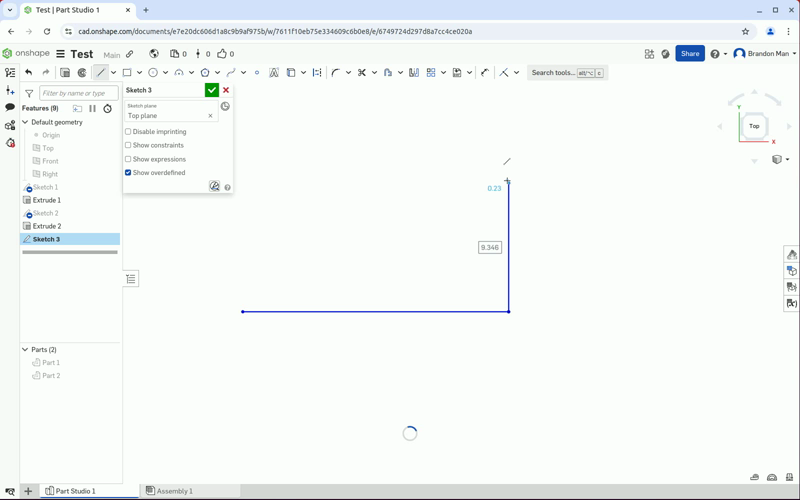
scroll(6)
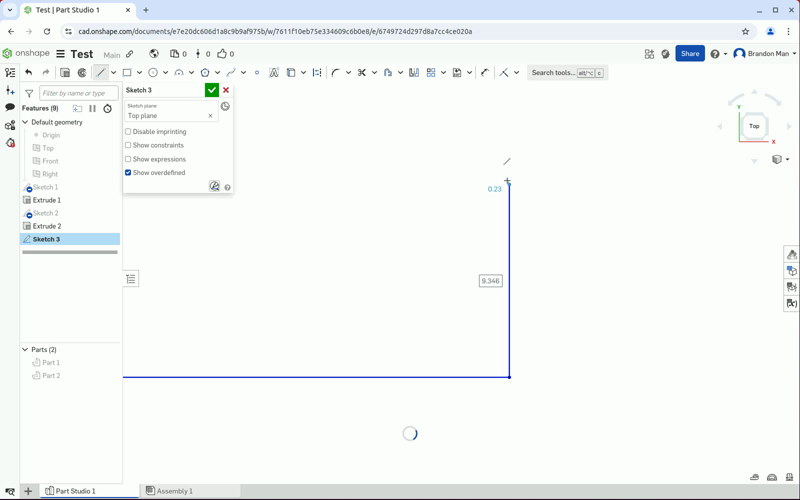
scroll(6)
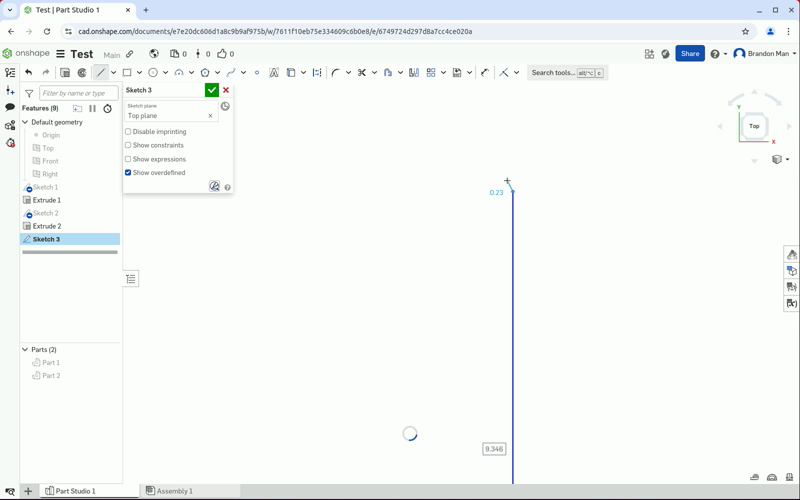
click(507, 180)
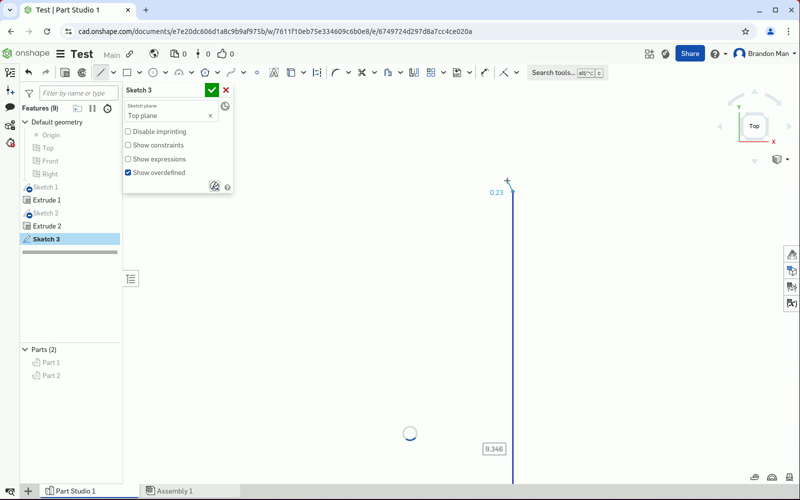
scroll(-6)
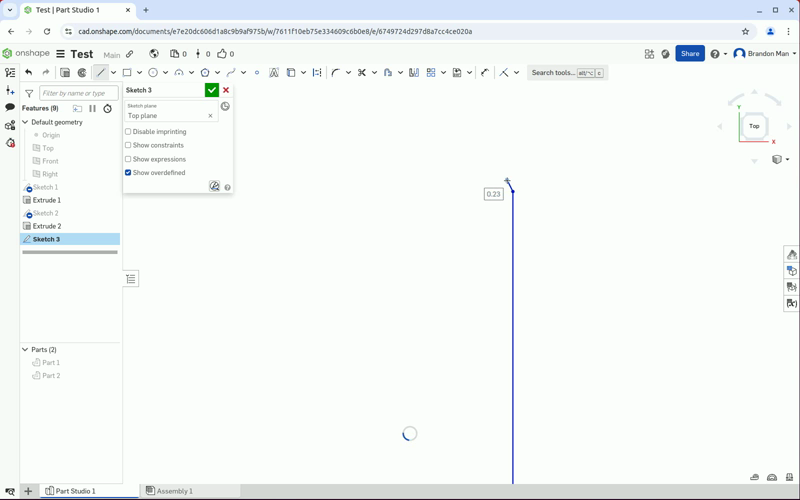
scroll(-6)
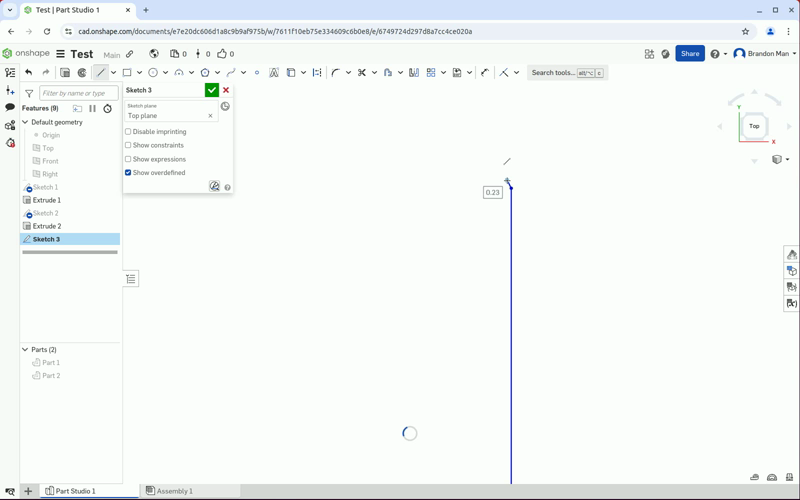
scroll(-6)
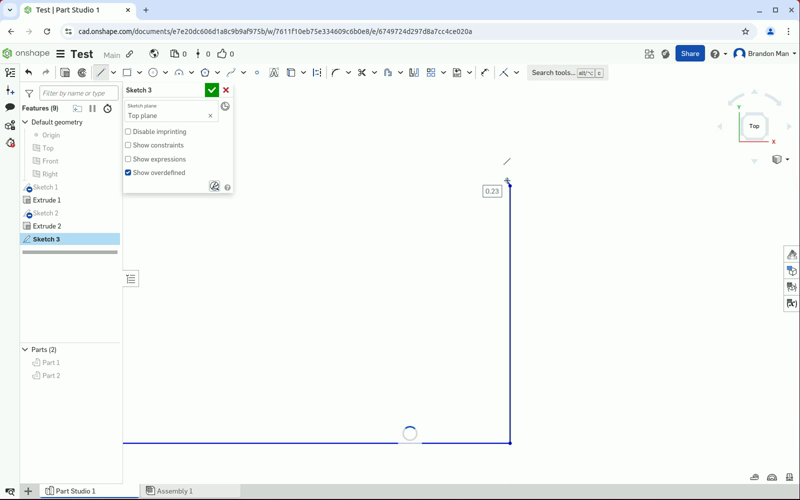
scroll(-6)
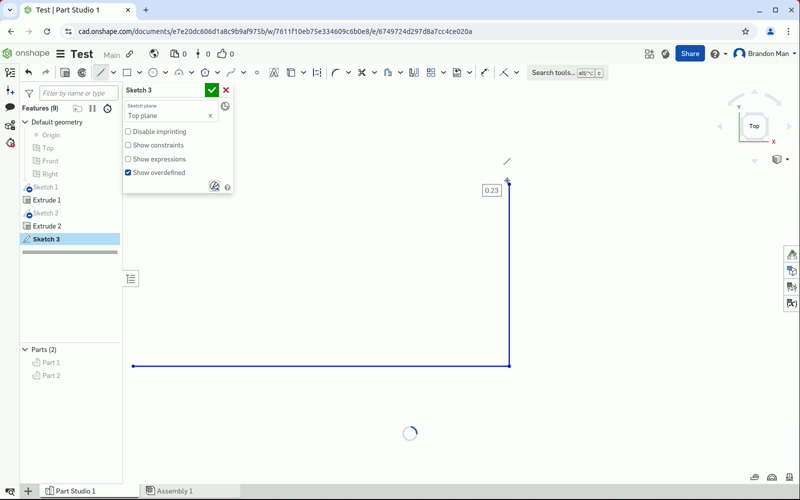
scroll(-6)
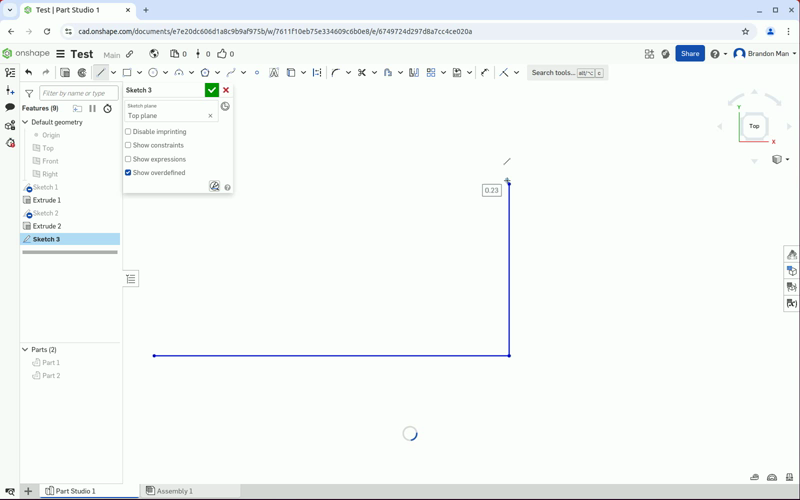
scroll(-6)
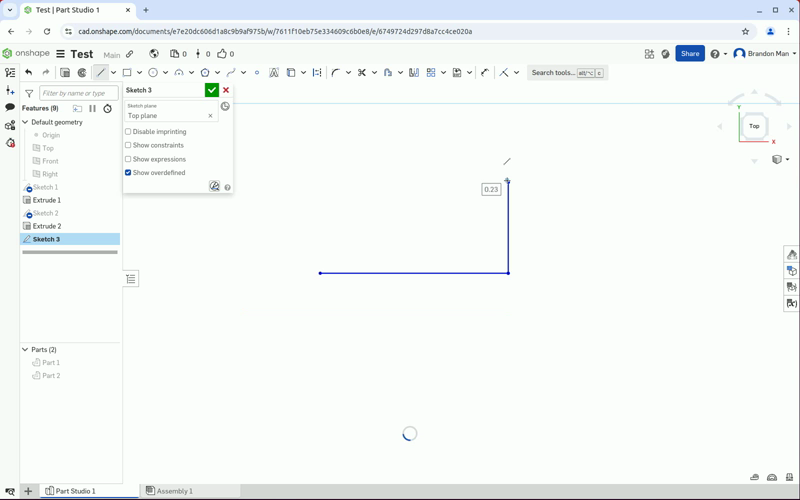
scroll(-6)
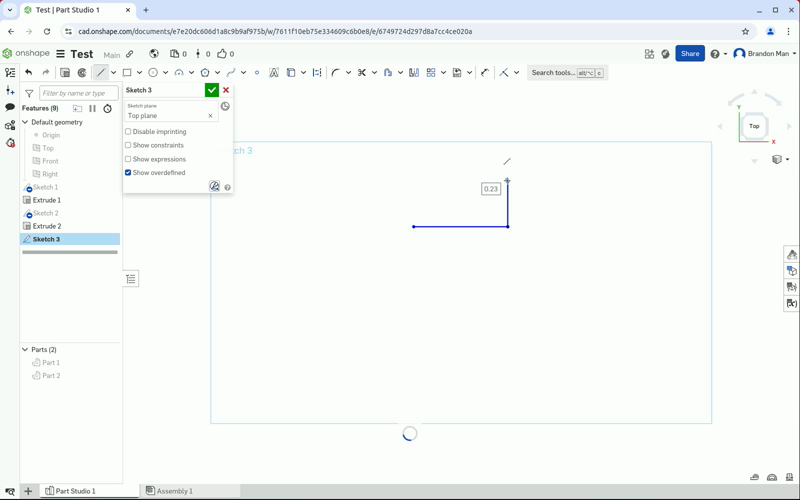
key_up(shift)
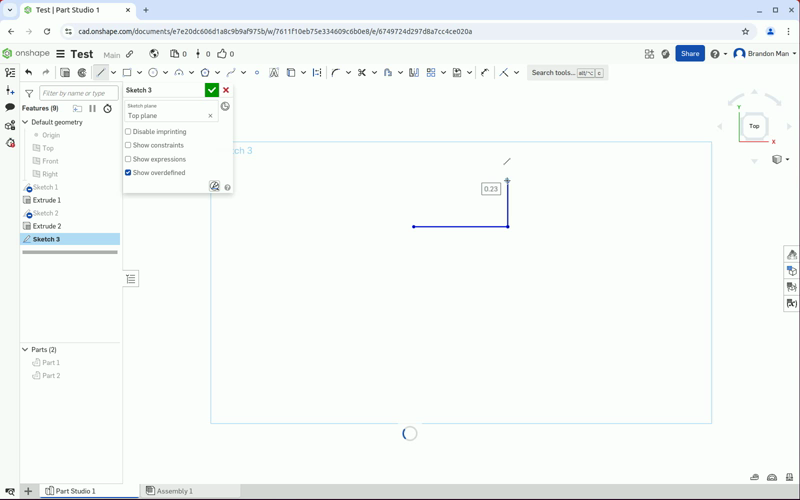
key_down(shift)
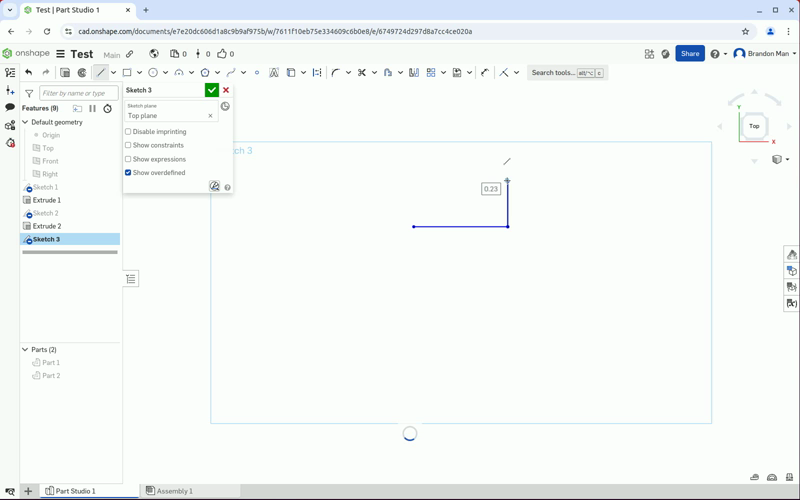
mouse_move(537, 180)
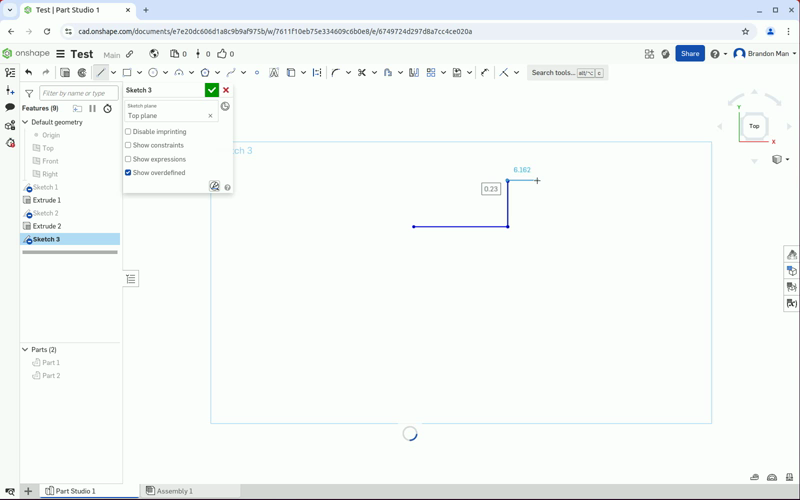
mouse_move(484, 172)
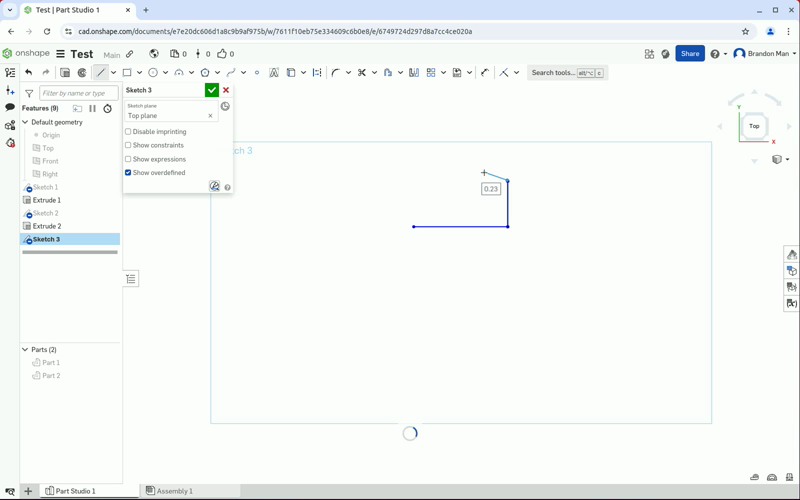
click(484, 172)
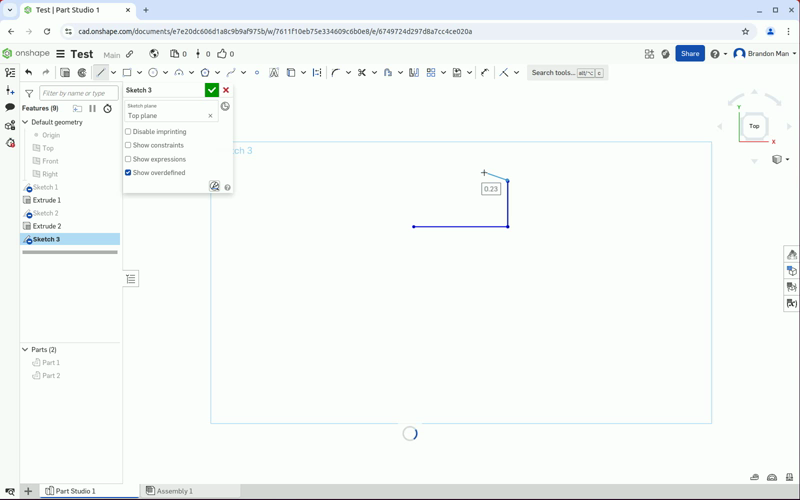
key_up(shift)
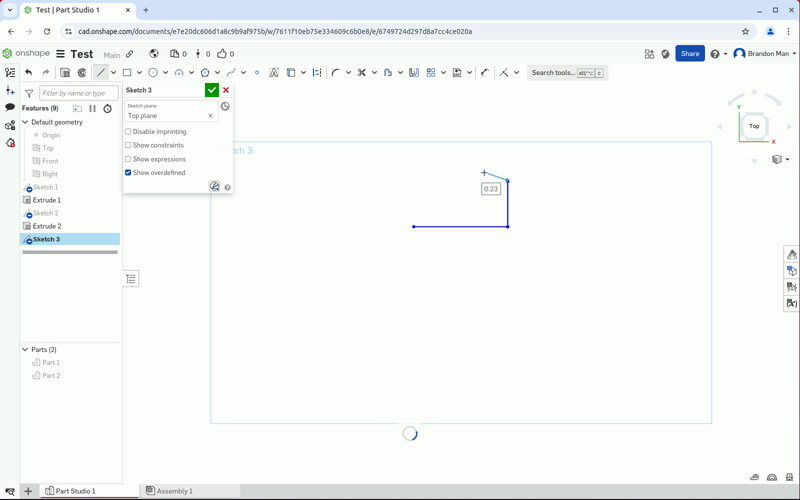
key_down(shift)
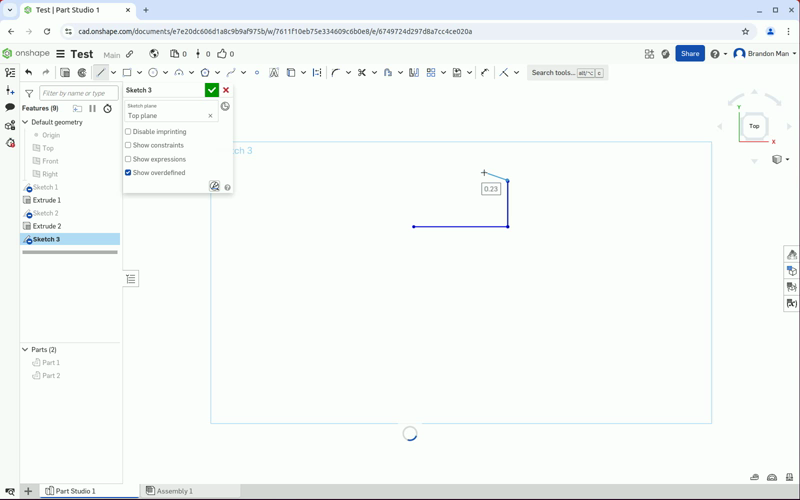
mouse_move(514, 172)
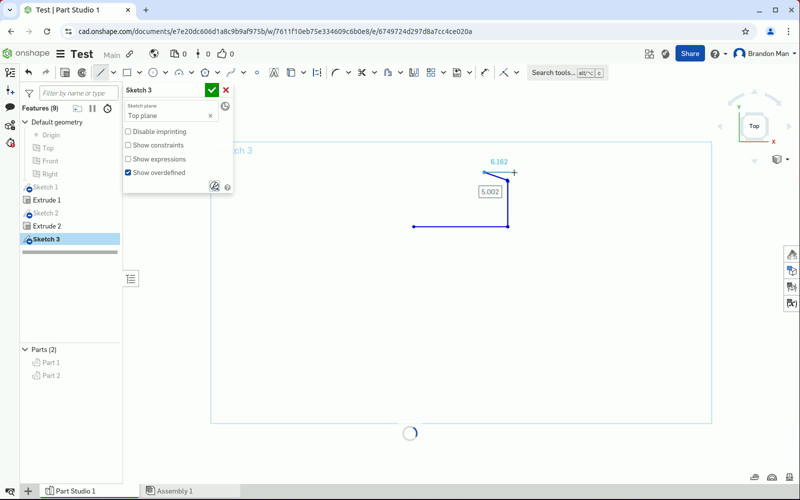
mouse_move(460, 170)
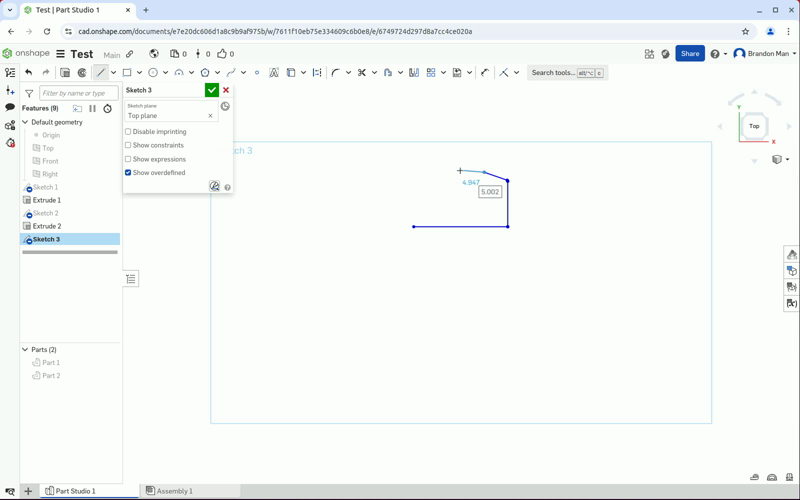
click(460, 170)
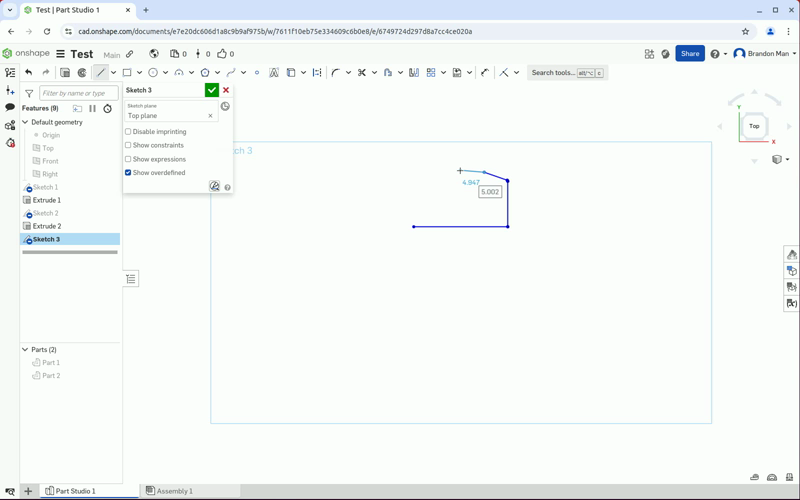
key_up(shift)
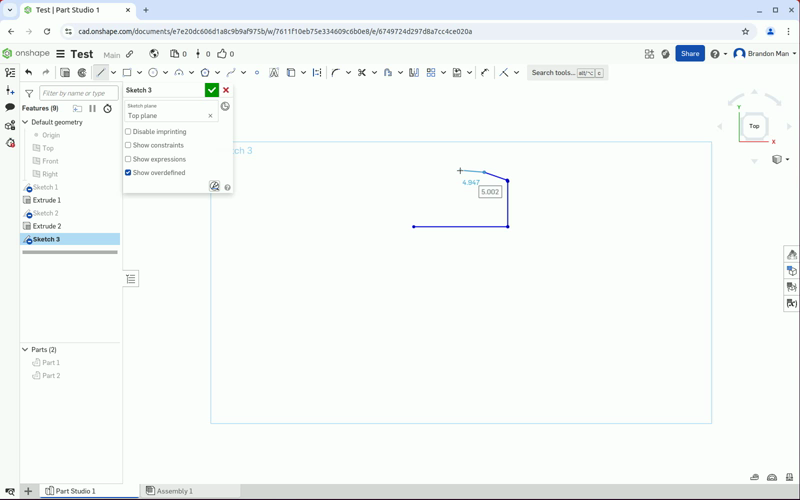
key_down(shift)
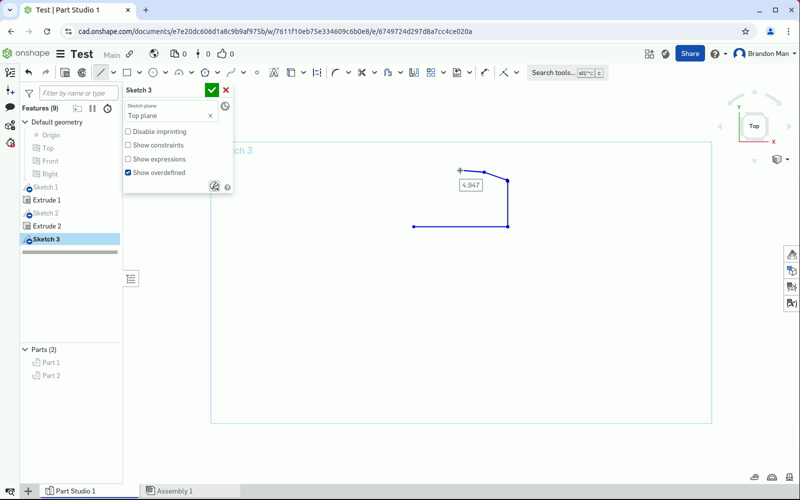
mouse_move(490, 170)
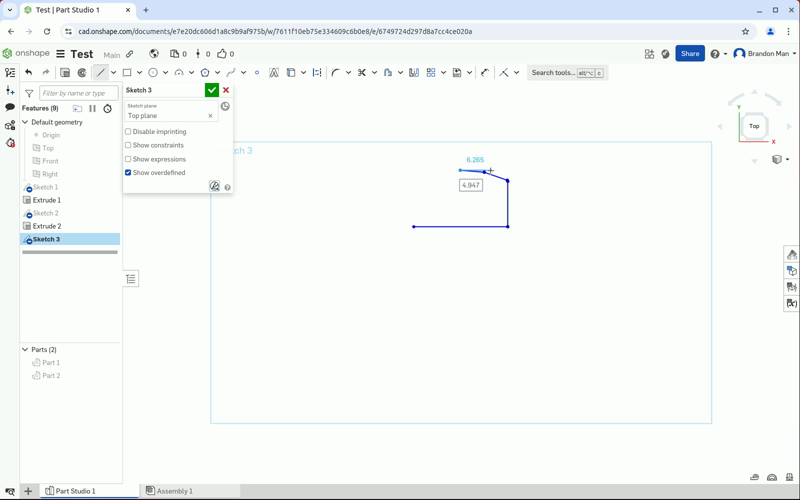
mouse_move(437, 173)
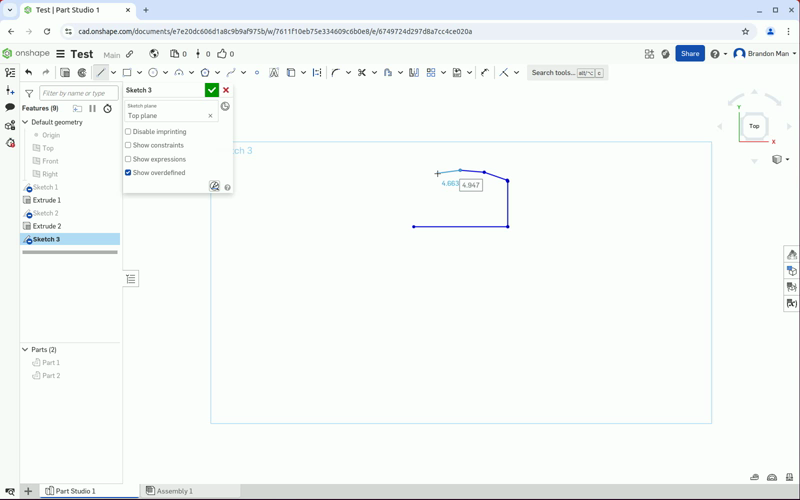
click(437, 173)
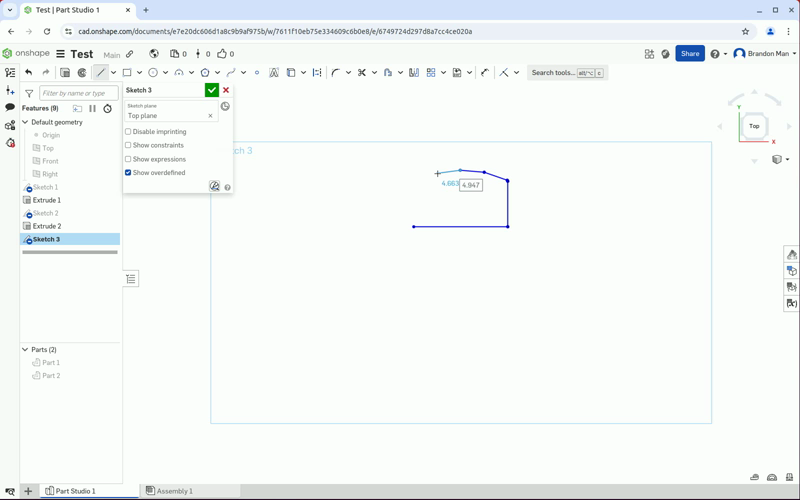
key_up(shift)
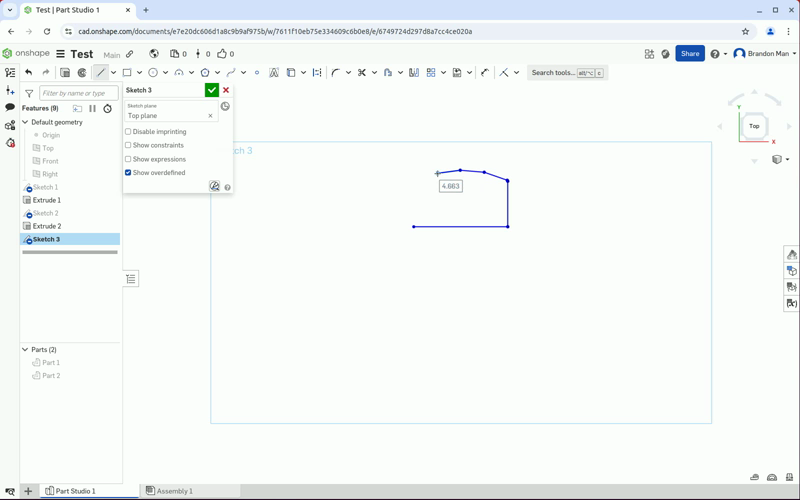
key_down(shift)
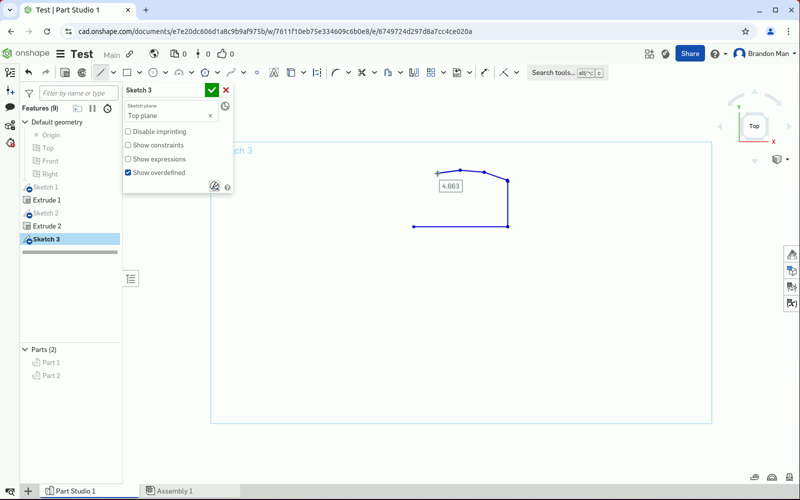
mouse_move(467, 173)
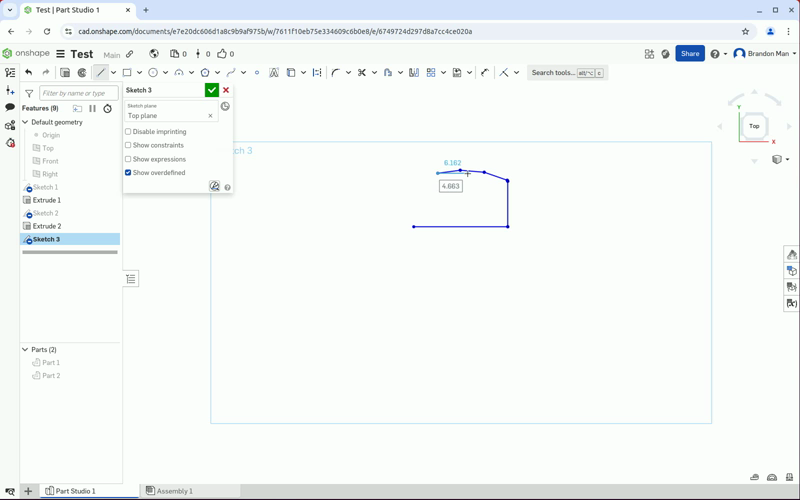
mouse_move(414, 180)
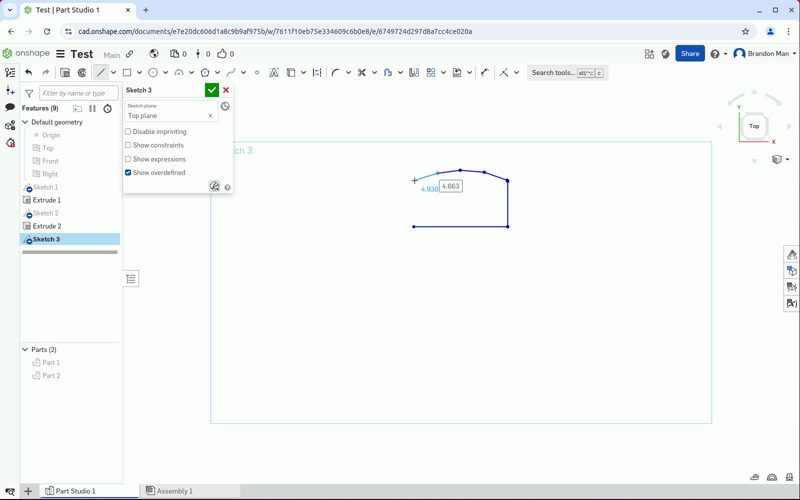
click(414, 180)
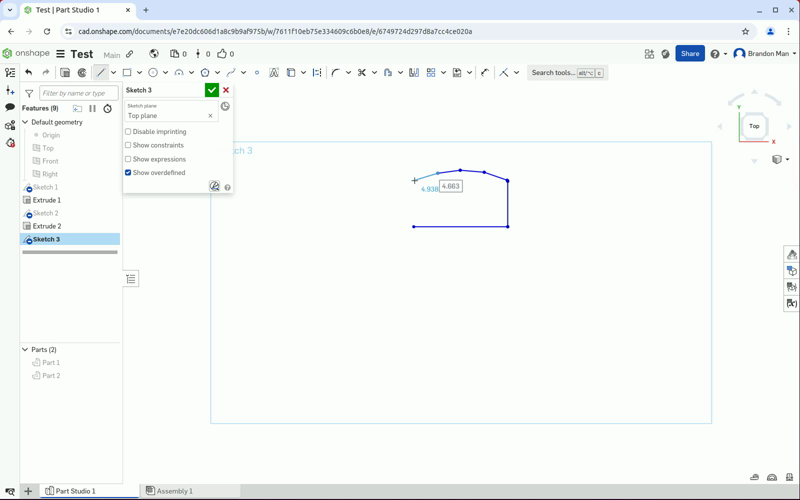
key_up(shift)
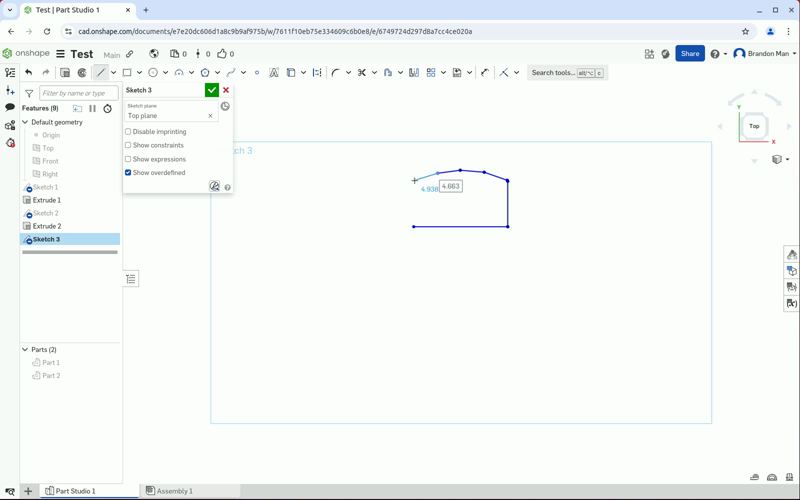
key_down(shift)
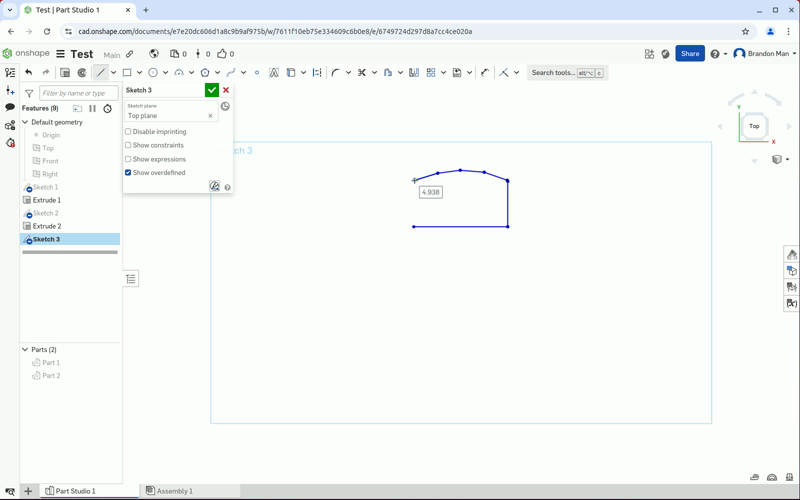
mouse_move(444, 180)
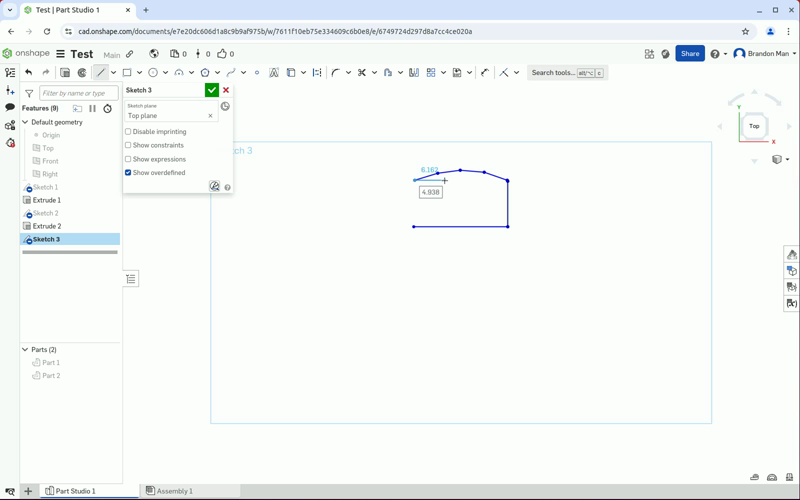
mouse_move(413, 180)
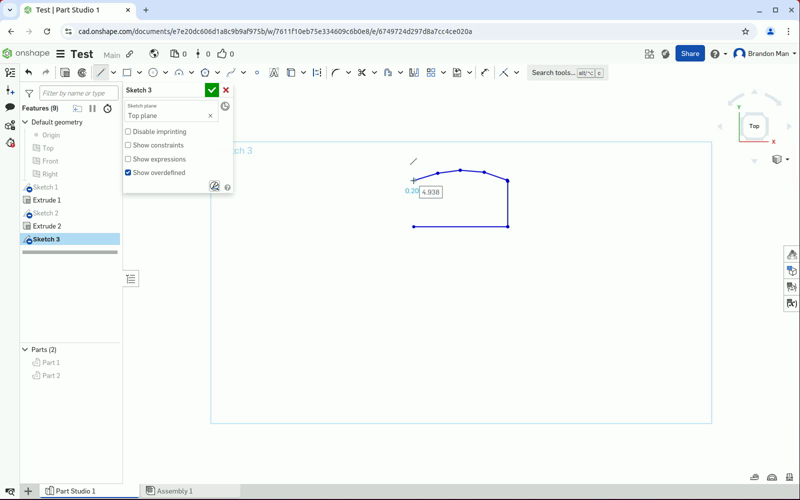
scroll(6)
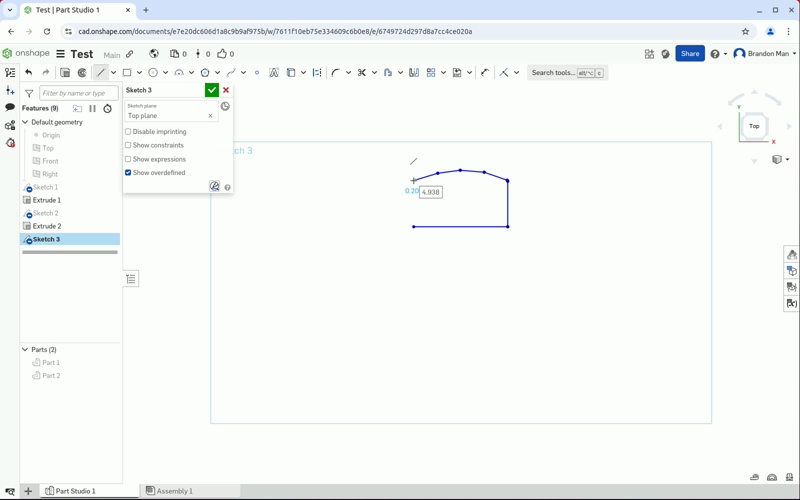
scroll(6)
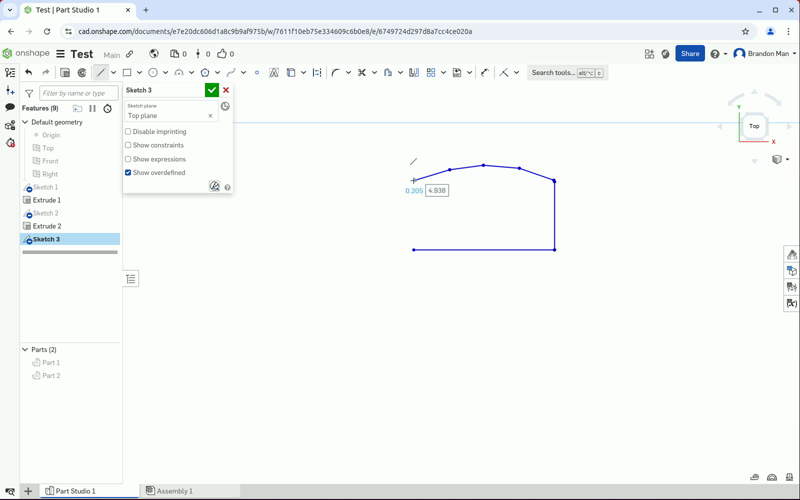
scroll(6)
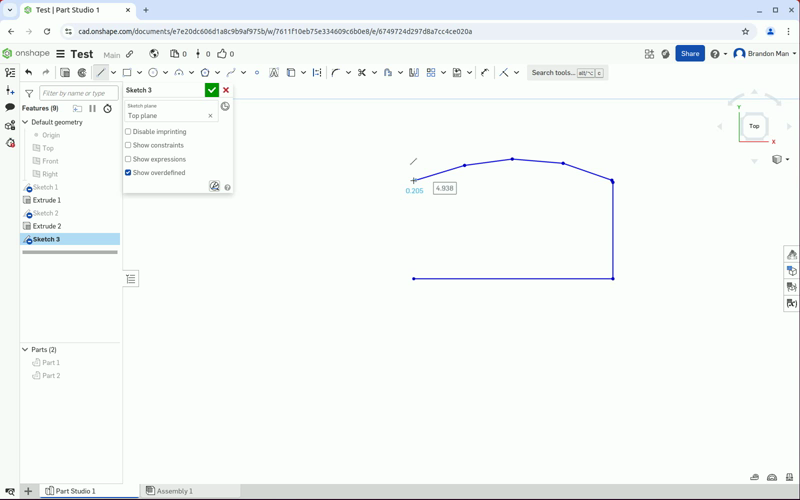
scroll(6)
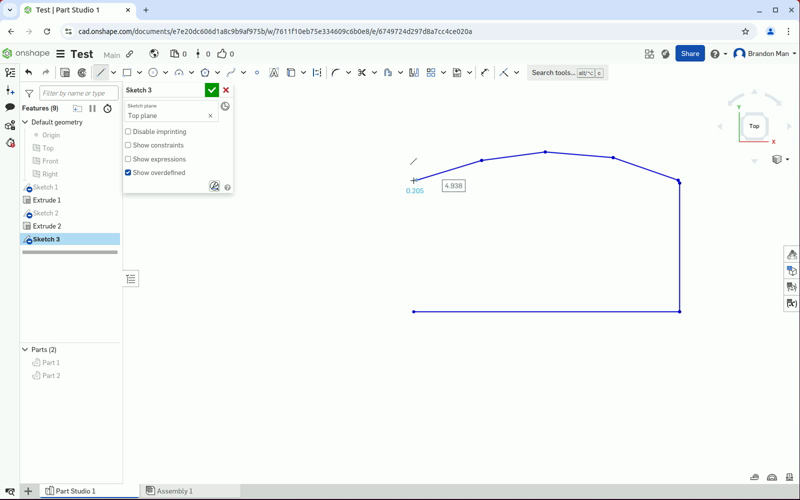
scroll(6)
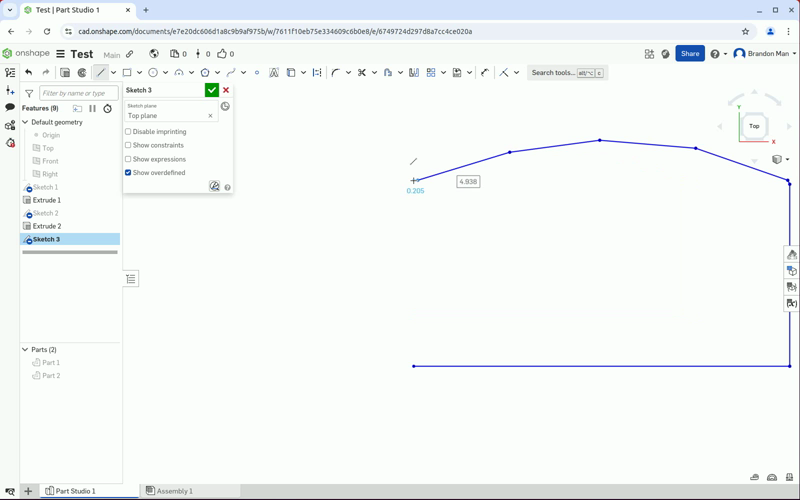
scroll(6)
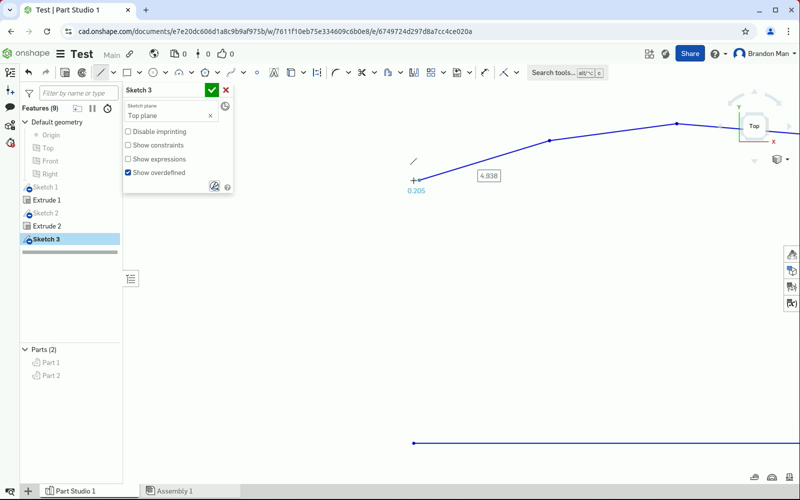
scroll(6)
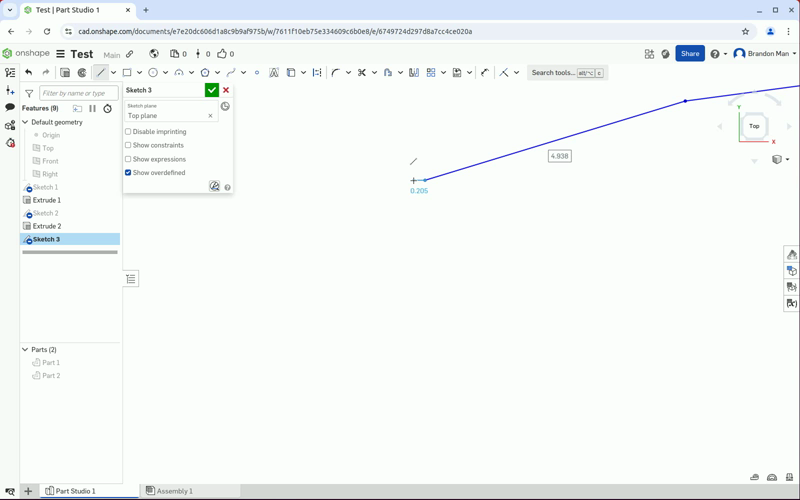
click(413, 180)
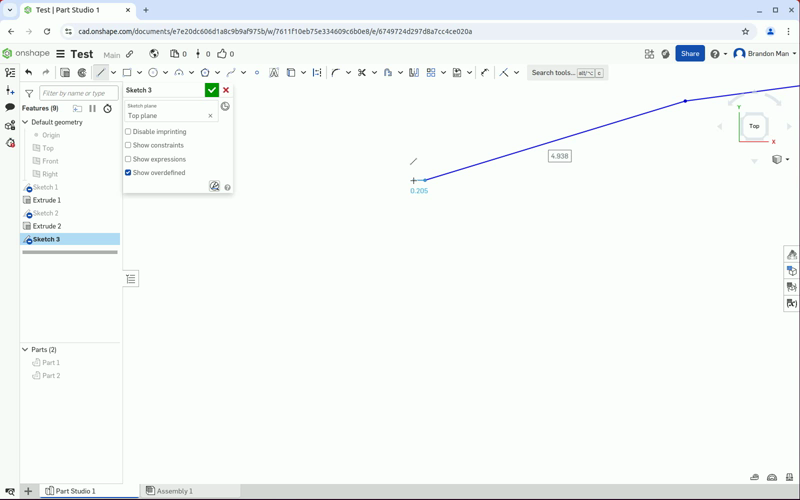
scroll(-6)
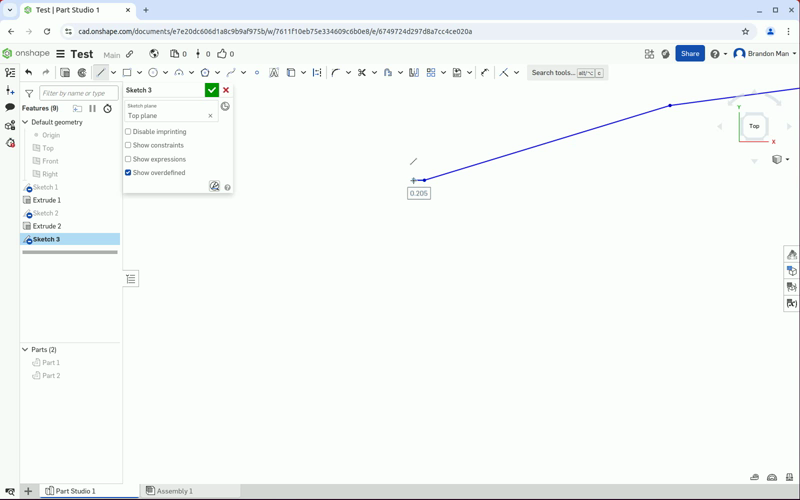
scroll(-6)
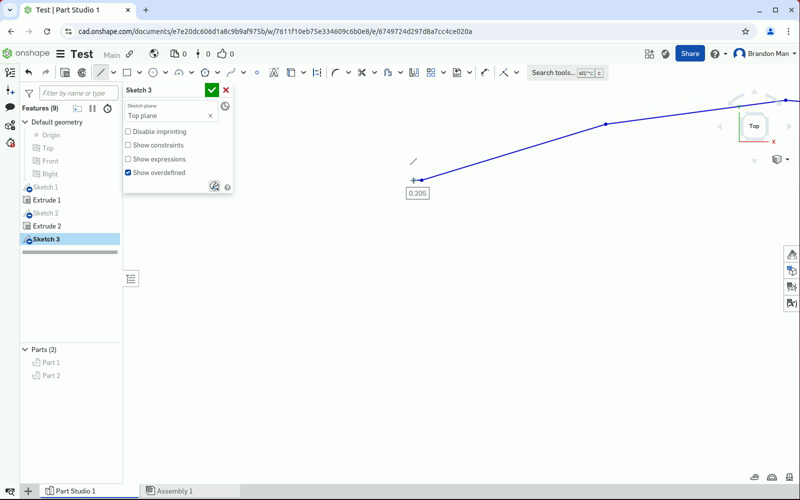
scroll(-6)
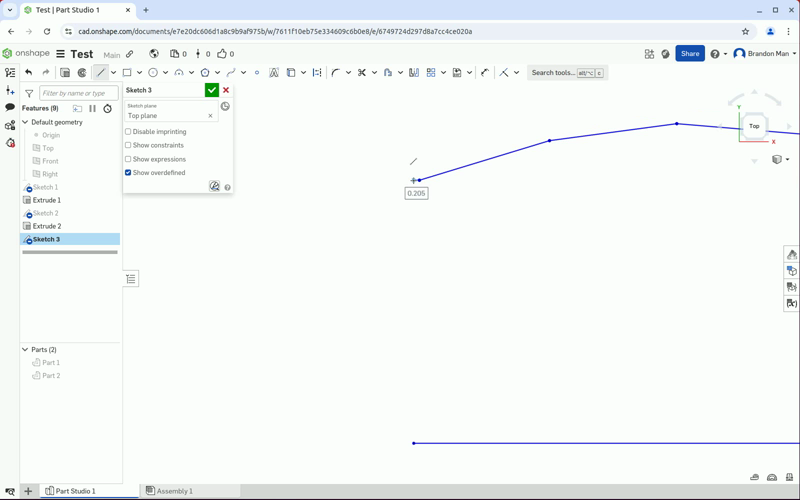
scroll(-6)
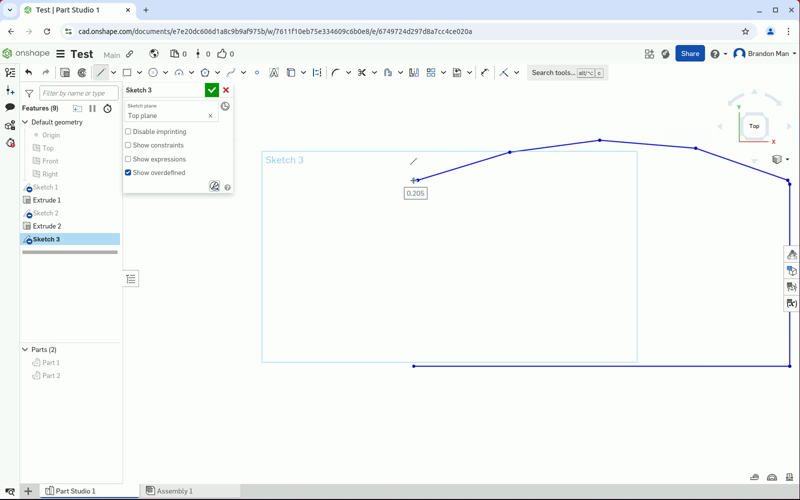
scroll(-6)
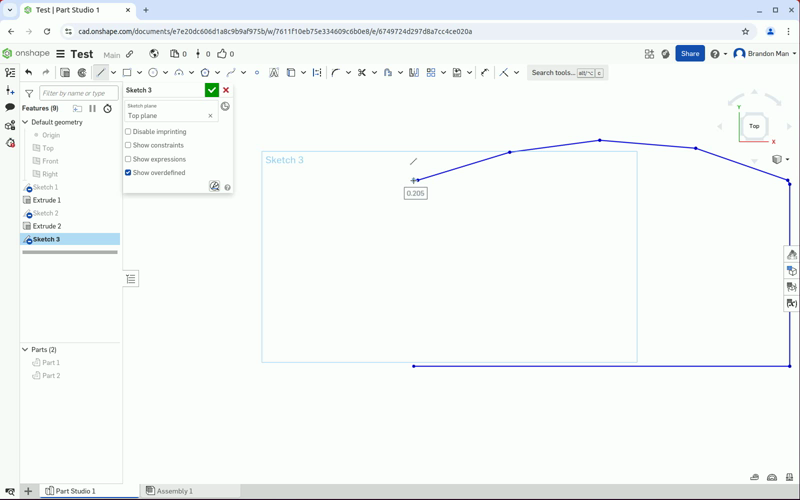
scroll(-6)
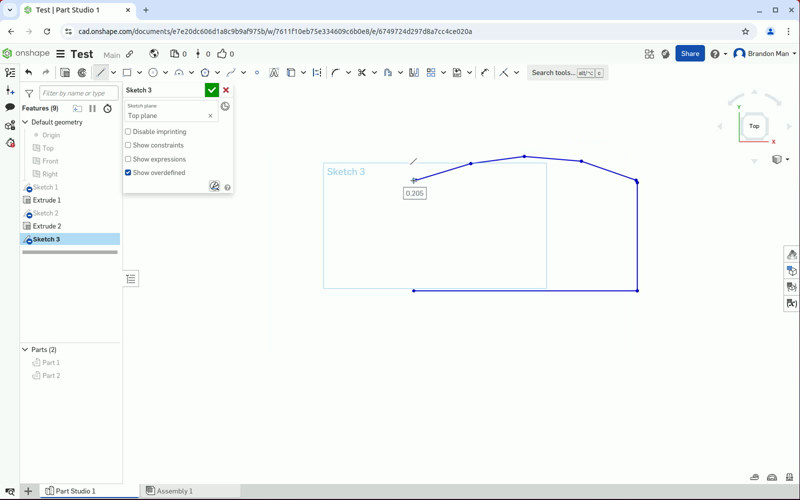
scroll(-6)
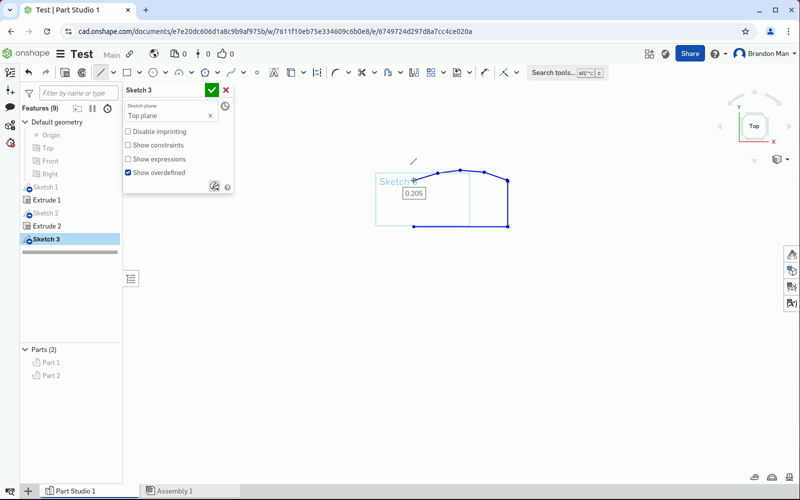
key_up(shift)
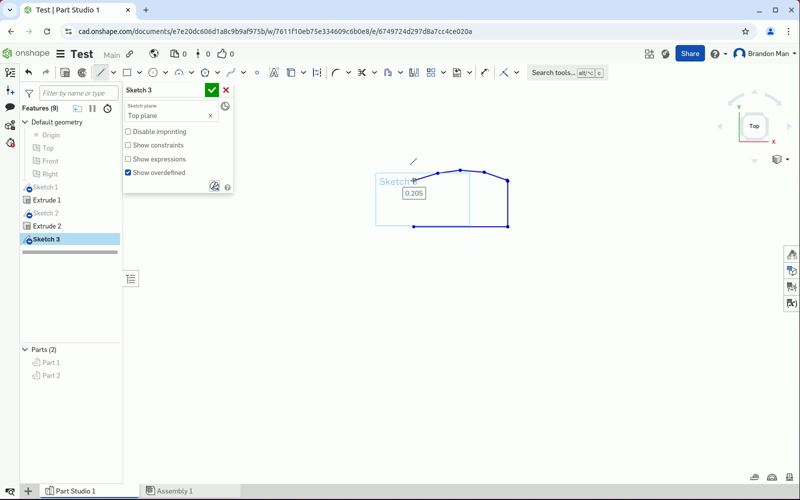
mouse_move(444, 180)
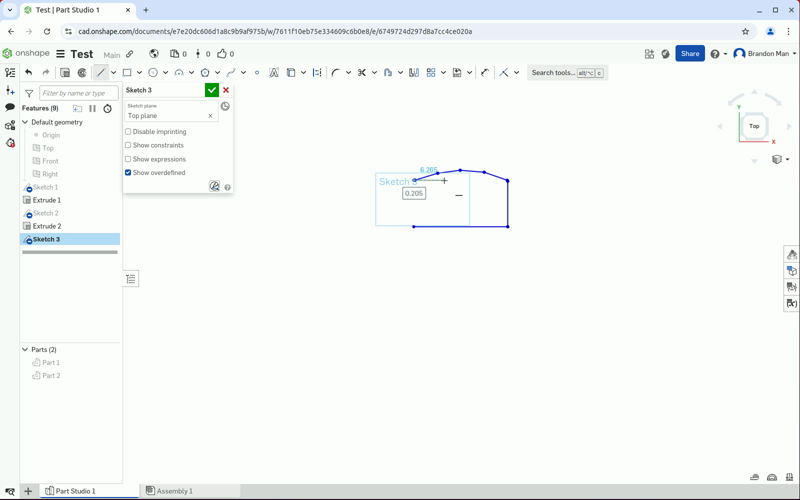
key_down(shift)
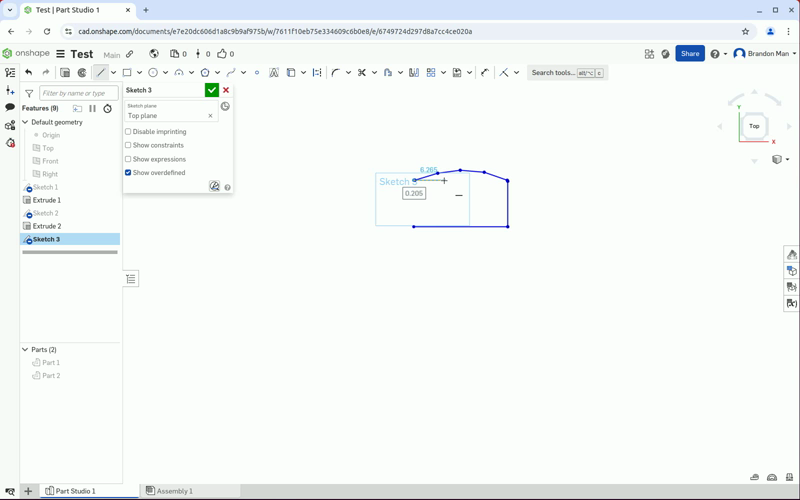
mouse_move(413, 226)
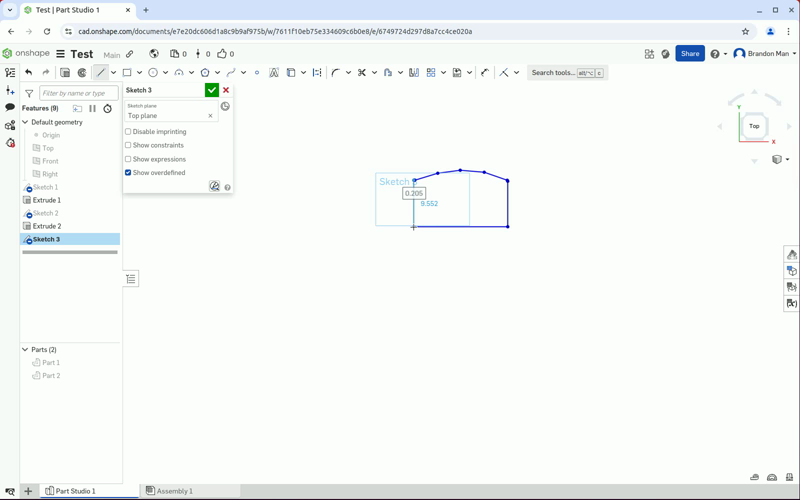
key_up(shift)
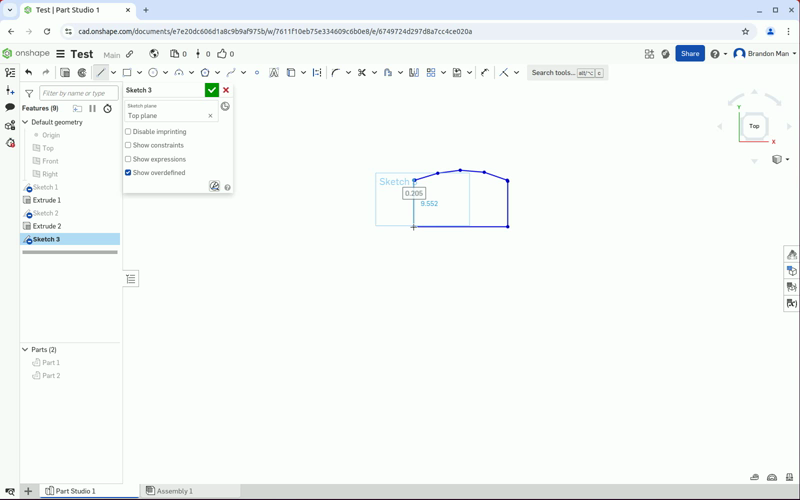
click(413, 226)
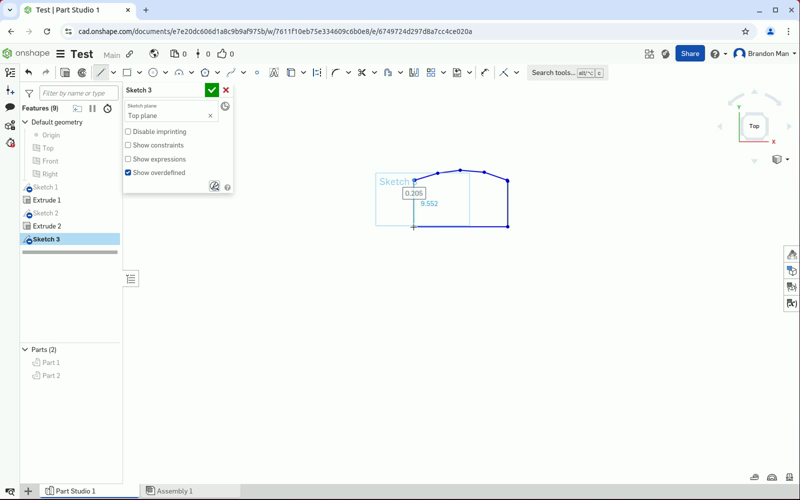
key(esc)
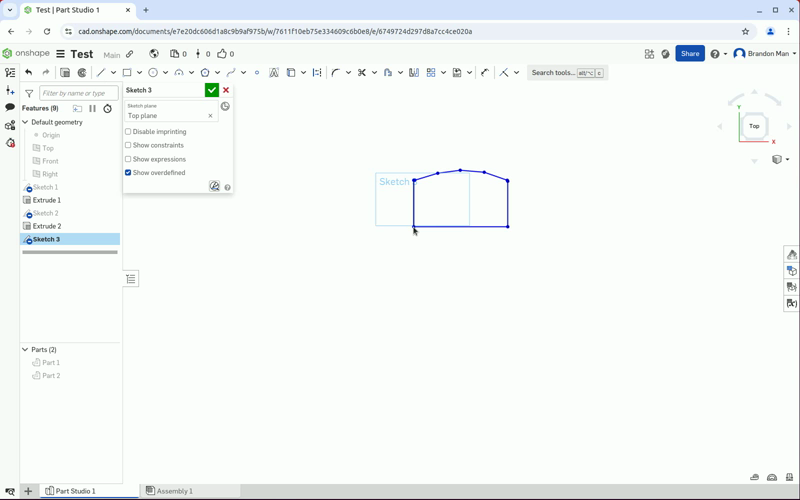
mouse_move(426, 181)
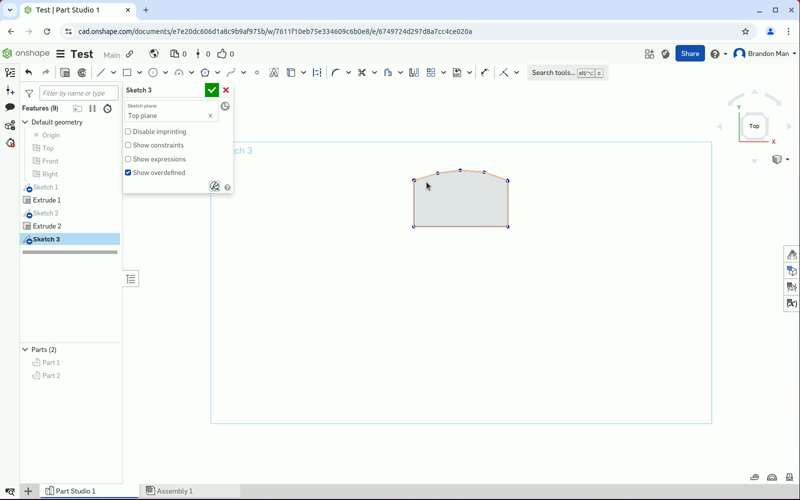
click(426, 181)
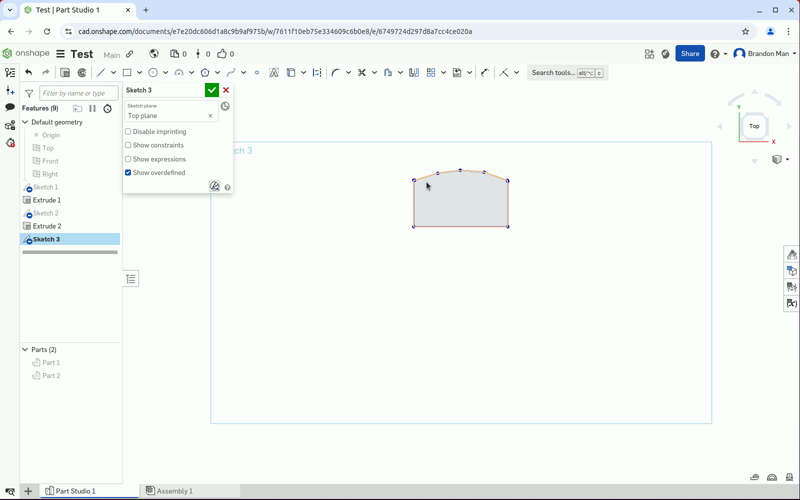
mouse_move(73, 352)
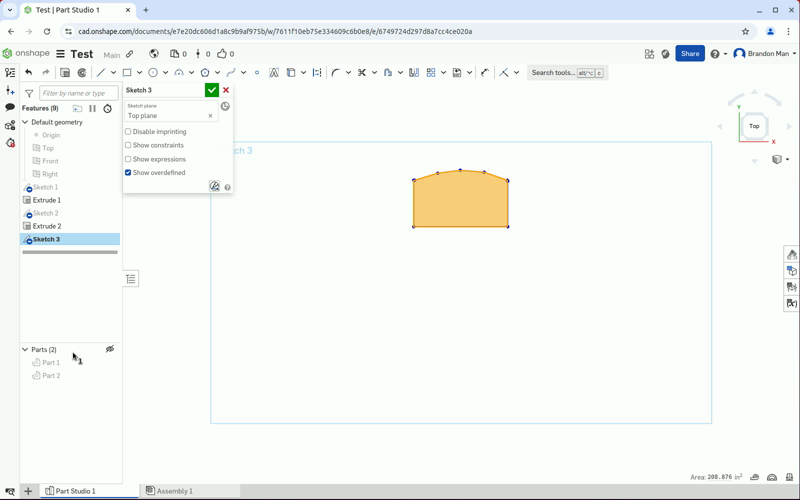
key(shift+y)
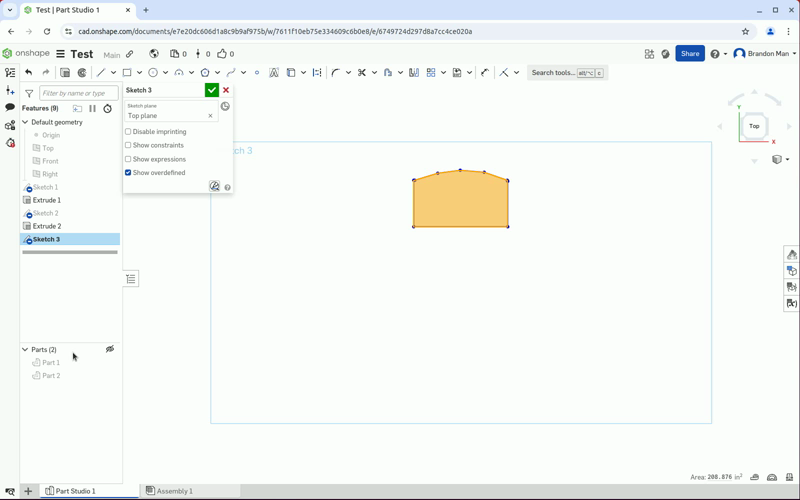
key(shift+e)
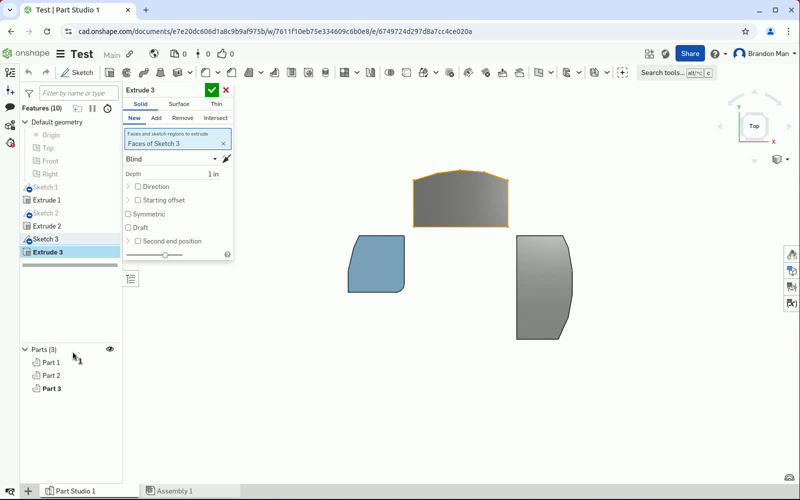
mouse_move(143, 106)
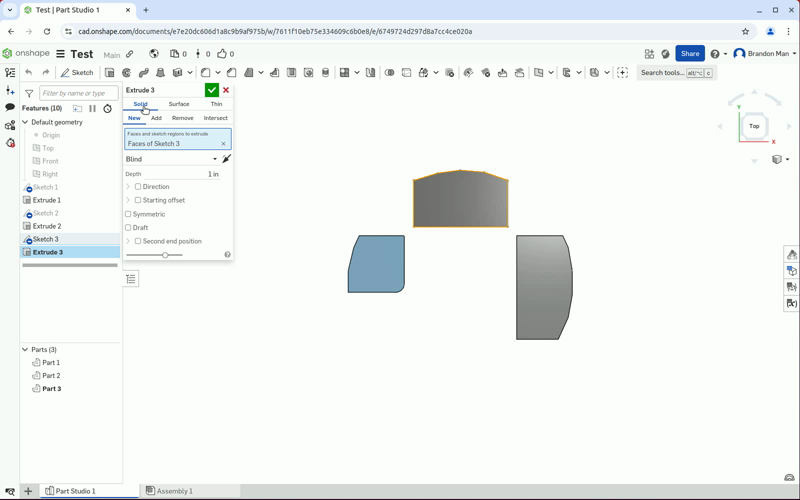
click(143, 106)
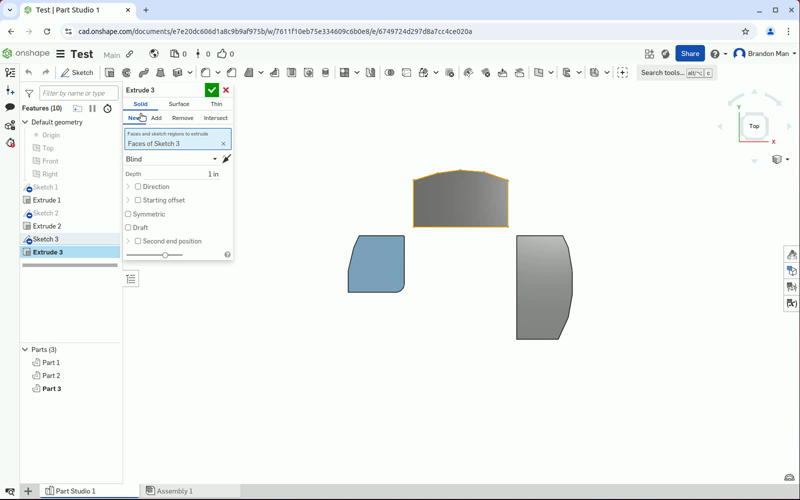
mouse_move(137, 120)
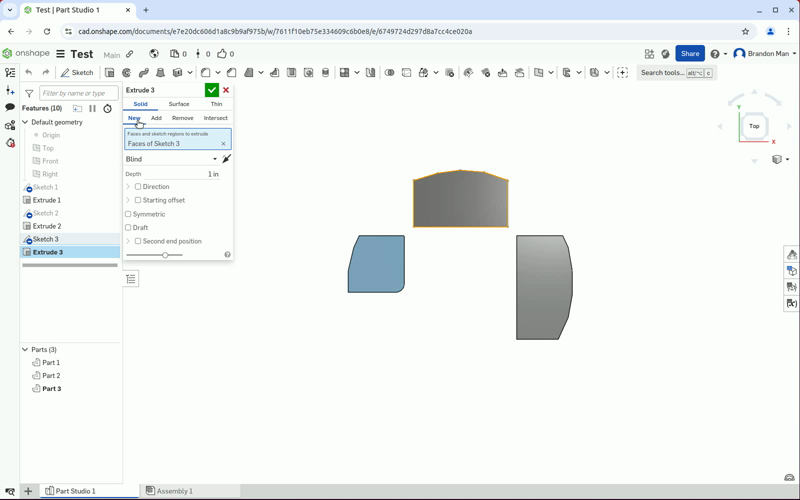
click(137, 120)
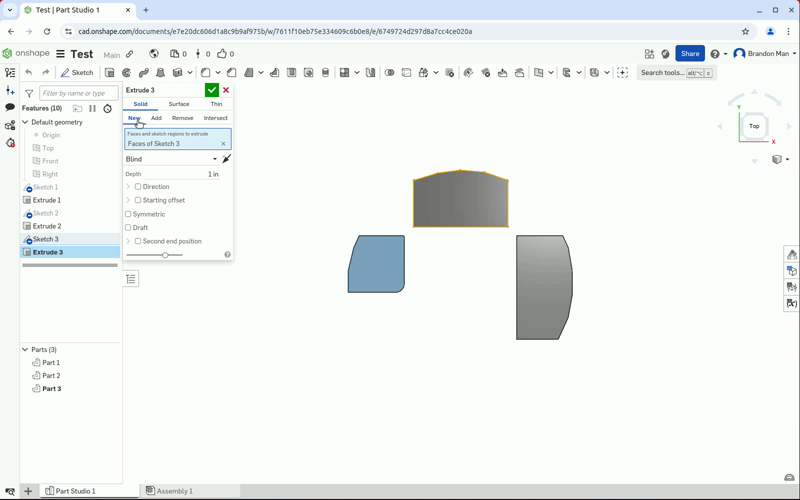
key(tab, 4)
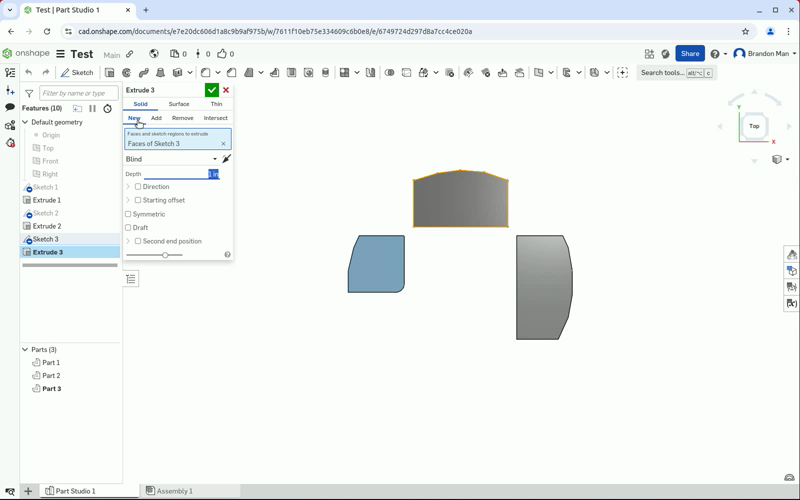
text(0.722)
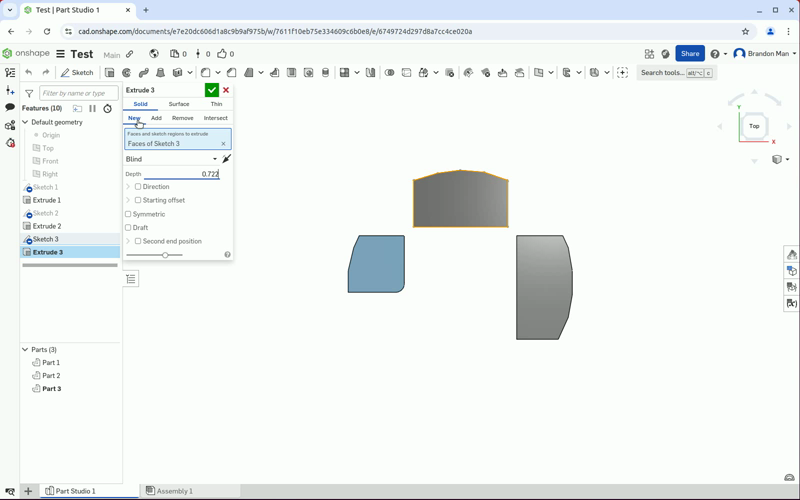
key(enter)
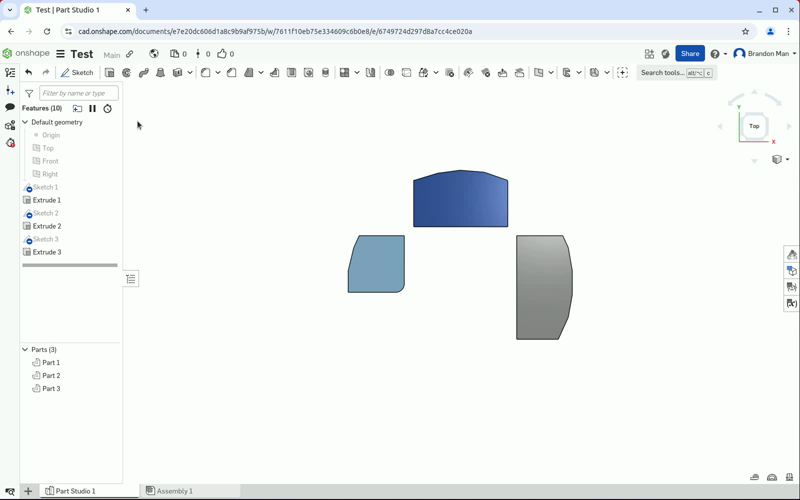
key(shift+h)
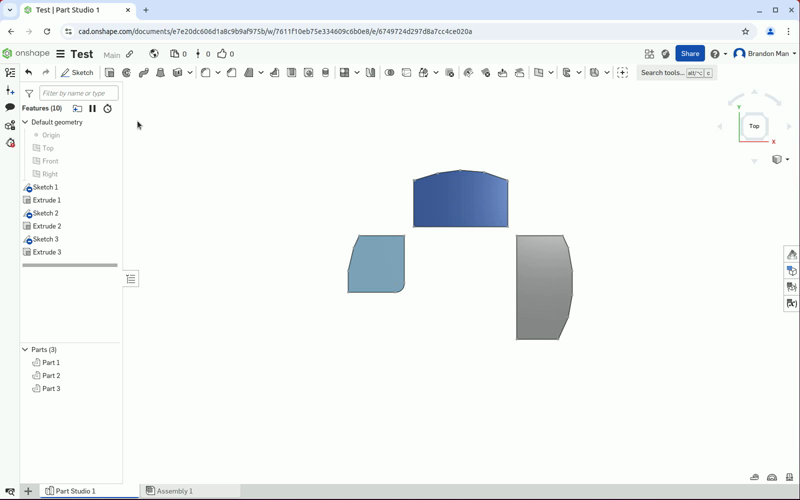
key(shift+h)
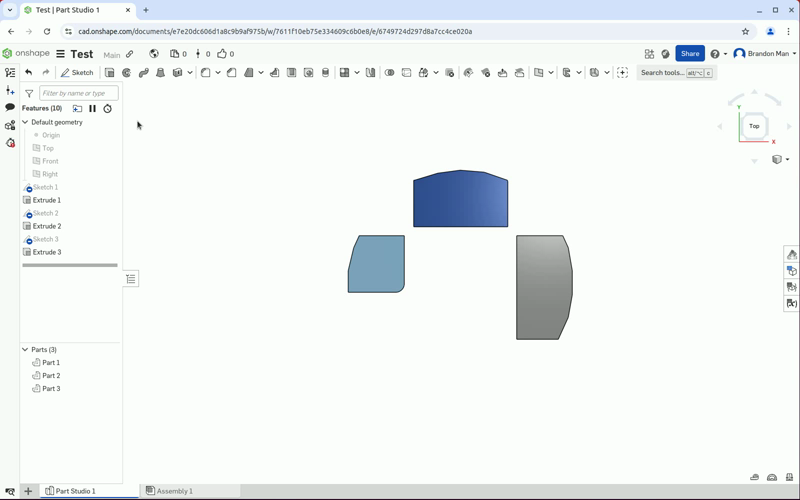
mouse_move(73, 189)
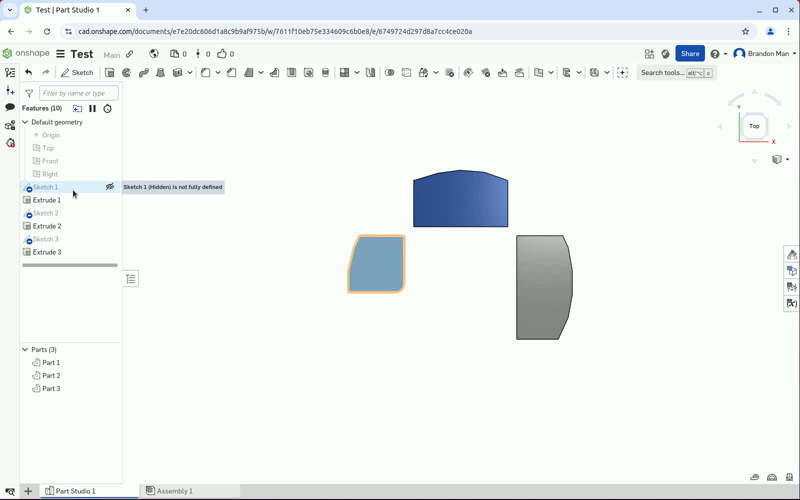
click(73, 189)
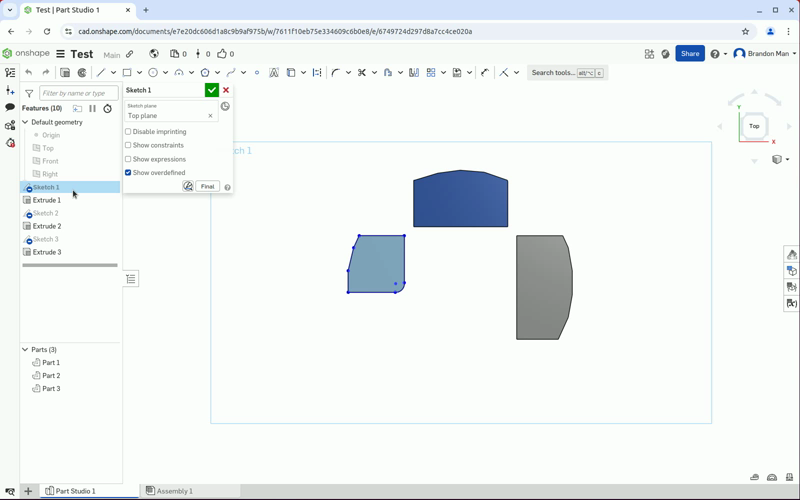
mouse_move(229, 92)
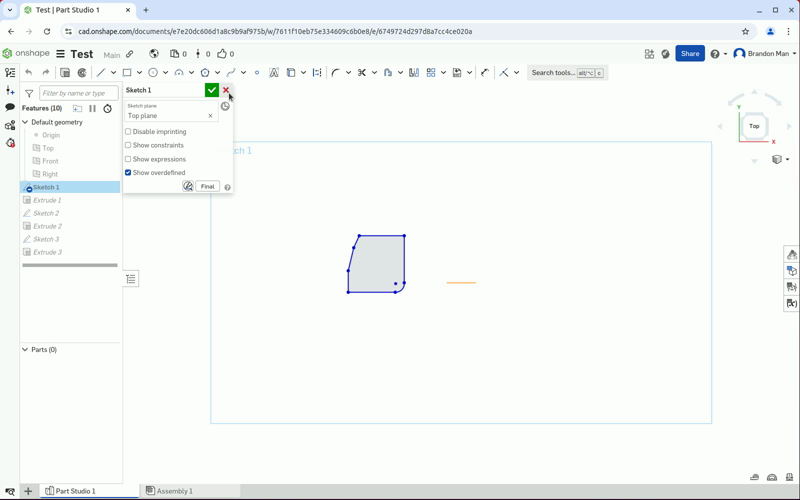
click(229, 92)
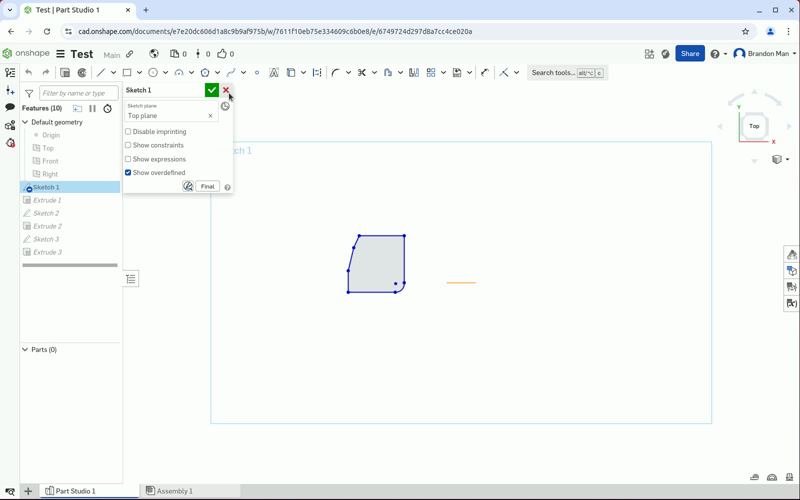
key(shift+s)
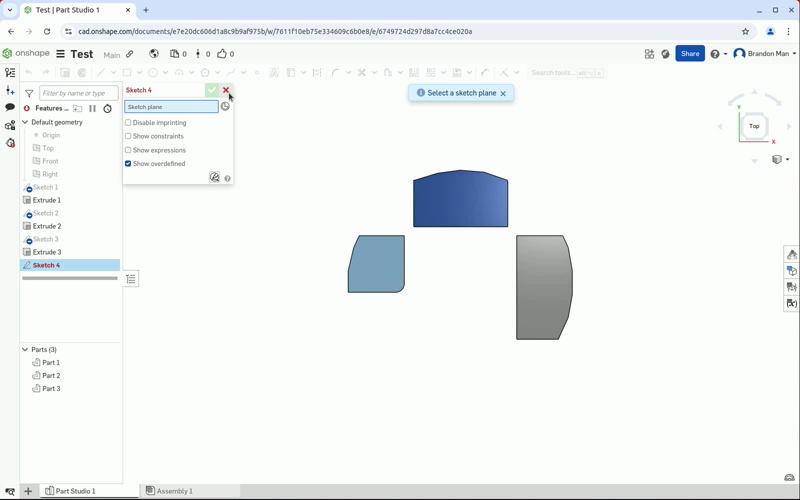
mouse_move(73, 150)
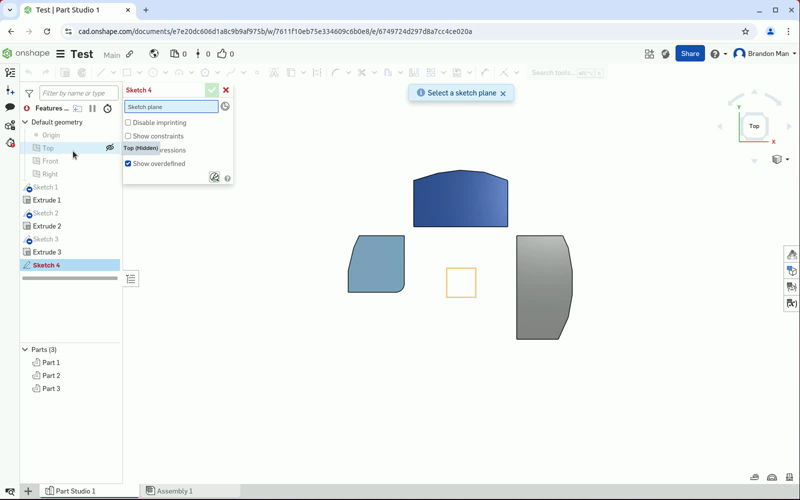
click(73, 150)
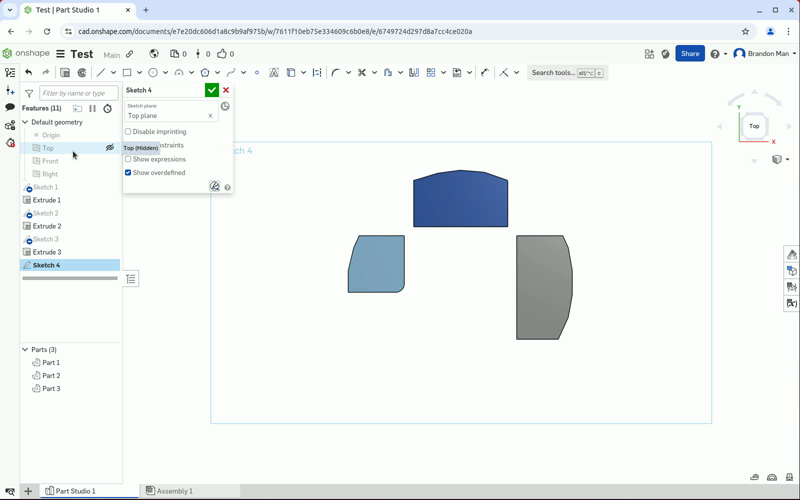
mouse_move(73, 352)
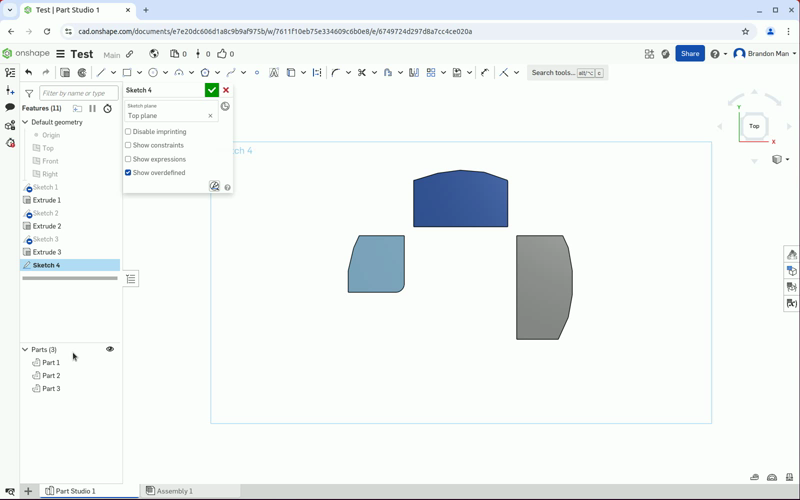
key(y)
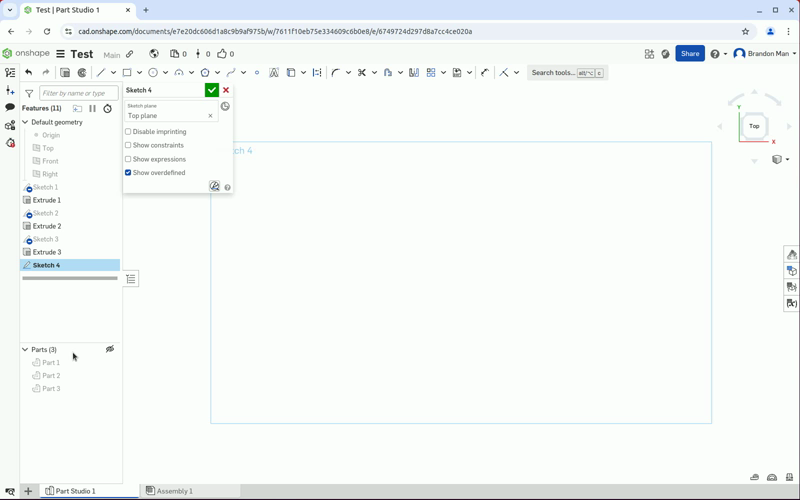
key(l)
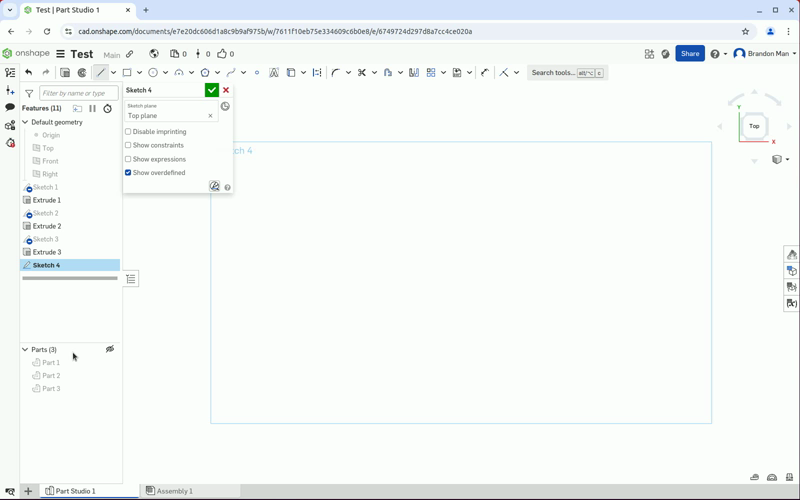
key_down(shift)
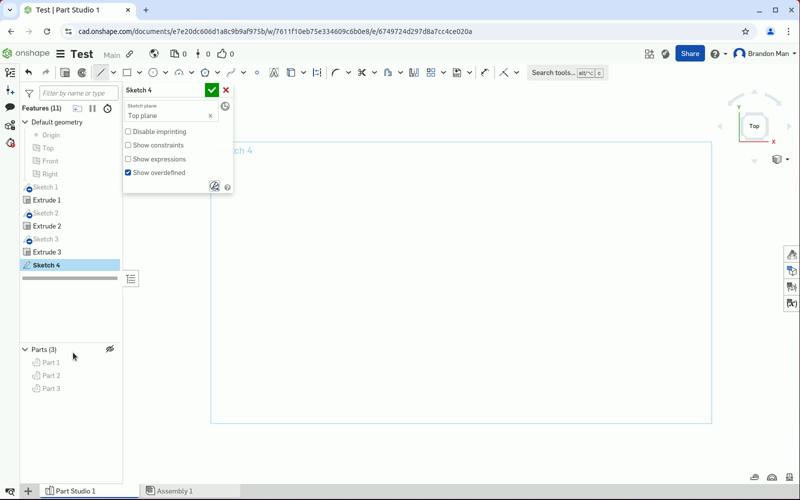
mouse_move(358, 236)
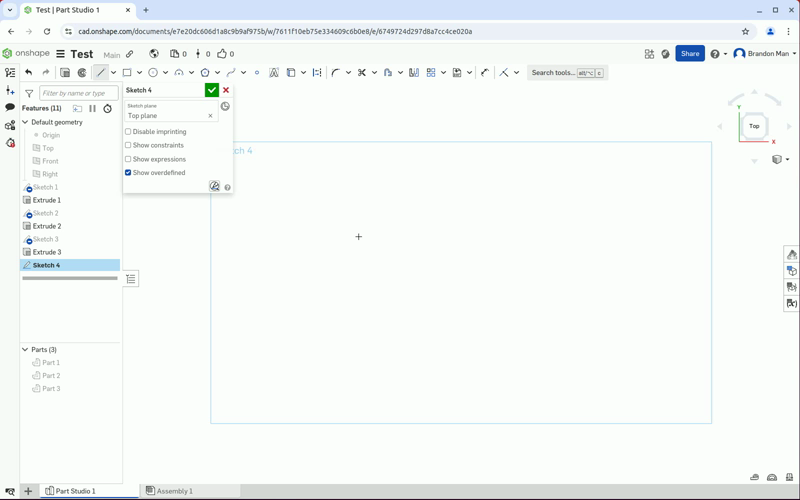
click(358, 236)
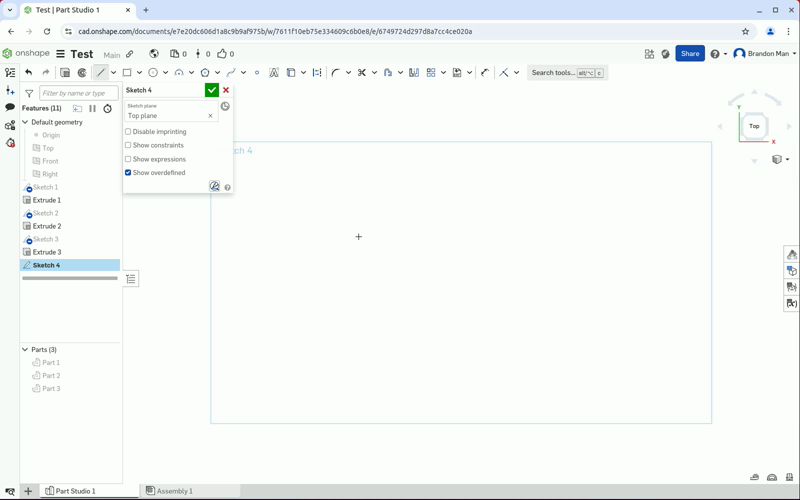
key_up(shift)
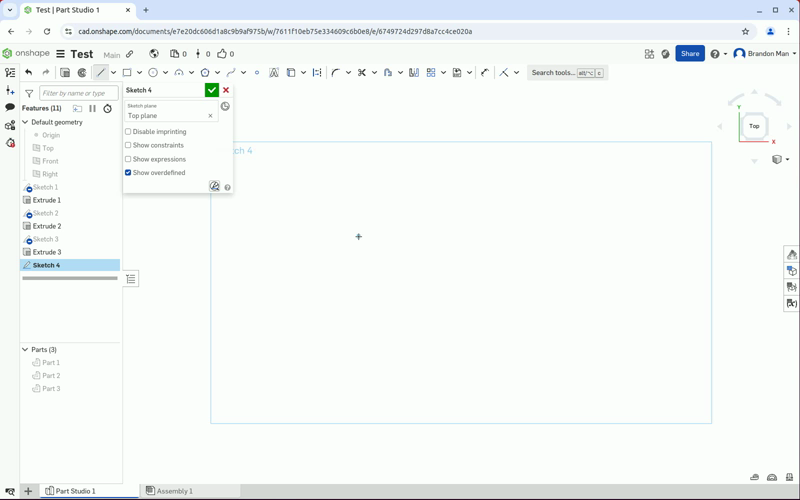
key_down(shift)
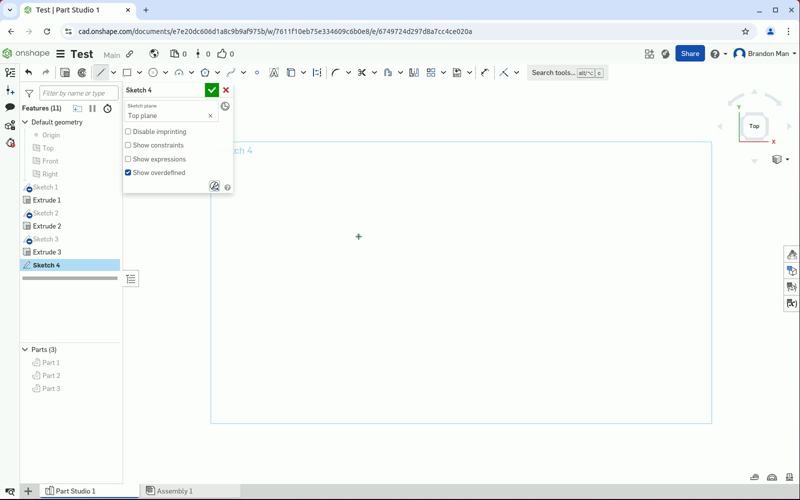
mouse_move(388, 236)
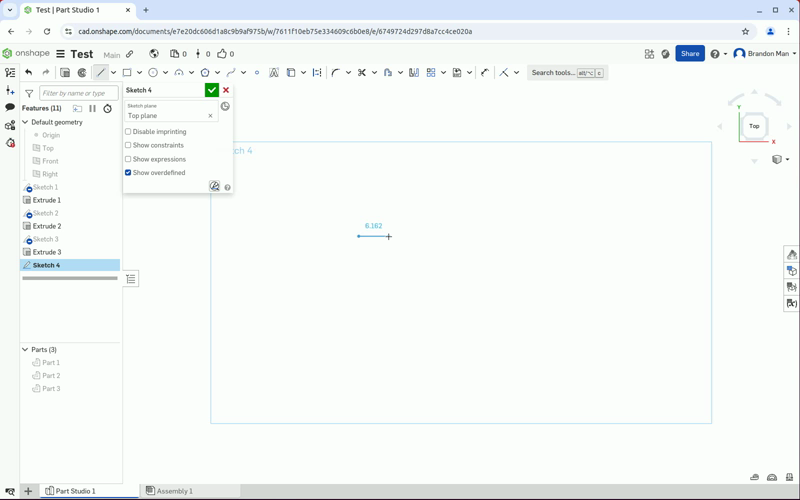
mouse_move(404, 236)
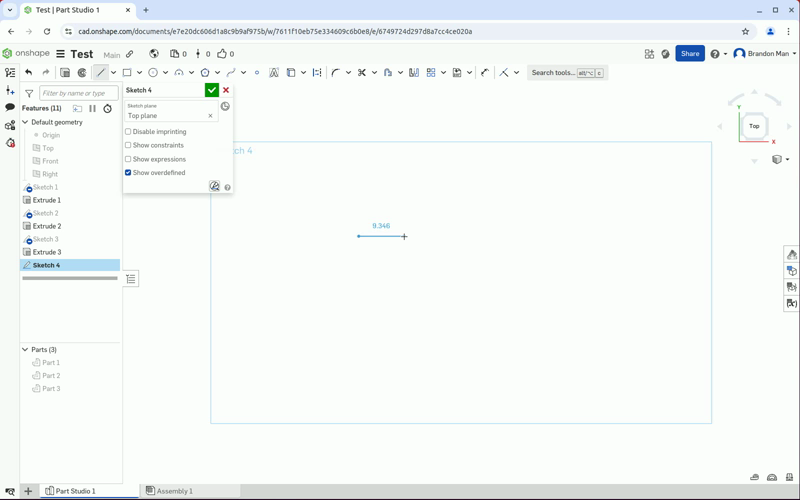
click(404, 236)
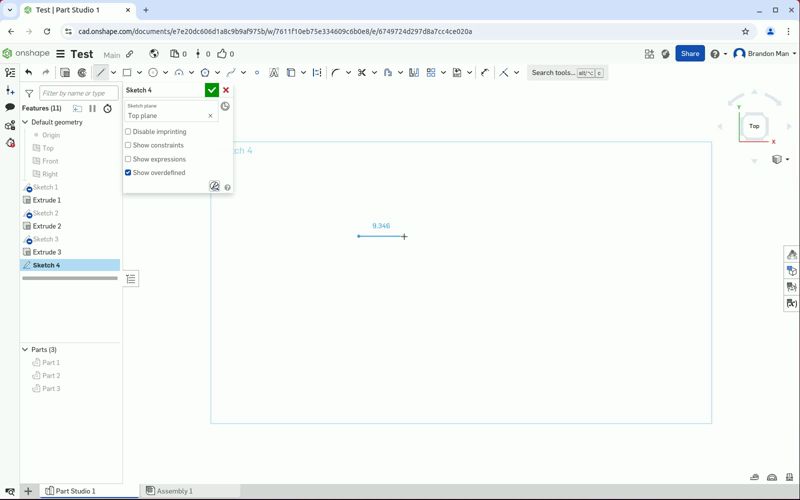
key_up(shift)
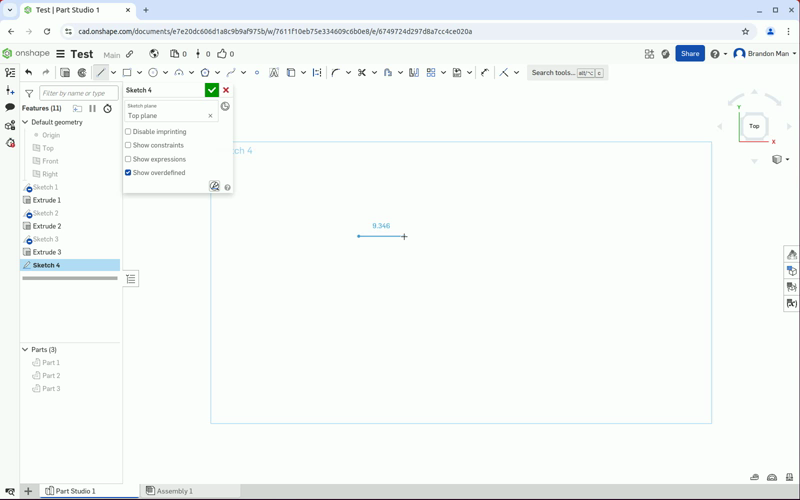
key(esc)
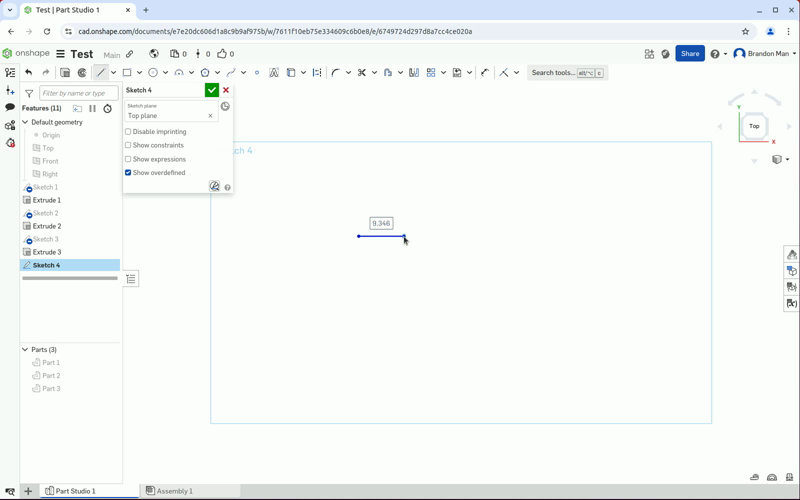
key(a)
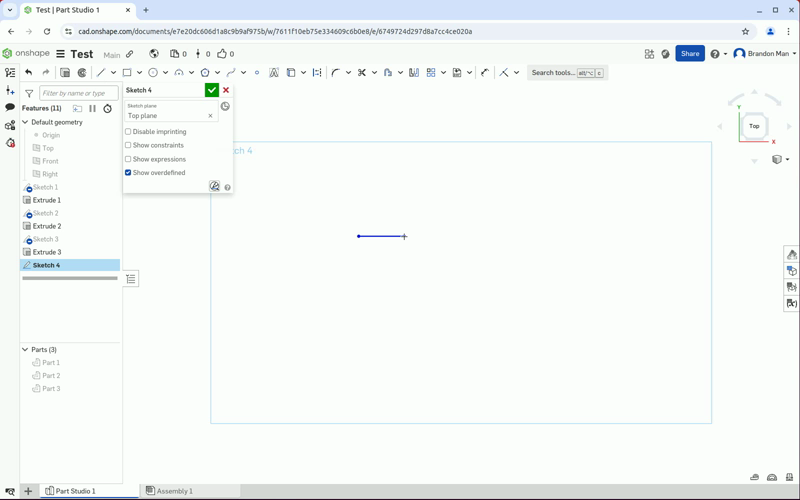
mouse_move(404, 236)
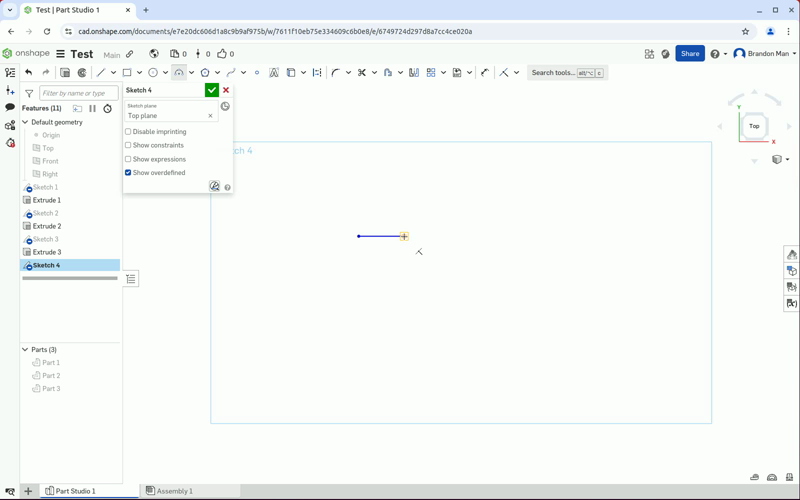
click(404, 236)
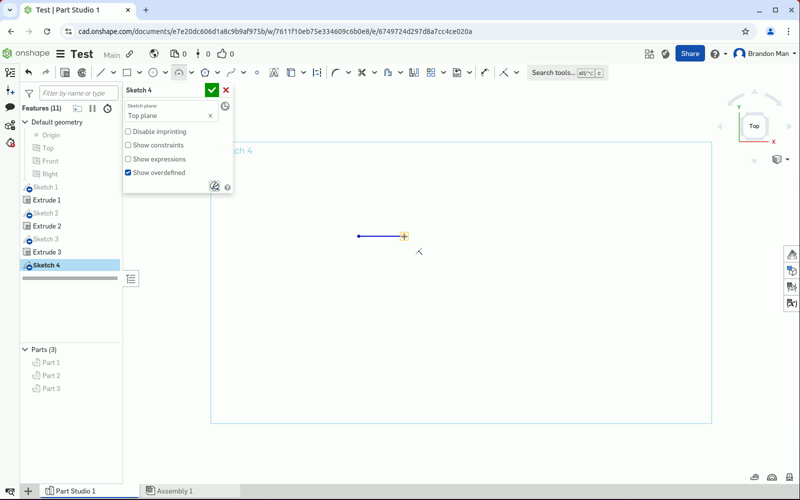
key_down(shift)
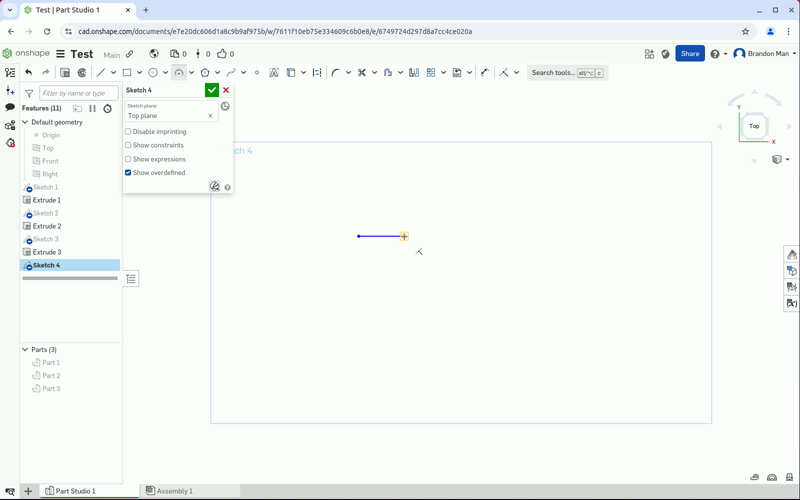
mouse_move(413, 226)
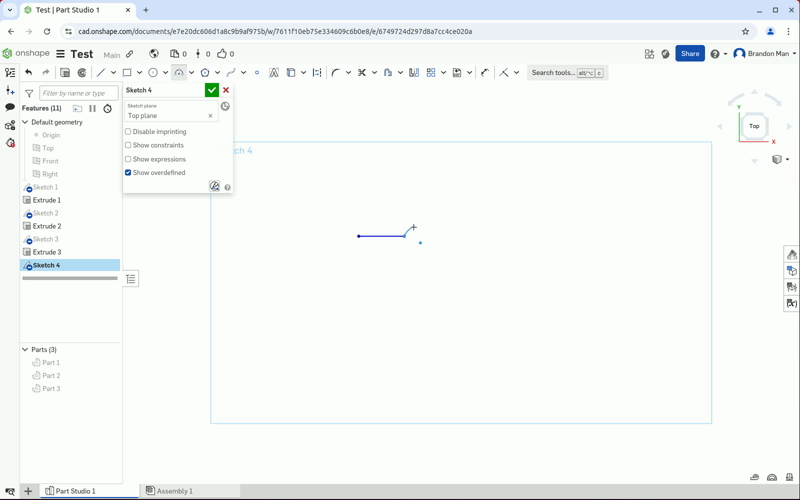
click(413, 226)
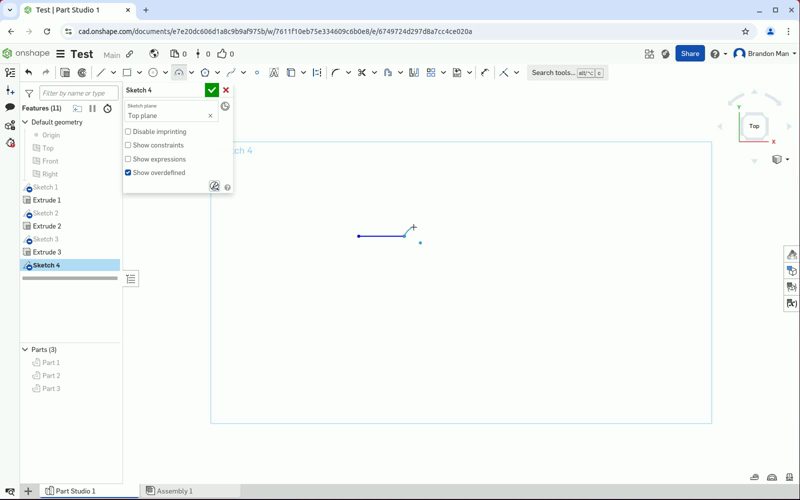
mouse_move(407, 229)
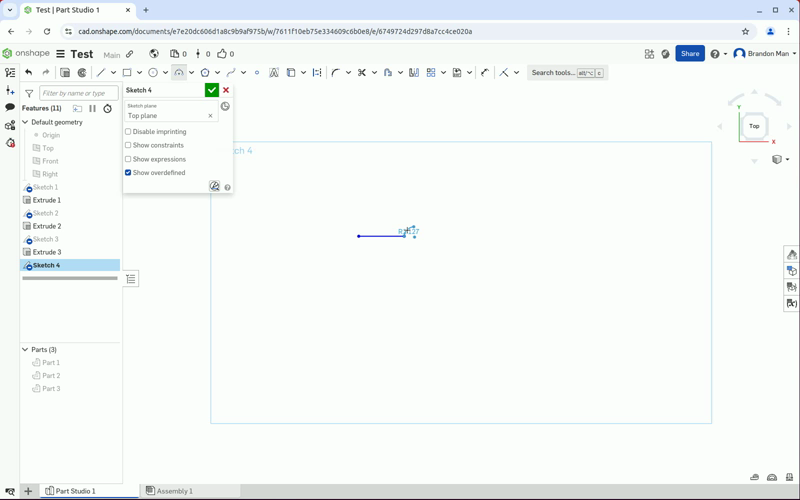
click(407, 229)
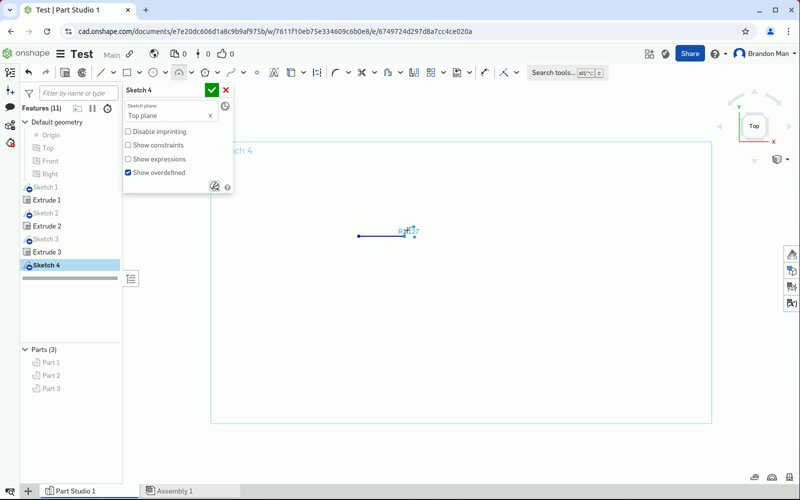
key_up(shift)
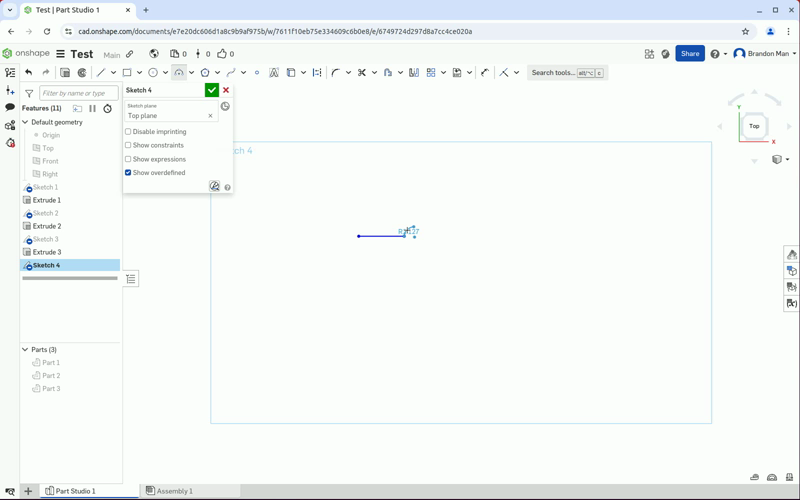
key(esc)
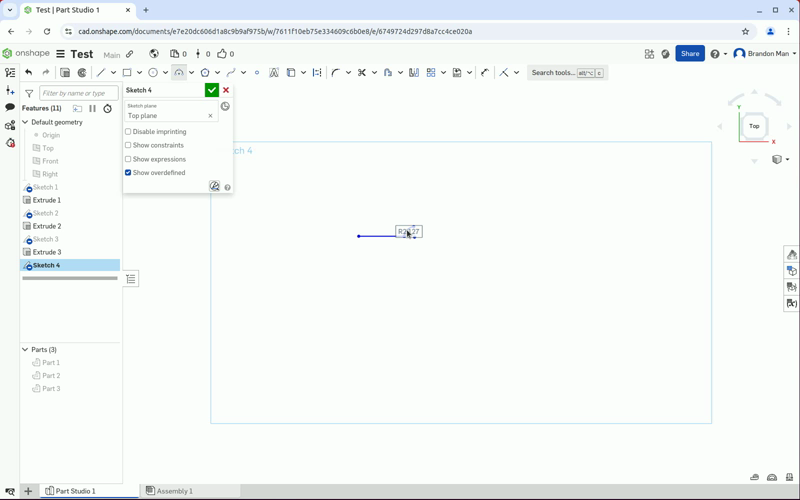
key(l)
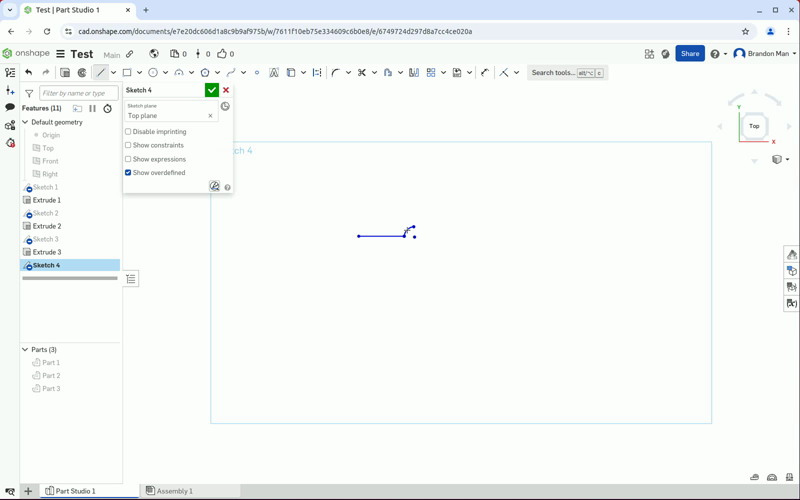
mouse_move(413, 226)
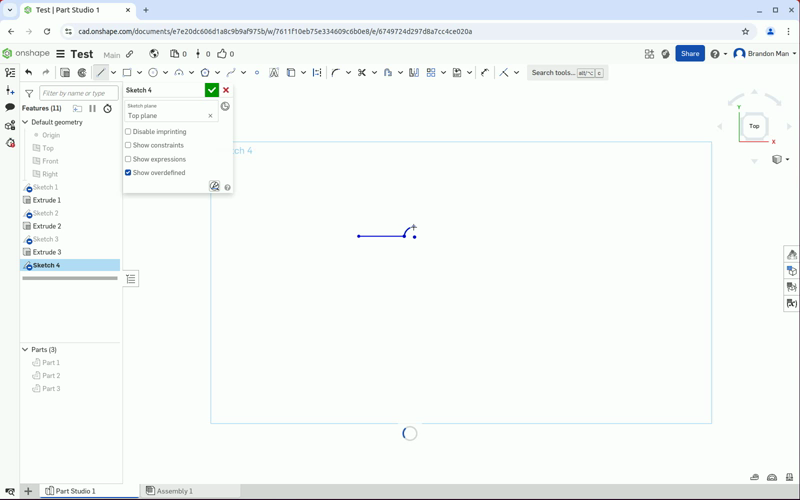
click(413, 226)
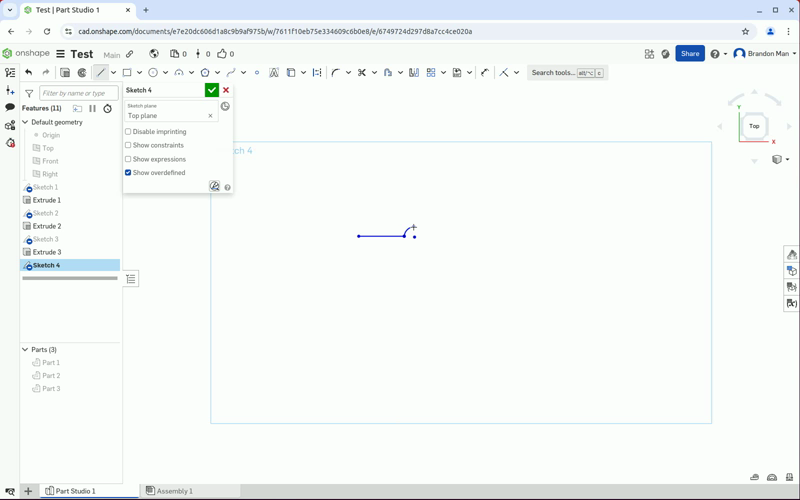
key_down(shift)
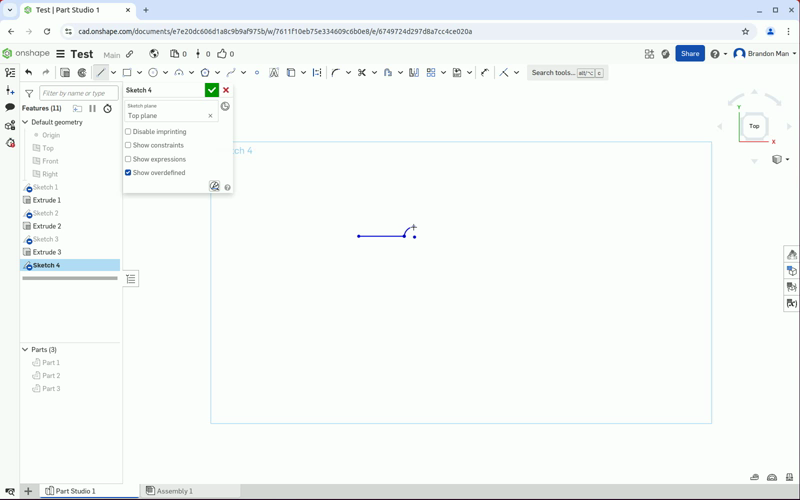
mouse_move(444, 226)
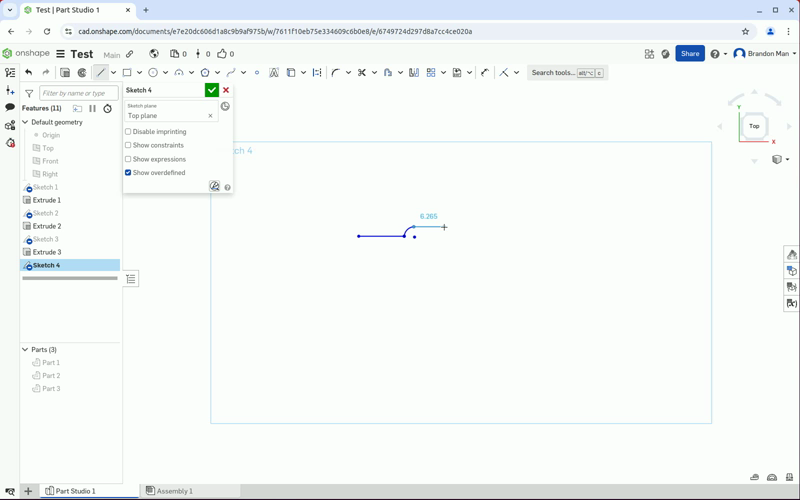
mouse_move(413, 180)
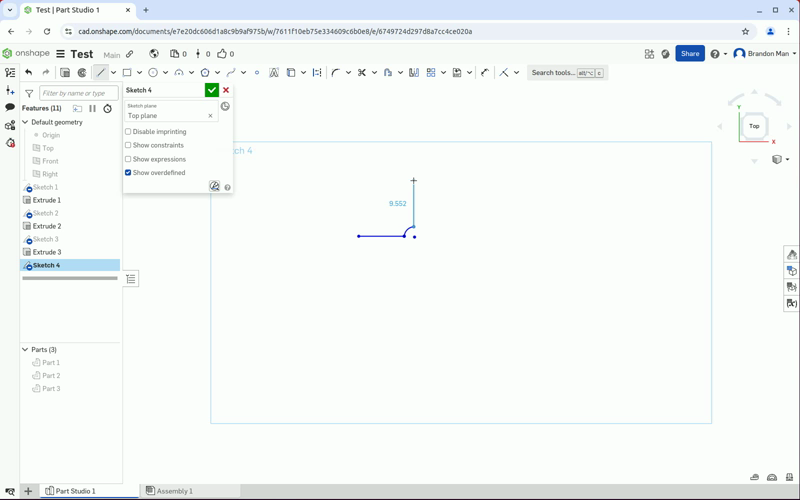
click(413, 180)
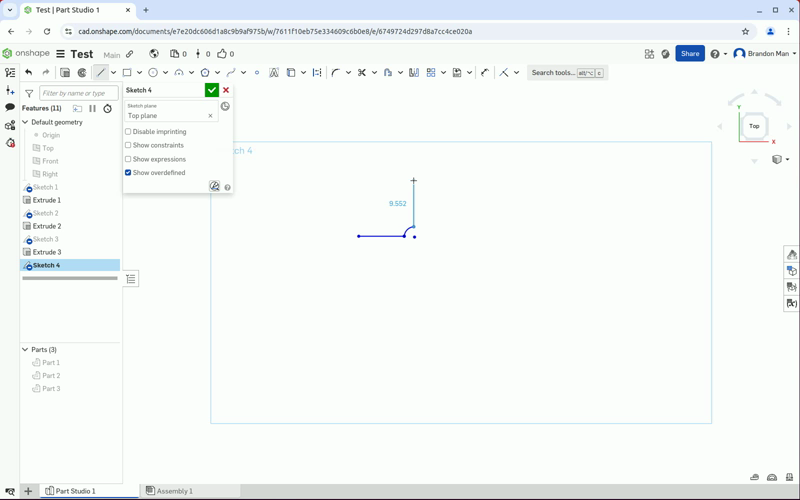
key_up(shift)
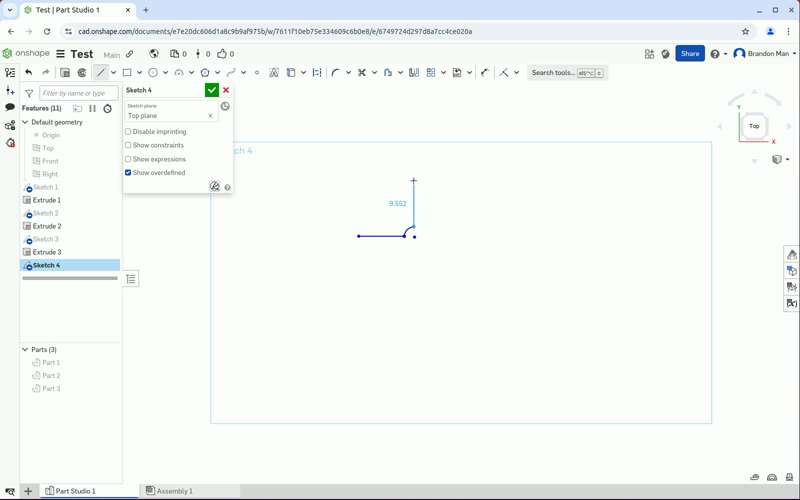
key_down(shift)
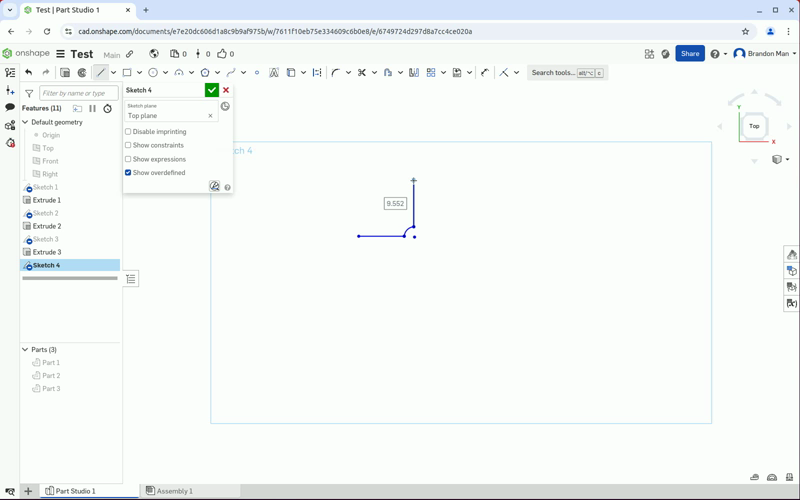
mouse_move(444, 180)
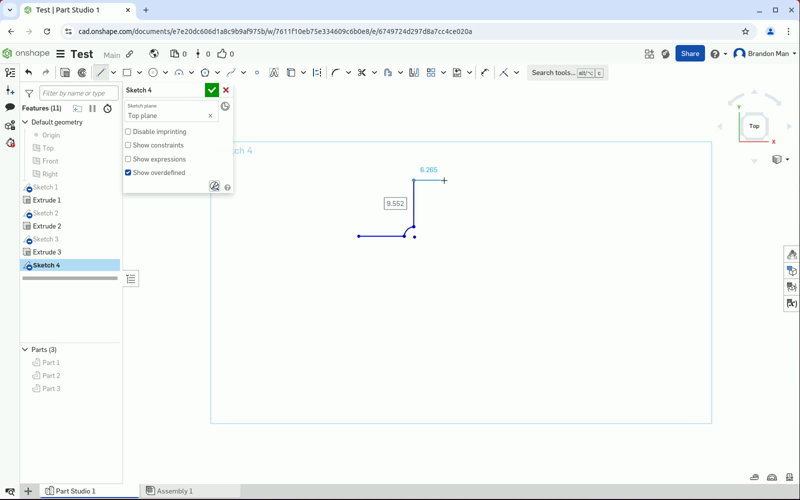
mouse_move(394, 191)
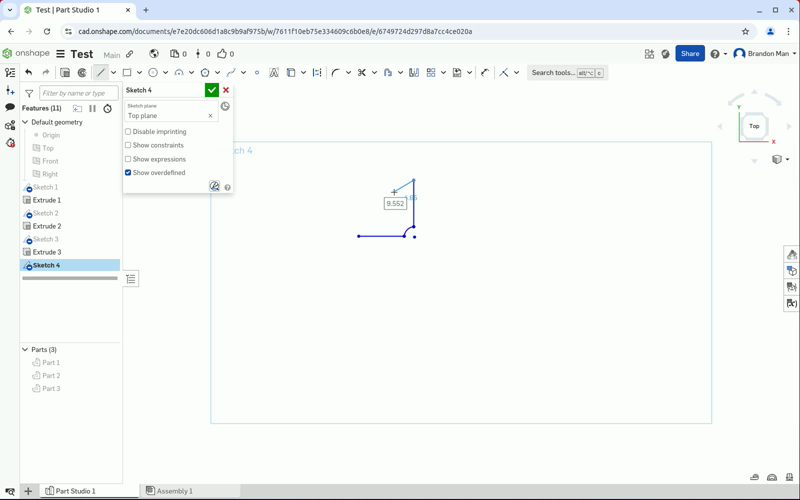
click(394, 191)
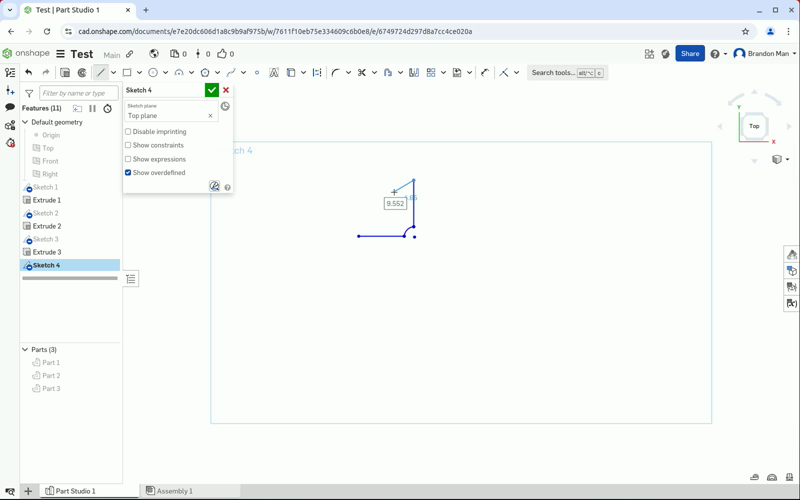
key_up(shift)
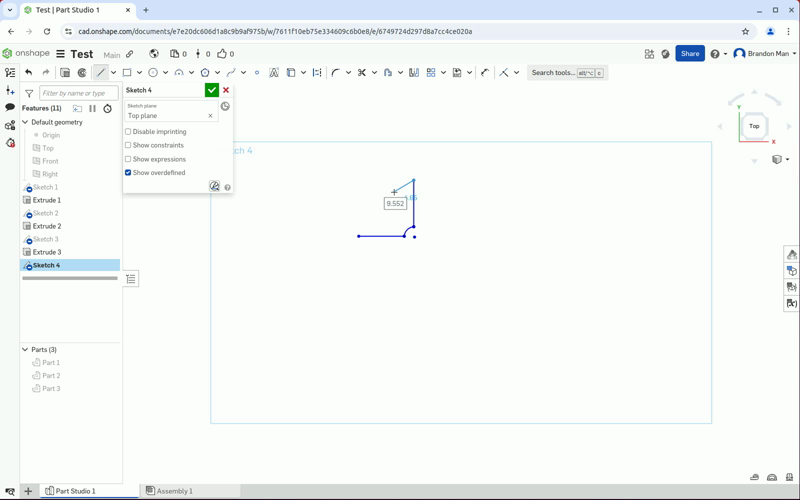
key_down(shift)
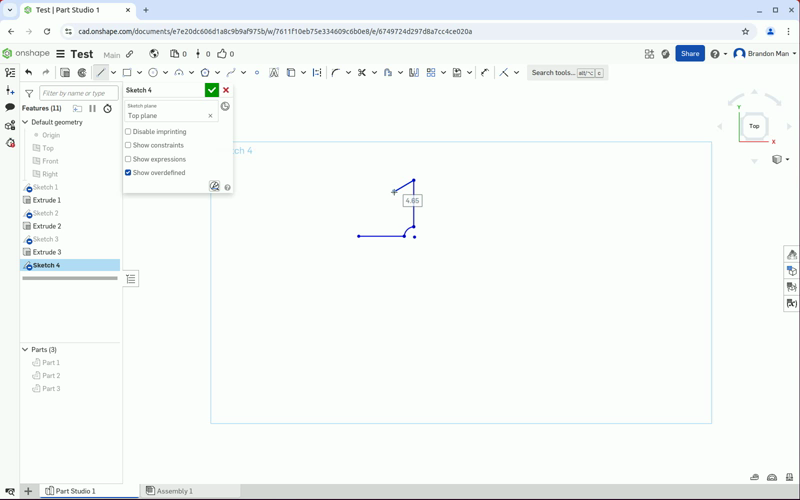
mouse_move(424, 191)
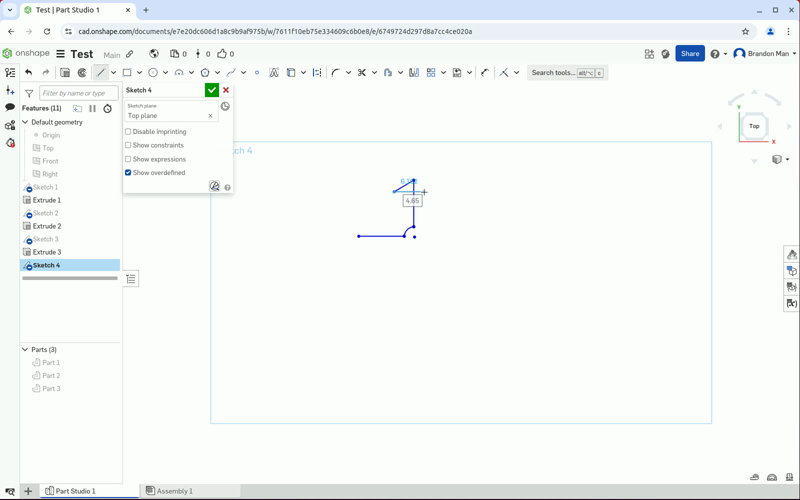
mouse_move(377, 207)
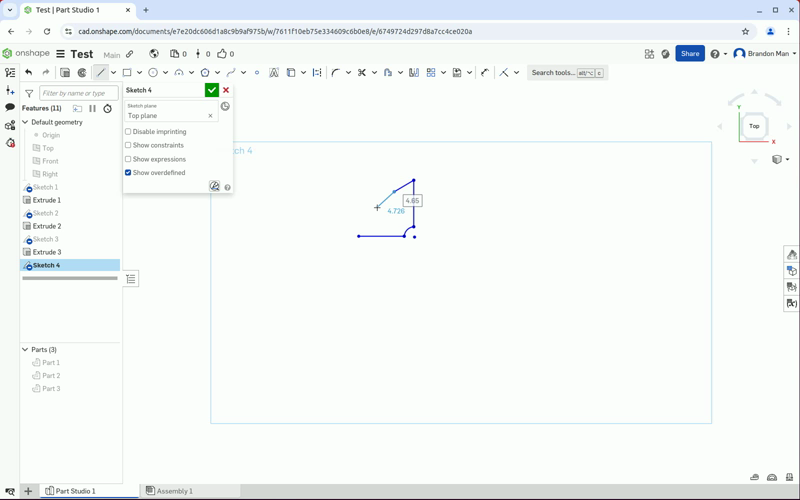
click(377, 207)
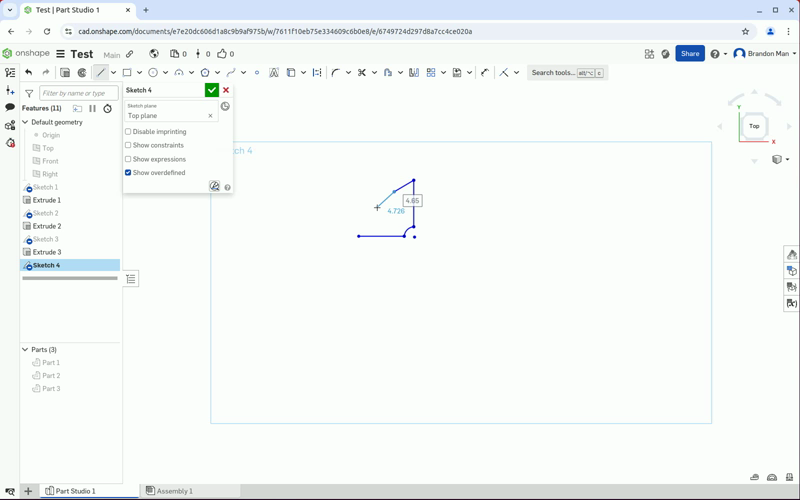
key_up(shift)
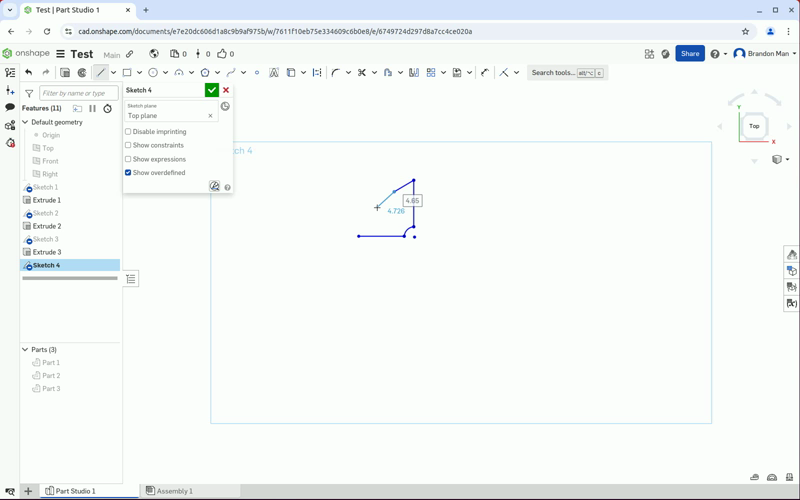
key_down(shift)
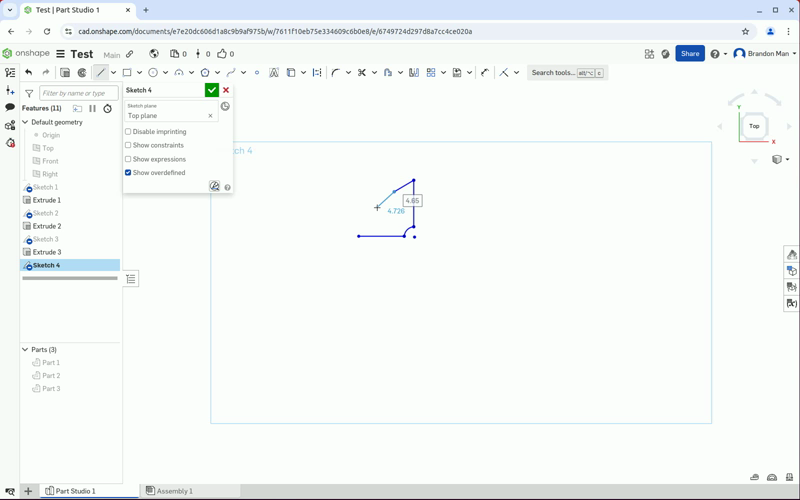
mouse_move(407, 207)
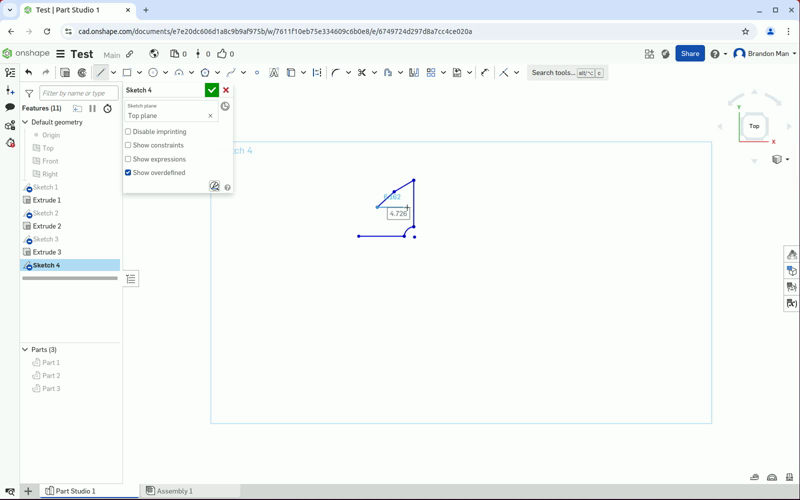
mouse_move(362, 226)
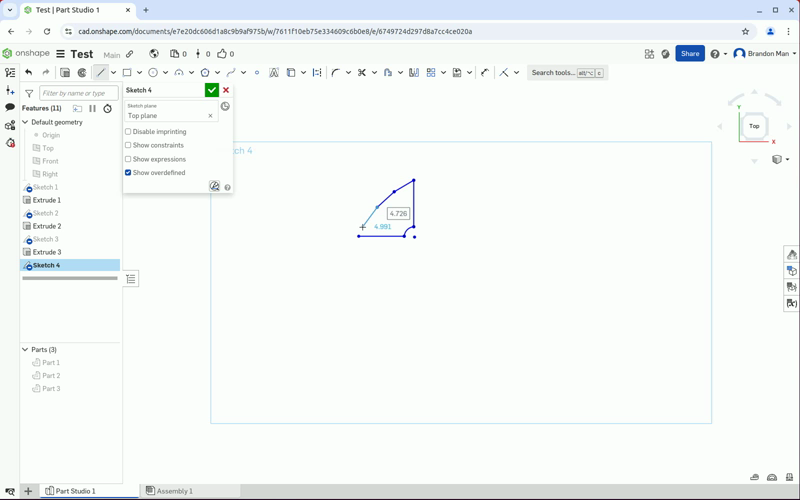
click(362, 226)
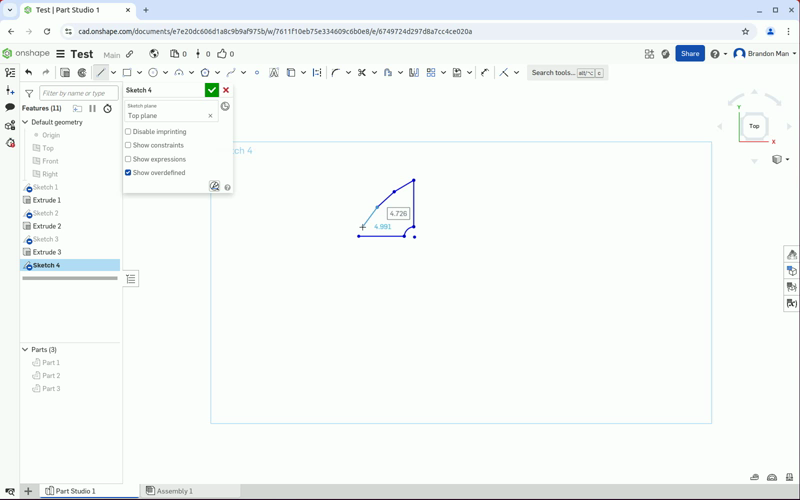
key_up(shift)
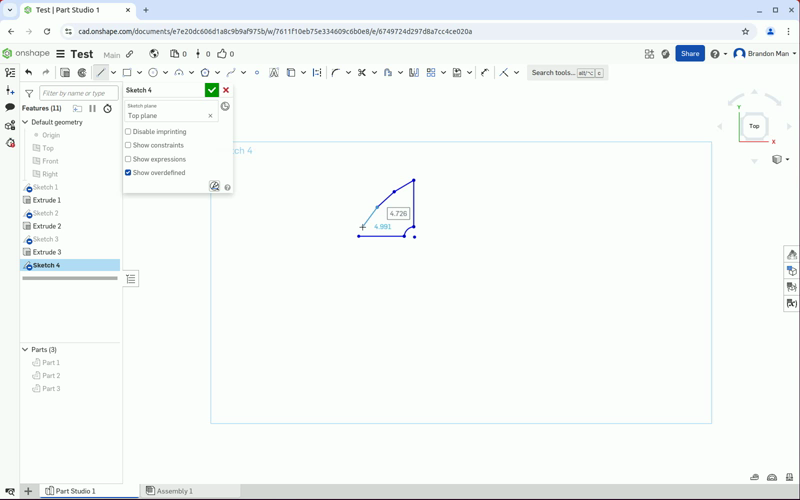
mouse_move(392, 226)
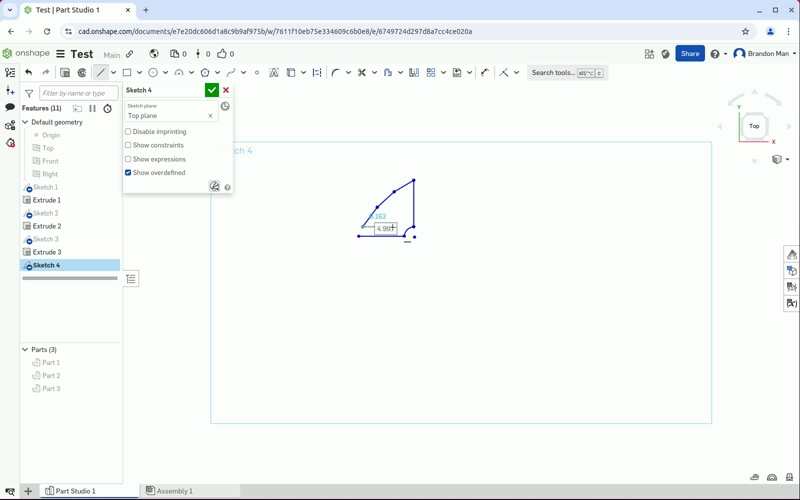
key_down(shift)
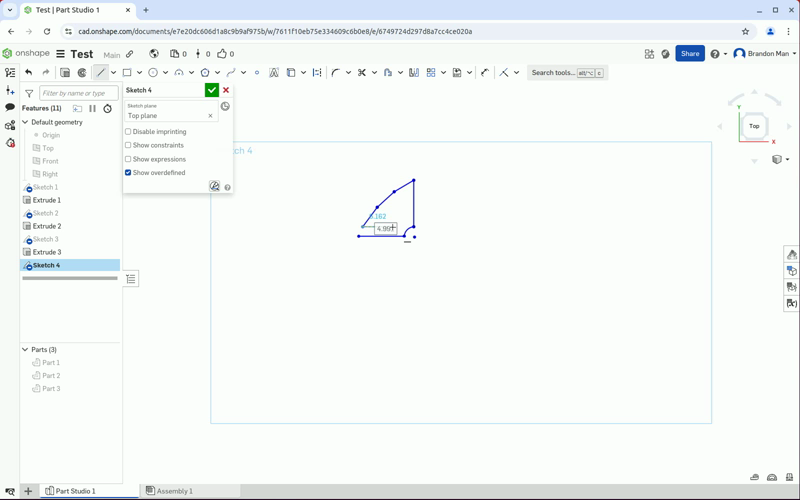
mouse_move(358, 236)
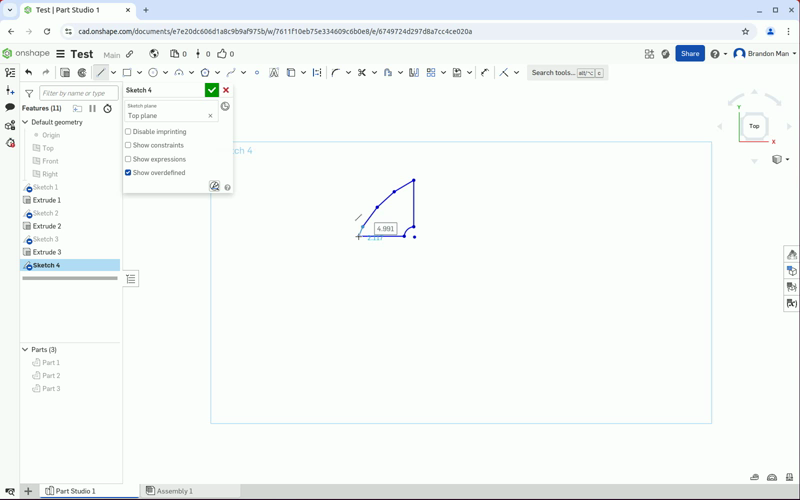
key_up(shift)
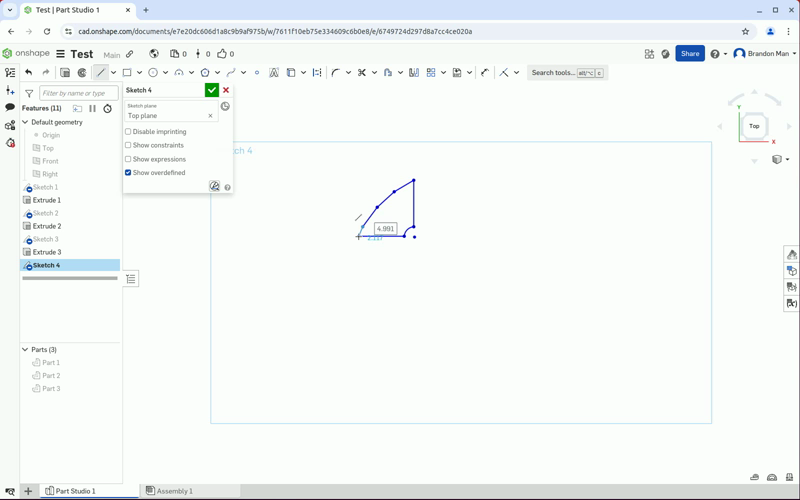
click(358, 236)
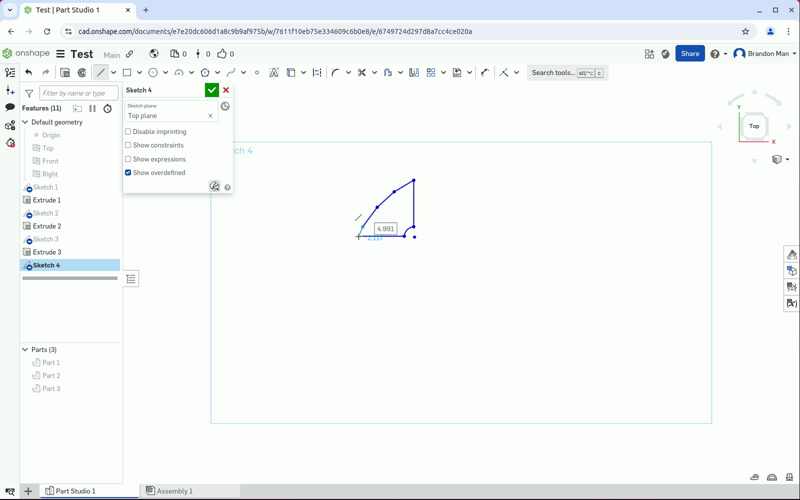
key(esc)
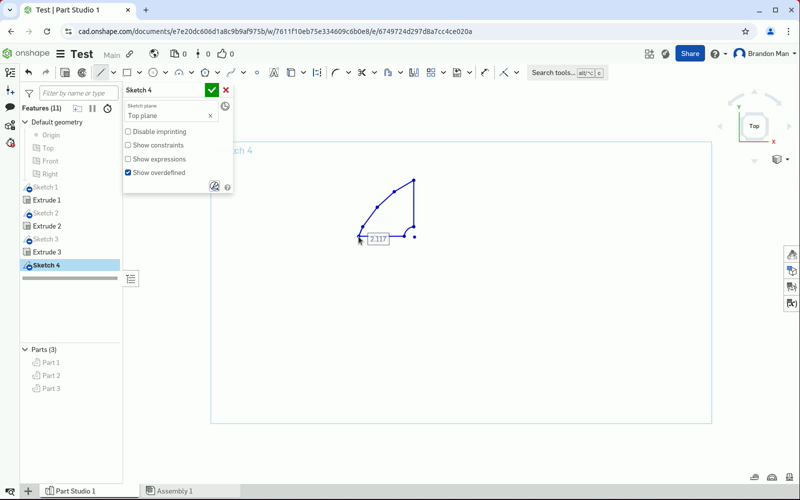
mouse_move(411, 187)
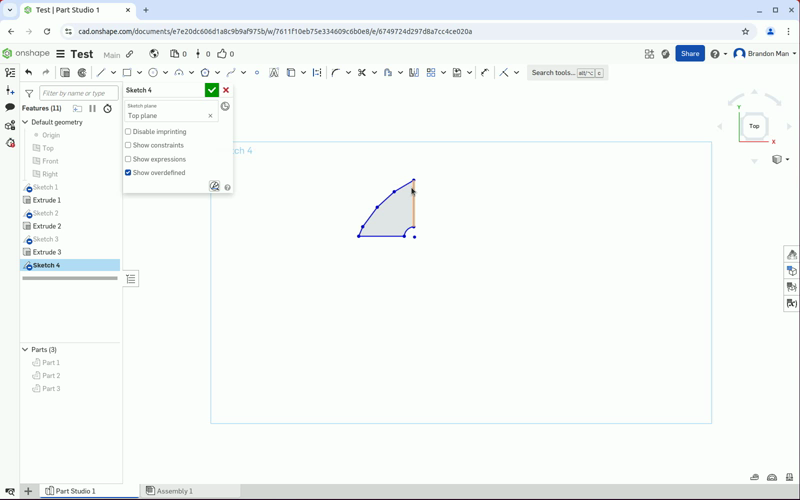
click(411, 187)
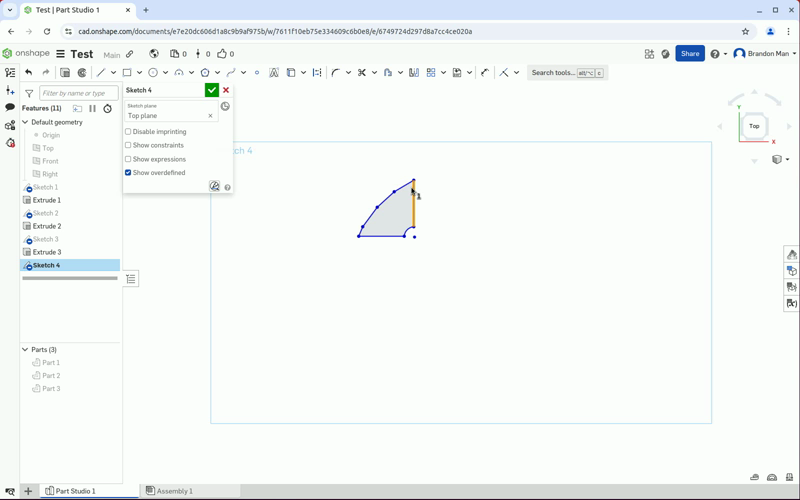
mouse_move(73, 352)
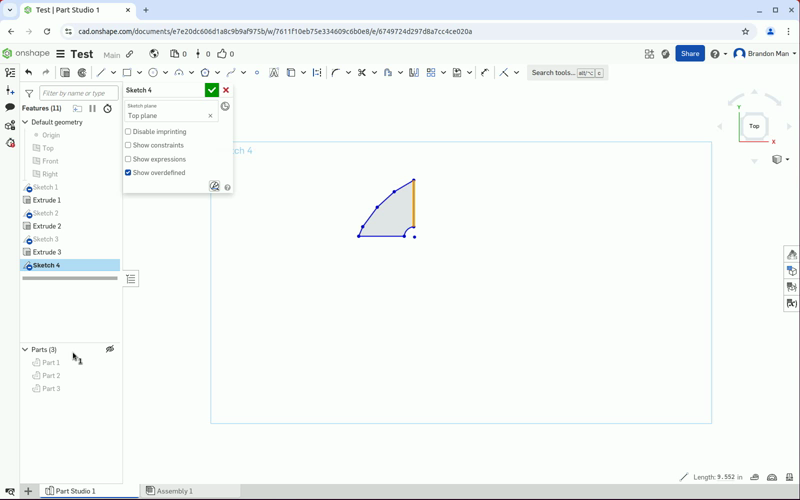
key(shift+y)
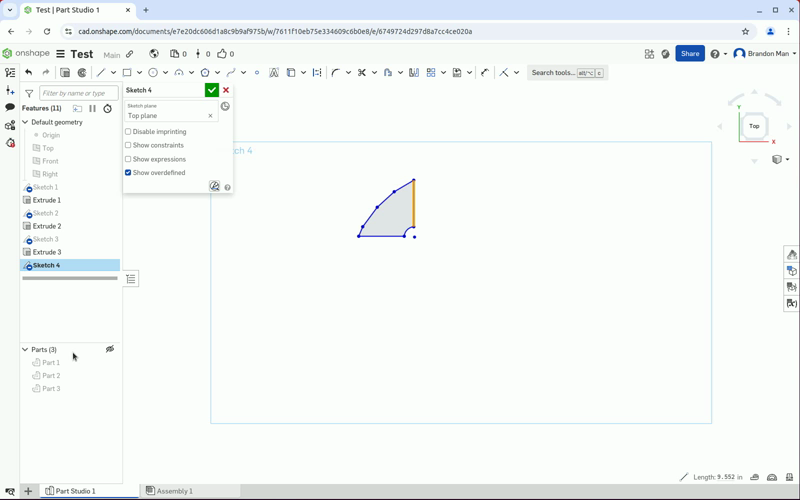
key(shift+e)
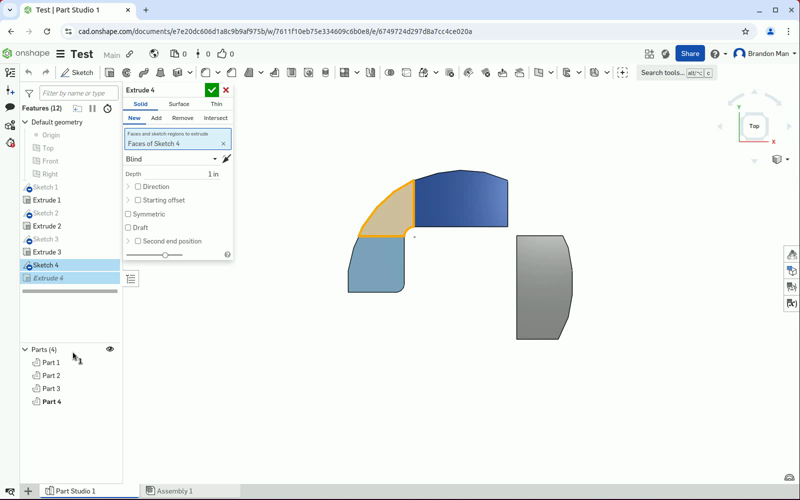
mouse_move(143, 106)
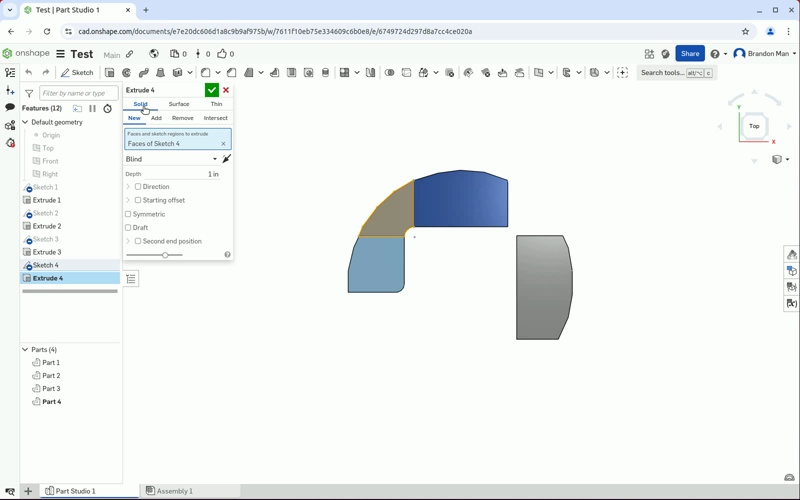
click(143, 106)
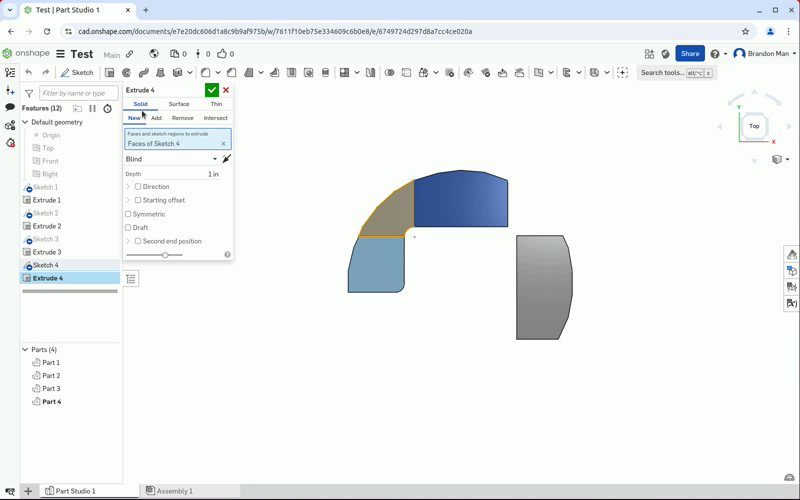
mouse_move(137, 120)
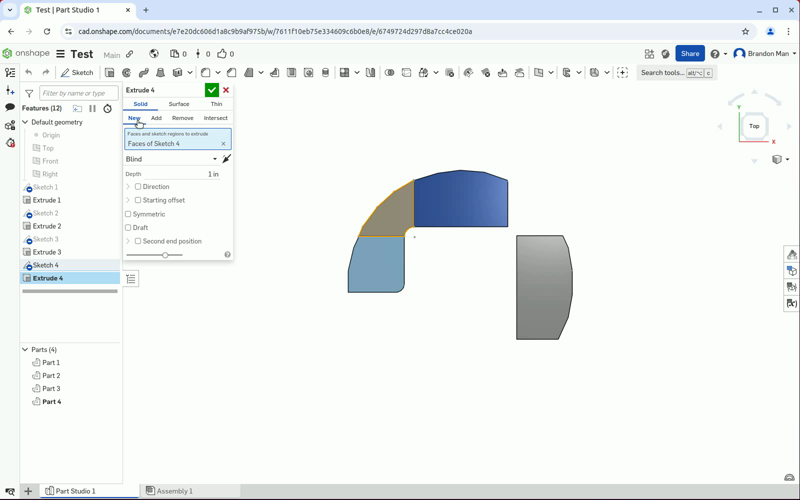
click(137, 120)
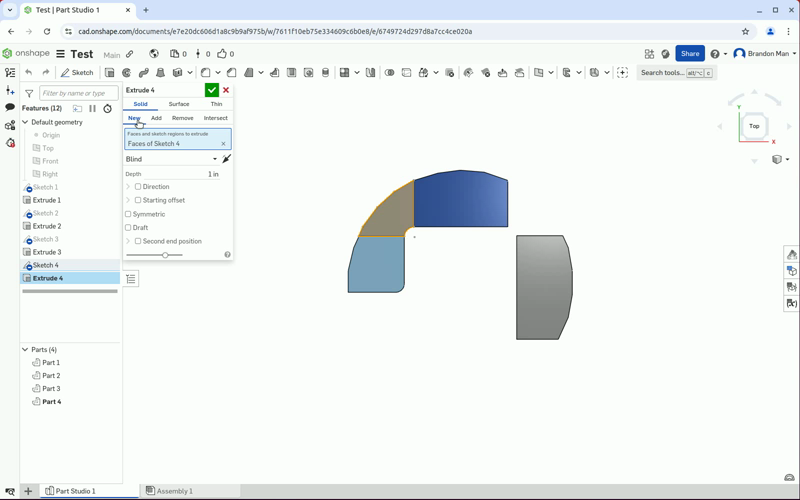
key(tab, 4)
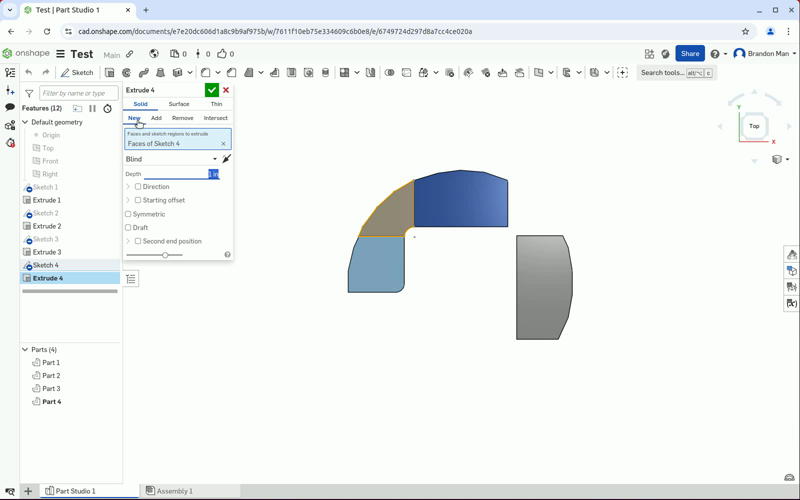
text(0.722)
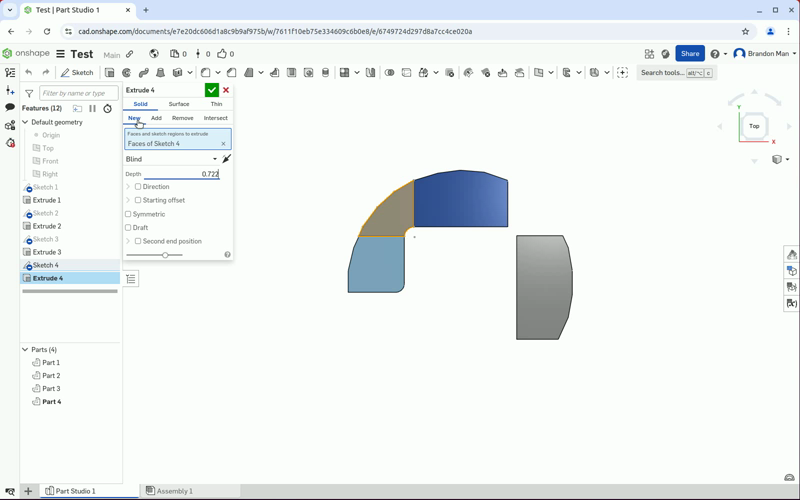
key(enter)
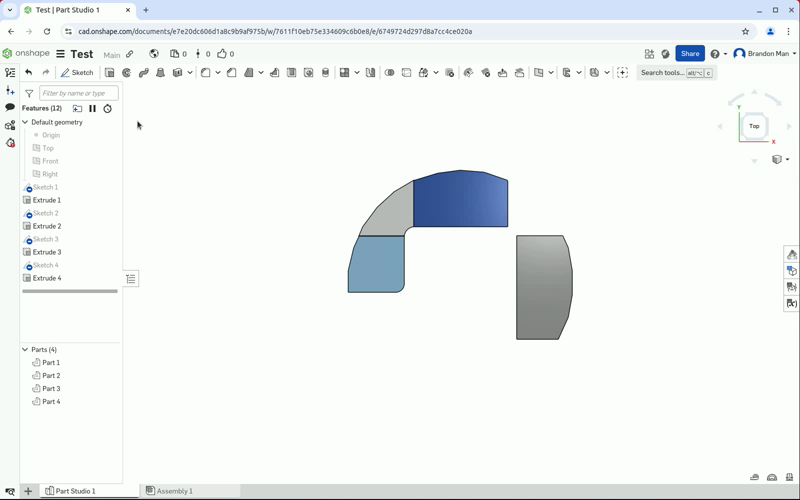
key(shift+h)
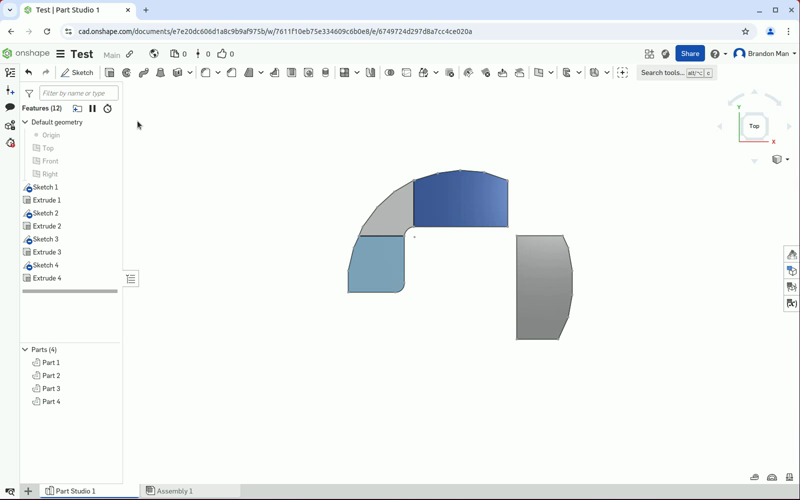
key(shift+h)
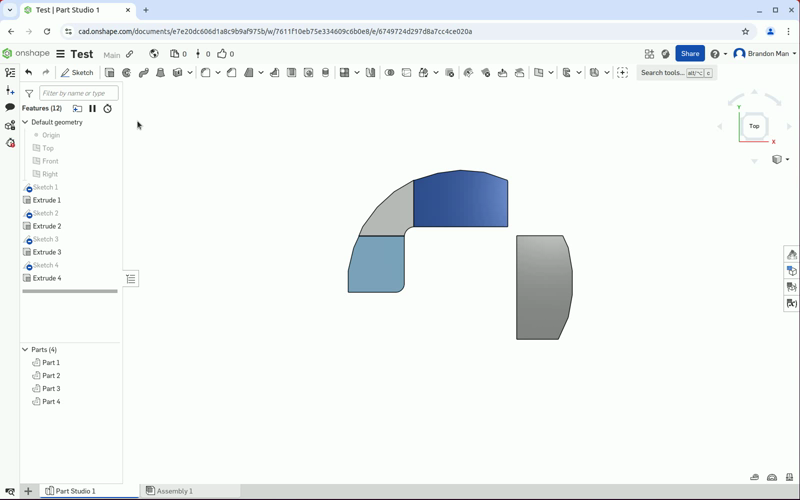
mouse_move(73, 189)
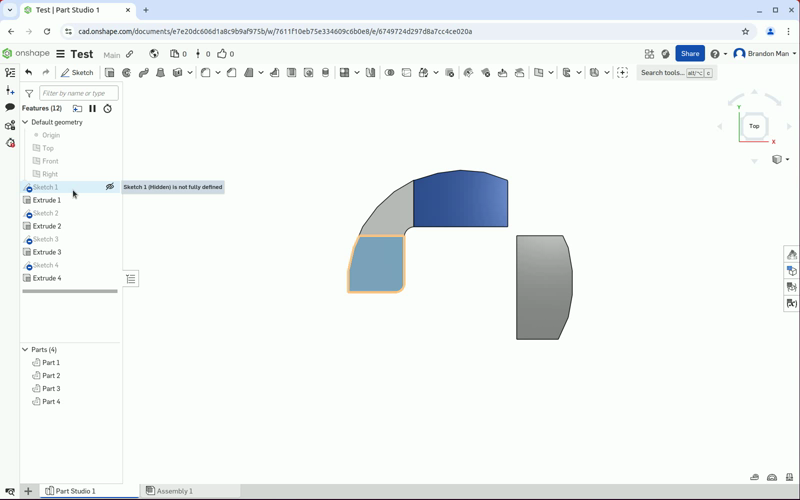
click(73, 189)
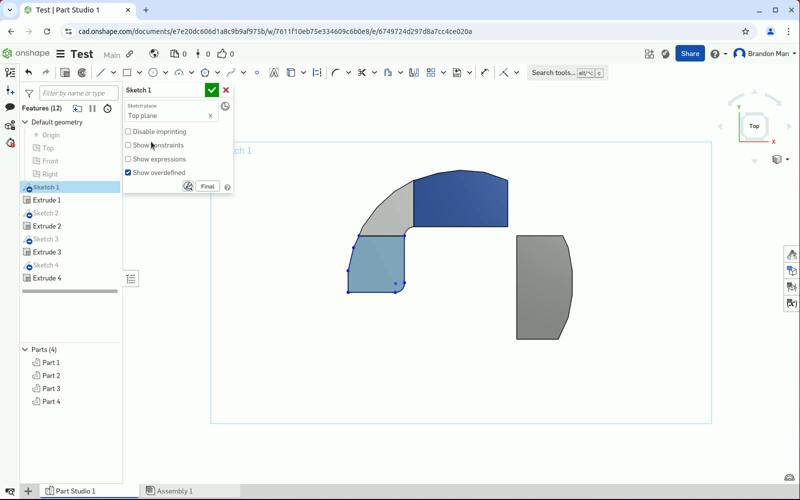
mouse_move(229, 92)
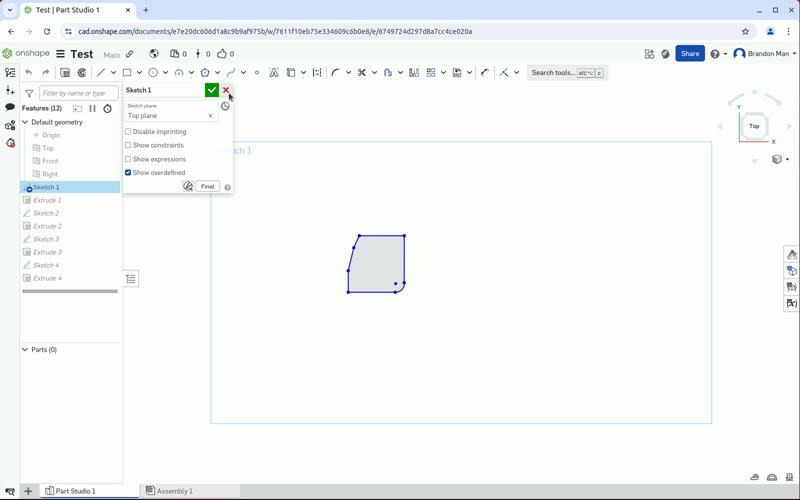
click(229, 92)
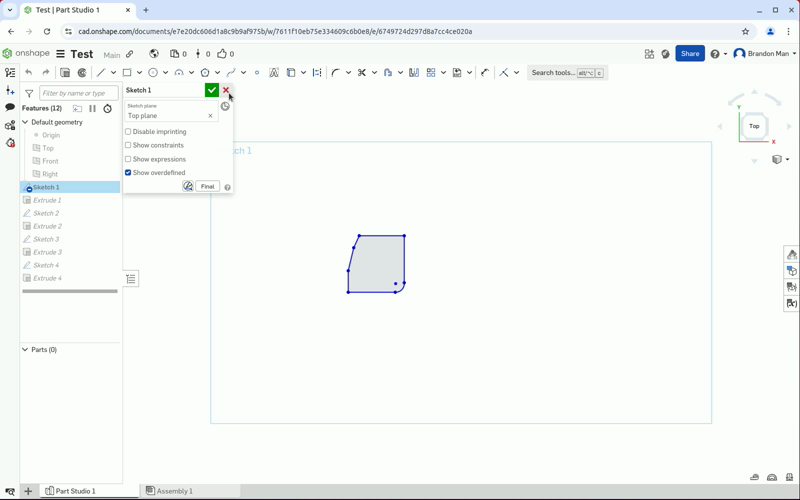
key(shift+s)
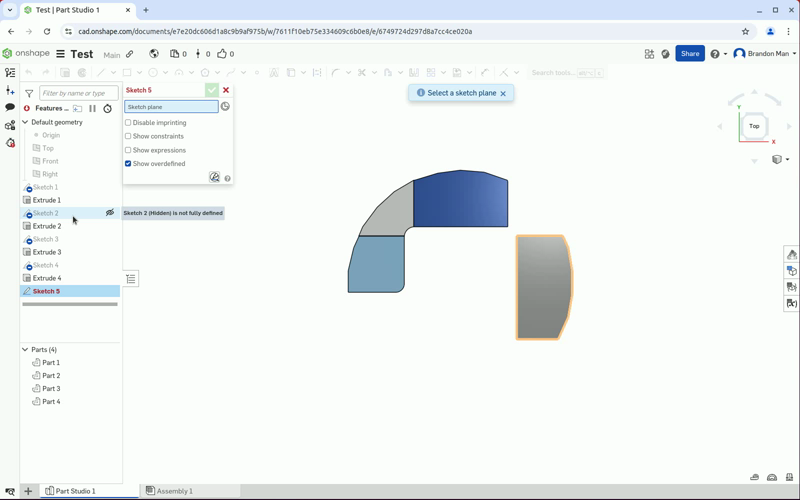
scroll(3)
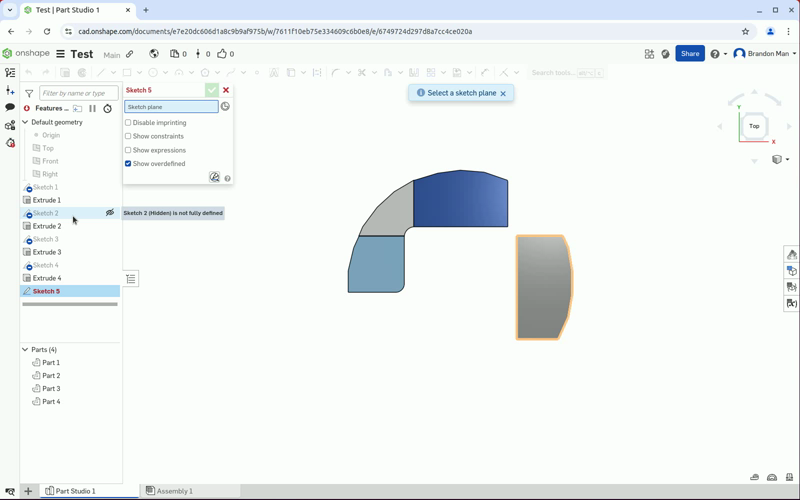
mouse_move(73, 150)
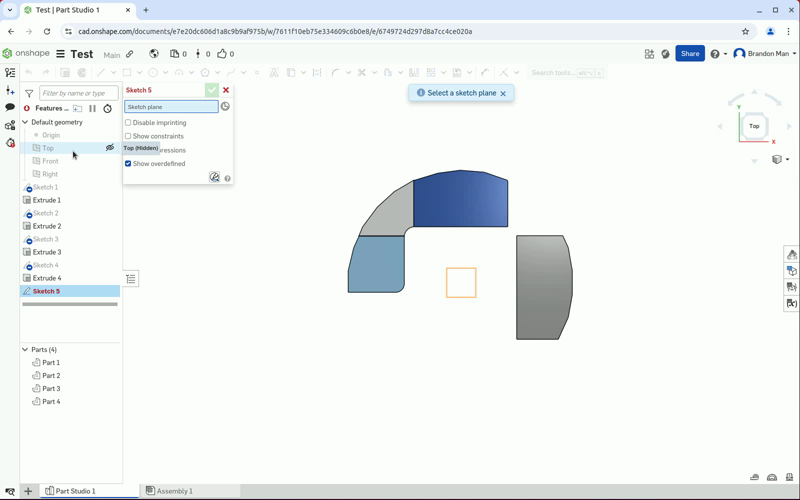
click(73, 150)
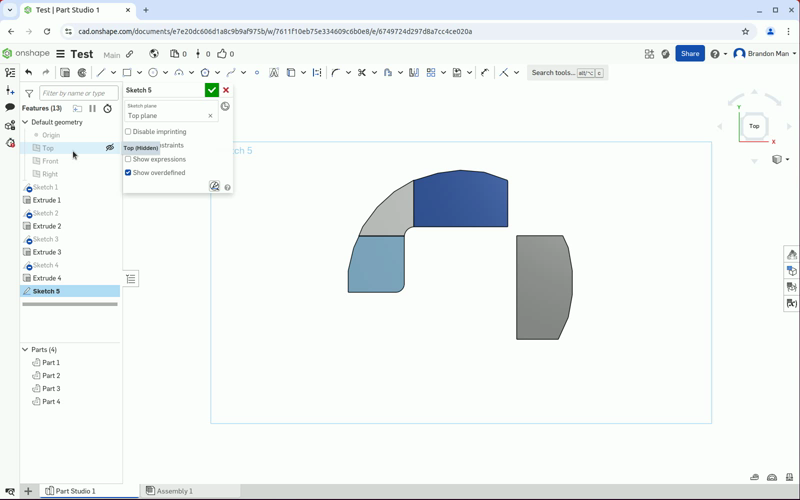
mouse_move(73, 352)
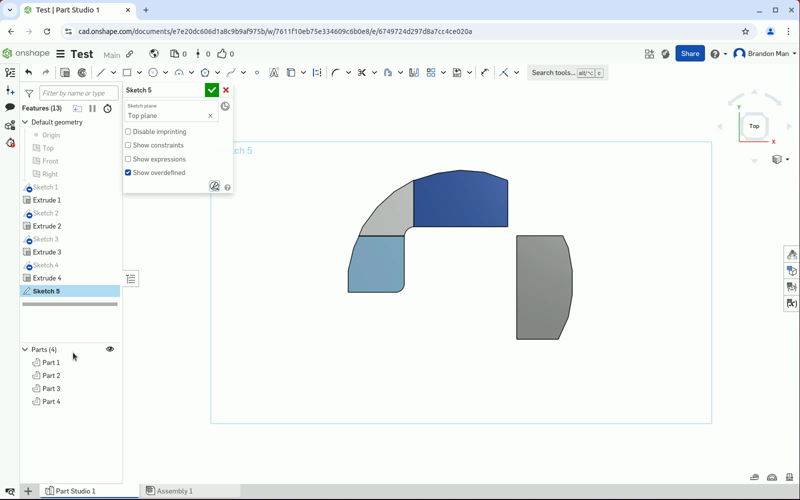
key(y)
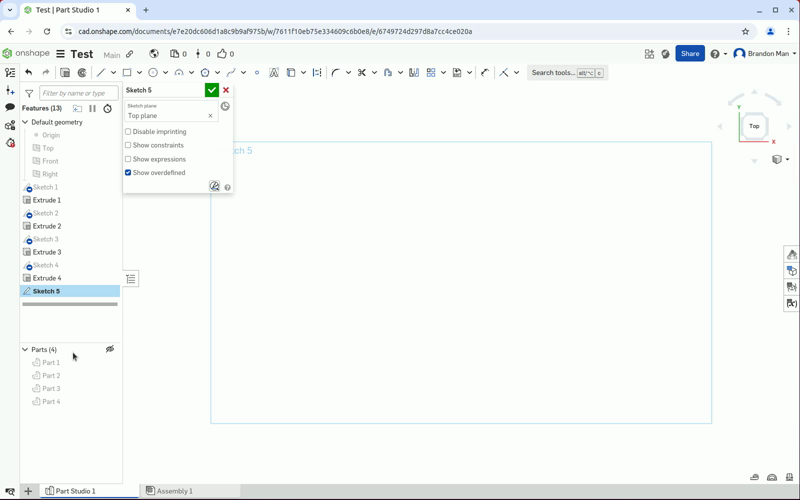
key(a)
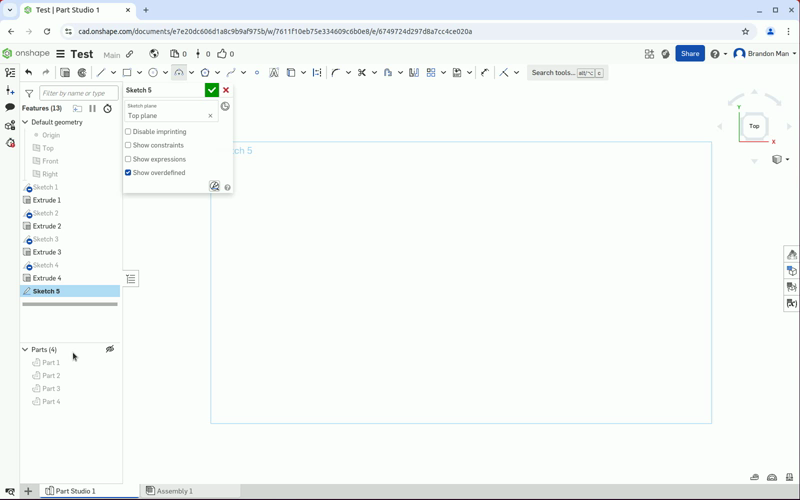
key_down(shift)
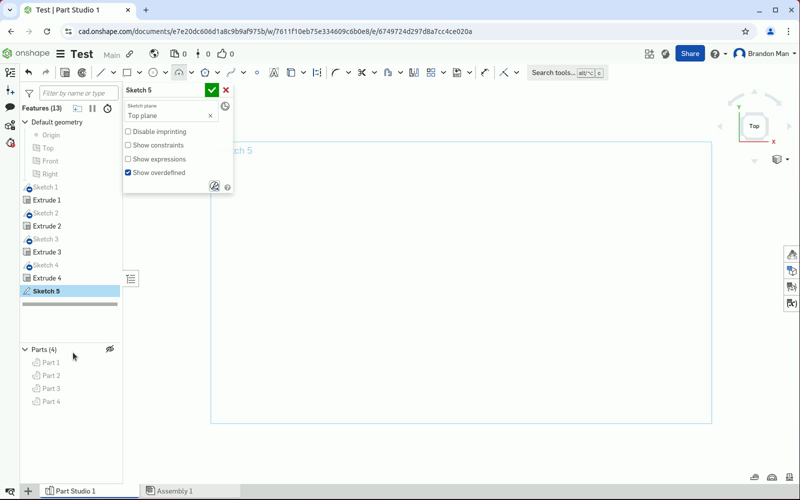
mouse_move(507, 226)
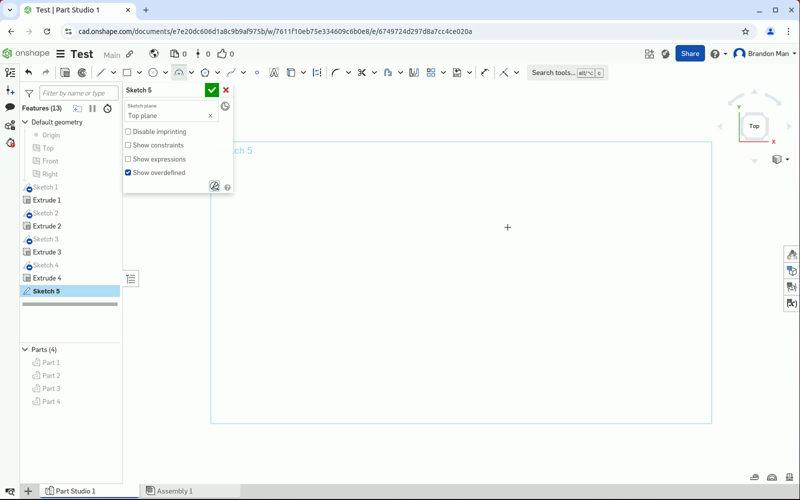
click(507, 226)
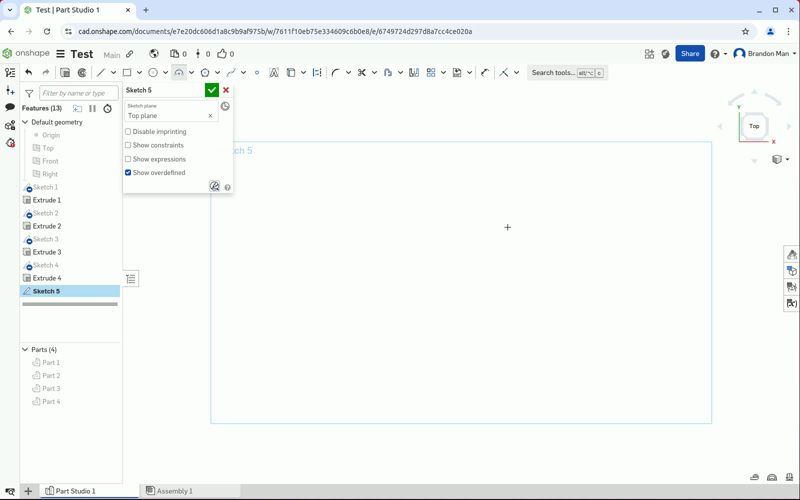
key_up(shift)
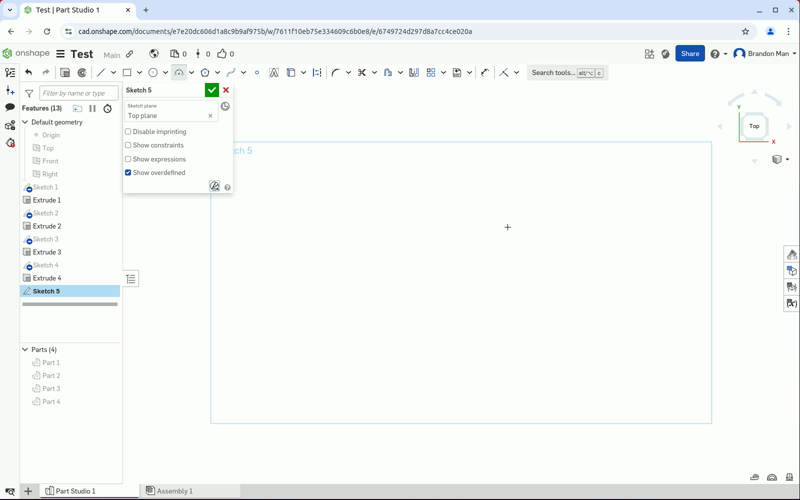
key_down(shift)
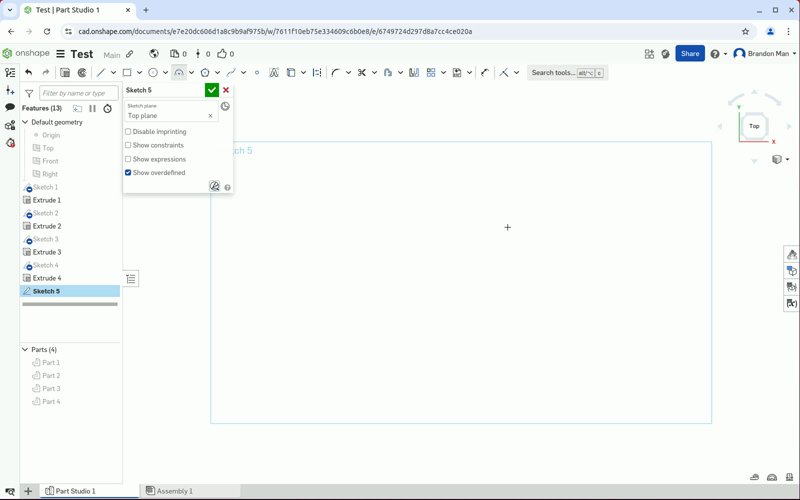
mouse_move(516, 236)
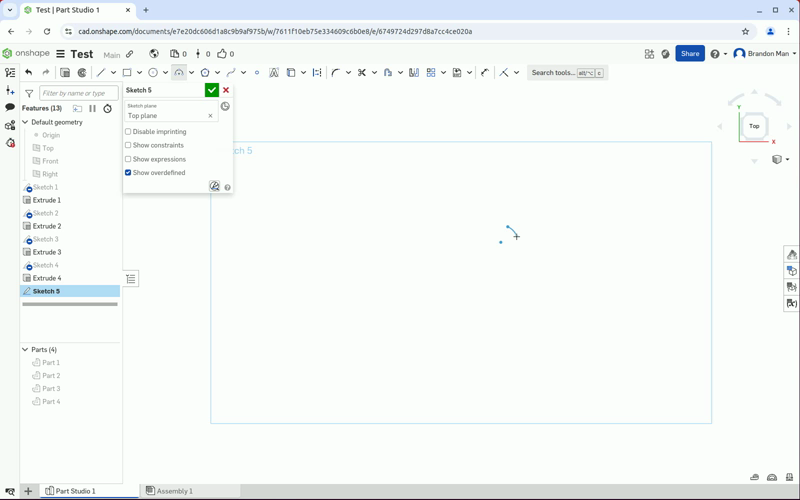
click(516, 236)
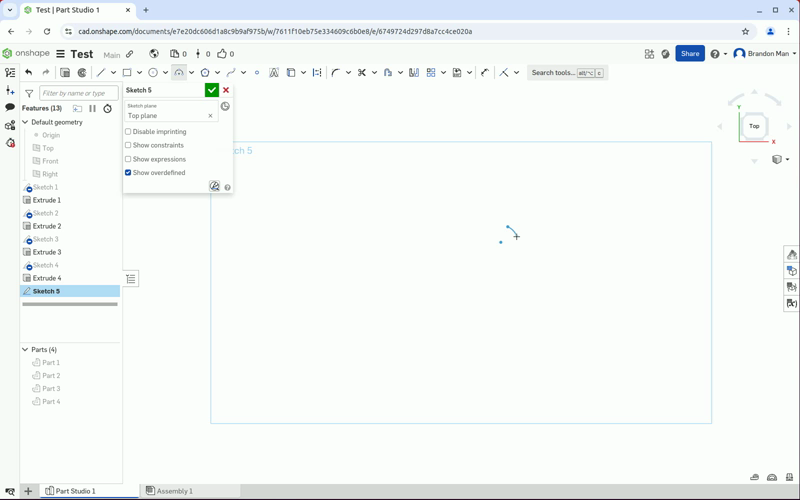
mouse_move(514, 229)
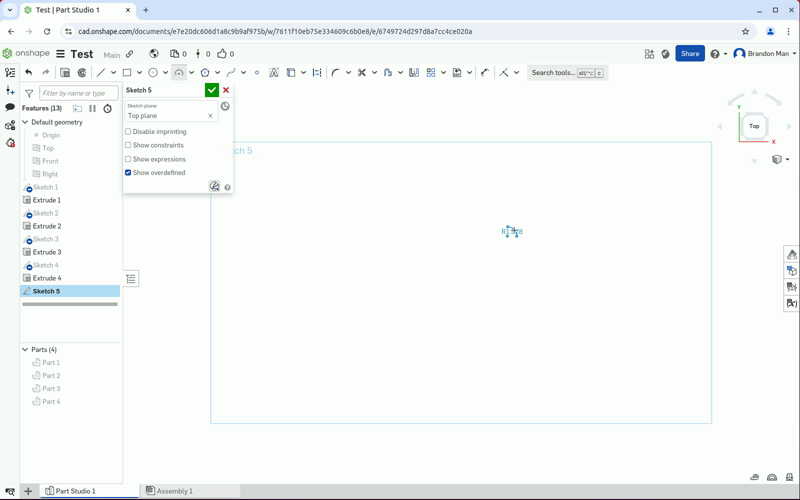
click(514, 229)
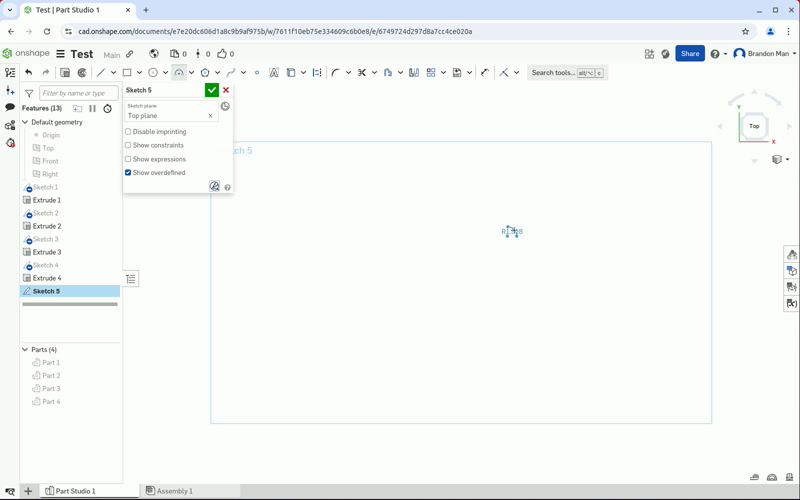
key_up(shift)
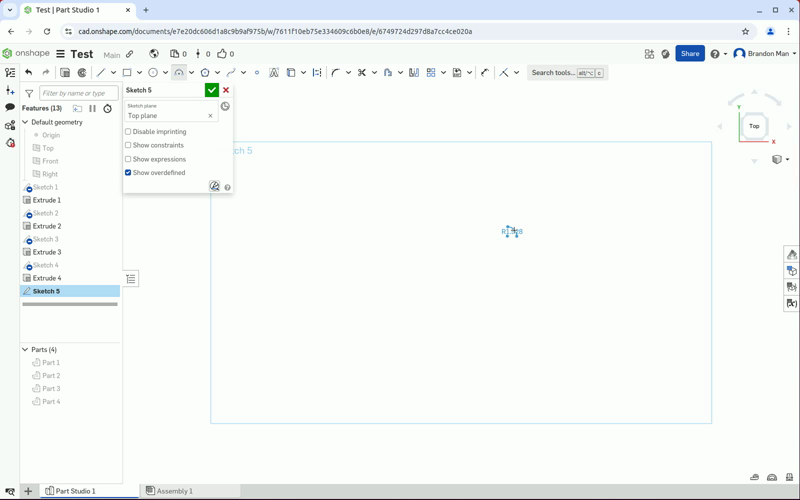
key(esc)
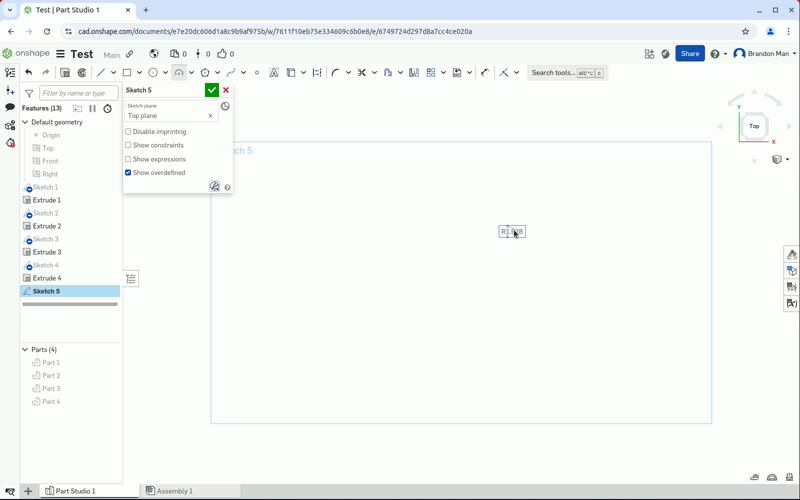
key(l)
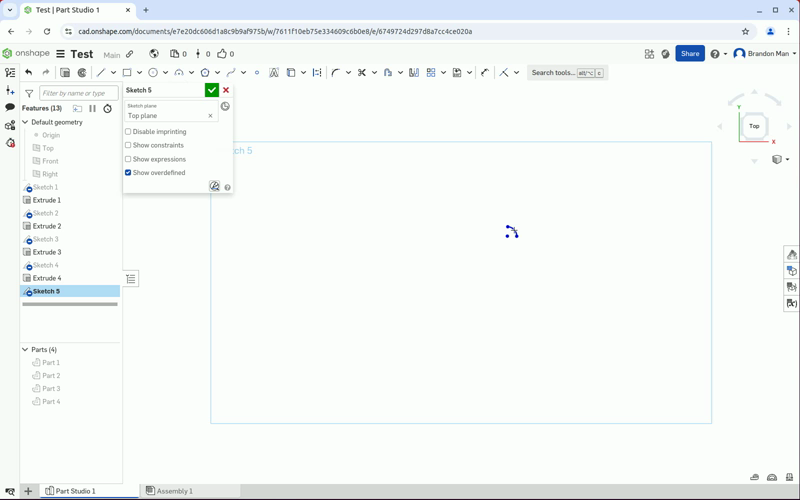
mouse_move(516, 236)
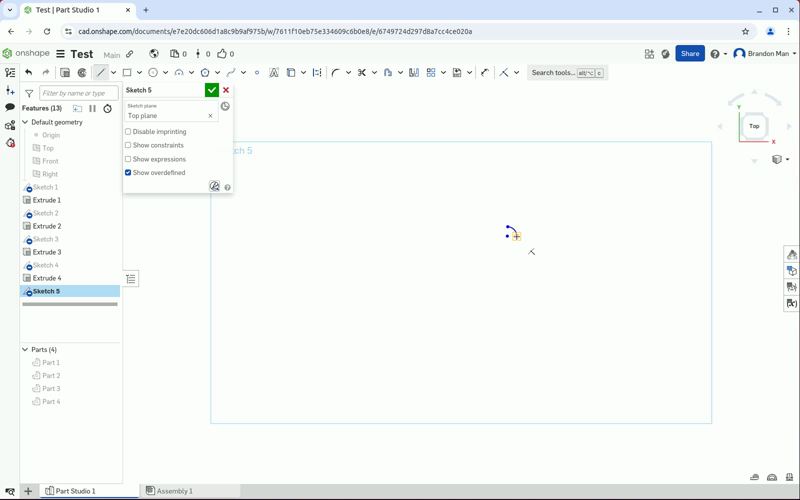
click(516, 236)
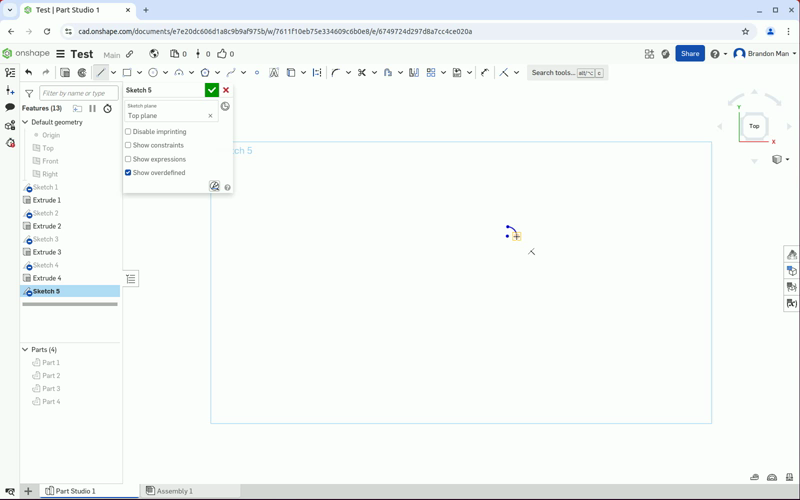
key_down(shift)
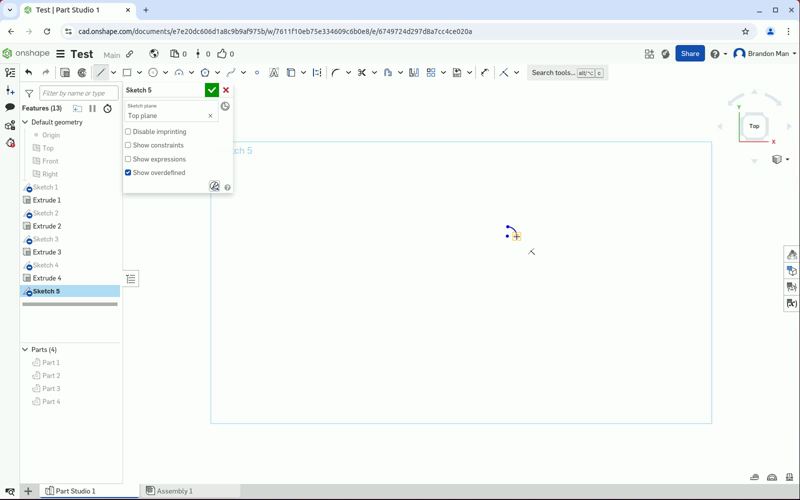
mouse_move(546, 236)
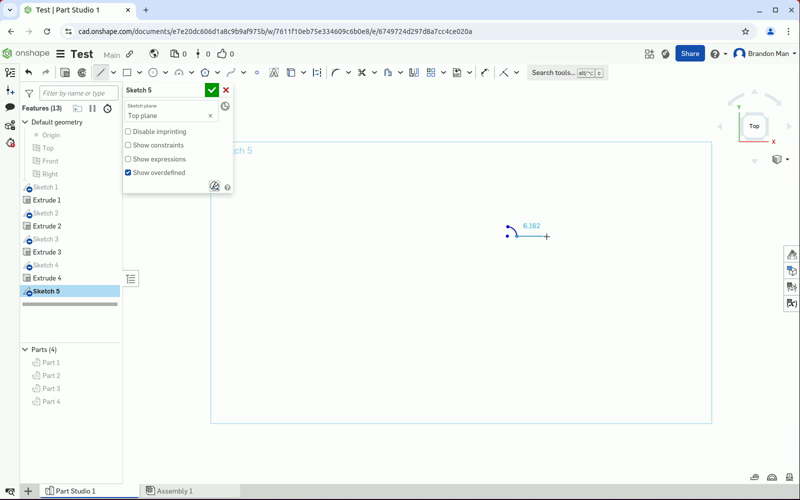
mouse_move(563, 236)
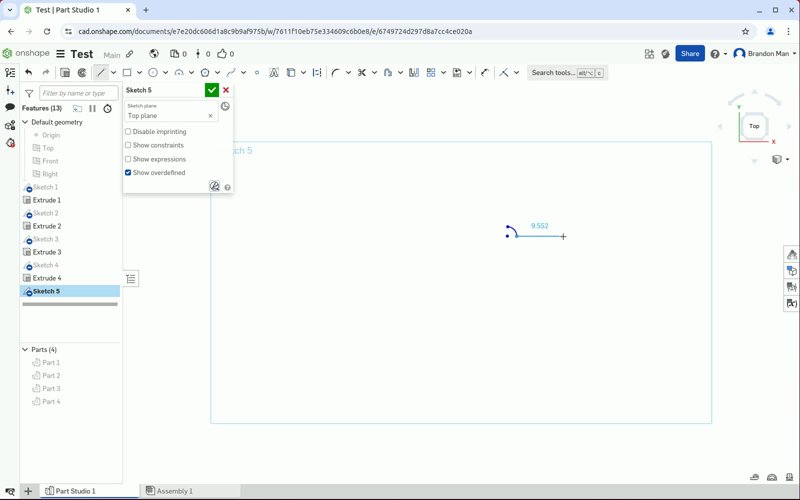
click(563, 236)
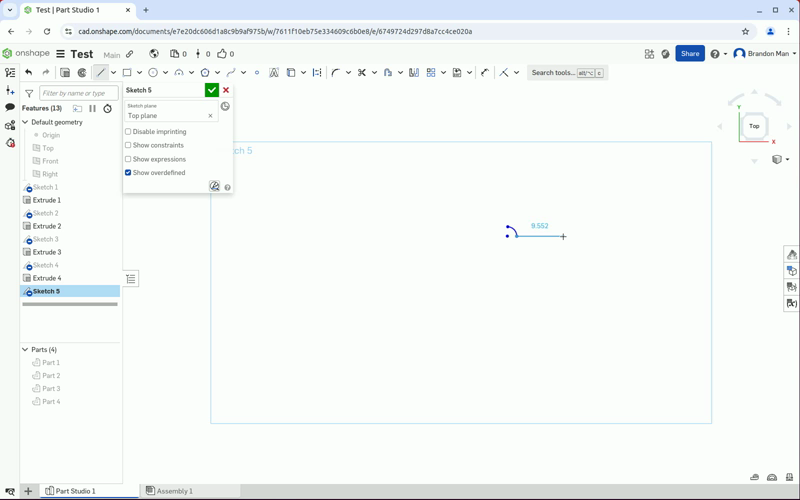
key_up(shift)
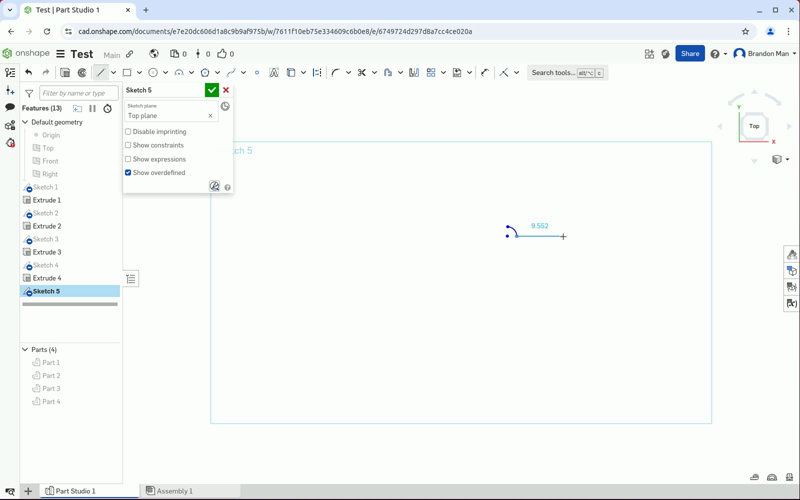
key_down(shift)
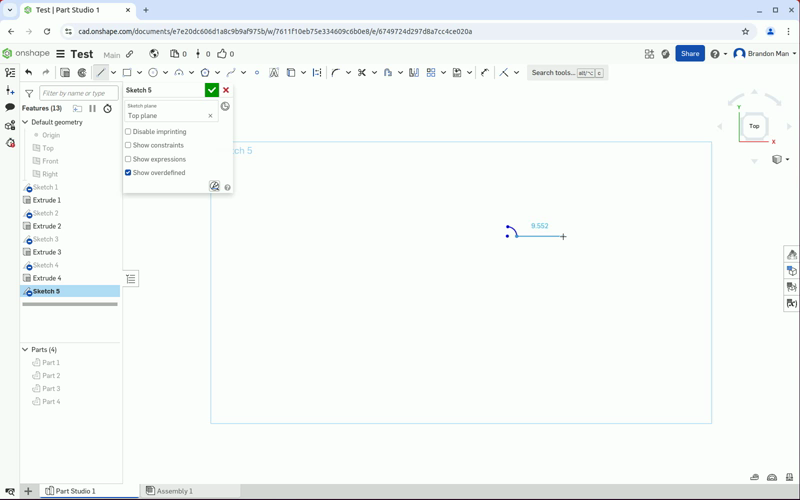
mouse_move(589, 236)
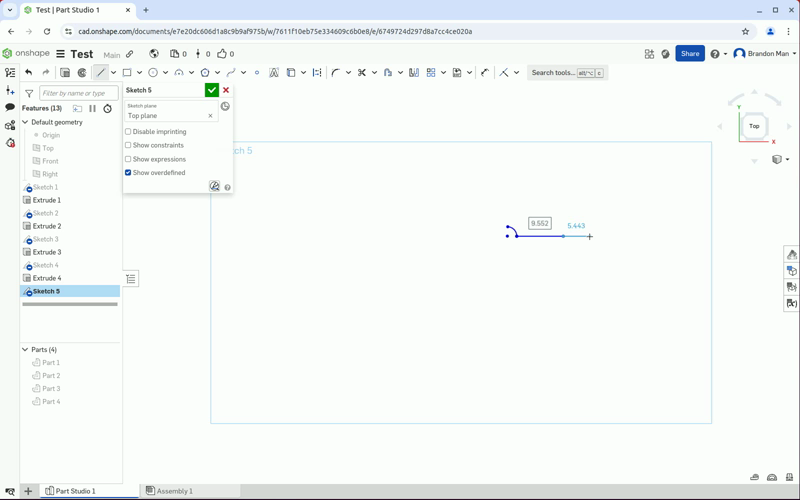
mouse_move(559, 226)
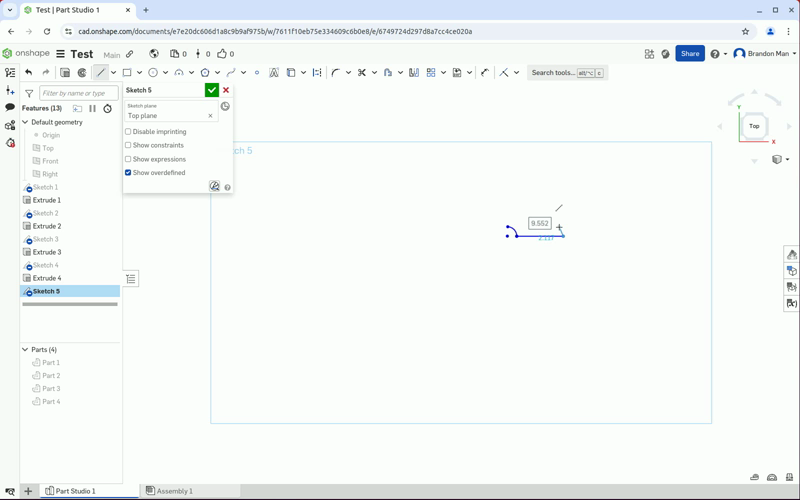
click(559, 226)
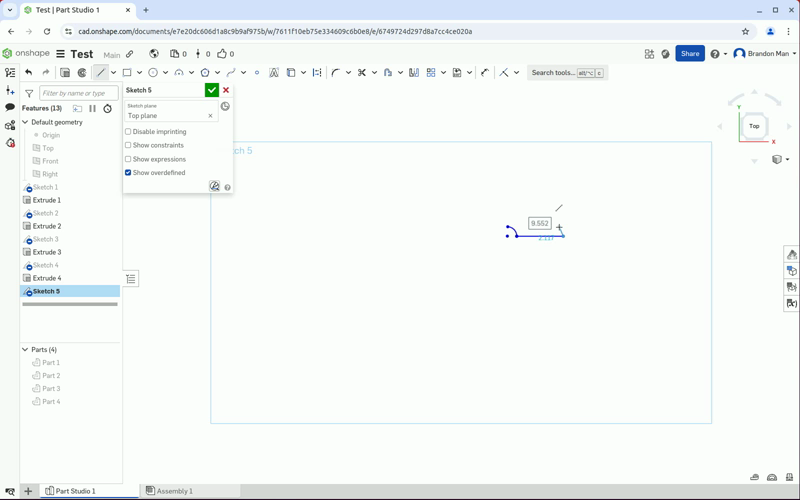
key_up(shift)
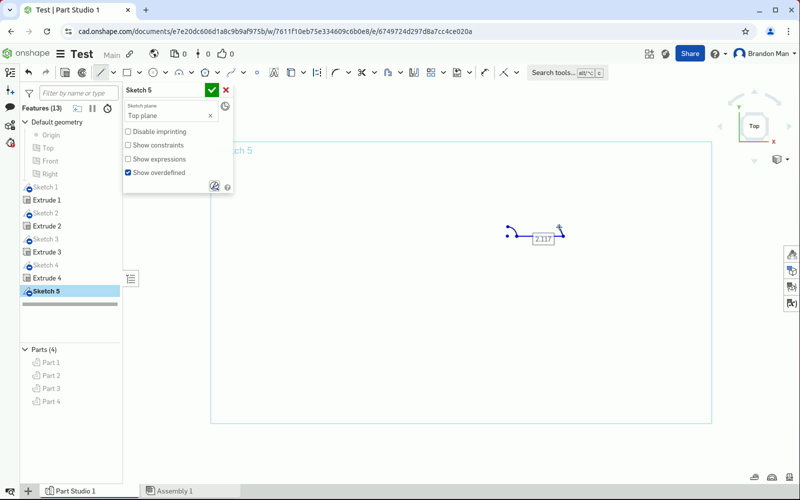
key_down(shift)
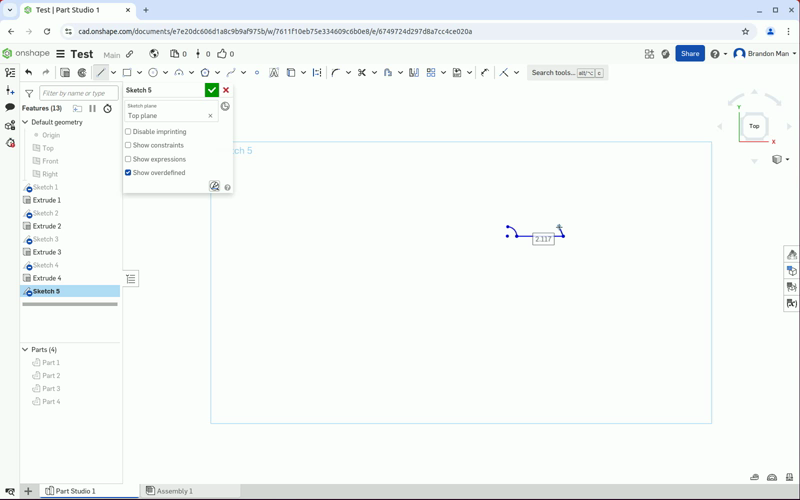
mouse_move(589, 226)
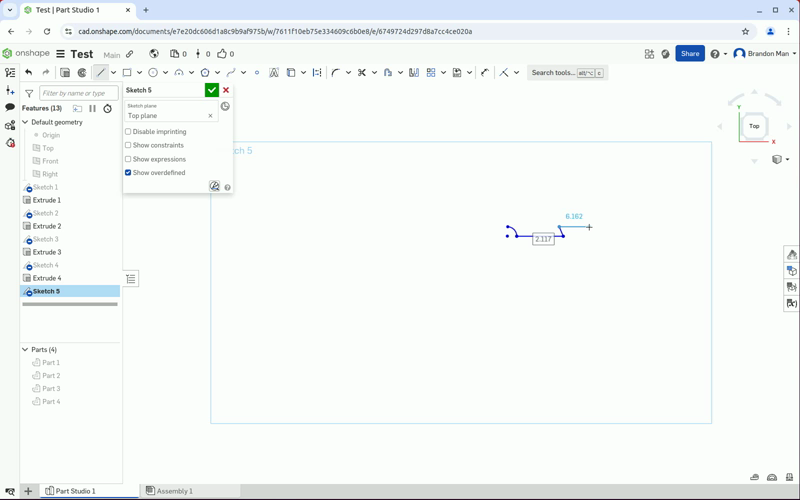
mouse_move(545, 207)
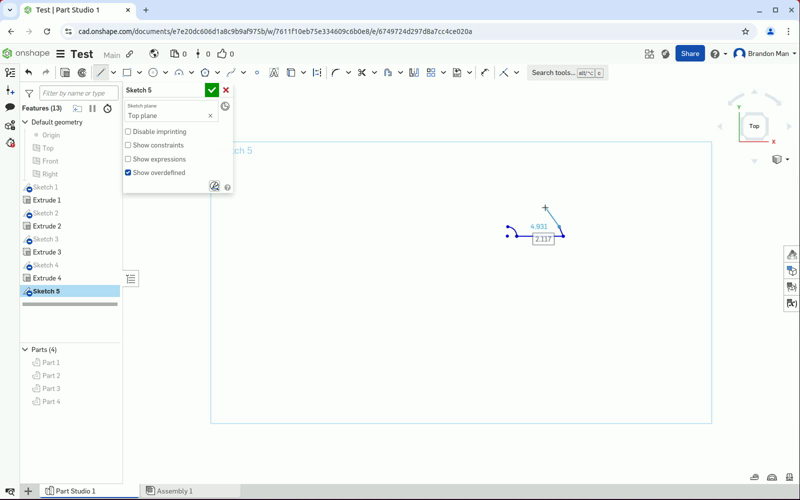
click(545, 207)
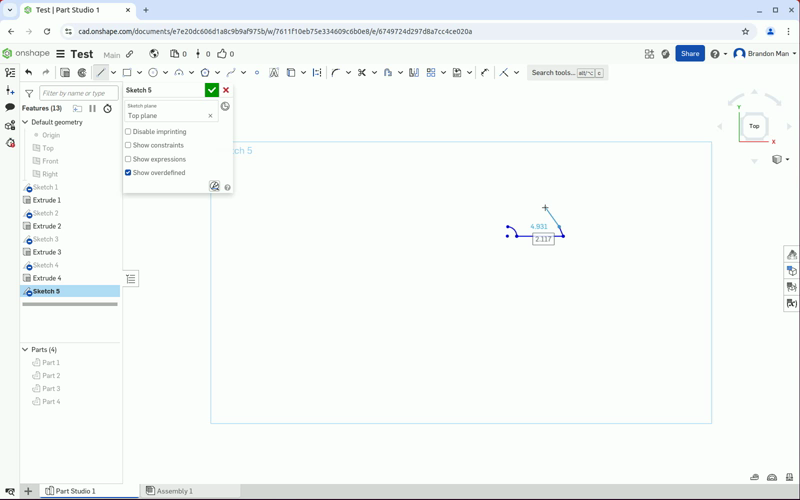
key_up(shift)
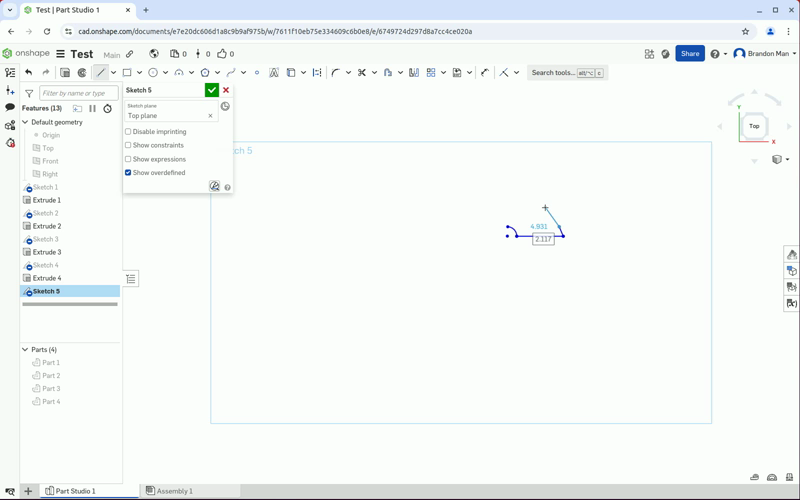
key_down(shift)
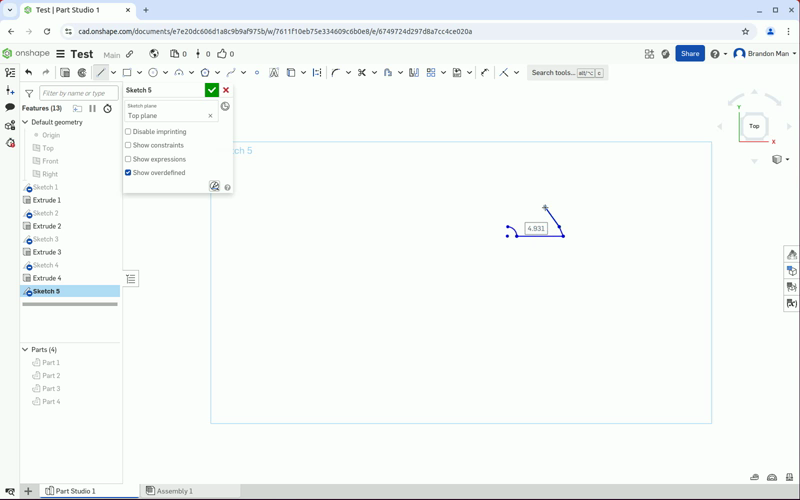
mouse_move(575, 207)
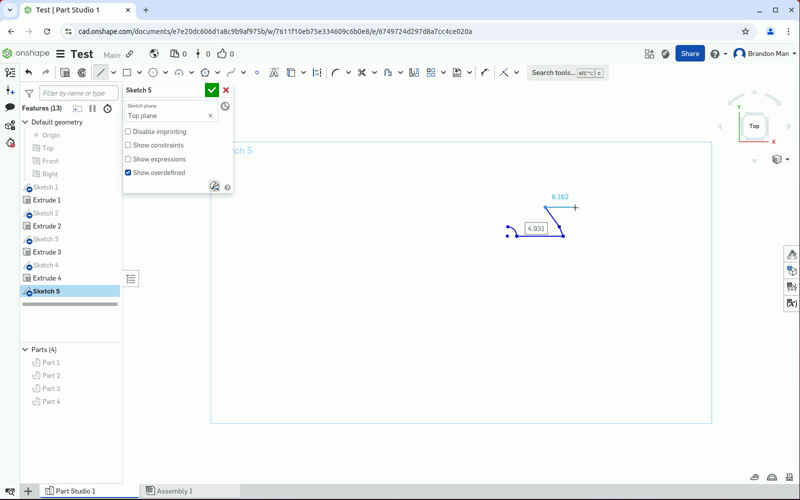
mouse_move(526, 191)
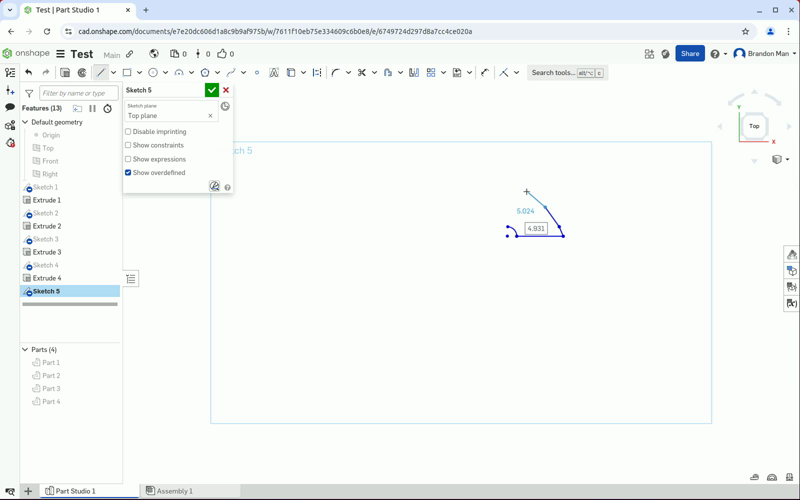
click(526, 191)
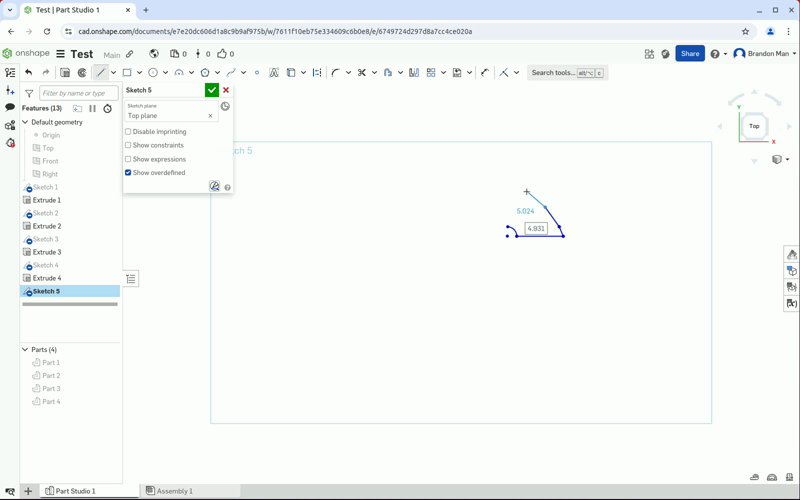
key_up(shift)
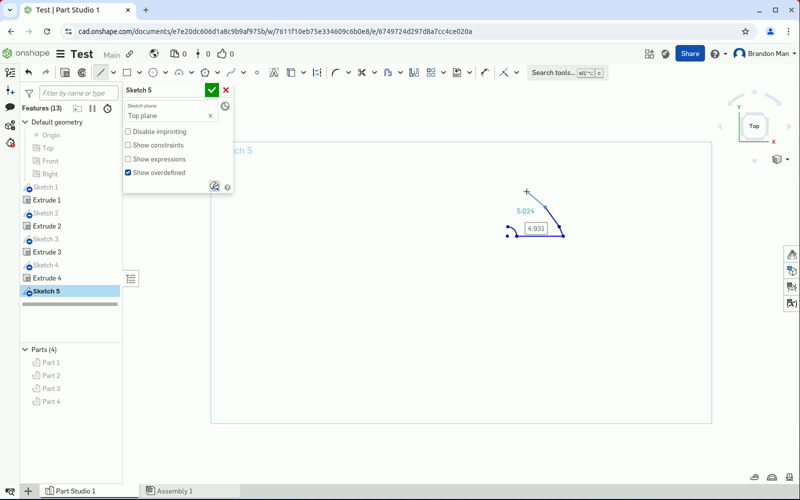
key_down(shift)
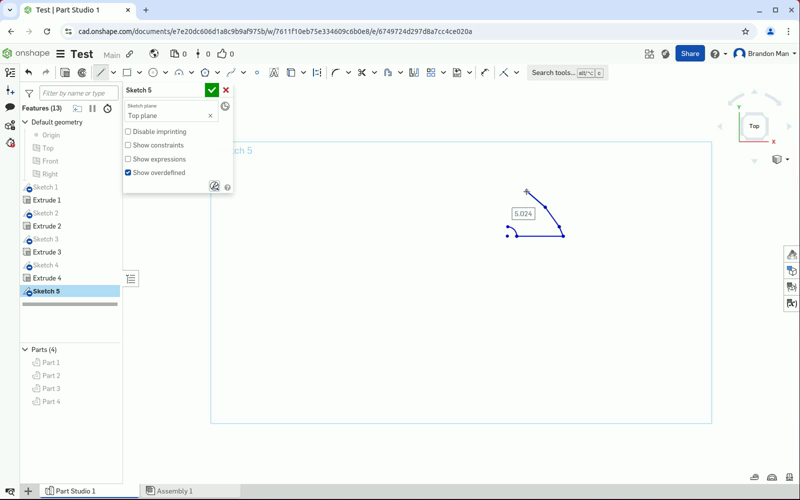
mouse_move(556, 191)
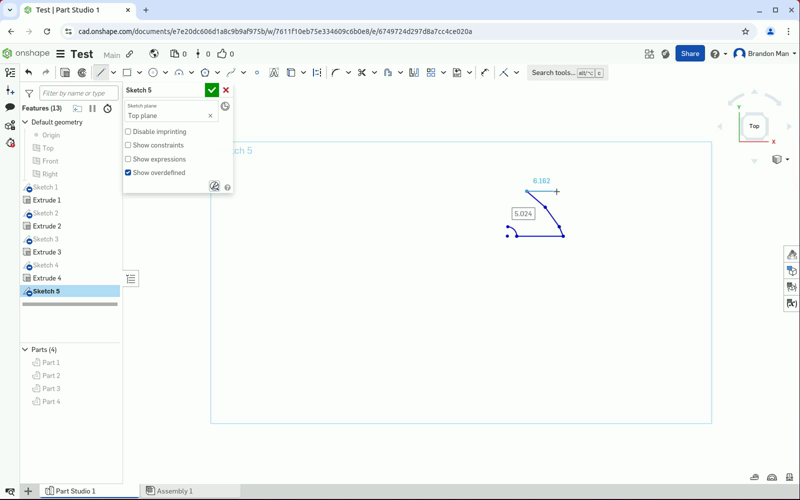
mouse_move(507, 179)
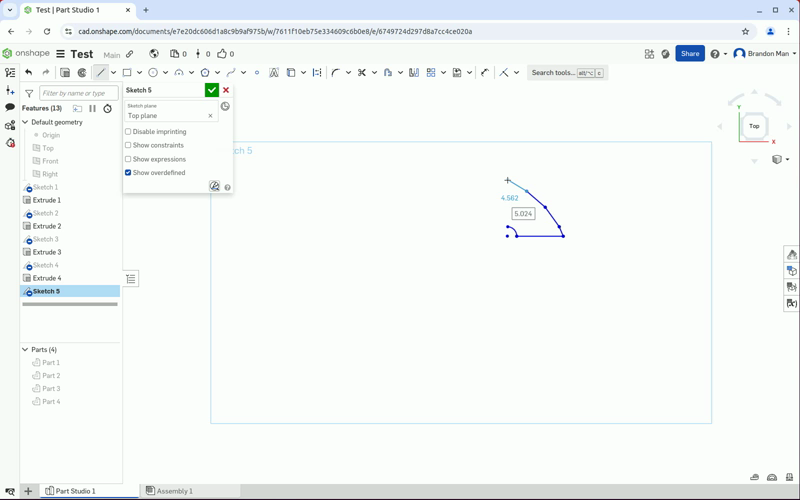
click(507, 179)
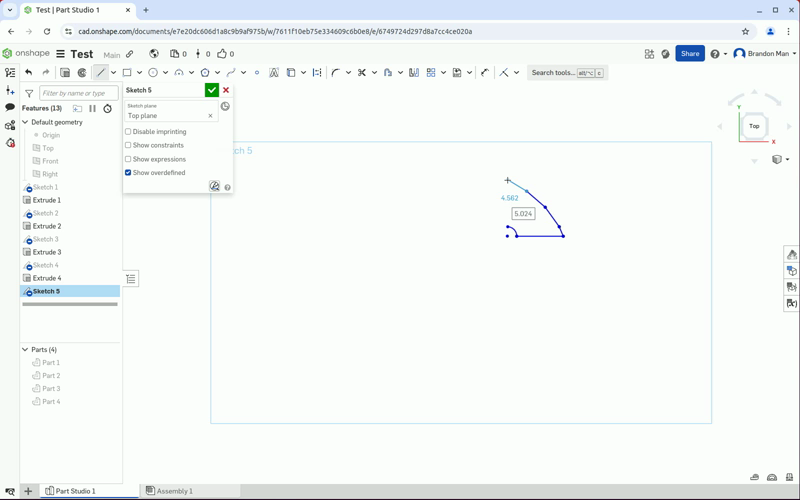
key_up(shift)
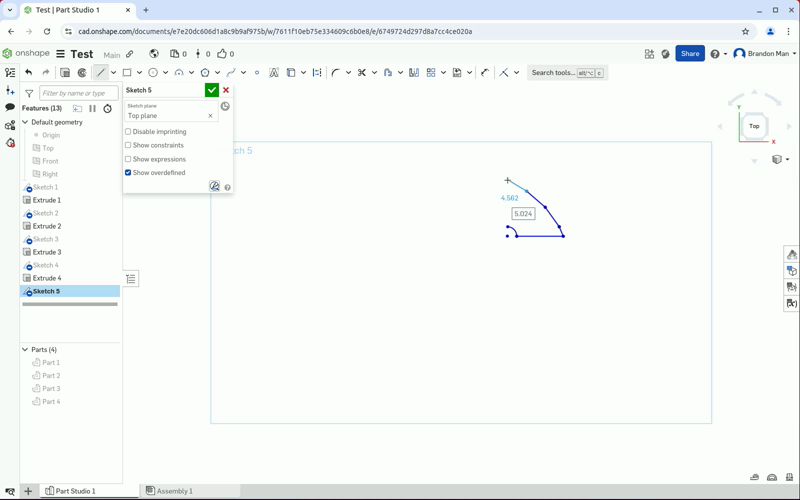
mouse_move(537, 179)
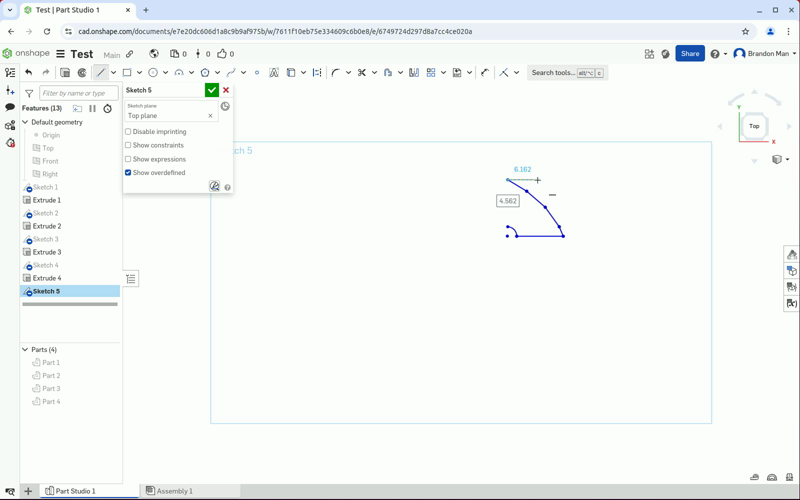
key_down(shift)
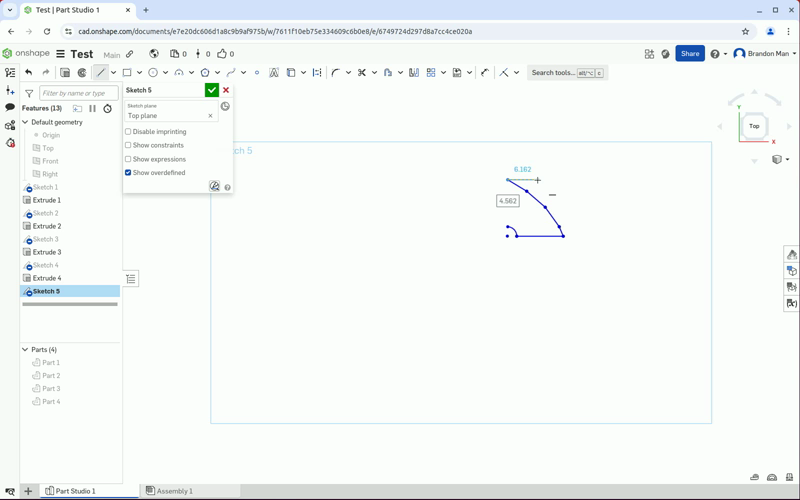
mouse_move(507, 226)
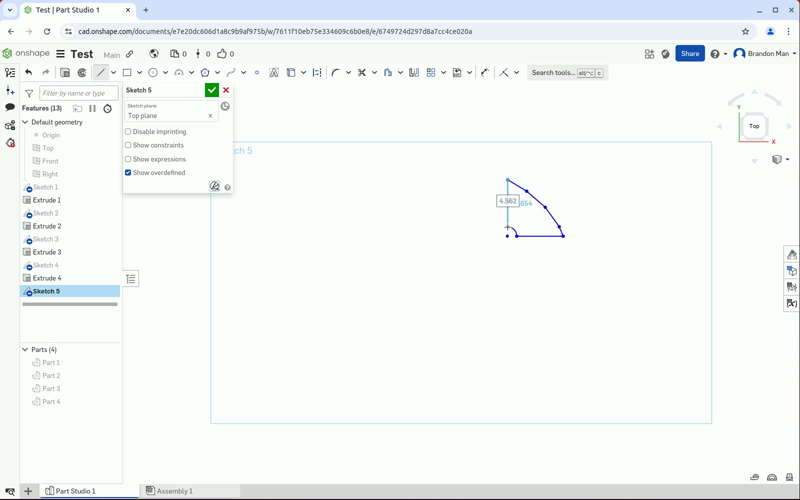
key_up(shift)
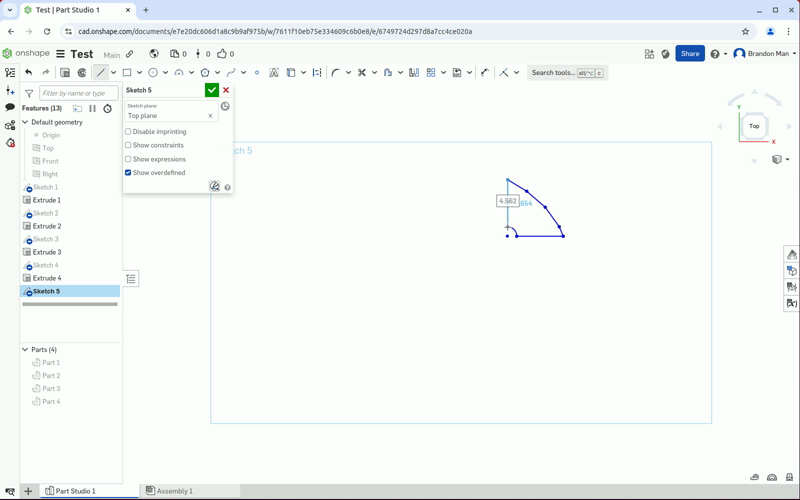
click(507, 226)
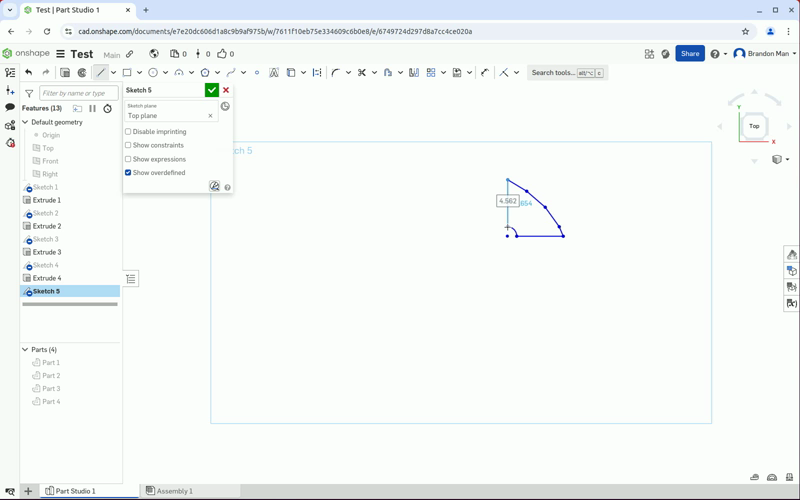
key(esc)
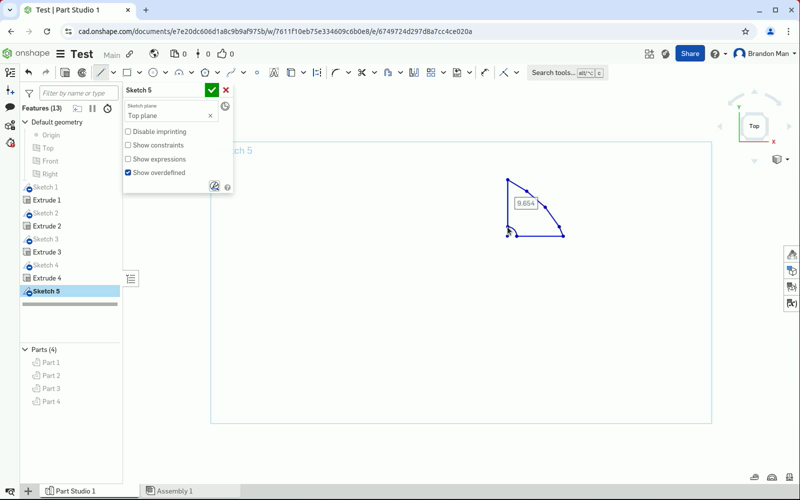
mouse_move(547, 229)
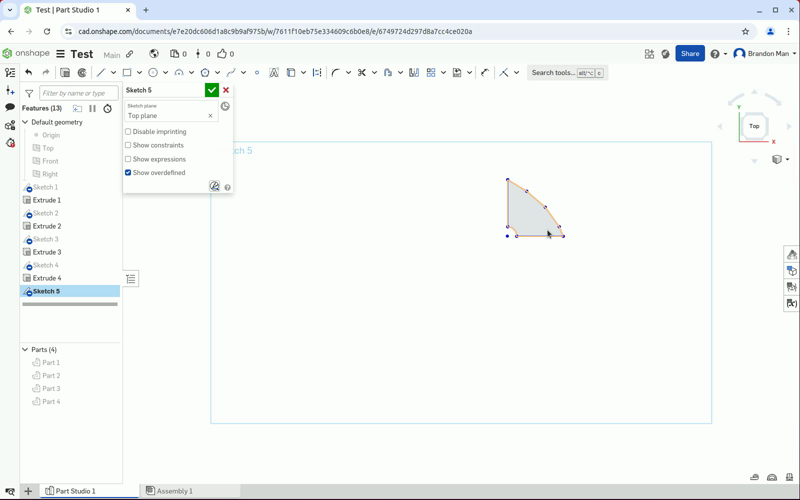
click(547, 229)
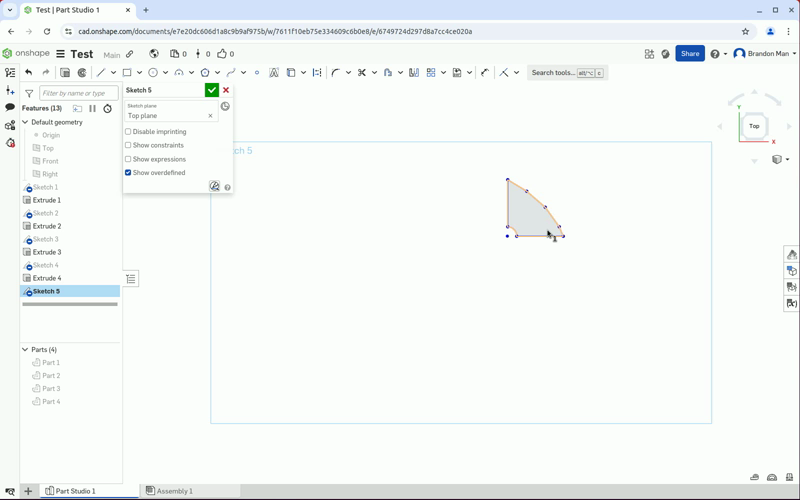
mouse_move(73, 352)
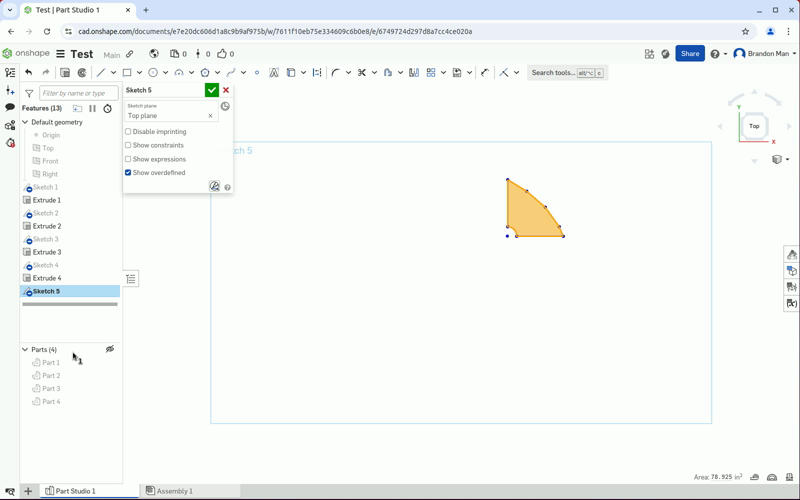
key(shift+y)
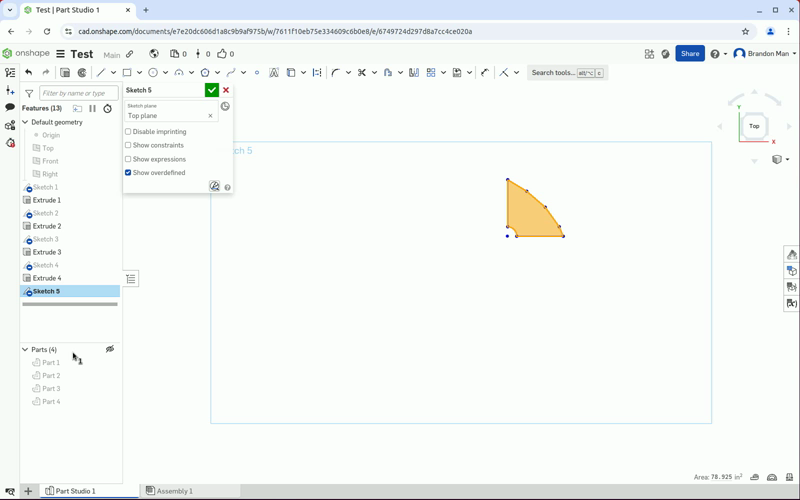
key(shift+e)
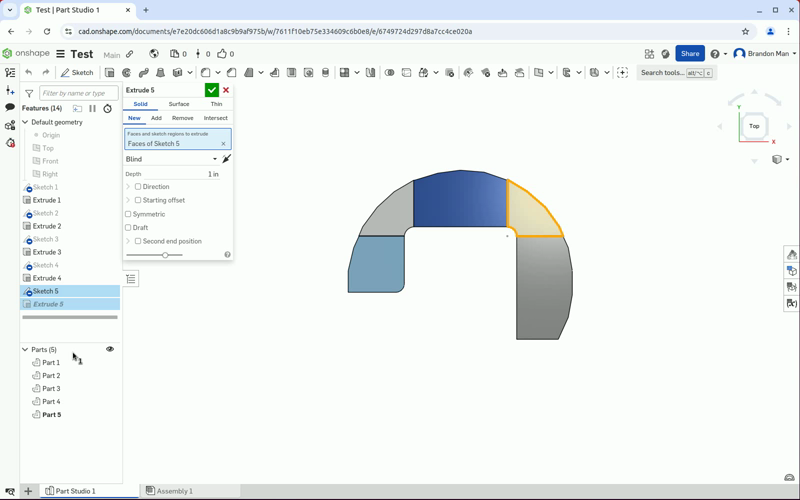
mouse_move(143, 106)
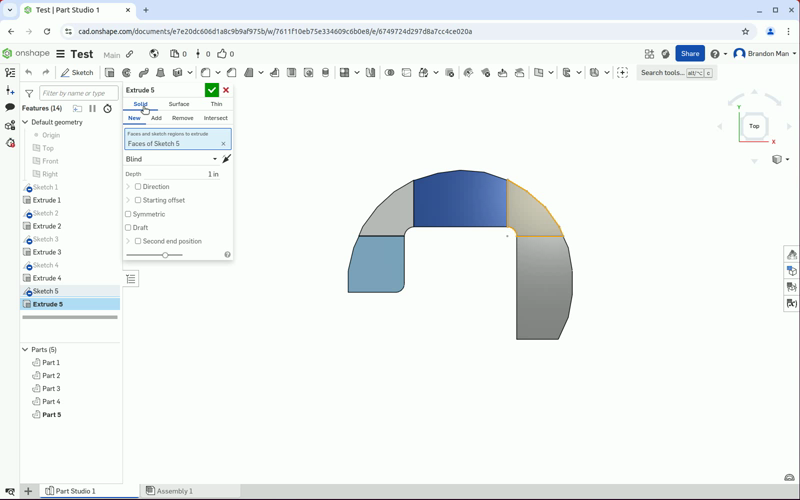
click(143, 106)
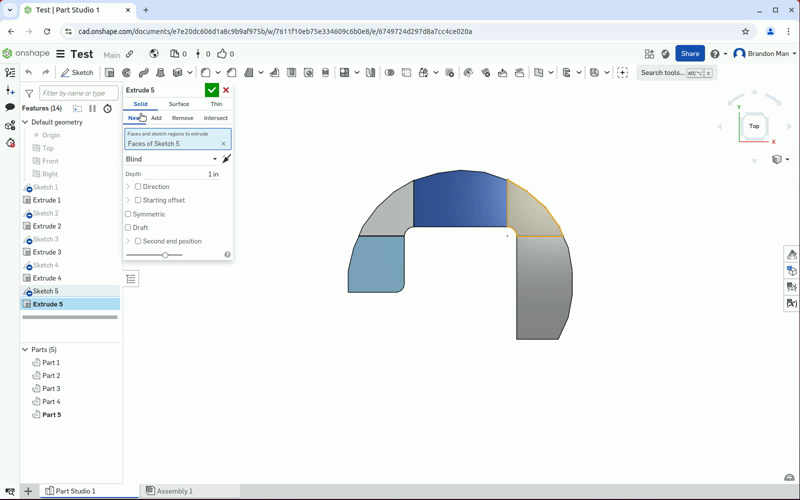
mouse_move(137, 120)
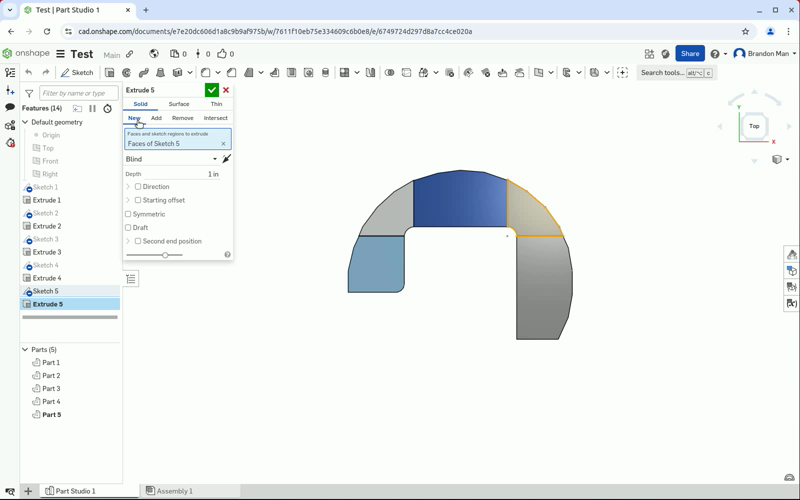
click(137, 120)
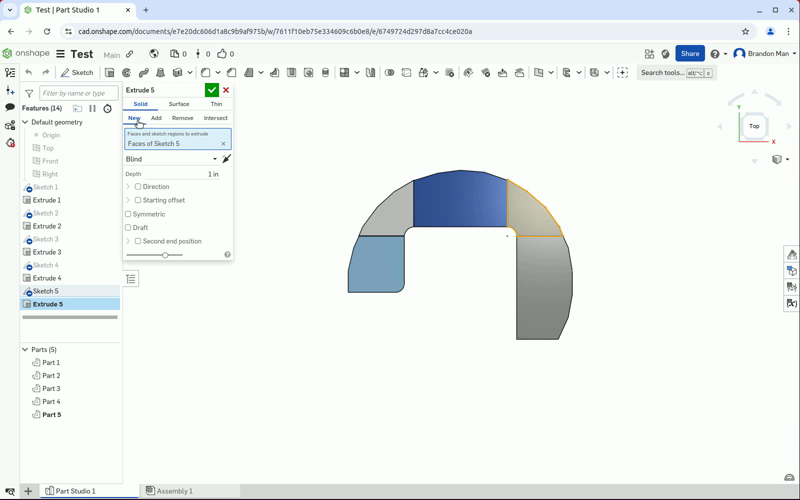
key(tab, 4)
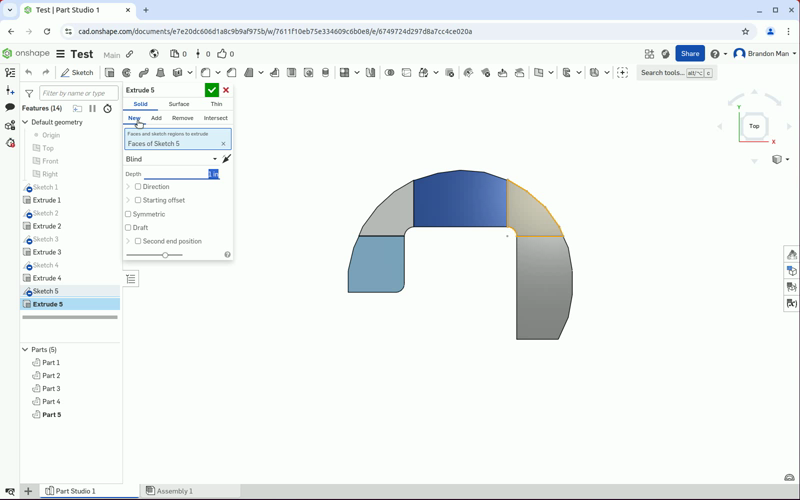
text(0.722)
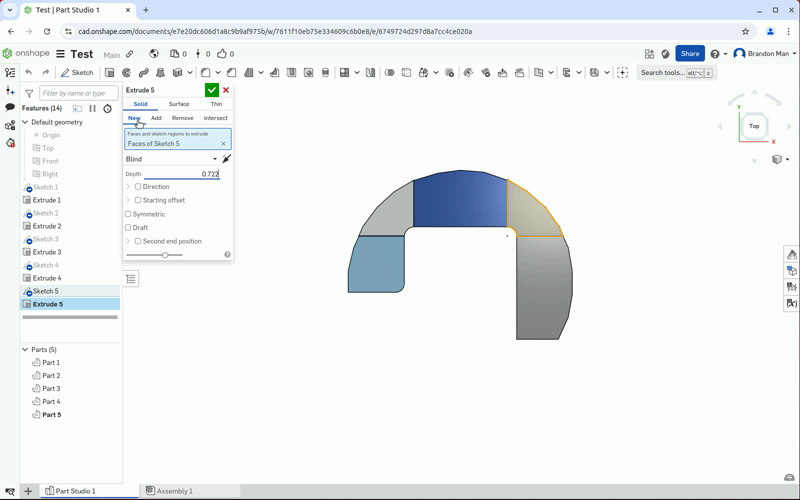
key(enter)
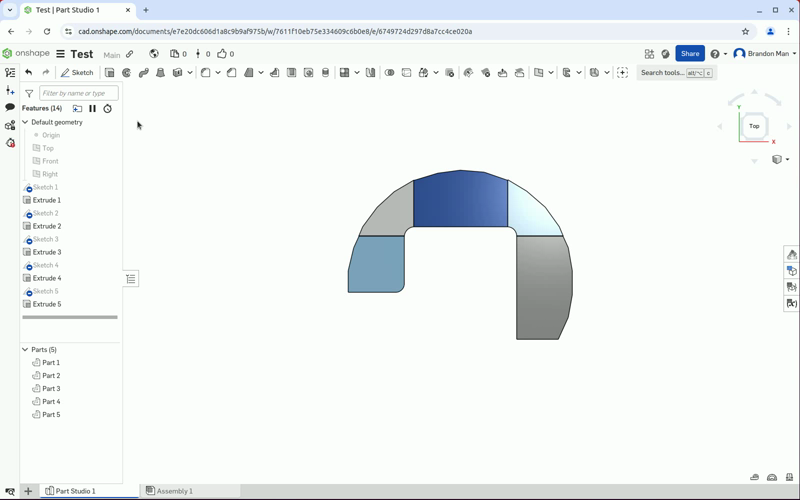
key(shift+h)
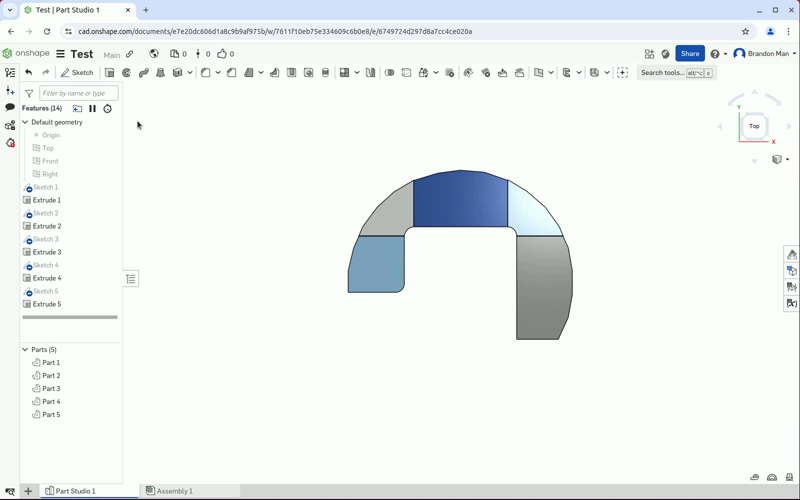
key(shift+h)
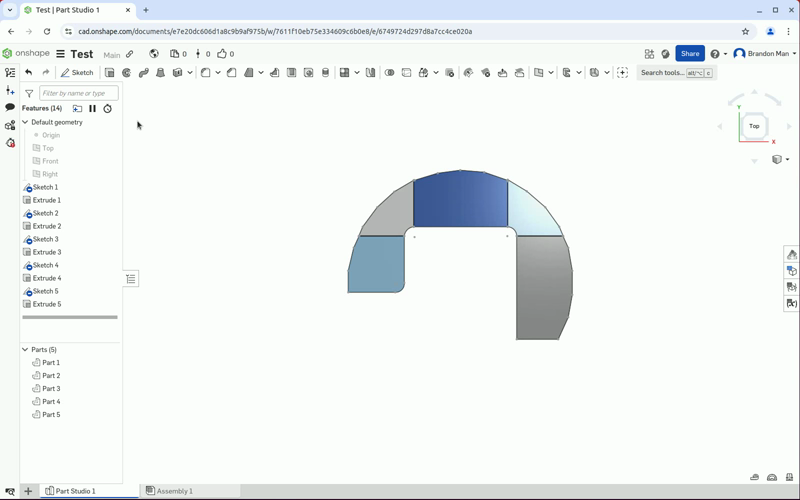
key(shift+7)
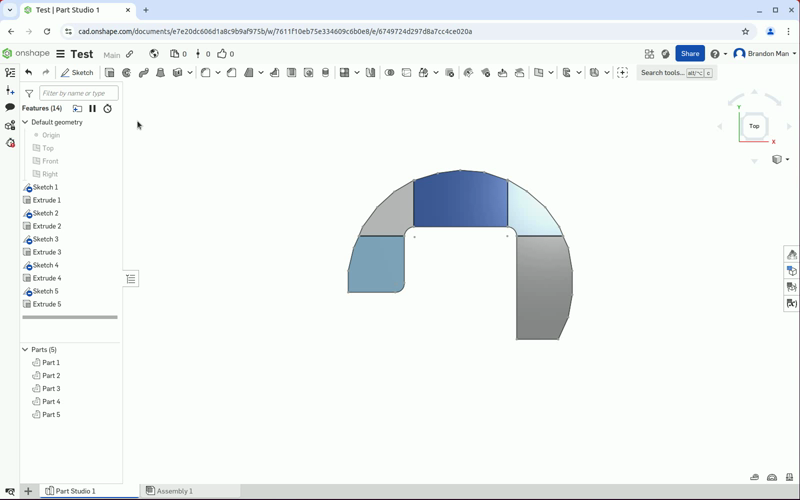
key(up, 3)
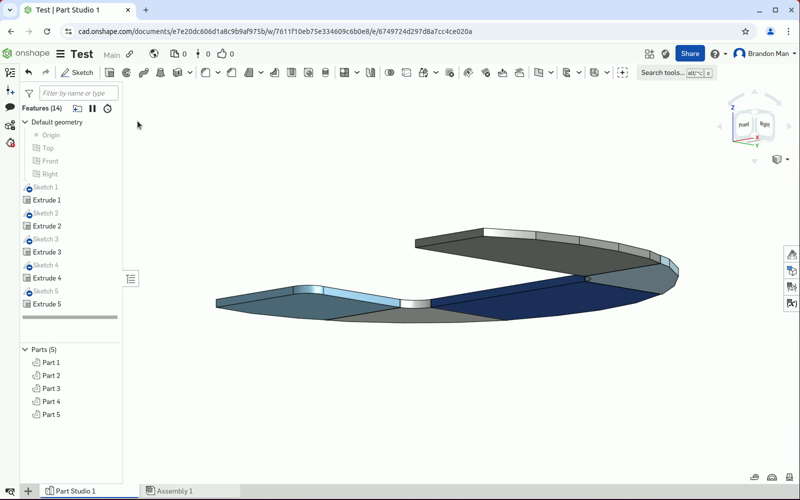
key(left, 3)
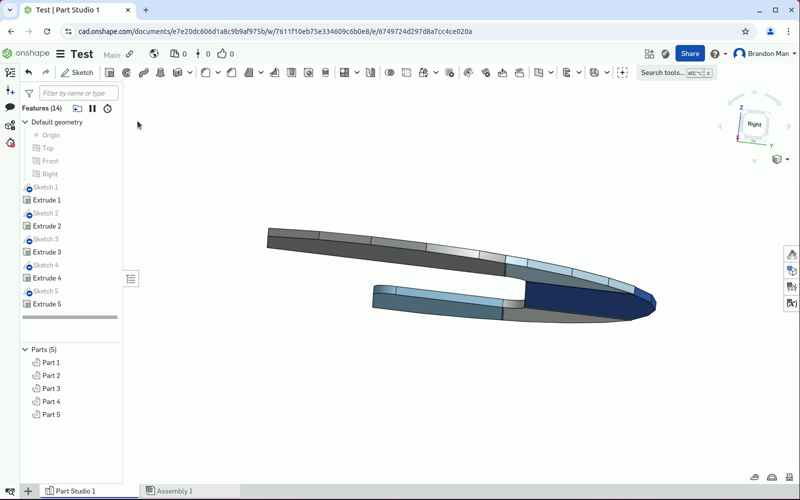
key(right, 3)
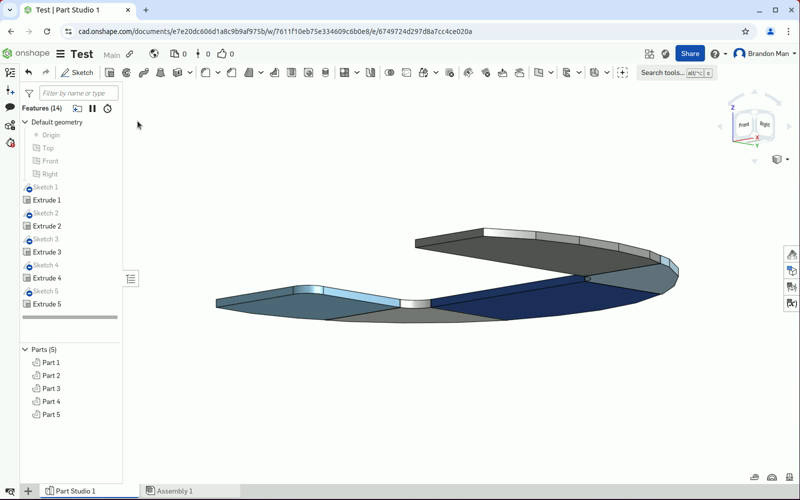
key(down, 3)
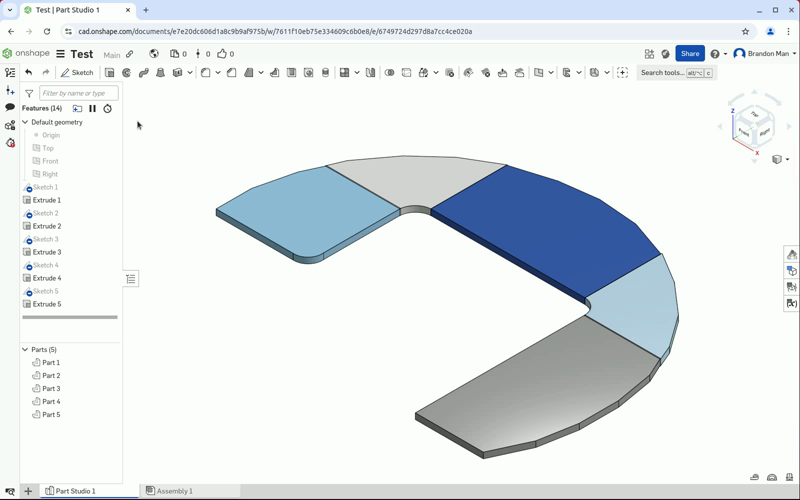
mouse_move(73, 189)
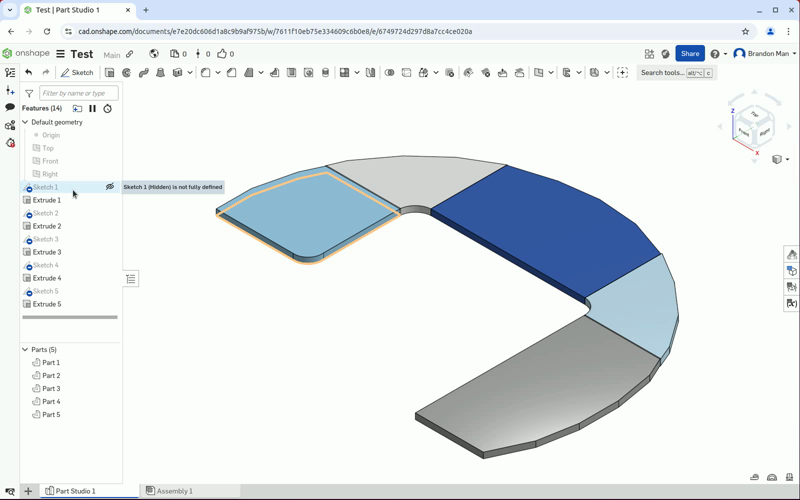
click(73, 189)